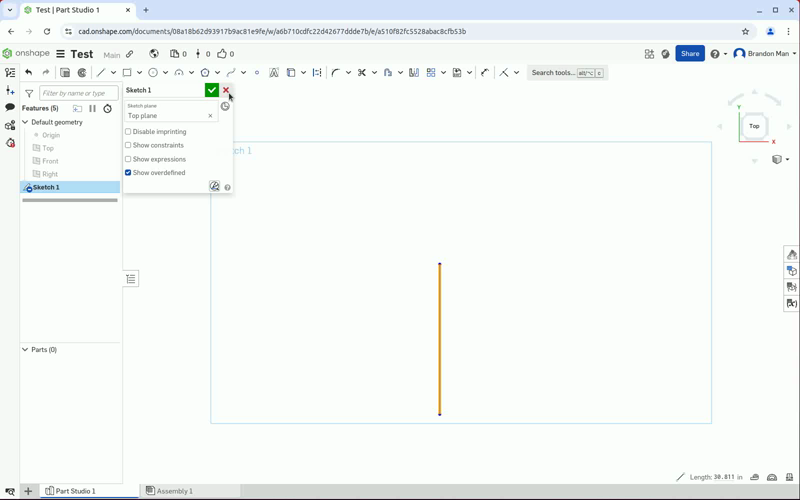
key(shift+h)
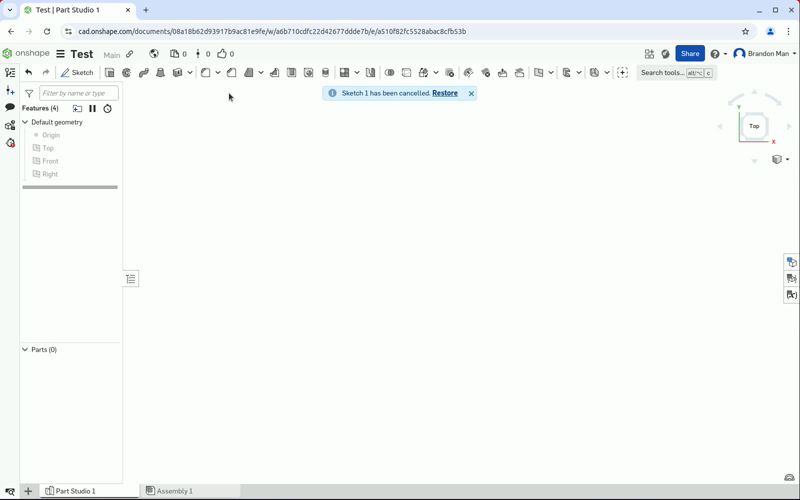
mouse_move(73, 352)
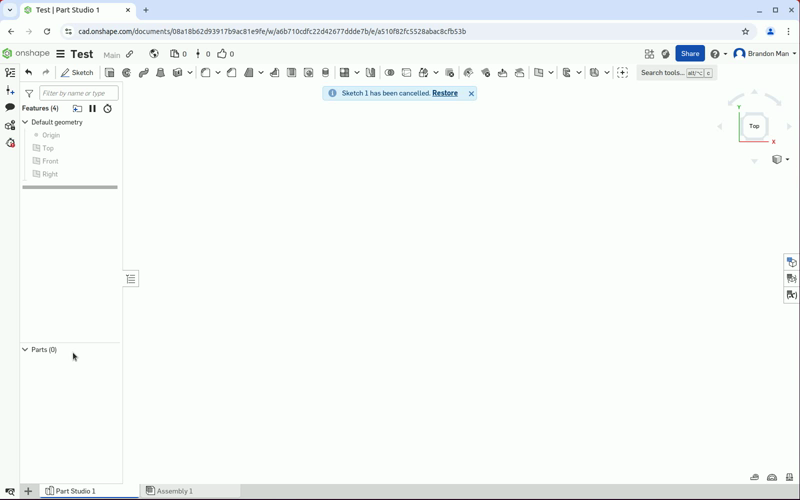
key(y)
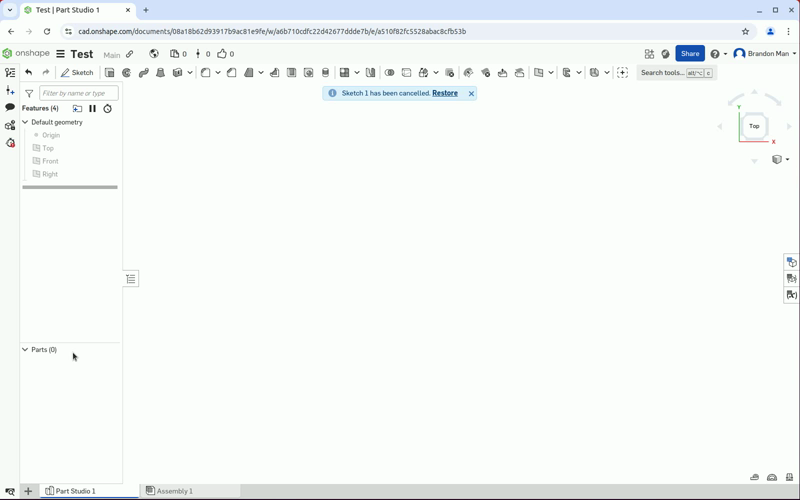
key(shift+p)
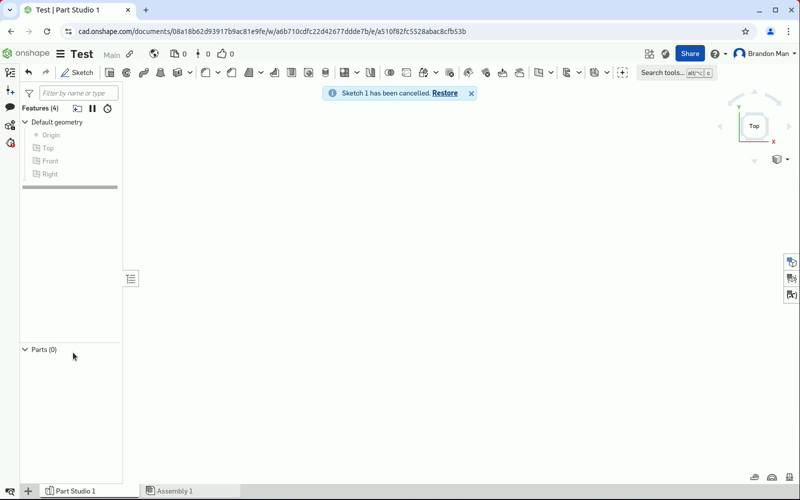
key(space)
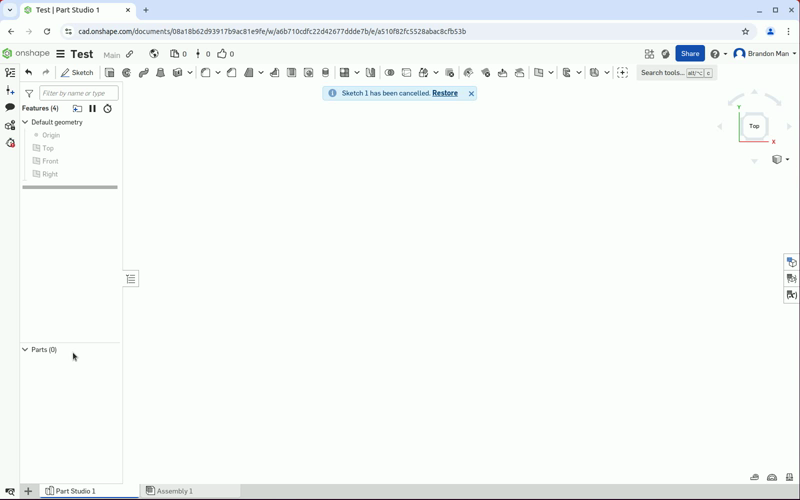
key_down(shift)
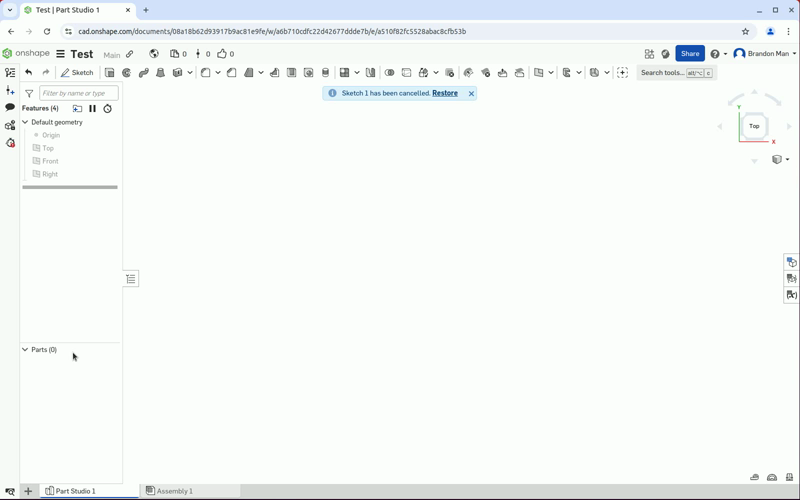
key(up)
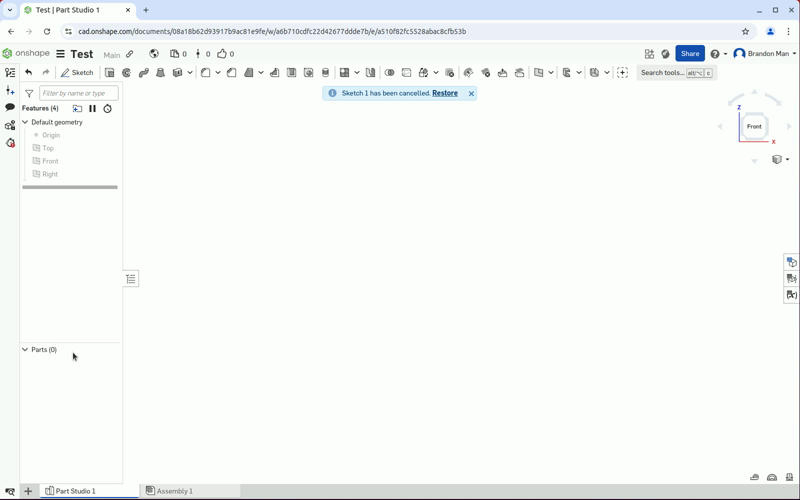
key_up(shift)
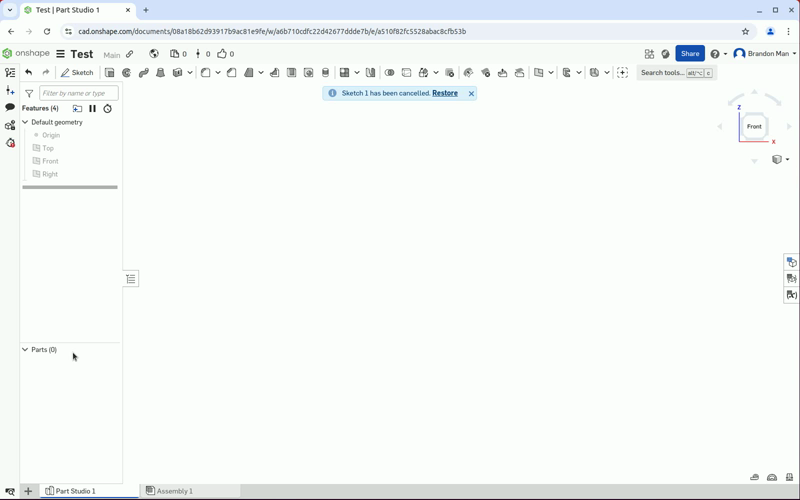
mouse_move(73, 352)
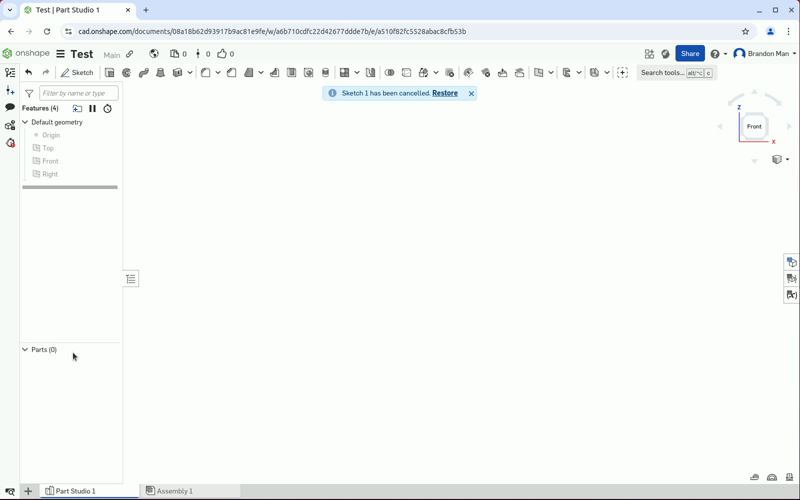
key(shift+y)
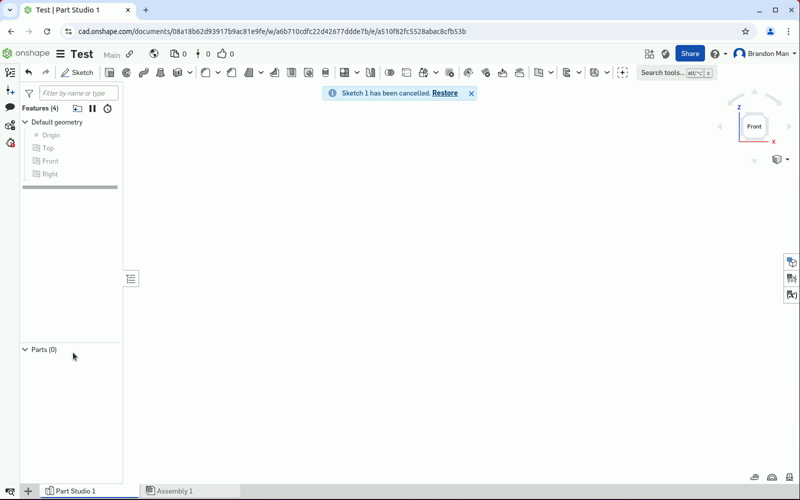
key(shift+s)
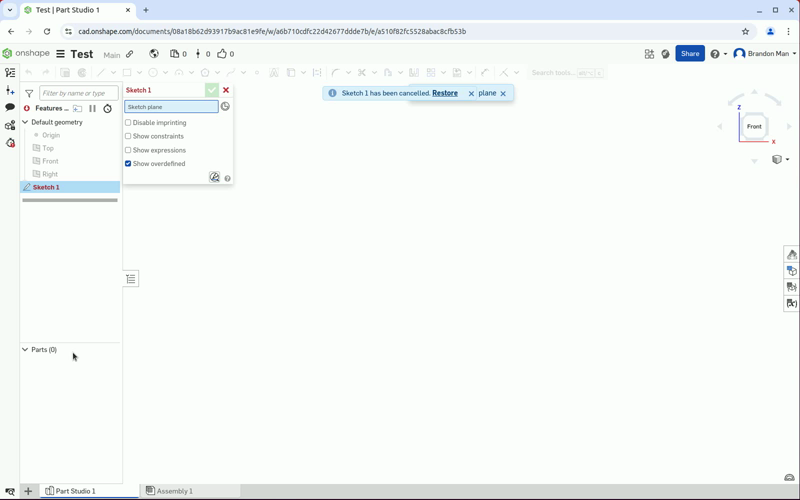
mouse_move(73, 163)
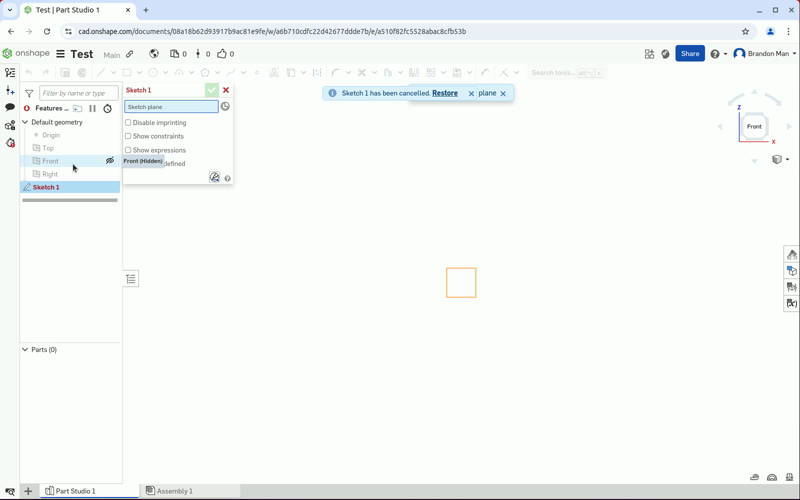
click(73, 163)
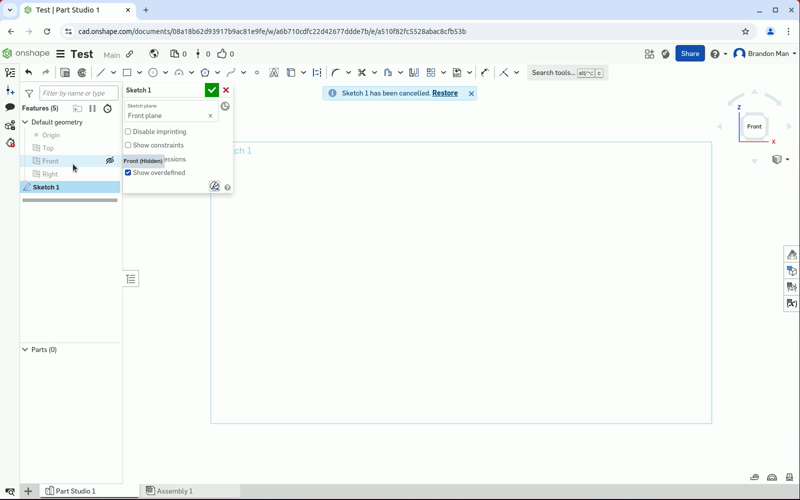
mouse_move(73, 352)
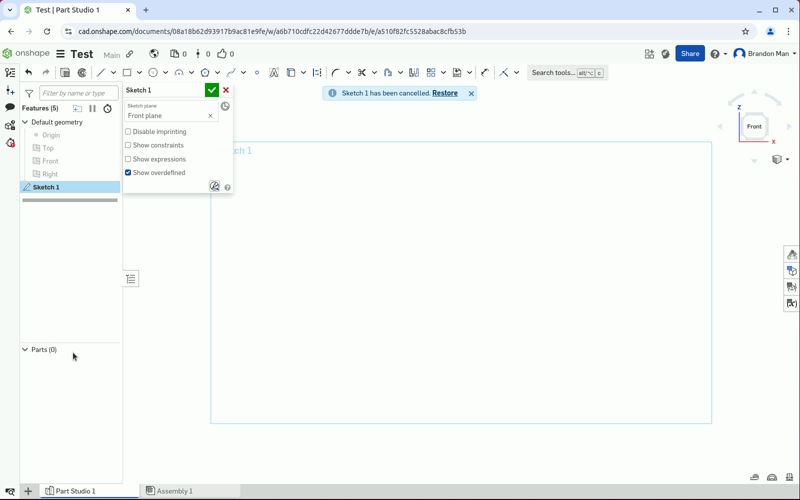
key(y)
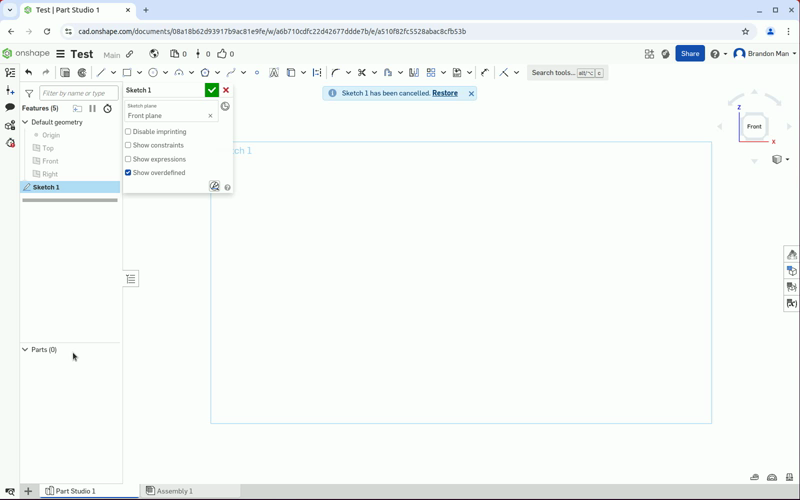
key(l)
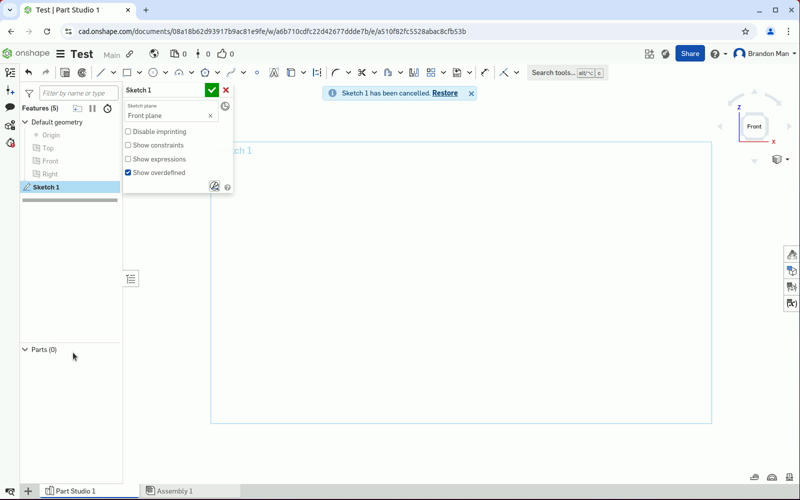
key_down(shift)
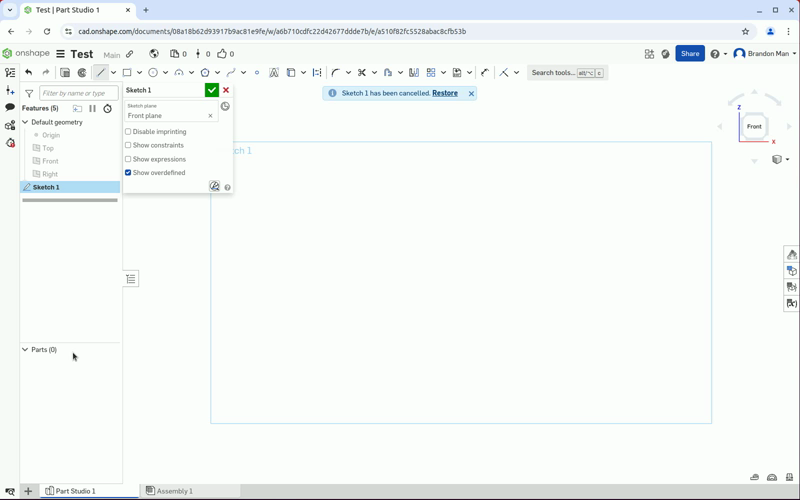
mouse_move(460, 282)
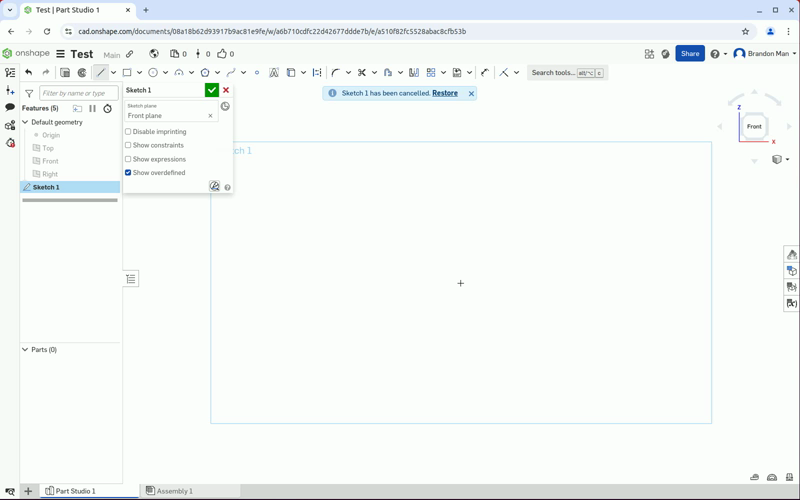
click(460, 282)
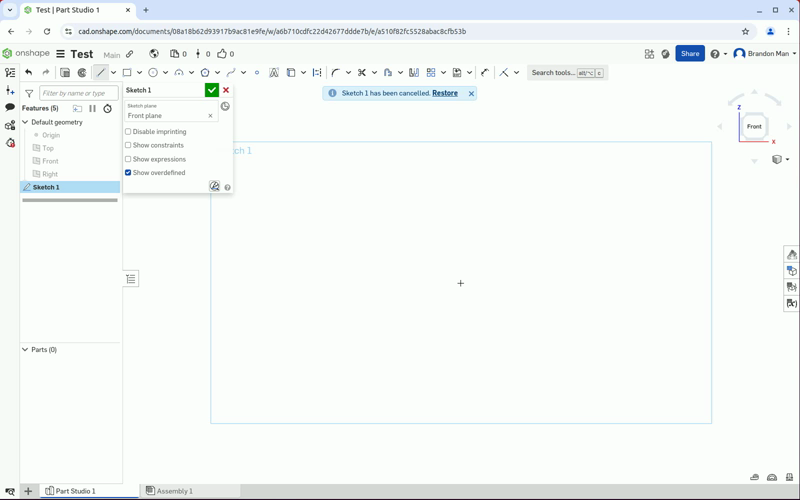
key_up(shift)
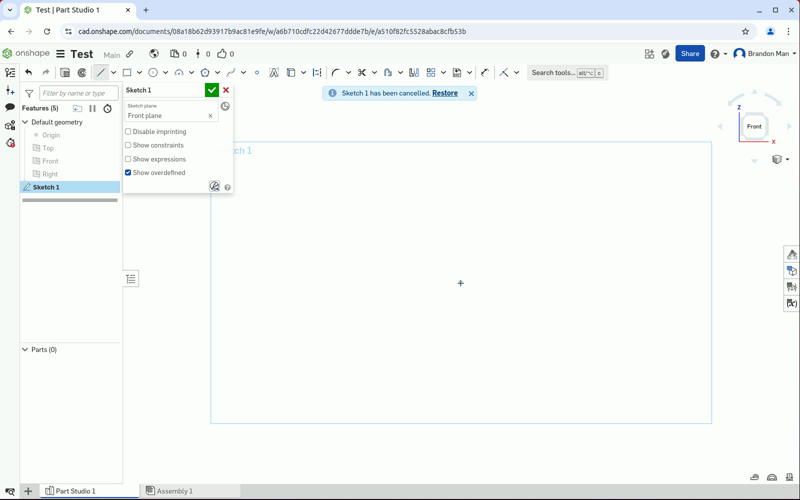
key_down(shift)
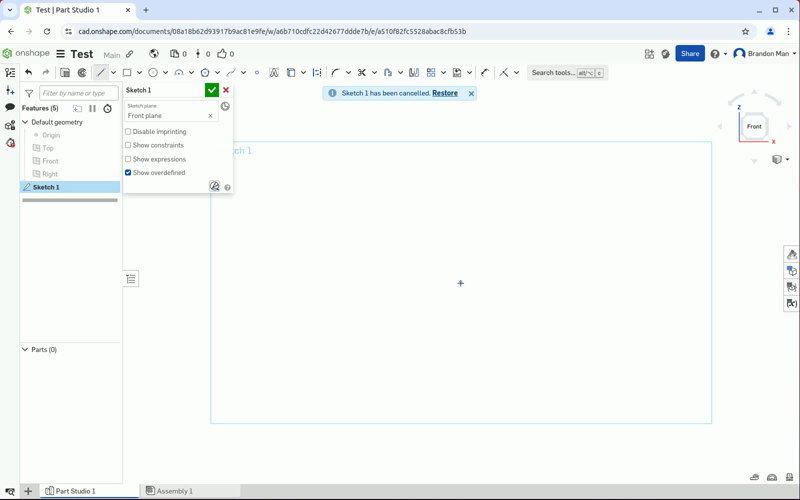
mouse_move(573, 282)
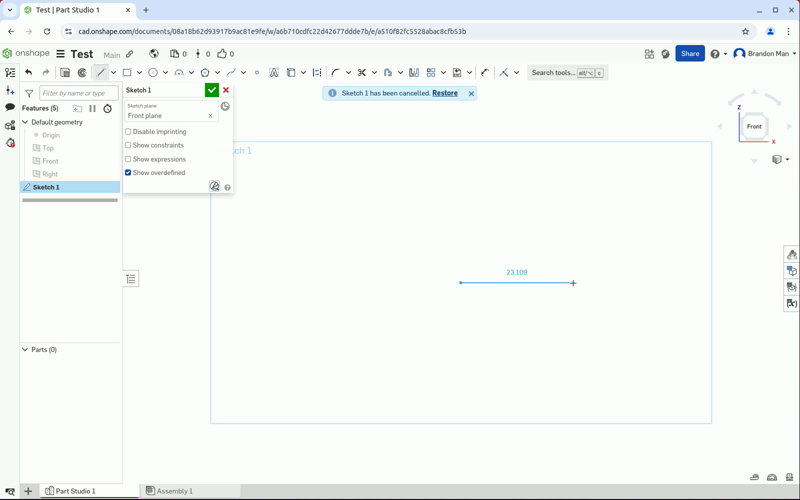
click(573, 282)
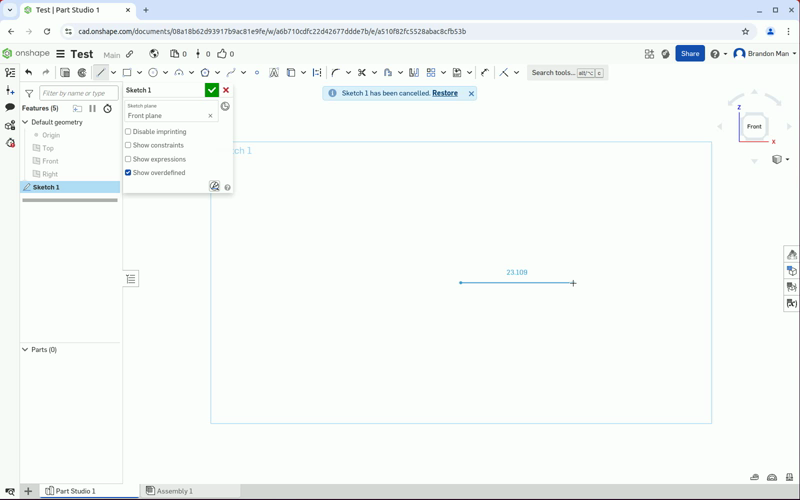
key_up(shift)
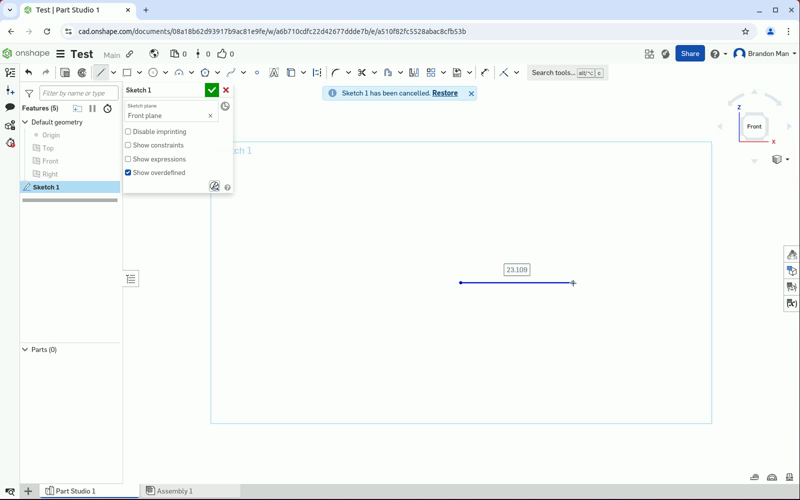
key_down(shift)
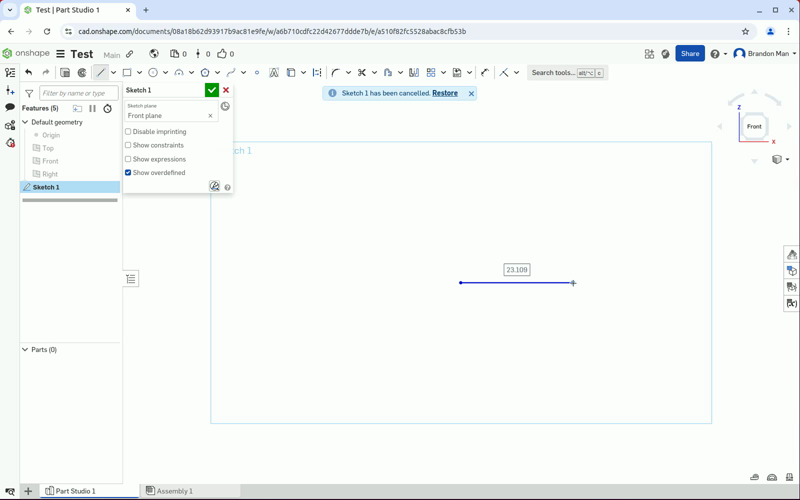
mouse_move(589, 282)
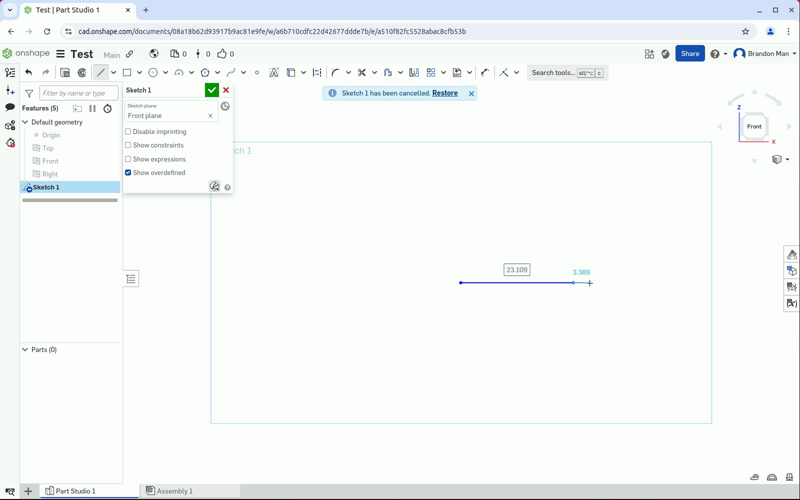
mouse_move(573, 235)
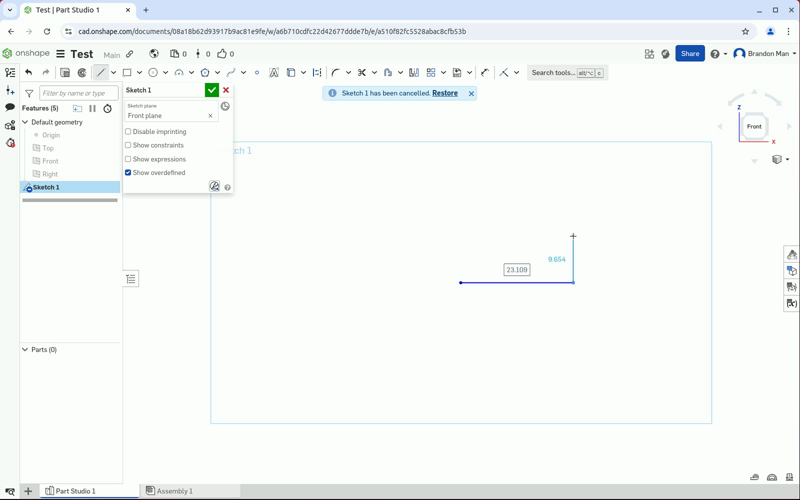
click(573, 235)
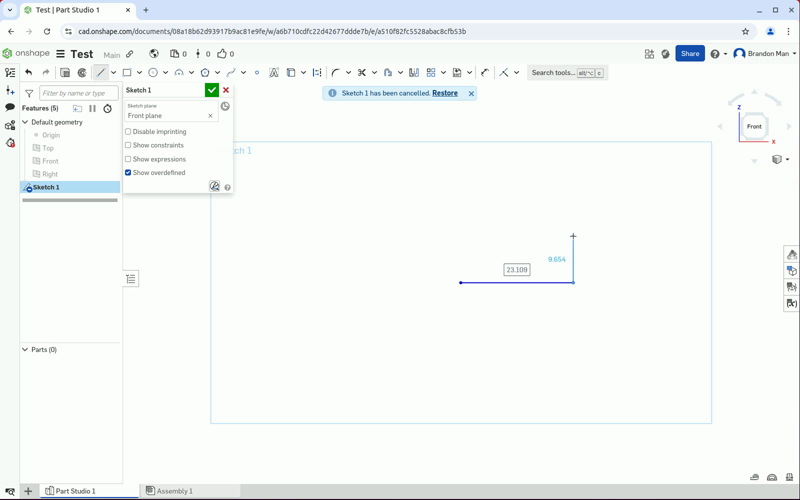
key_up(shift)
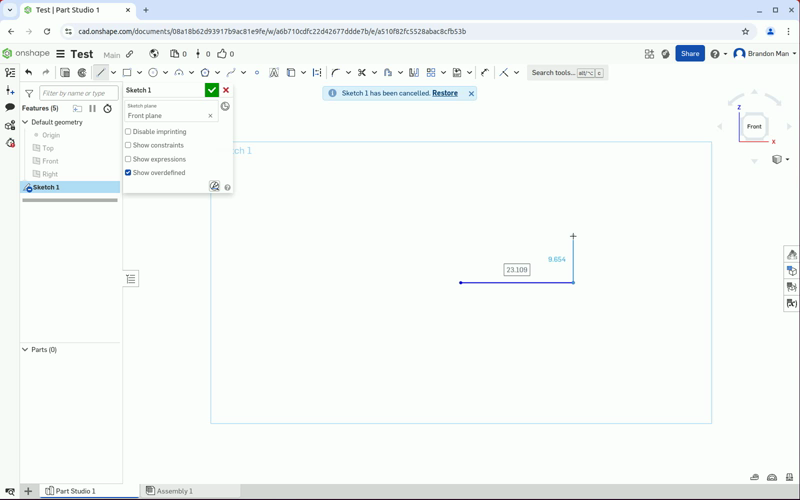
key_down(shift)
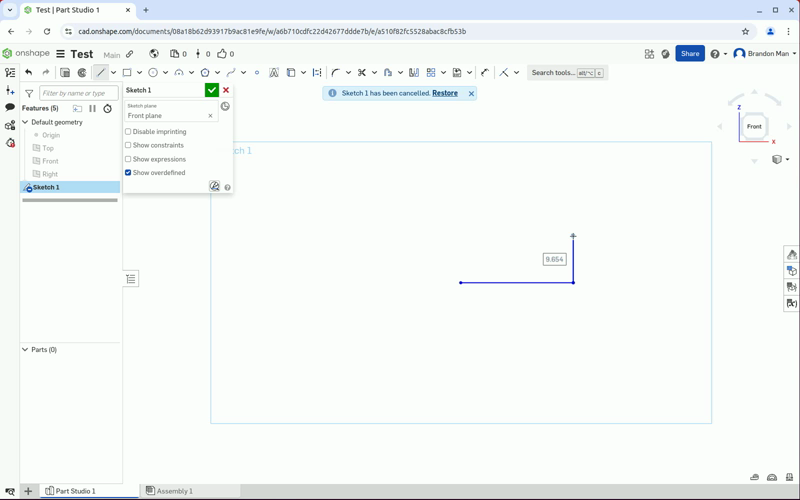
mouse_move(460, 235)
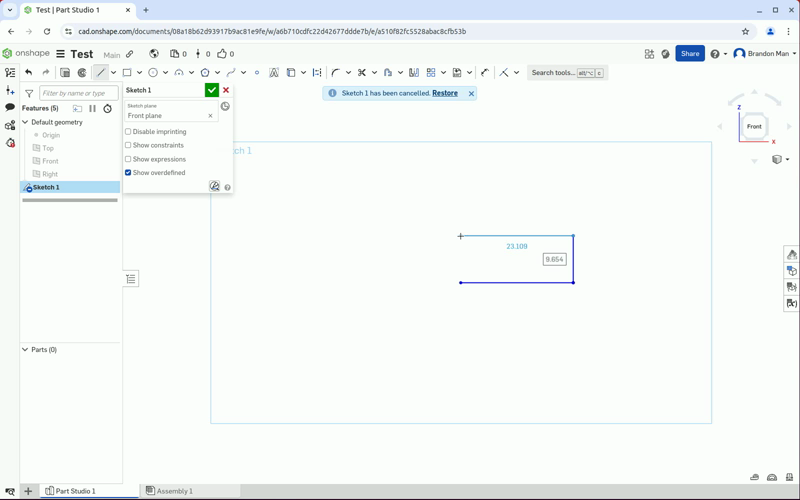
click(460, 235)
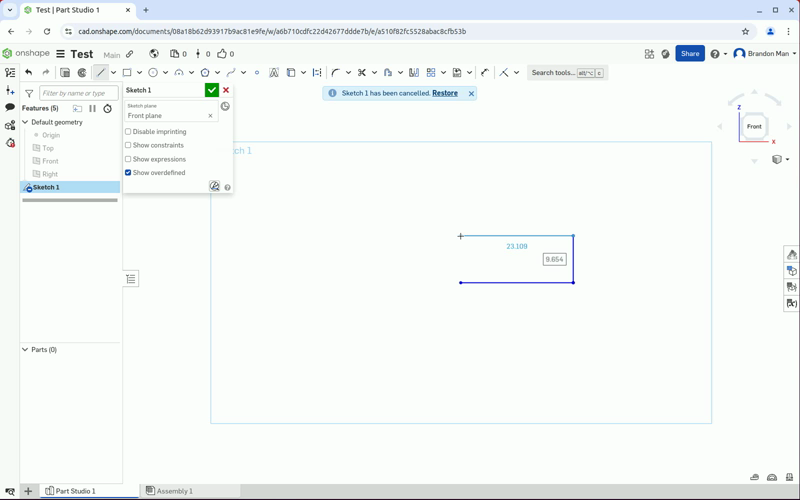
key_up(shift)
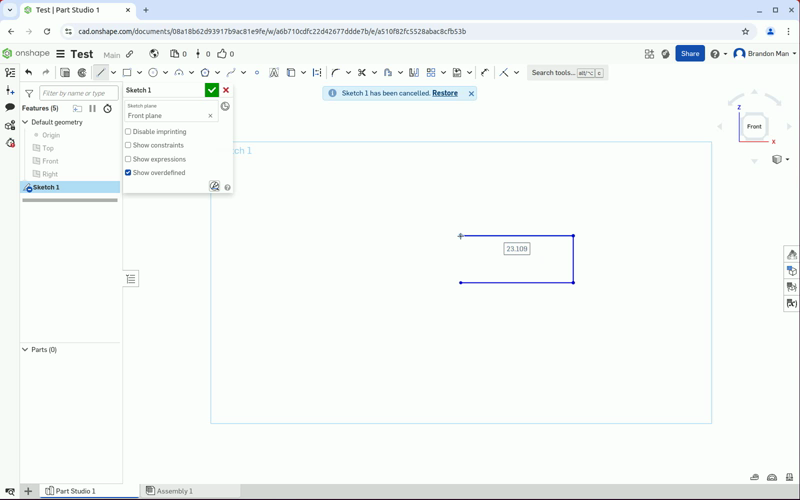
mouse_move(490, 235)
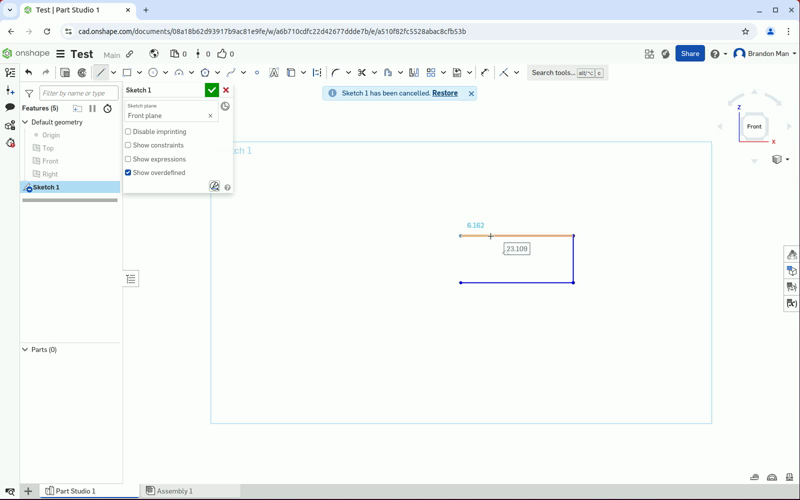
key_down(shift)
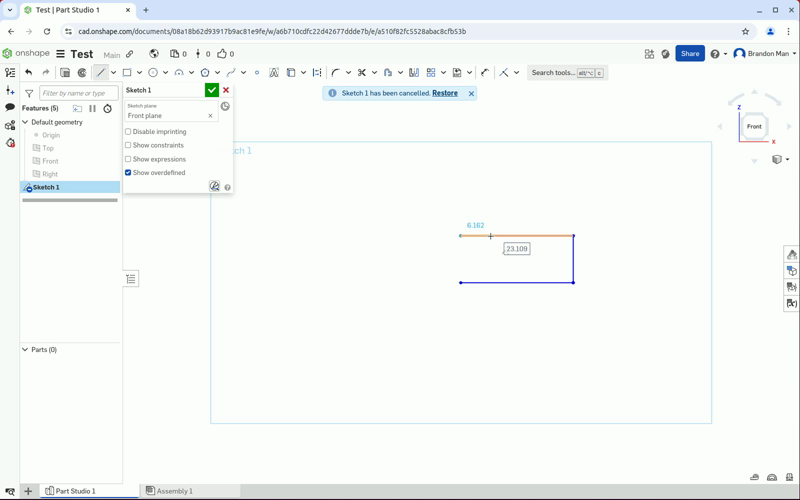
mouse_move(460, 282)
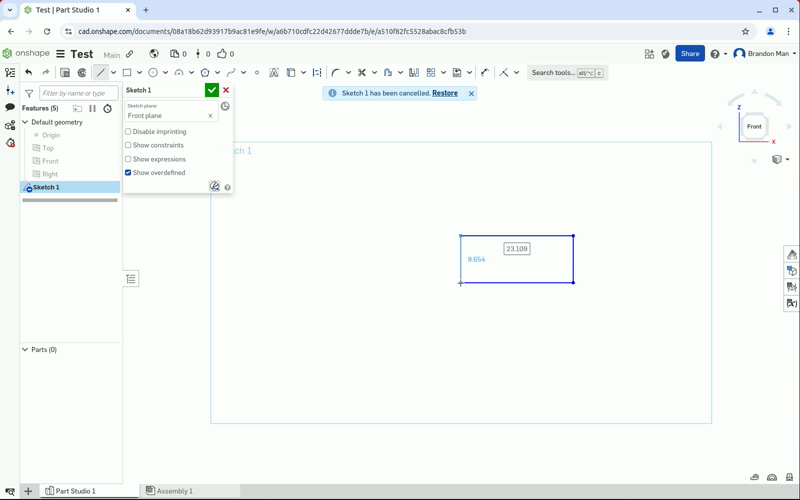
key_up(shift)
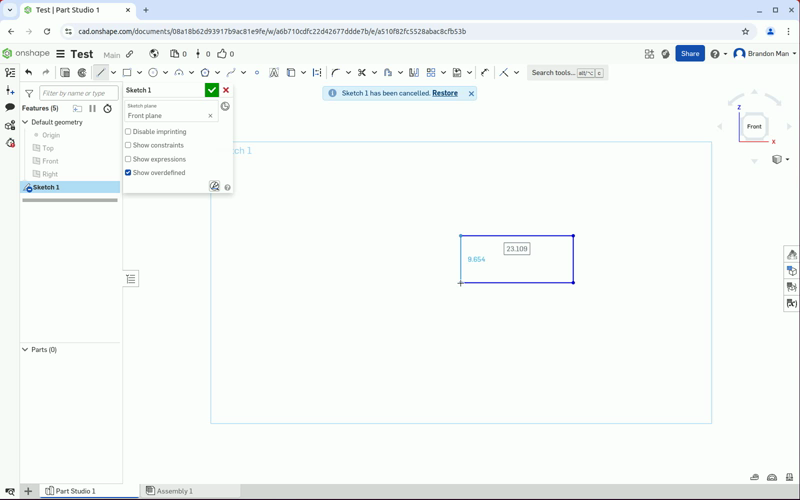
click(460, 282)
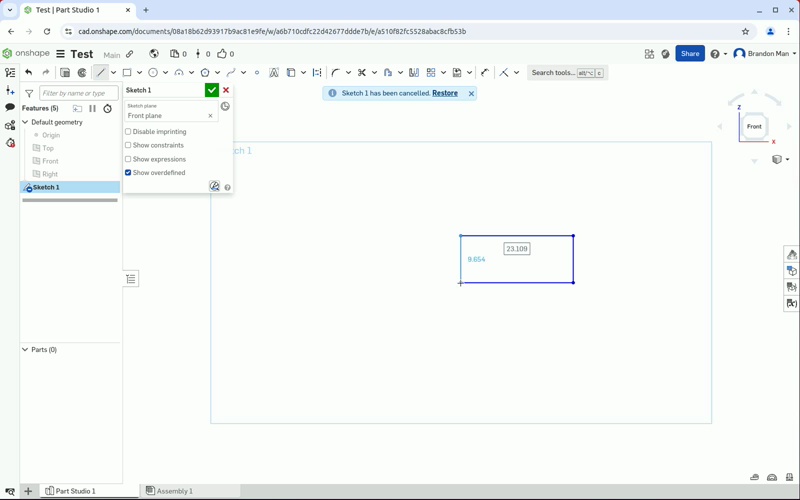
key(esc)
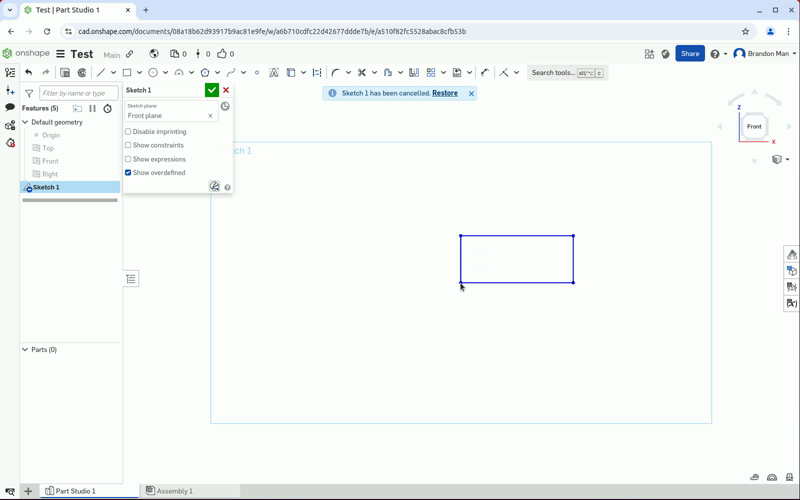
mouse_move(514, 245)
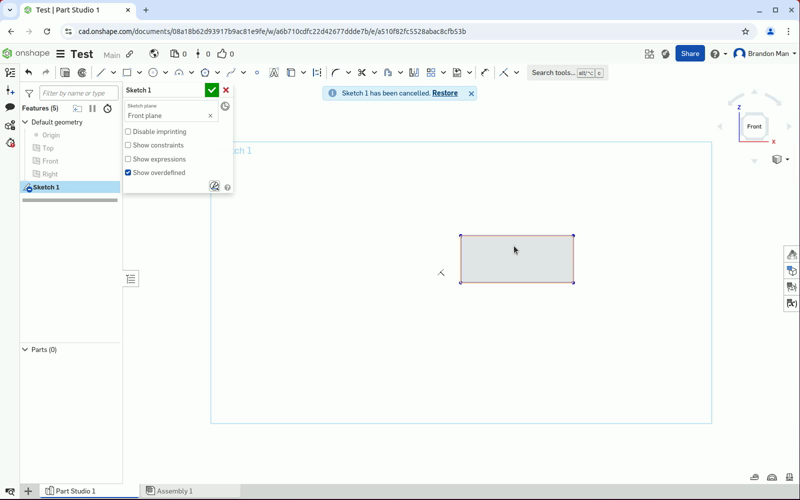
click(514, 245)
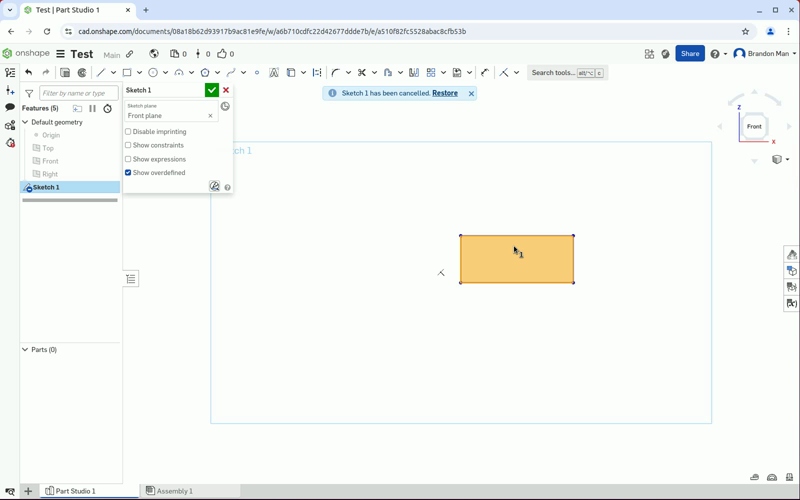
mouse_move(73, 352)
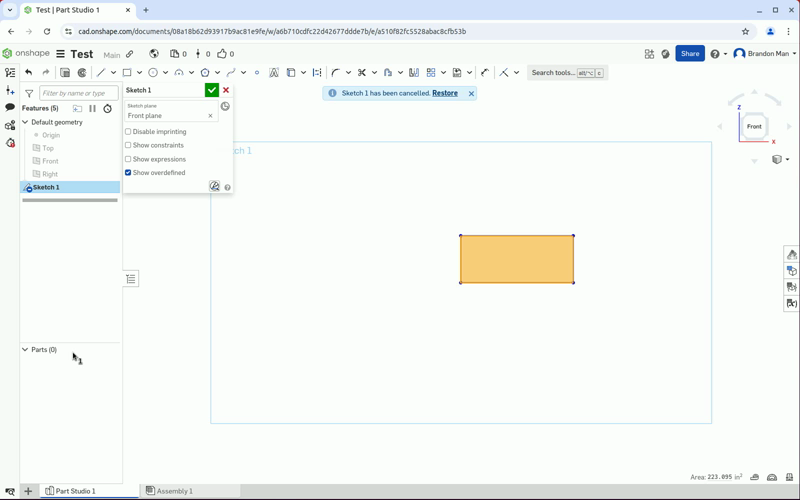
key(shift+y)
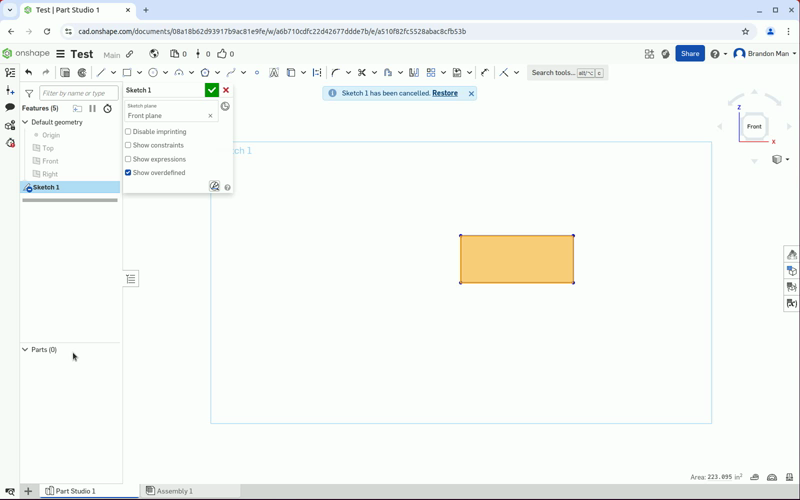
key(shift+e)
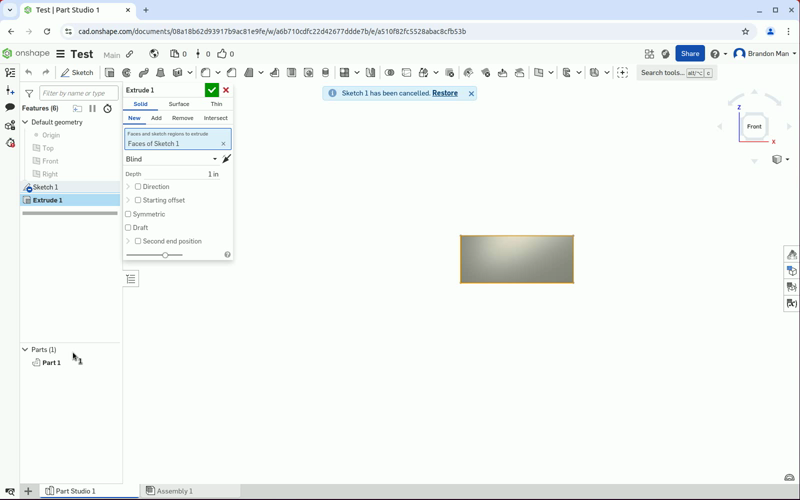
mouse_move(143, 106)
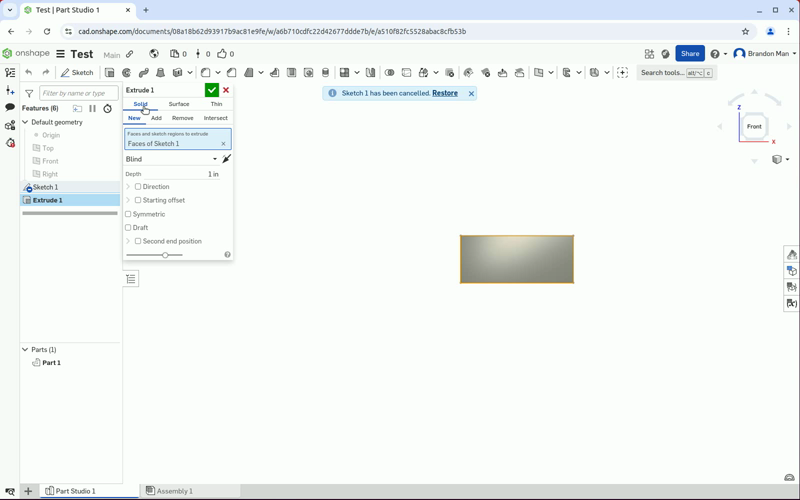
click(143, 106)
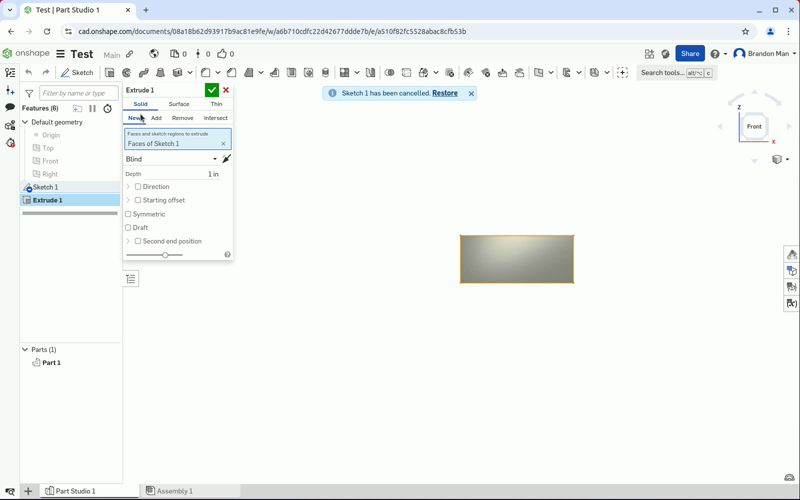
mouse_move(137, 120)
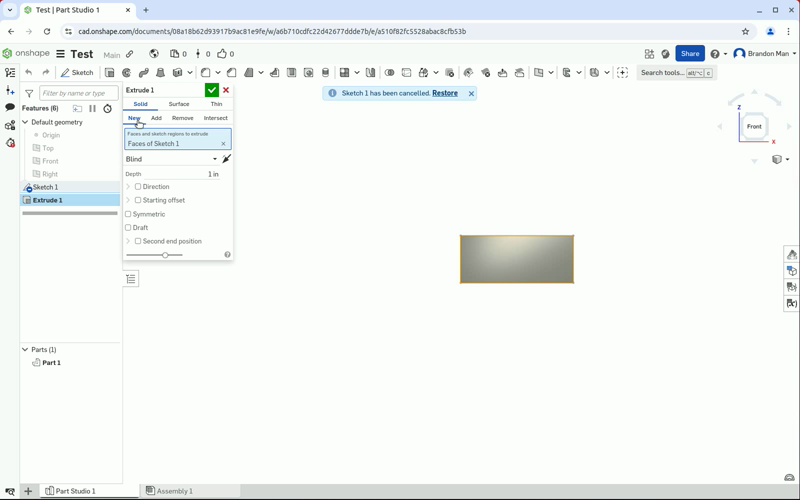
click(137, 120)
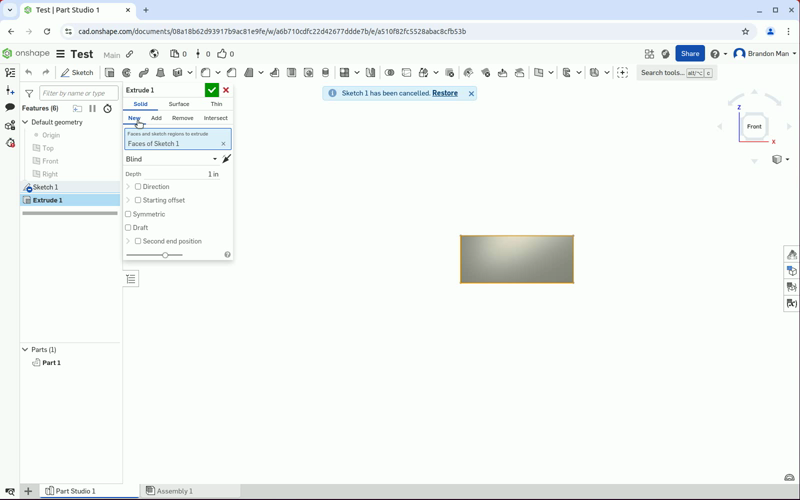
key(tab, 4)
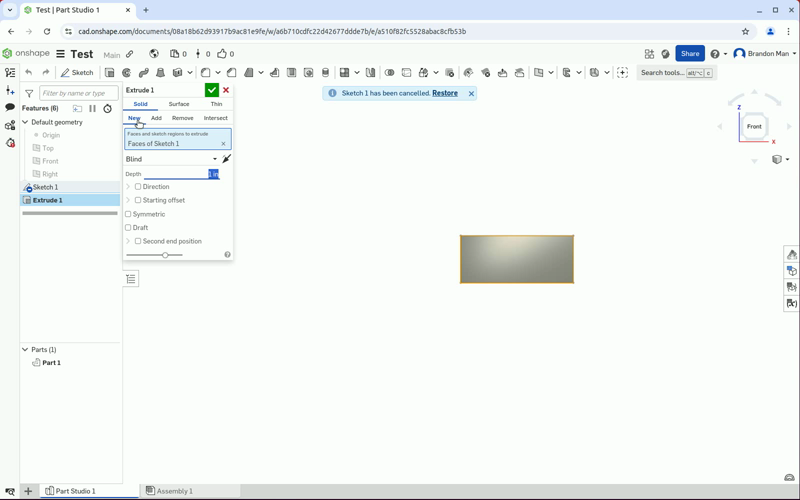
text(1.685)
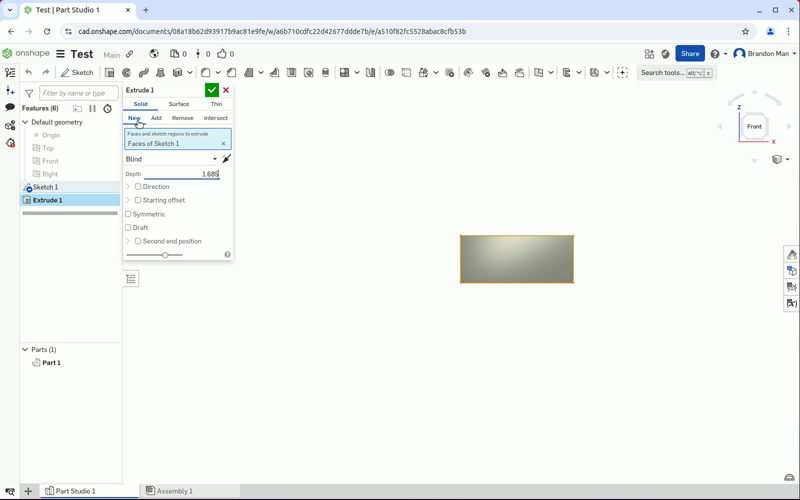
key(enter)
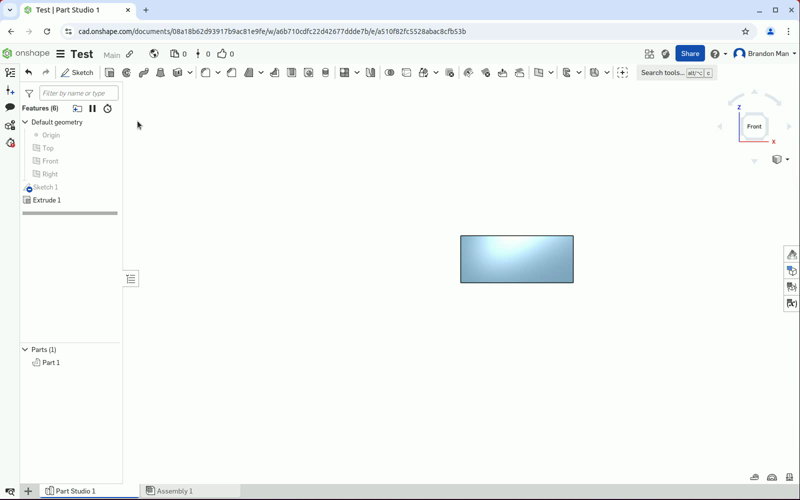
key(shift+h)
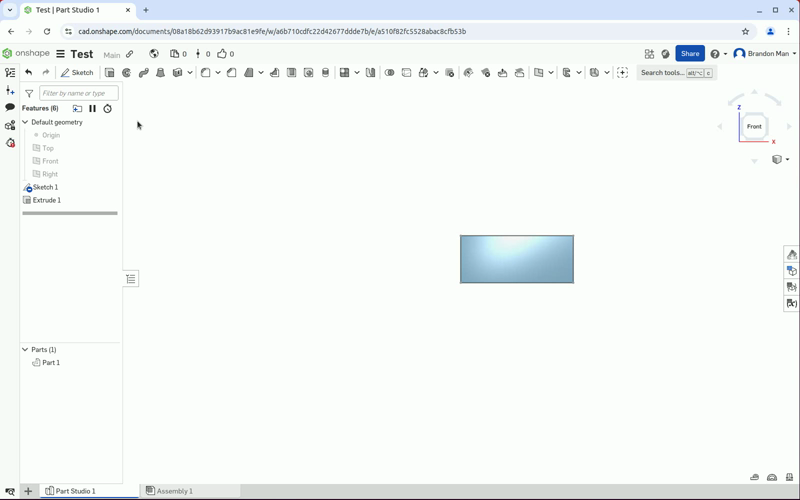
key(shift+h)
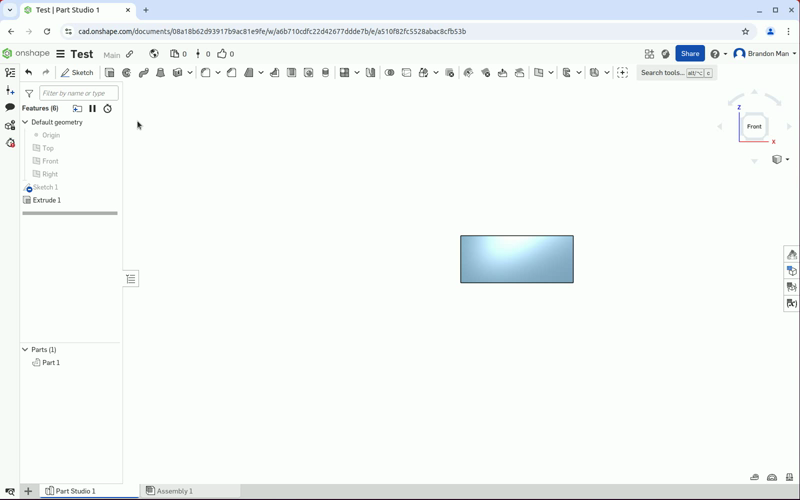
mouse_move(73, 189)
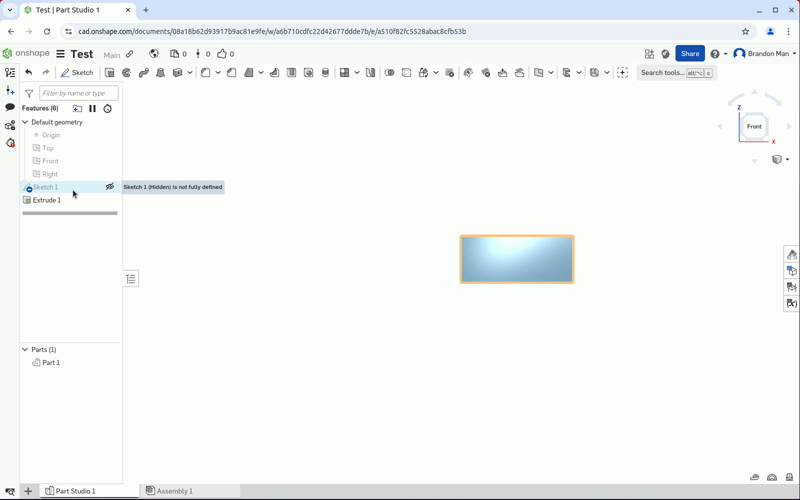
click(73, 189)
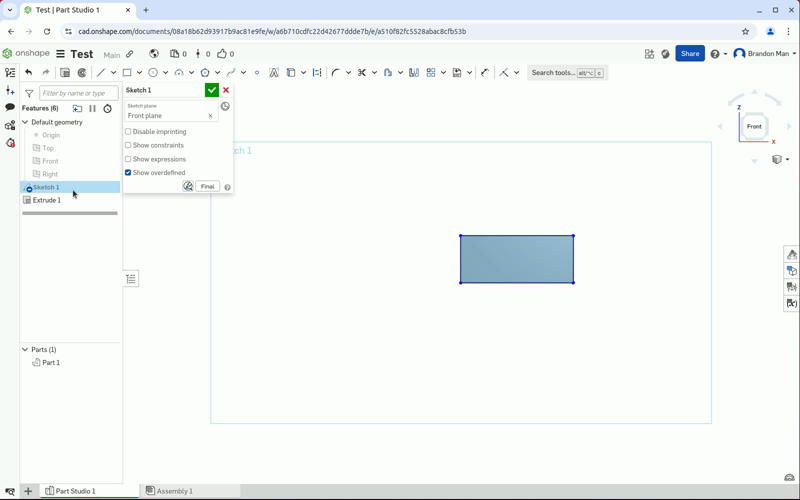
mouse_move(229, 92)
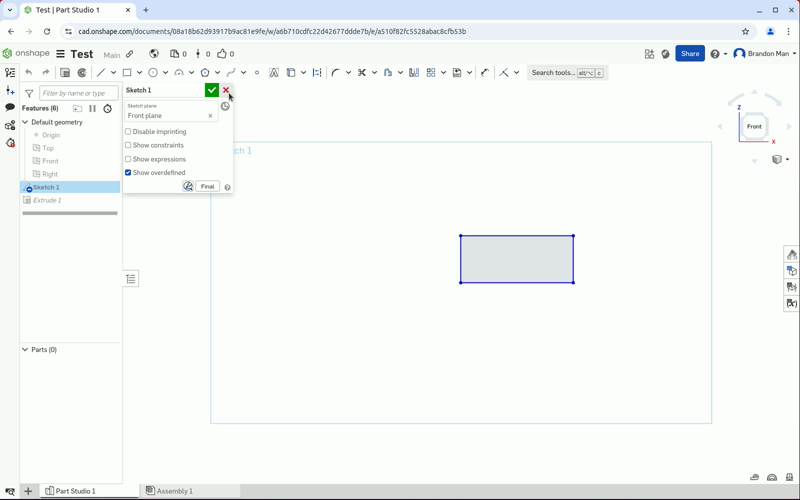
click(229, 92)
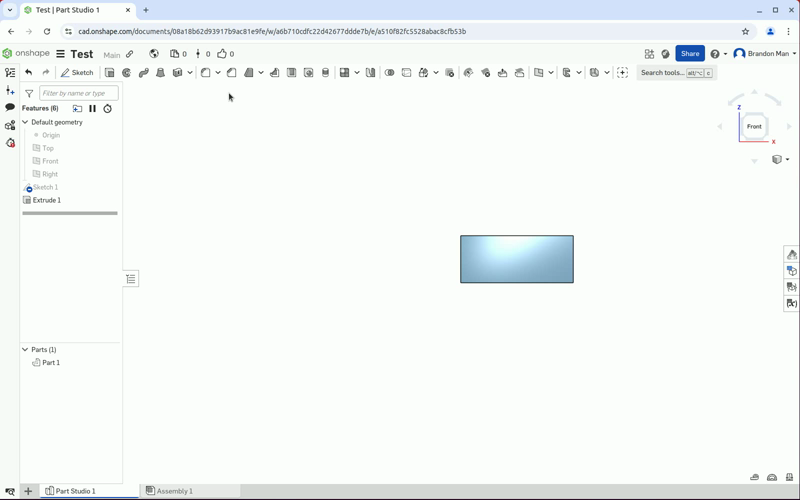
mouse_move(541, 75)
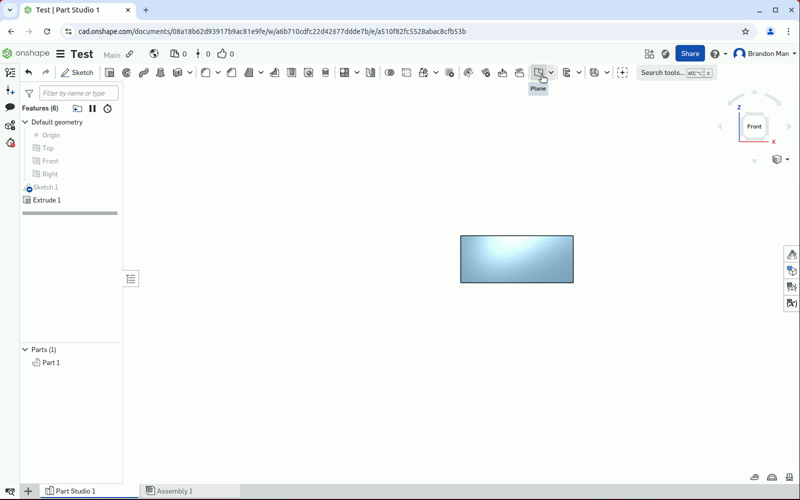
click(541, 75)
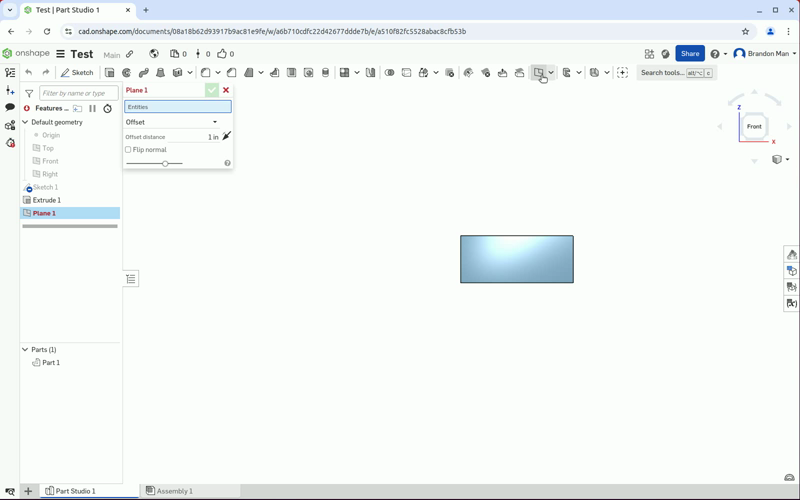
mouse_move(73, 163)
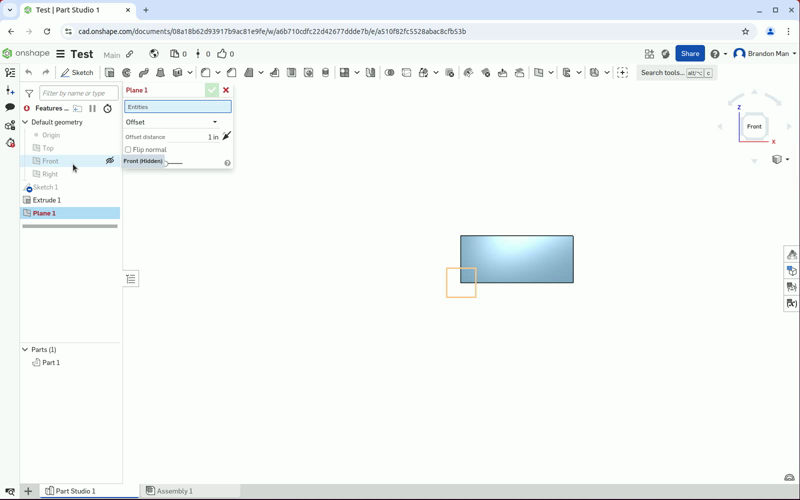
click(73, 163)
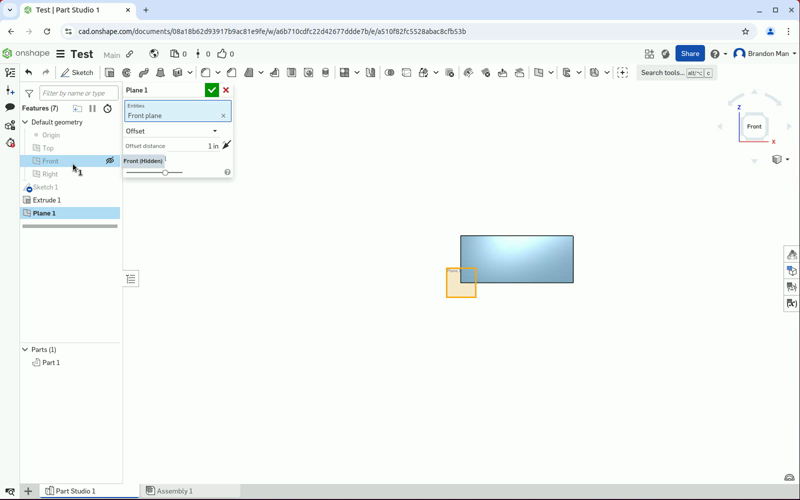
key(tab, 2)
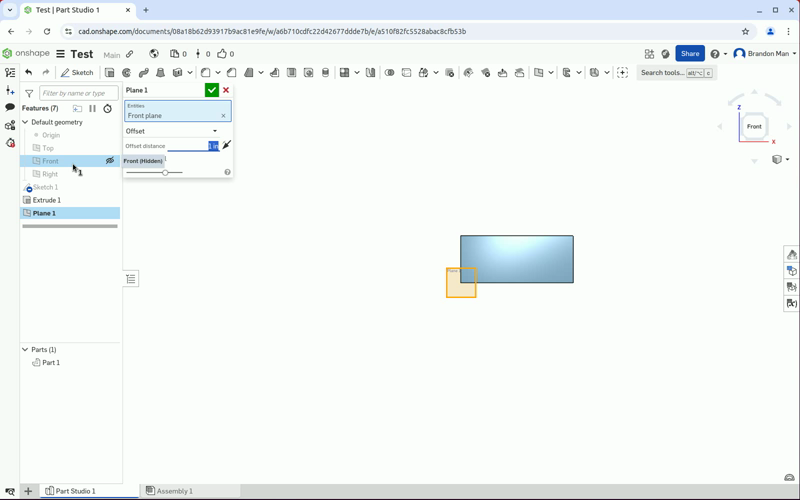
text(1.695)
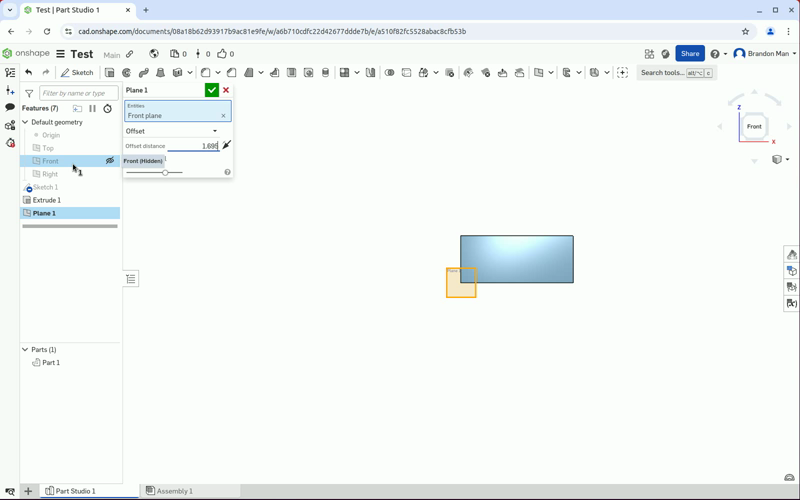
key(enter, 2)
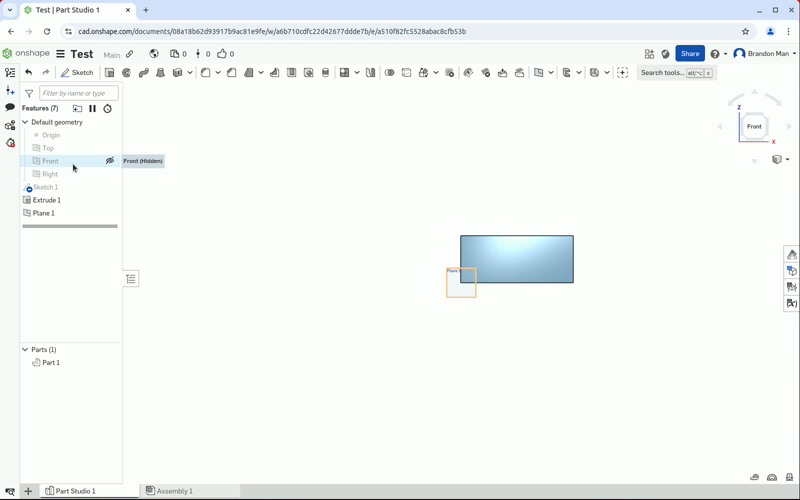
key(shift+s)
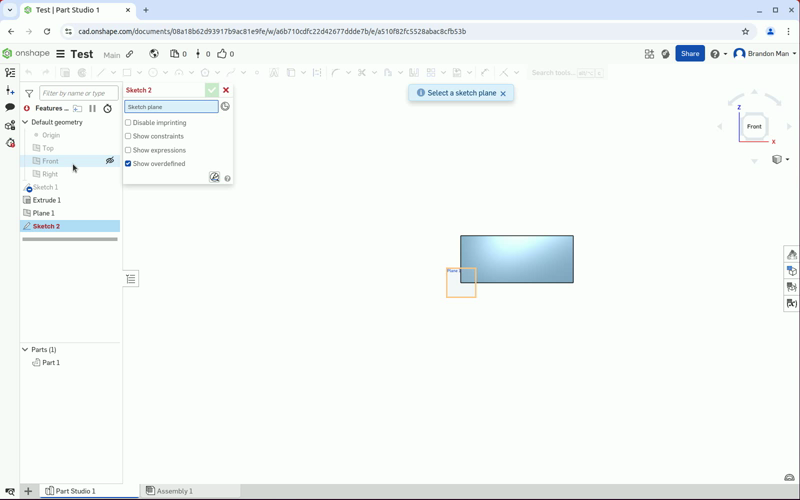
mouse_move(73, 215)
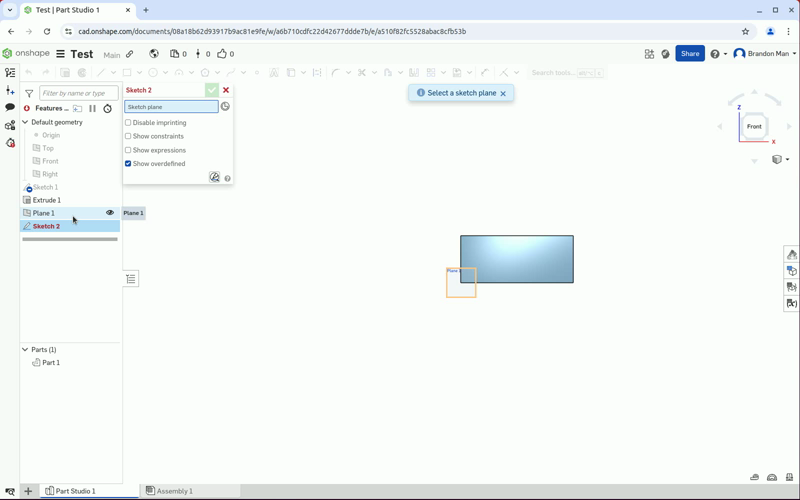
click(73, 215)
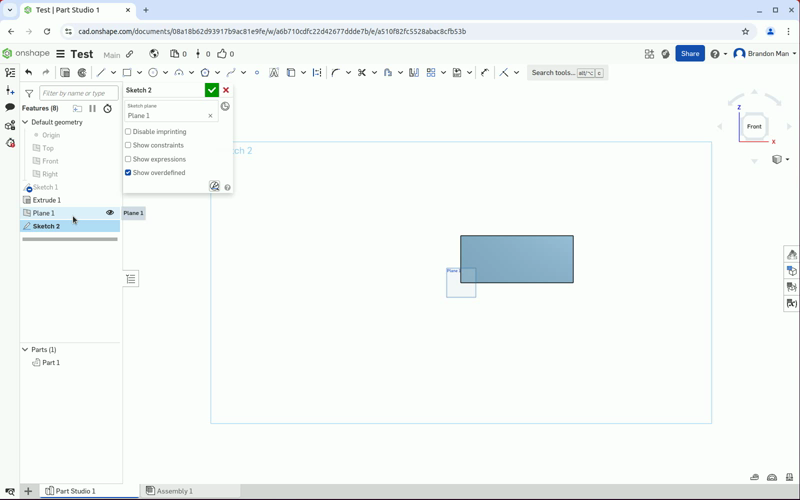
mouse_move(73, 352)
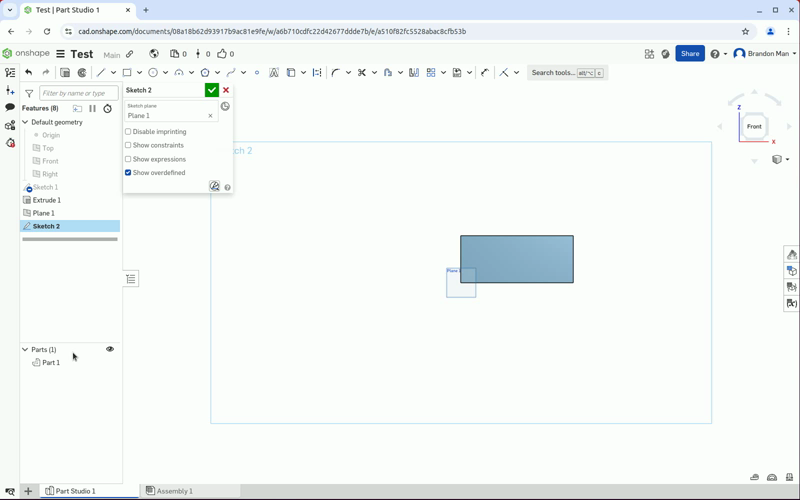
key(y)
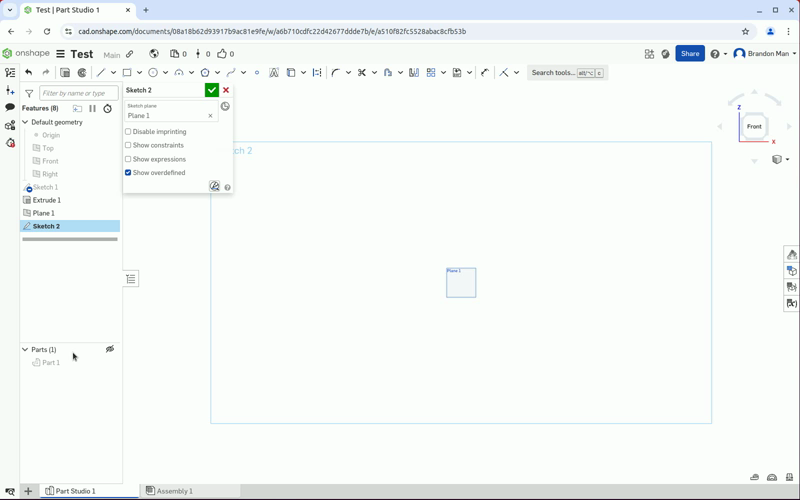
key(c)
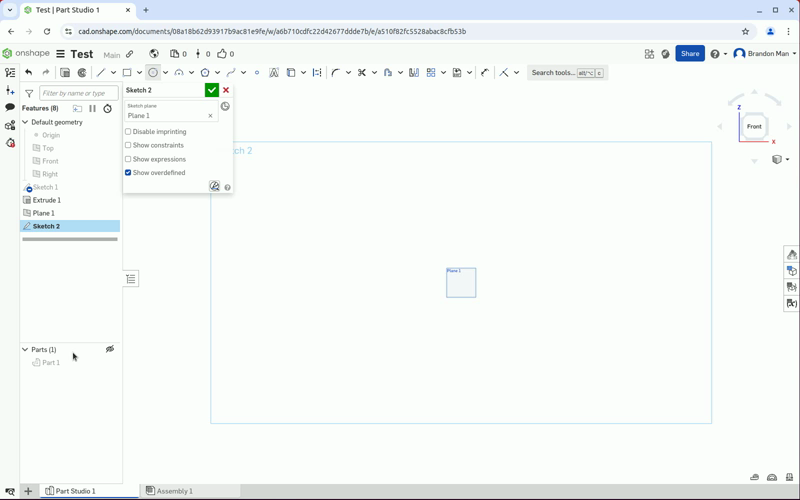
key_down(shift)
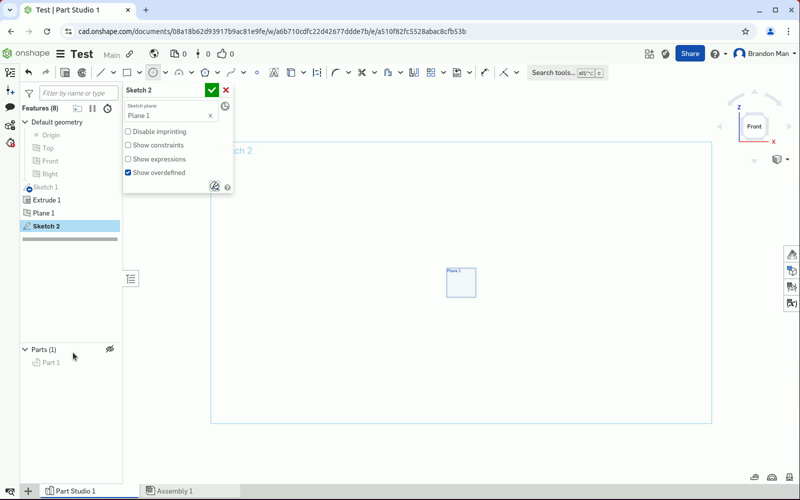
mouse_move(480, 261)
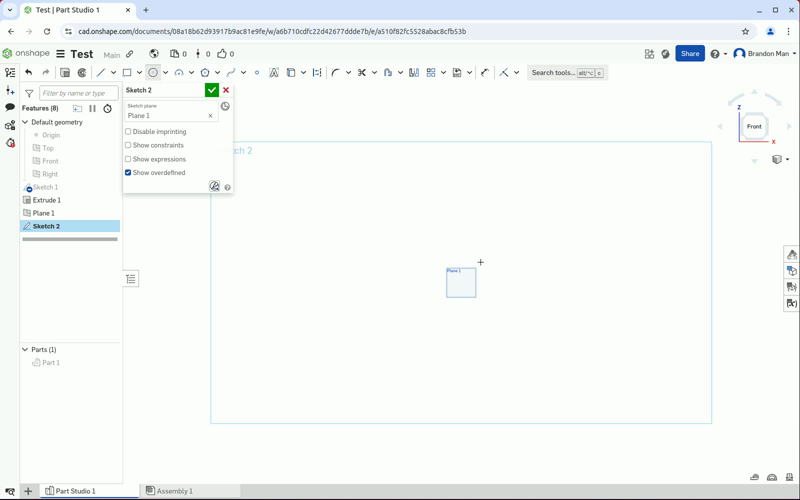
click(480, 261)
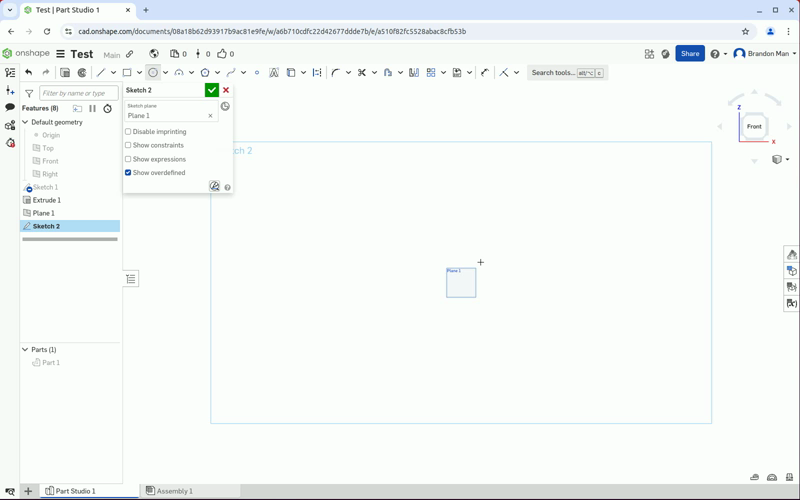
key_up(shift)
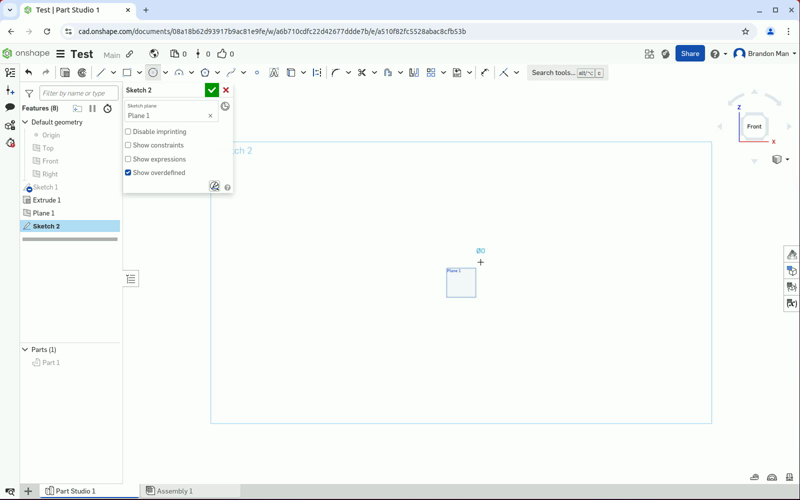
mouse_move(497, 261)
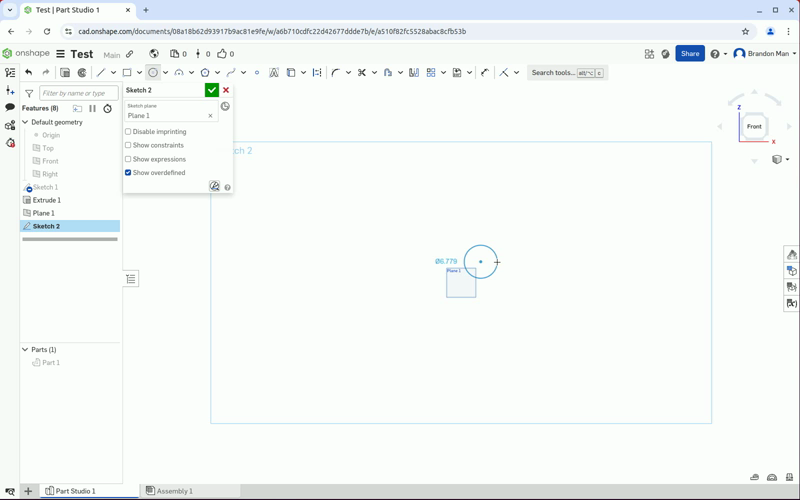
click(497, 261)
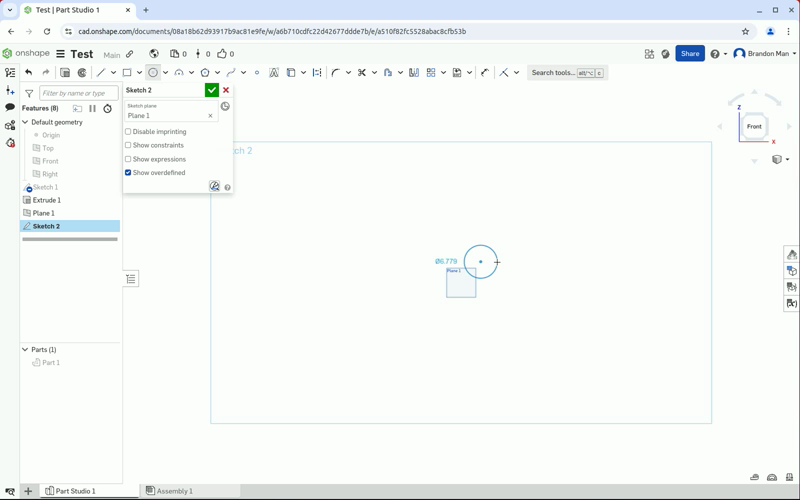
key(esc)
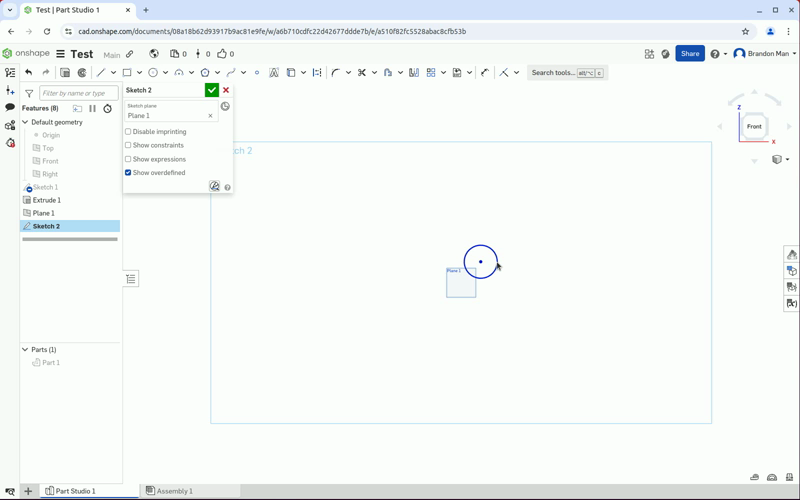
mouse_move(486, 269)
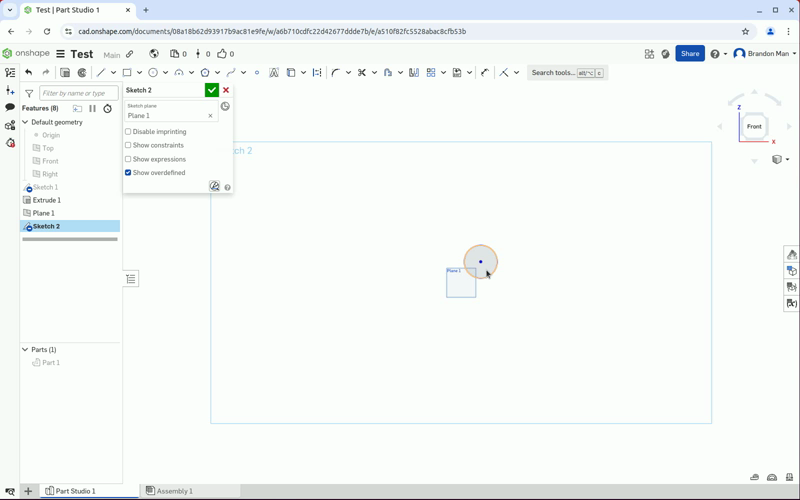
scroll(6)
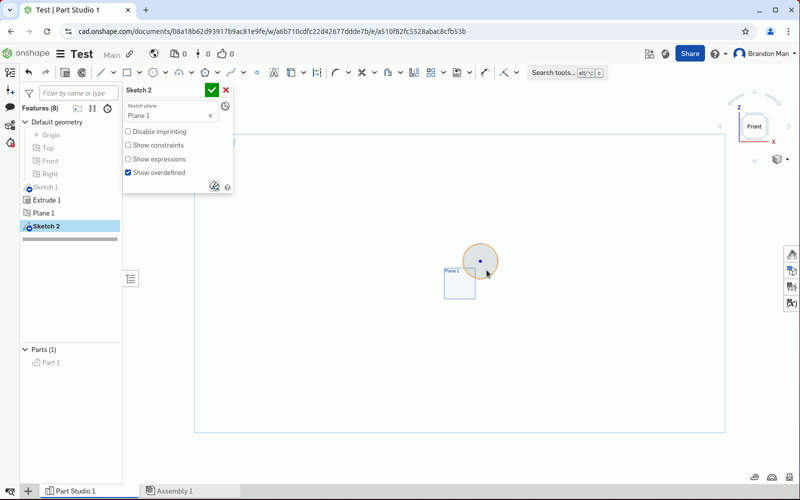
scroll(6)
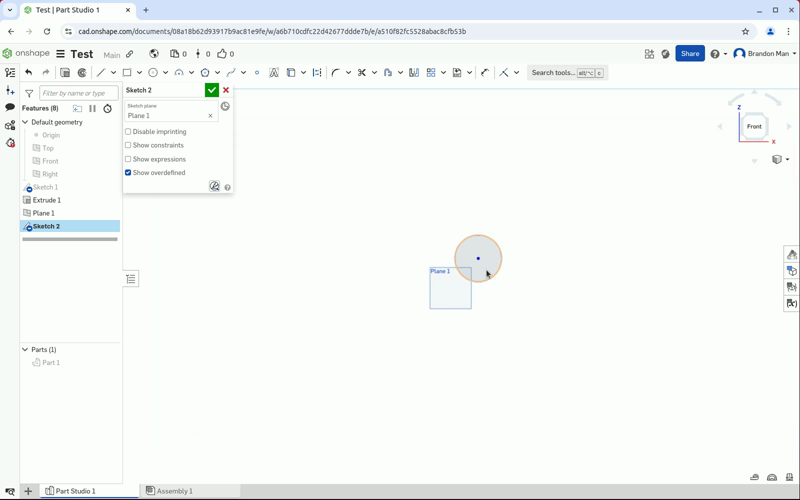
scroll(6)
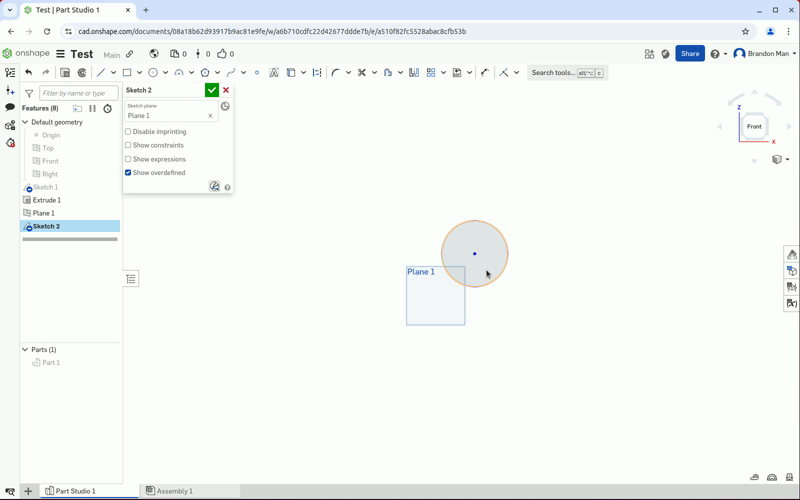
scroll(6)
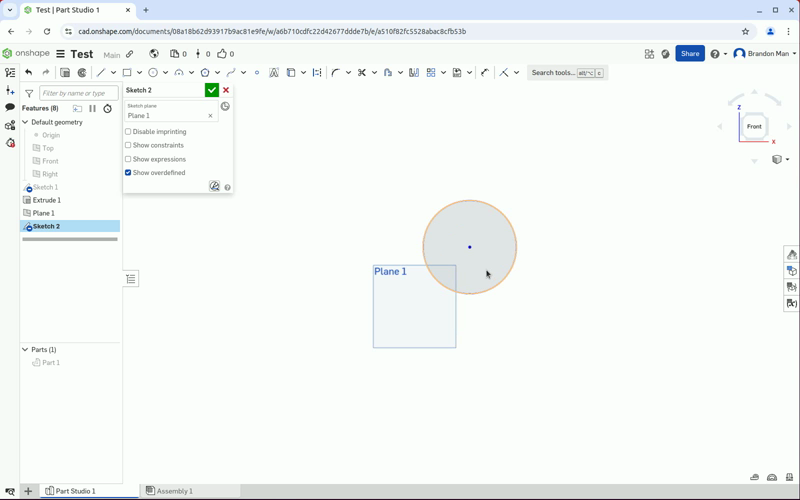
scroll(6)
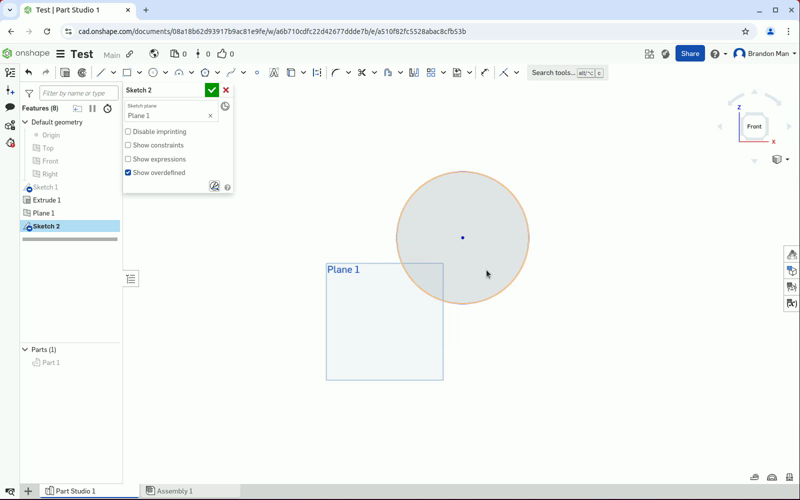
scroll(6)
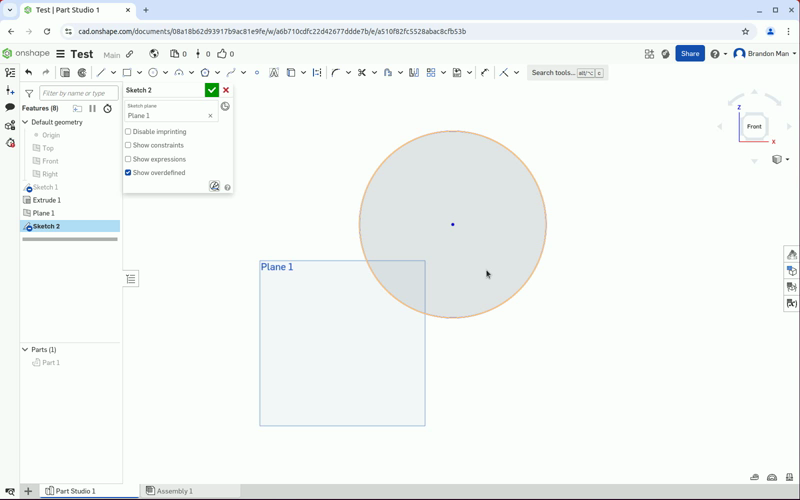
scroll(6)
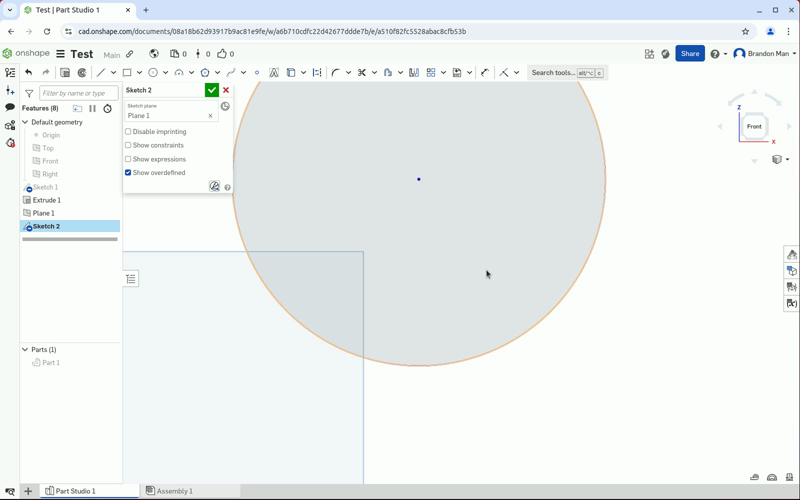
click(486, 269)
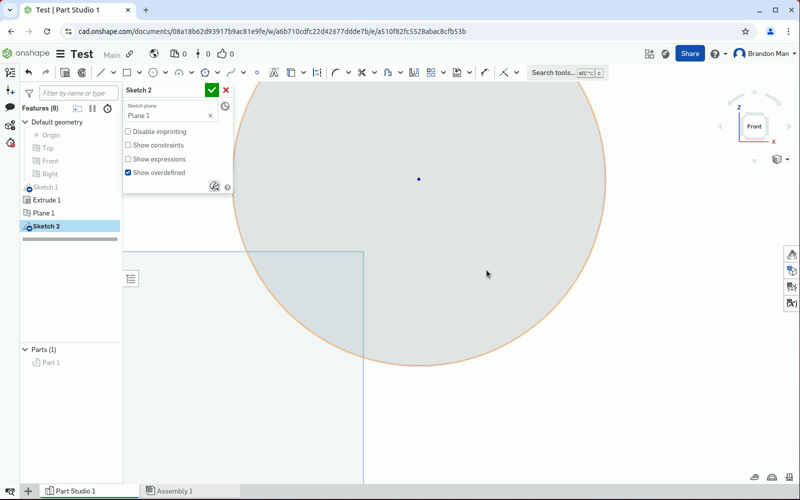
scroll(-6)
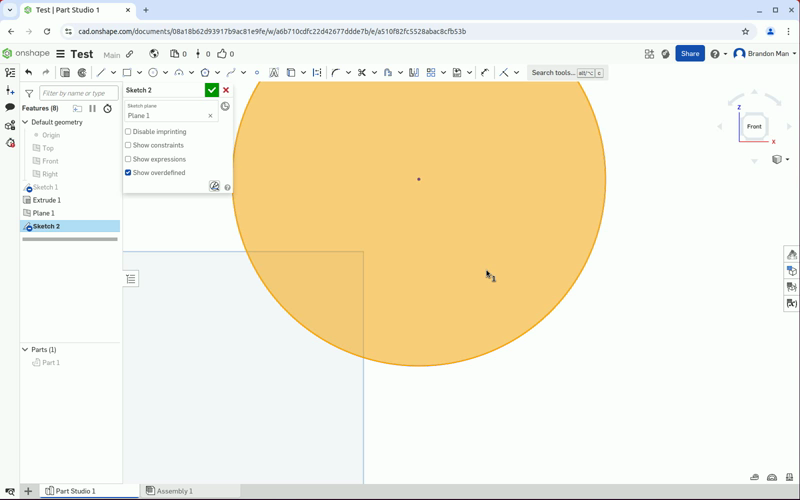
scroll(-6)
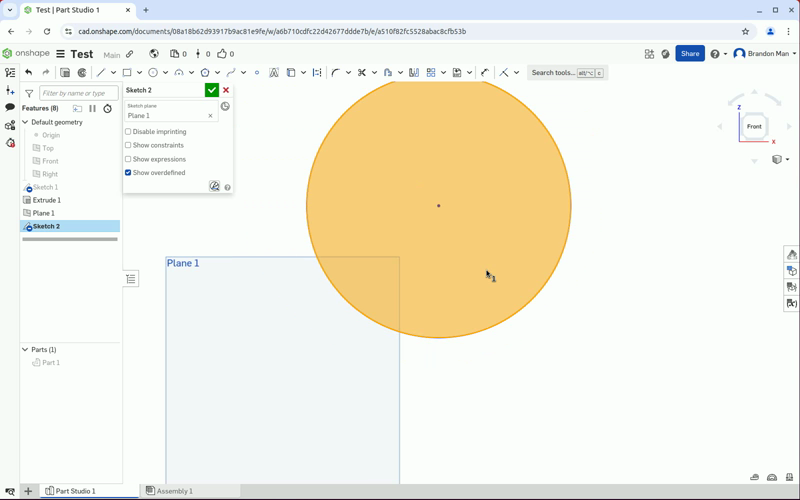
scroll(-6)
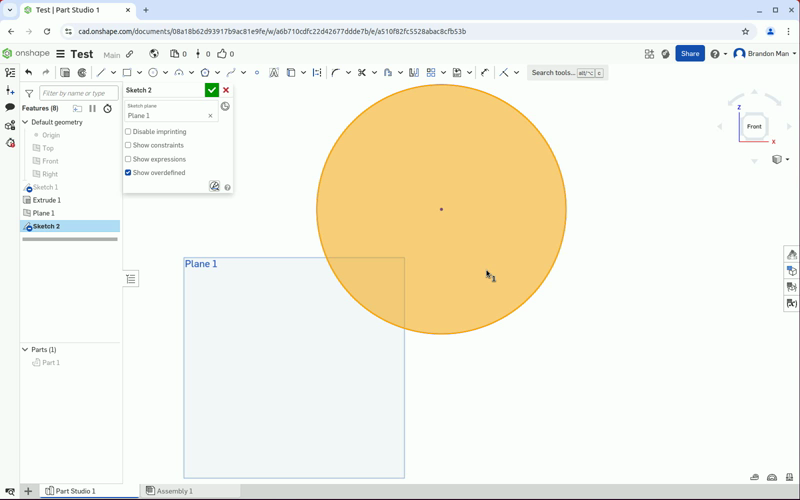
scroll(-6)
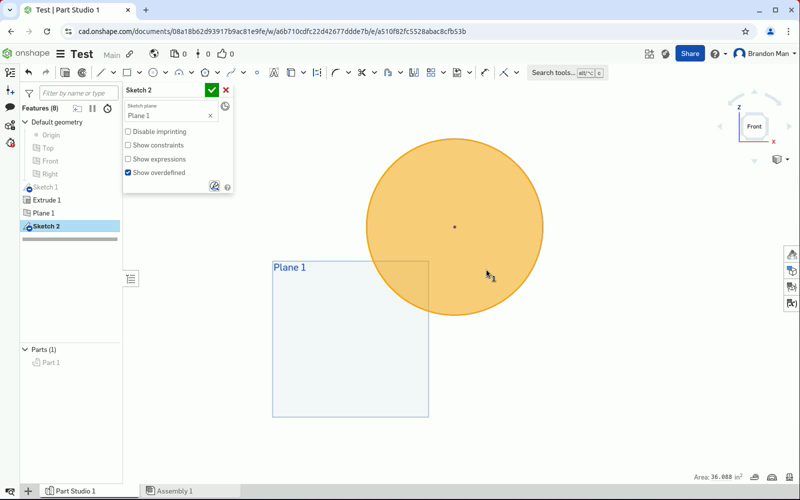
scroll(-6)
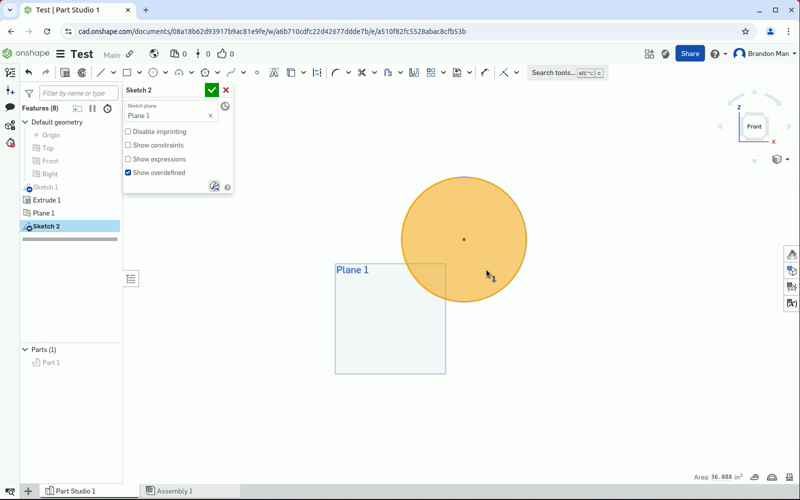
scroll(-6)
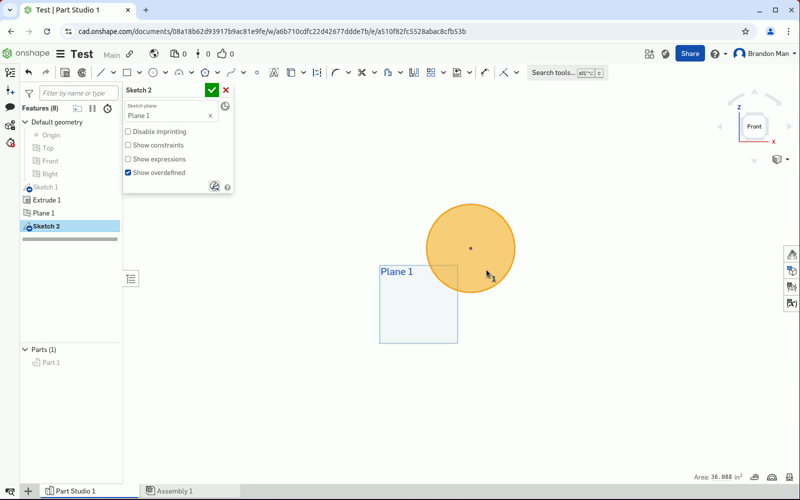
scroll(-6)
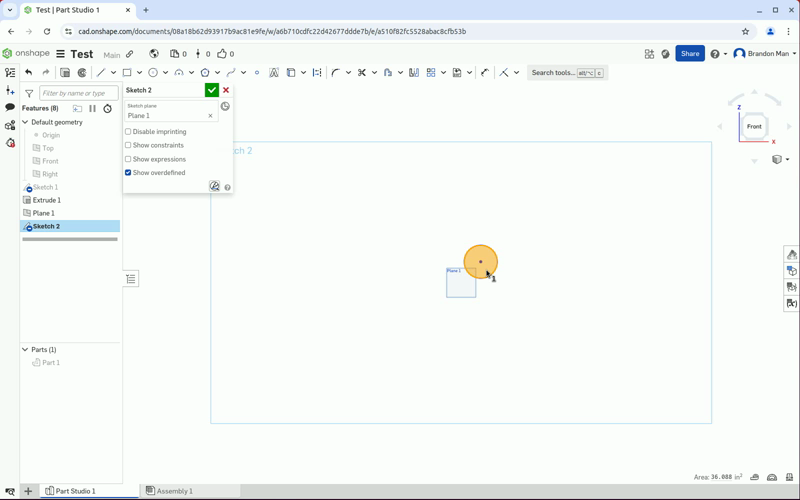
mouse_move(73, 352)
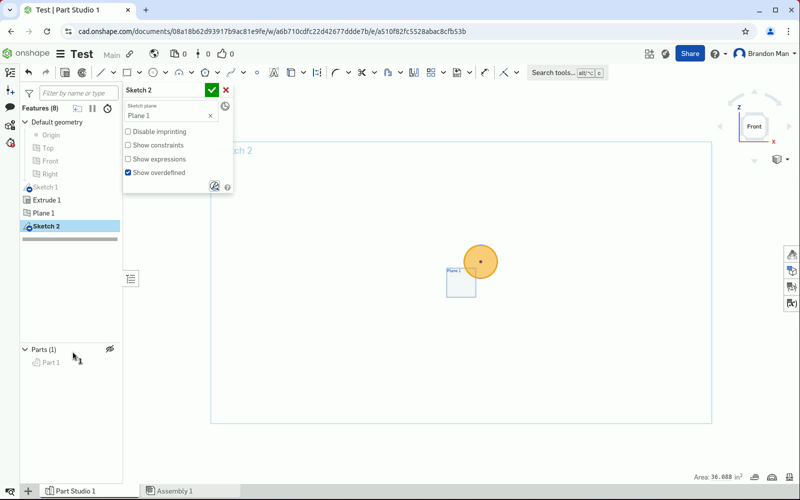
key(shift+y)
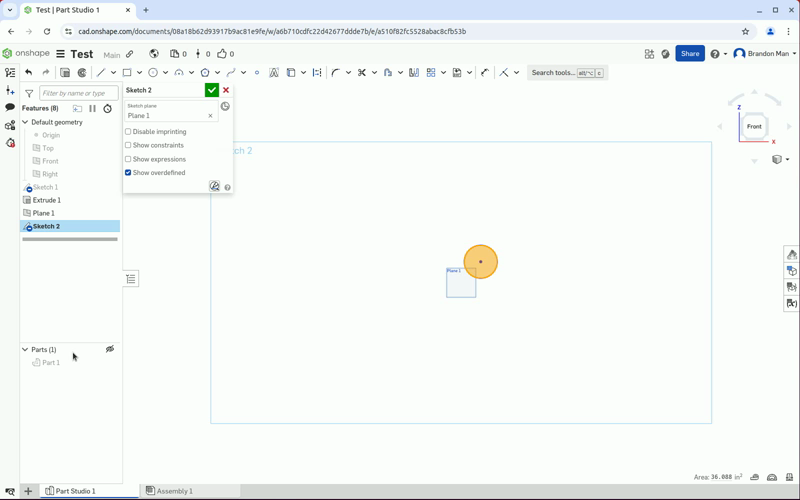
key(shift+e)
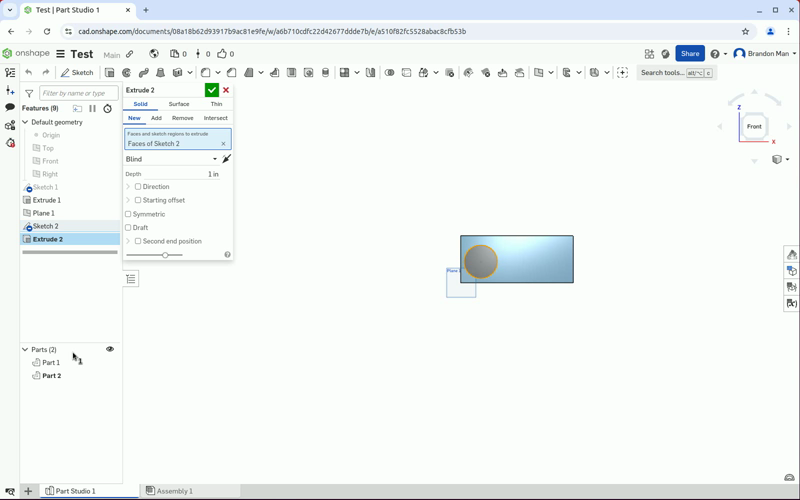
mouse_move(143, 106)
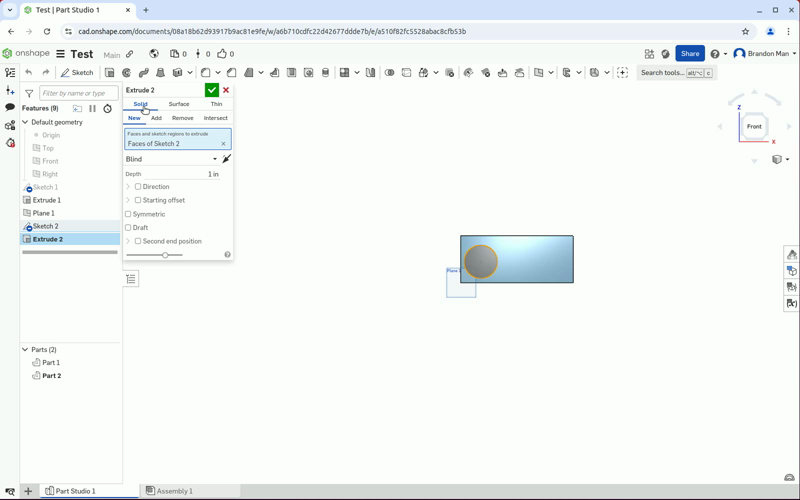
click(143, 106)
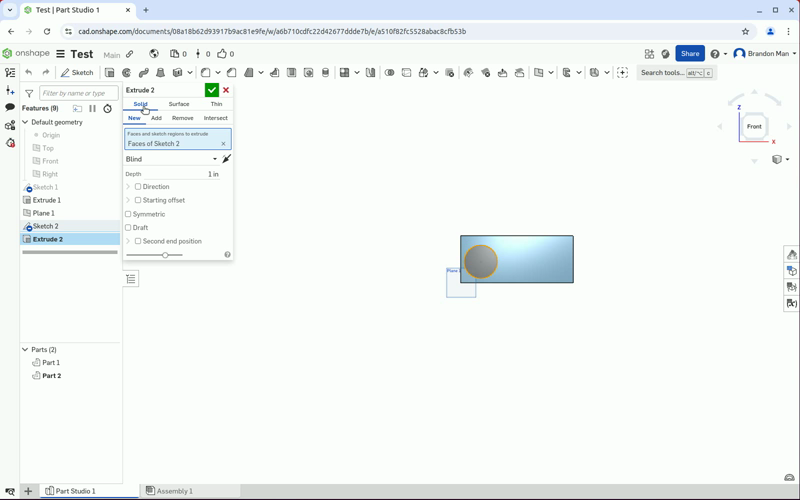
mouse_move(186, 120)
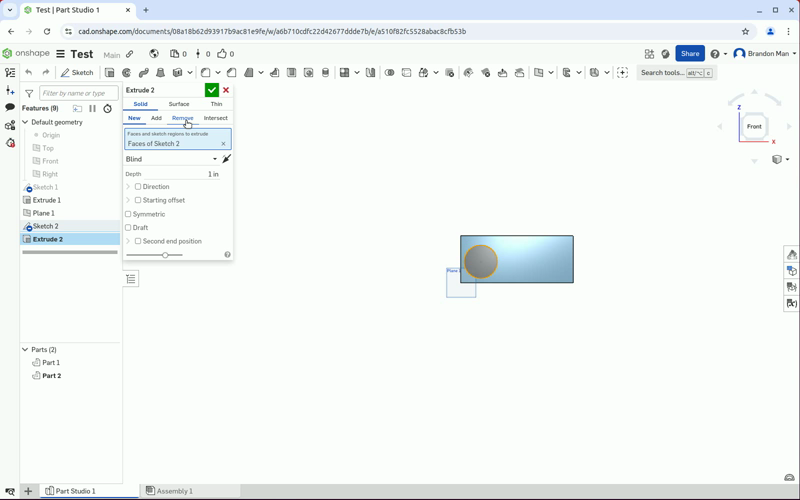
click(186, 120)
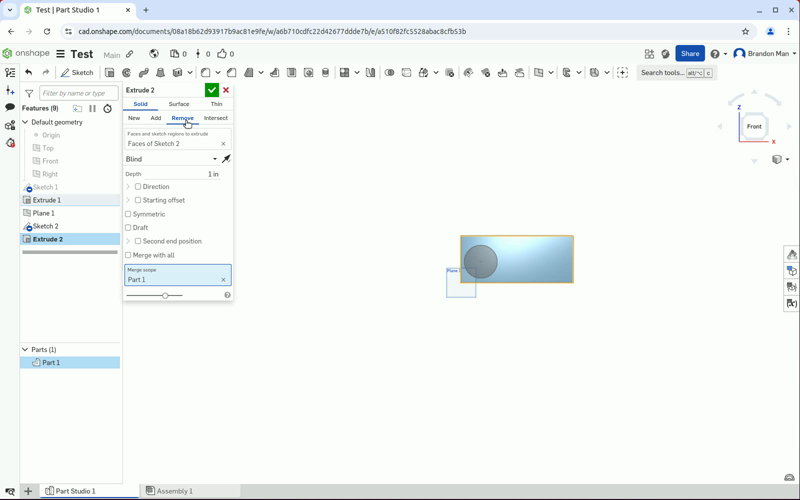
key(tab, 4)
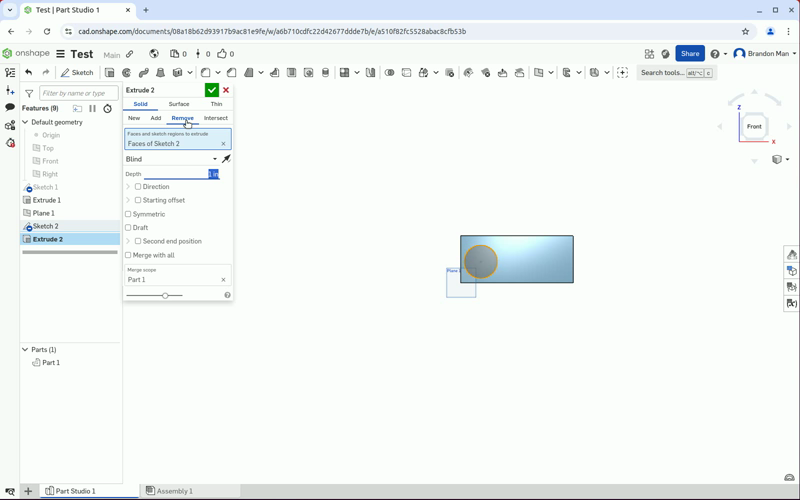
text(2.166)
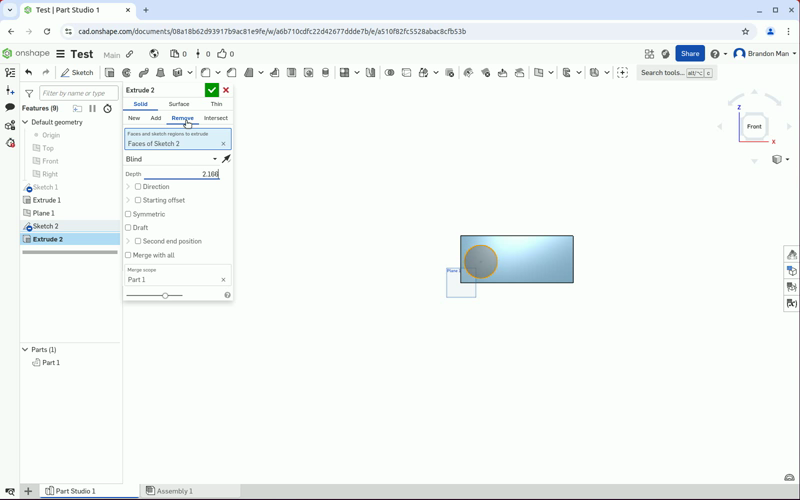
key(tab, 6)
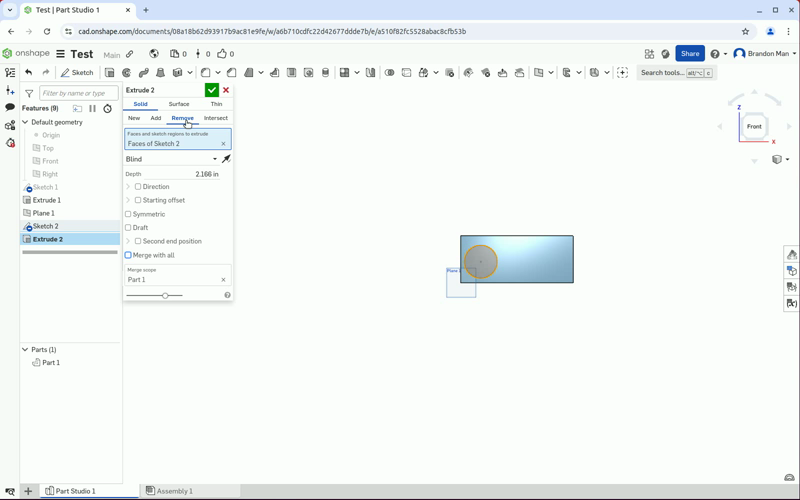
key(space)
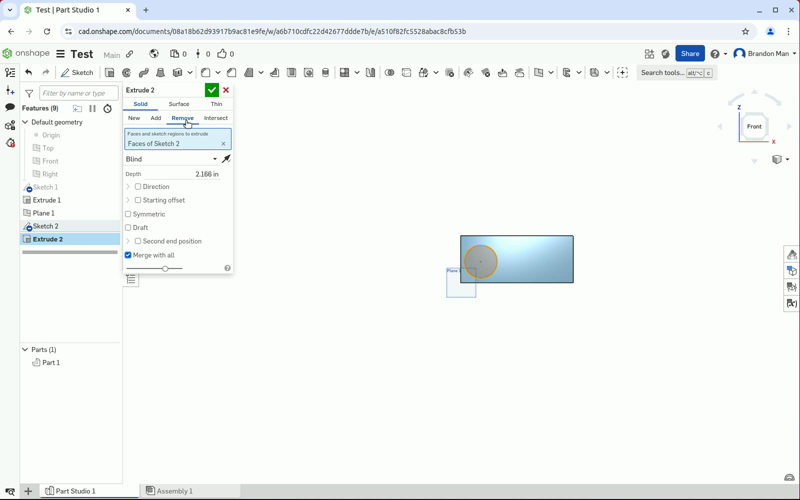
key(enter)
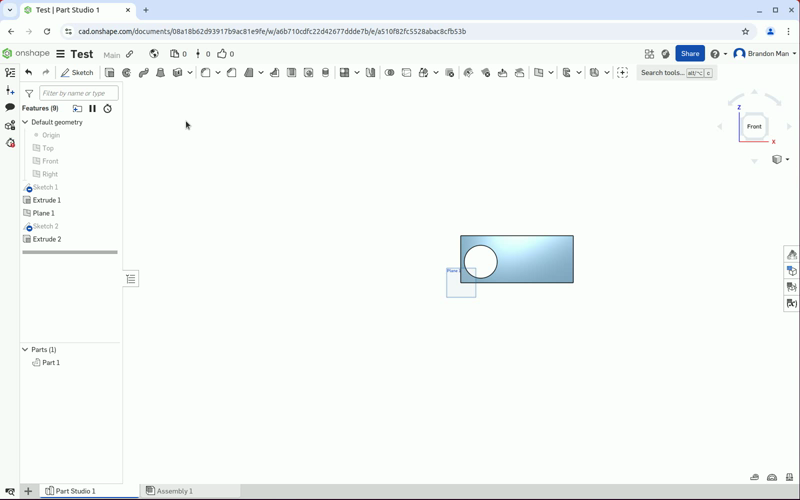
key(shift+h)
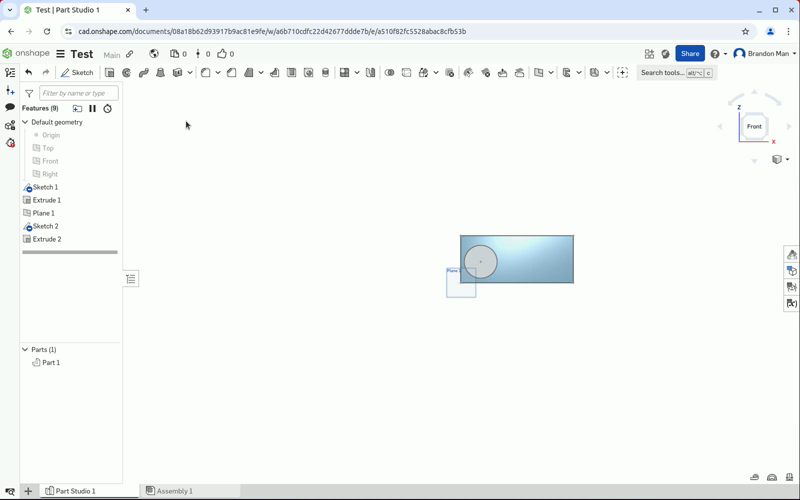
key(shift+h)
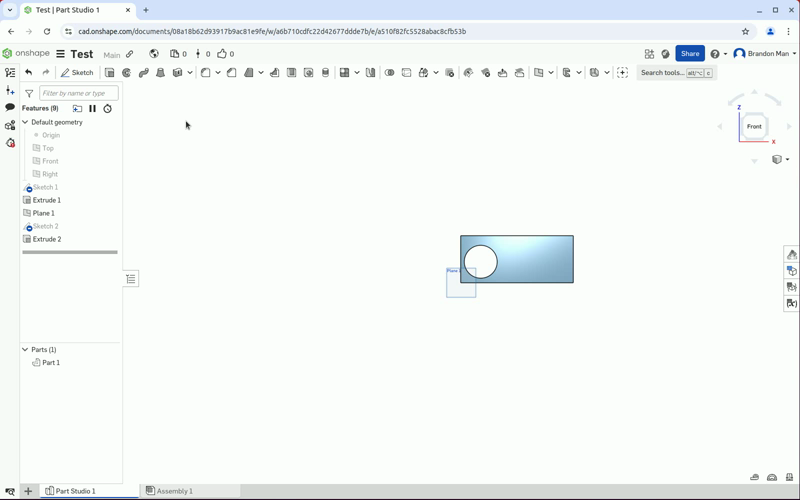
mouse_move(73, 189)
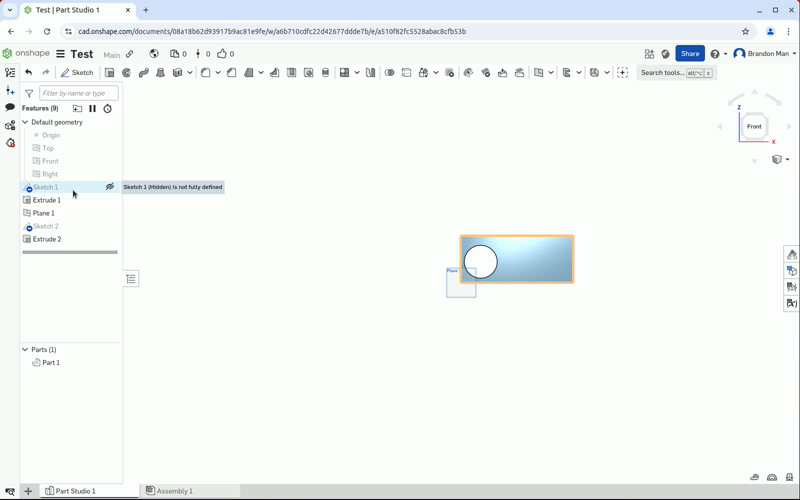
click(73, 189)
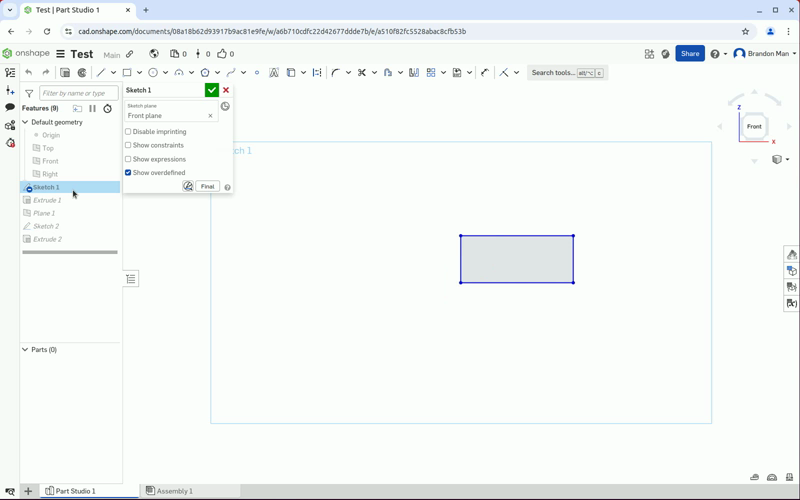
mouse_move(229, 92)
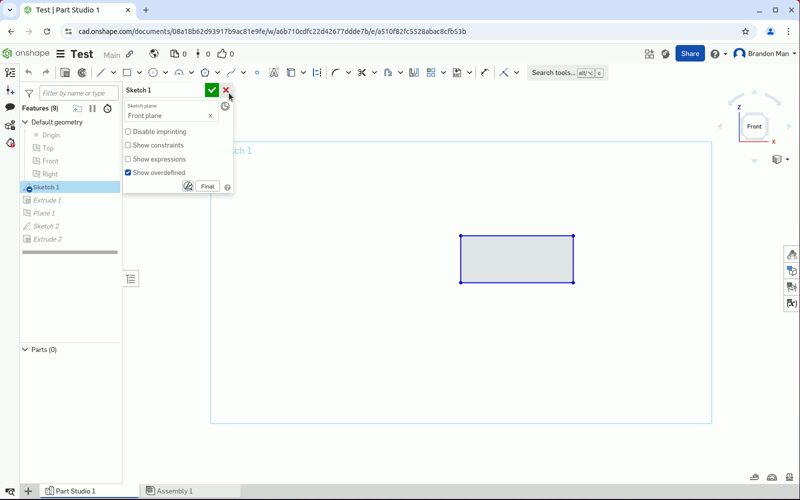
click(229, 92)
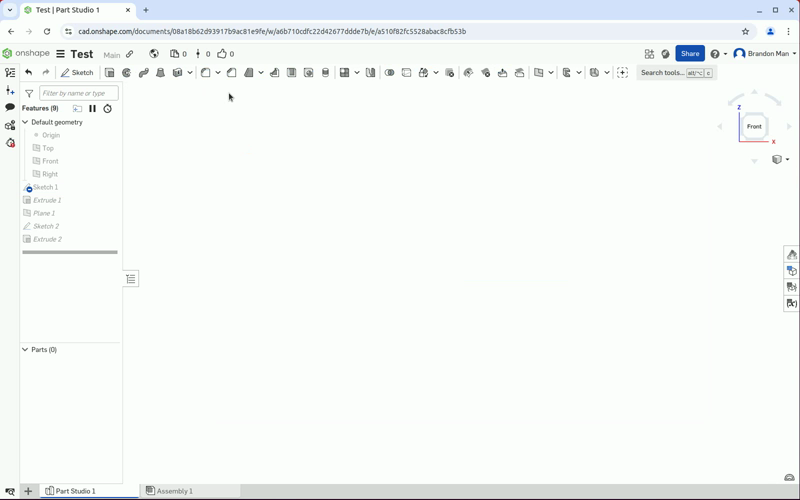
key(shift+s)
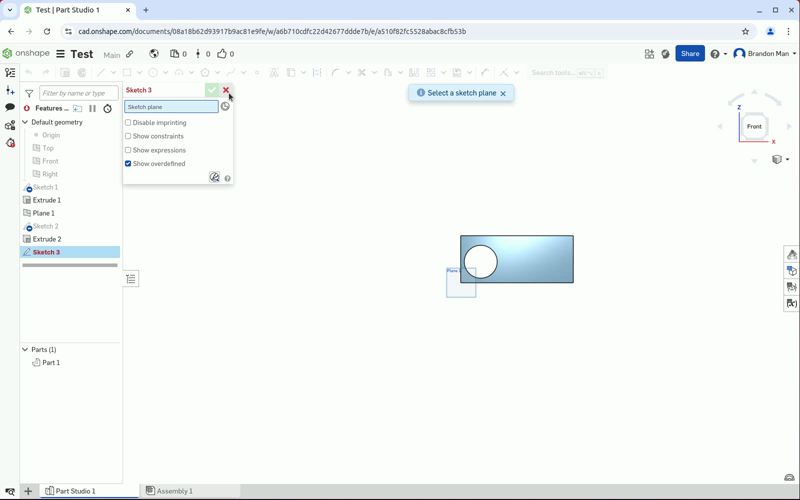
mouse_move(73, 215)
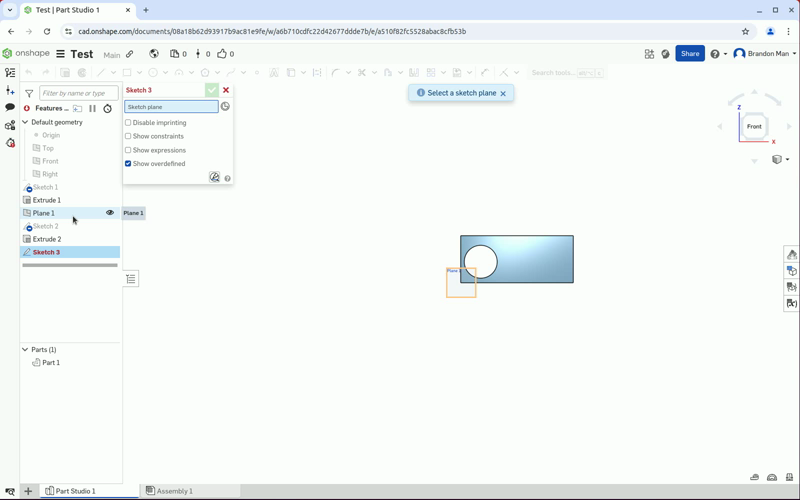
click(73, 215)
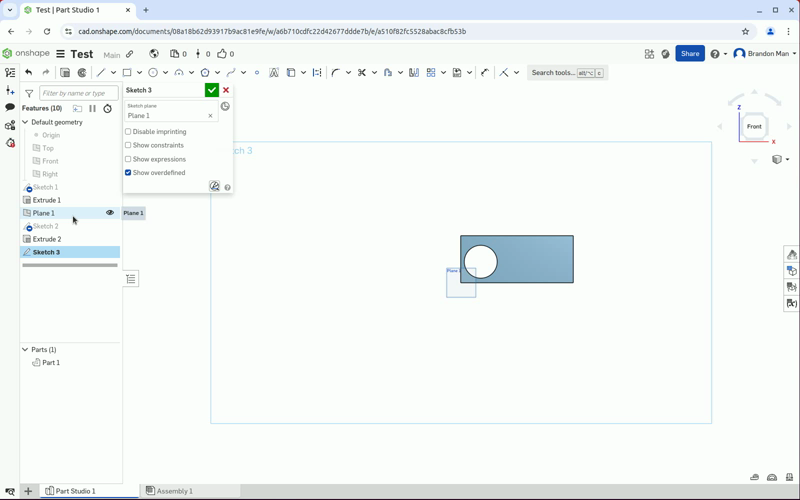
mouse_move(73, 352)
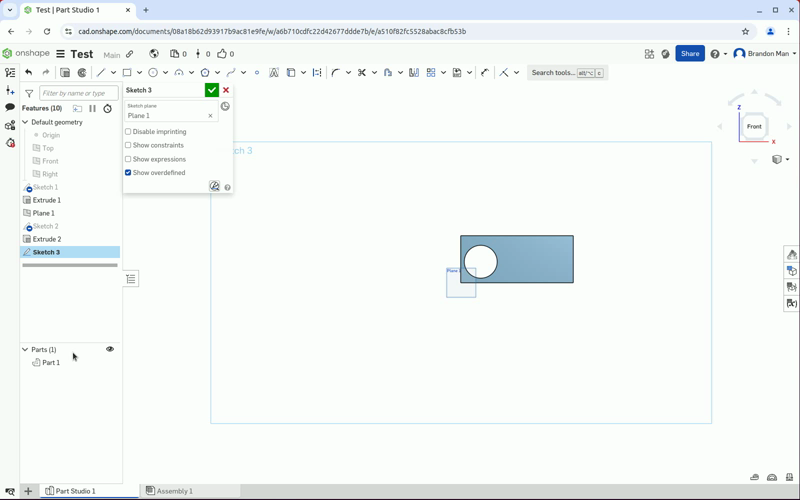
key(y)
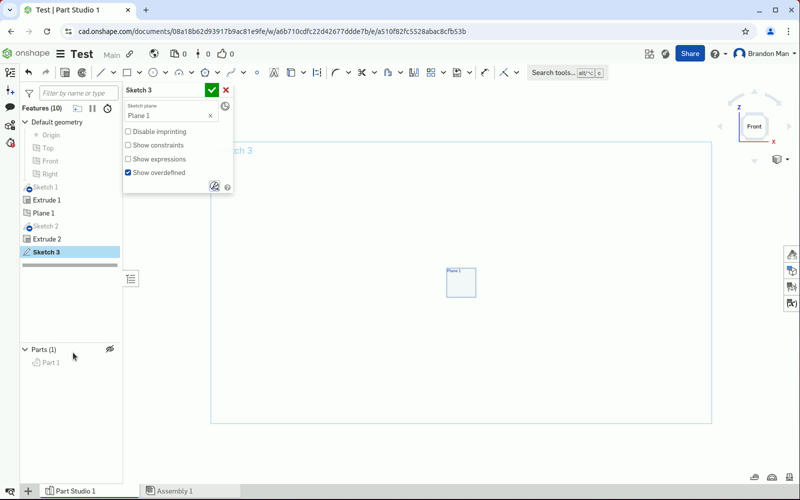
key(c)
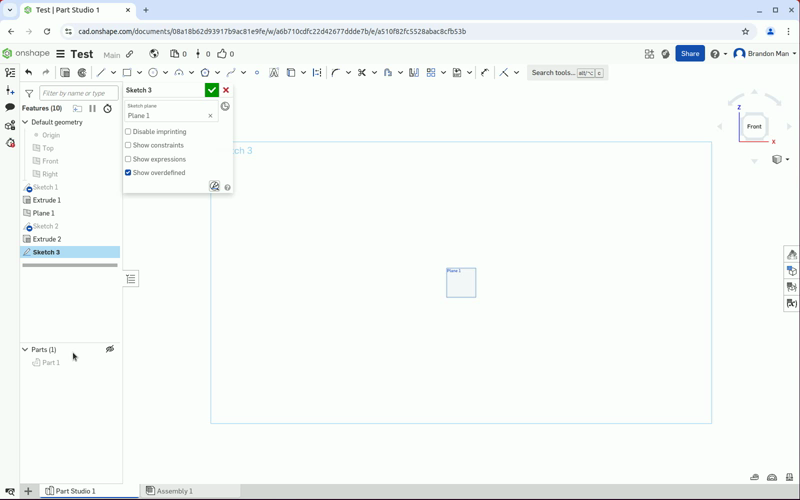
key_down(shift)
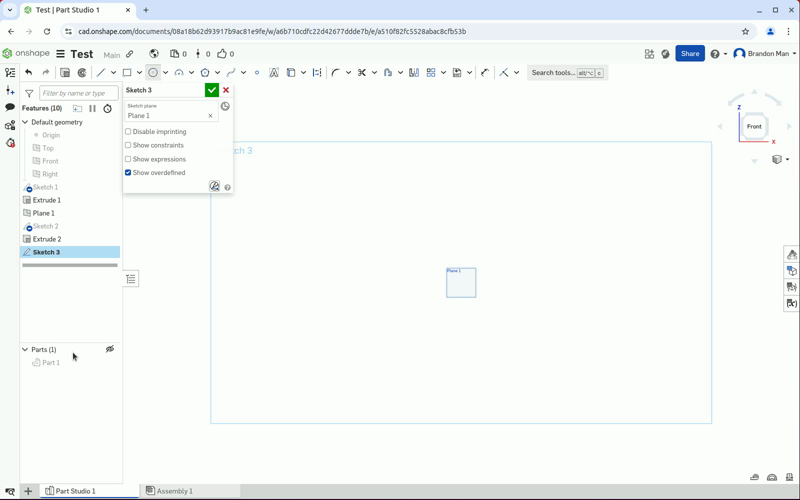
mouse_move(554, 261)
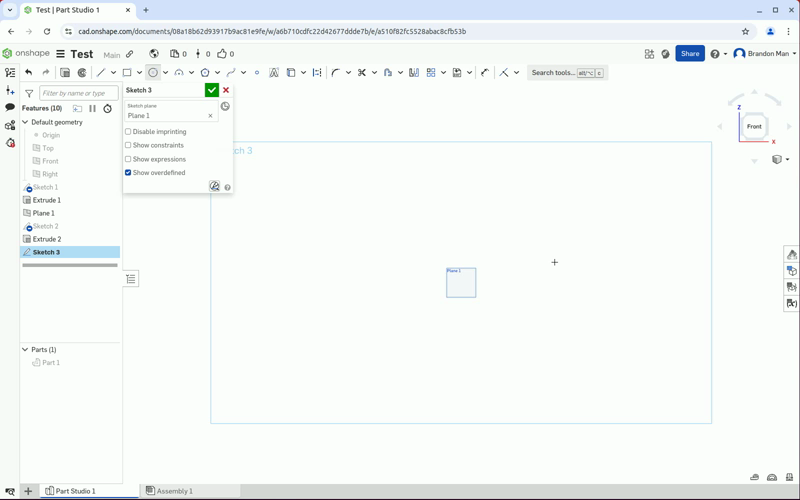
click(554, 261)
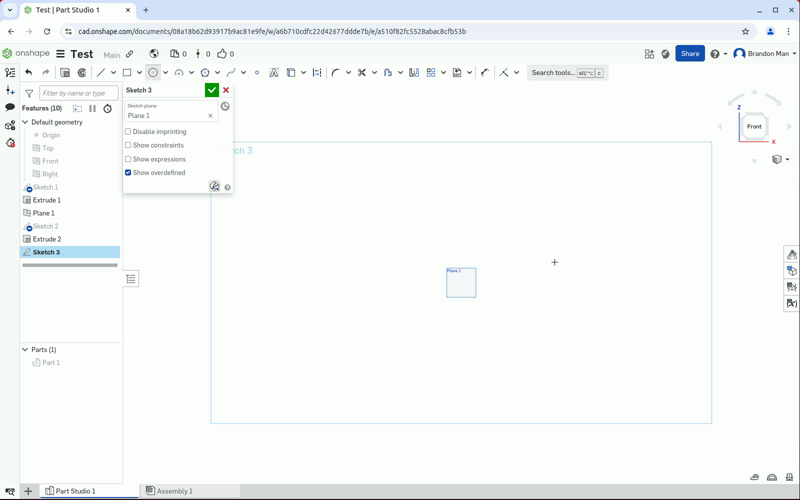
key_up(shift)
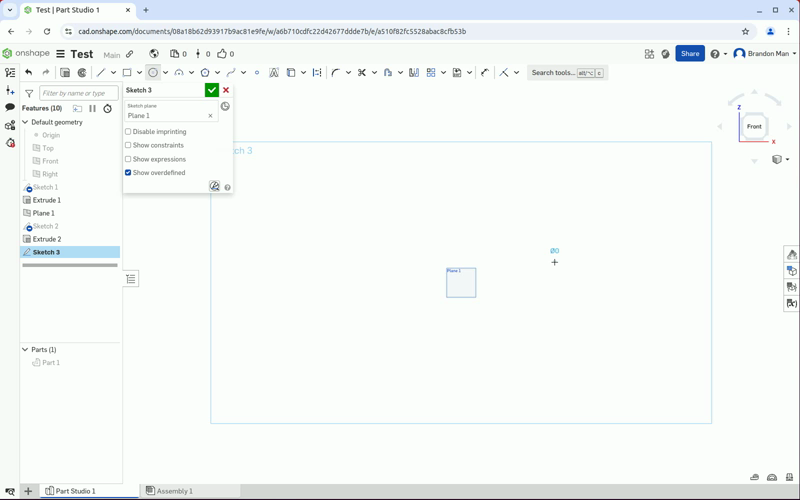
mouse_move(571, 261)
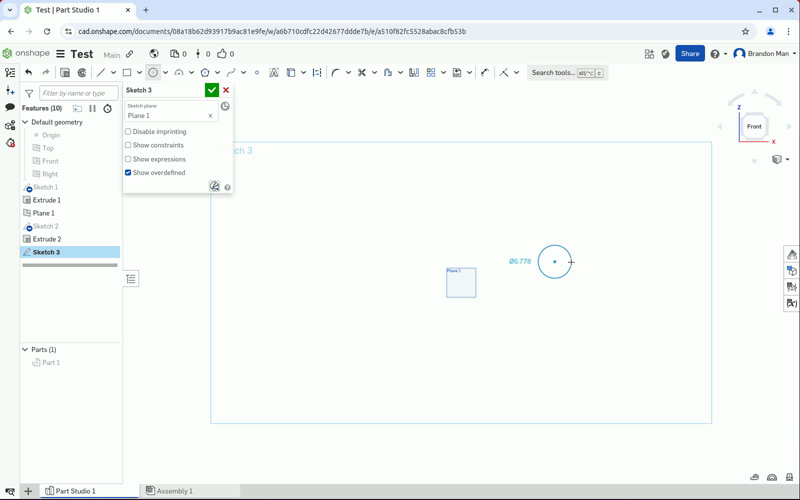
click(571, 261)
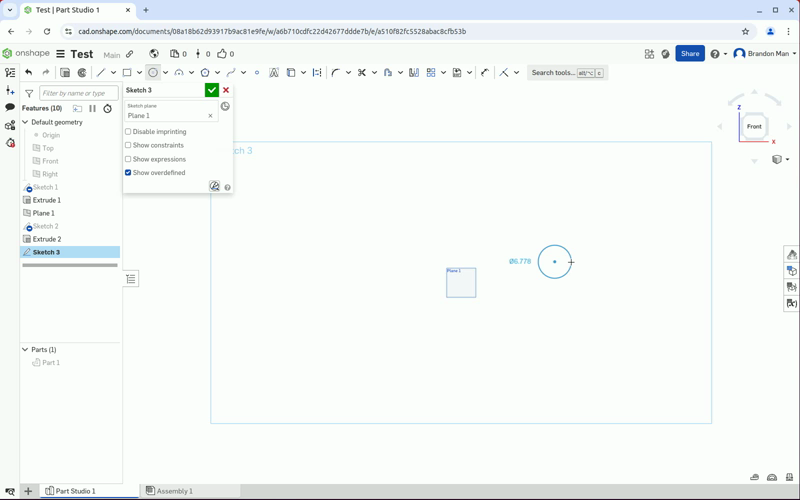
key(esc)
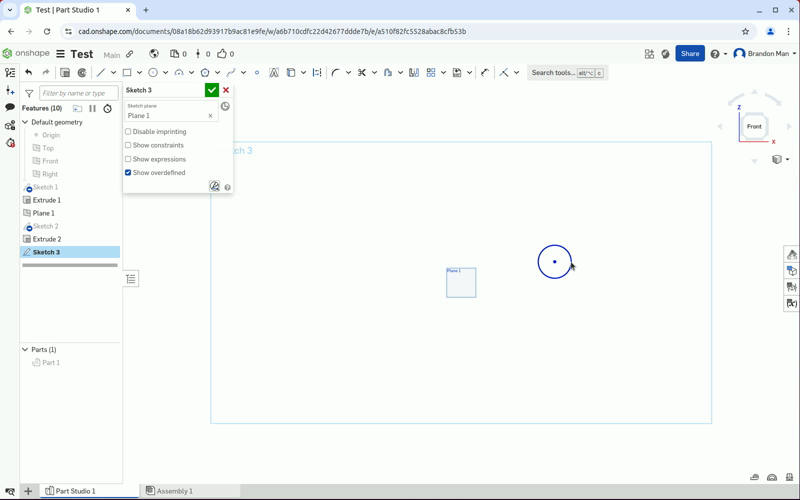
mouse_move(568, 260)
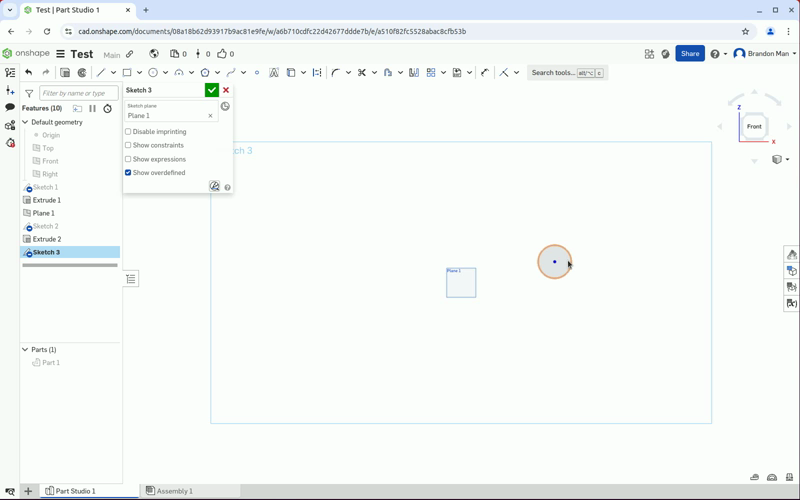
scroll(6)
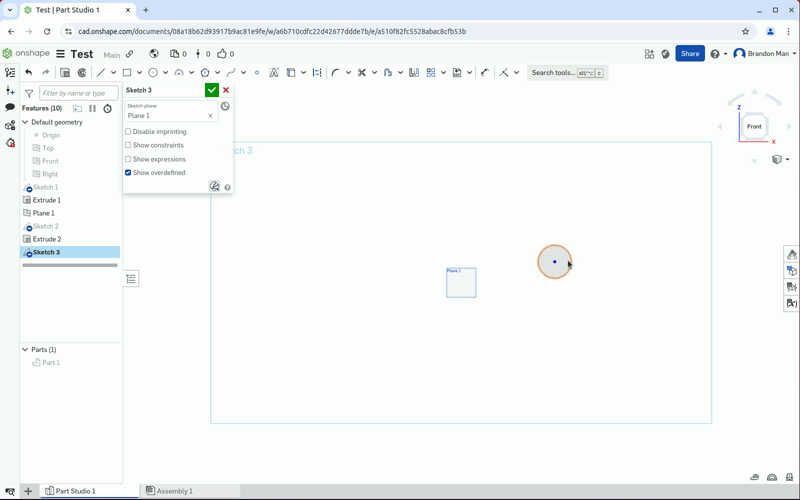
scroll(6)
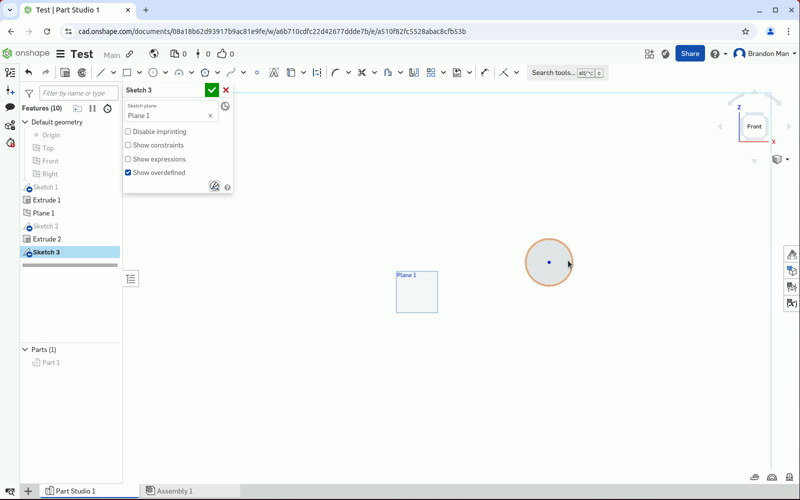
scroll(6)
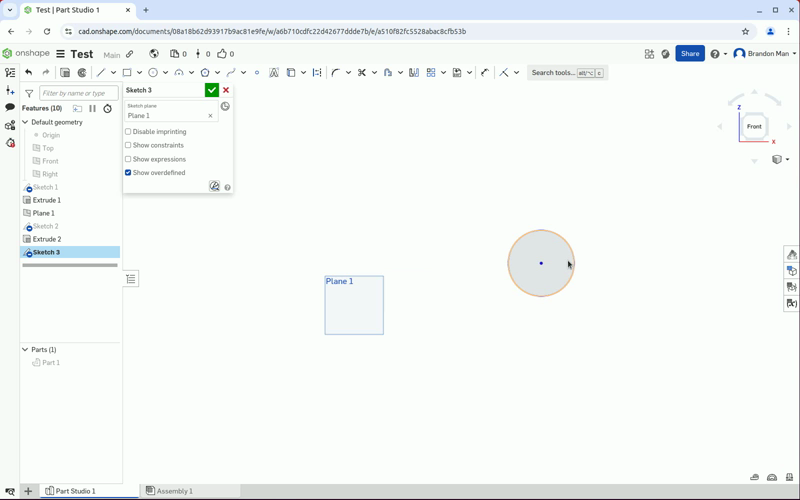
scroll(6)
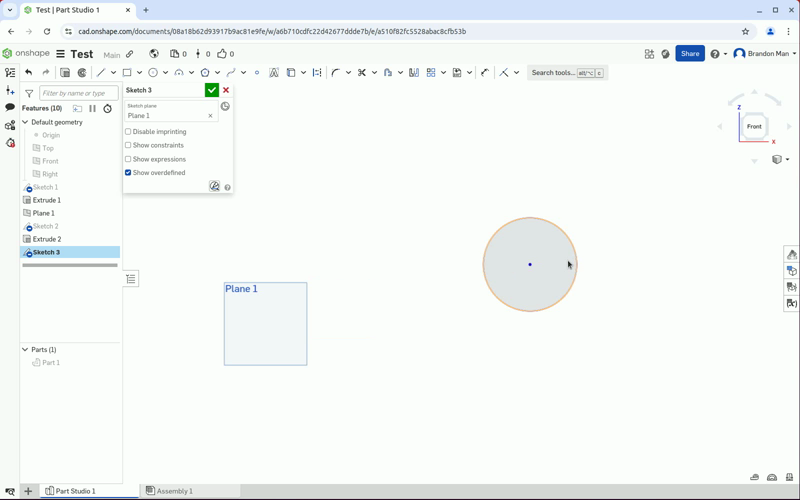
scroll(6)
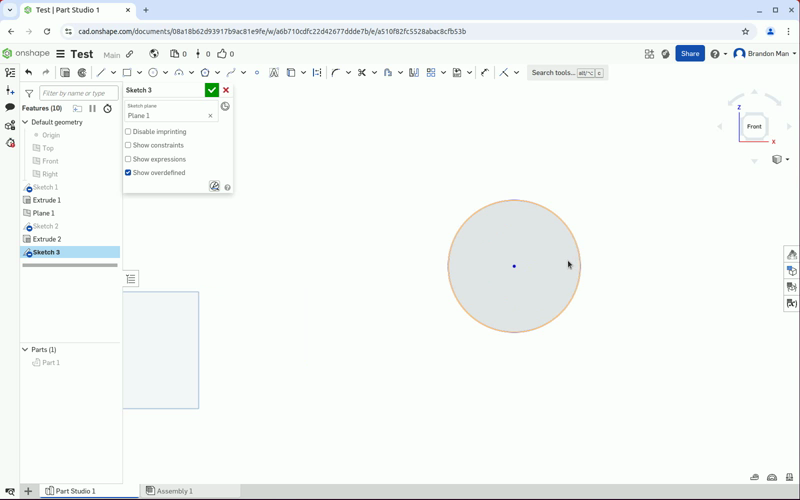
scroll(6)
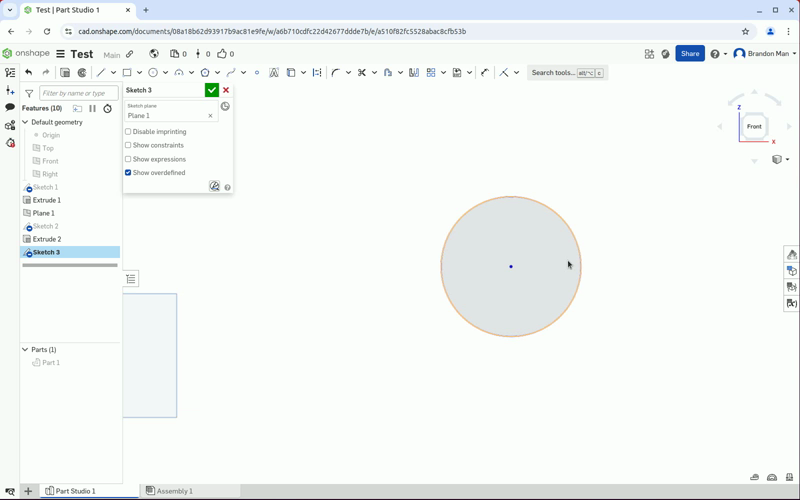
scroll(6)
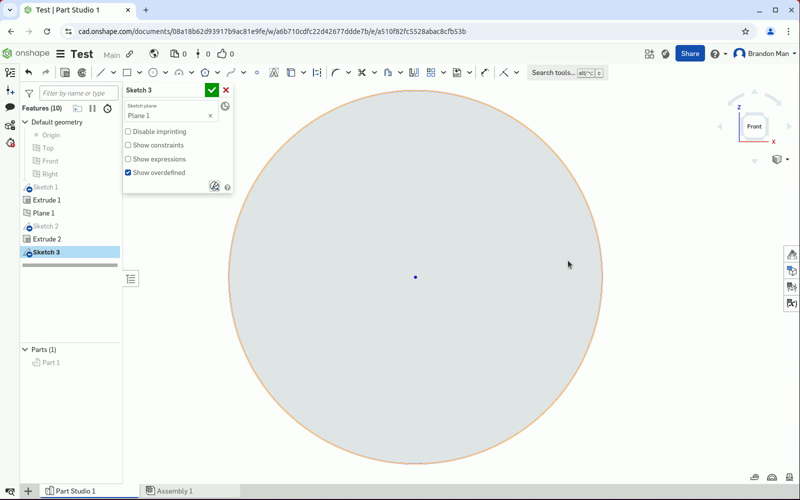
click(568, 260)
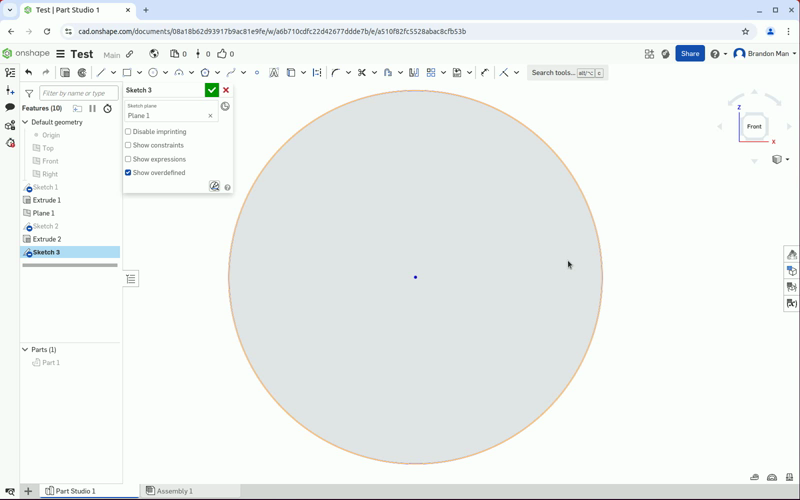
scroll(-6)
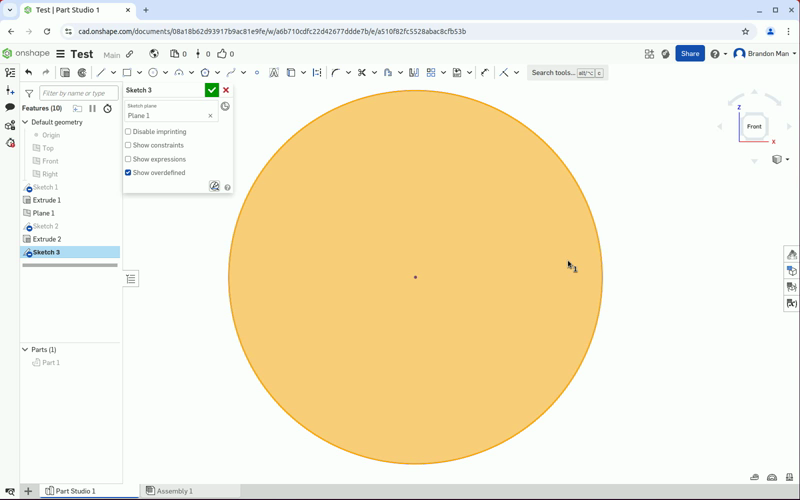
scroll(-6)
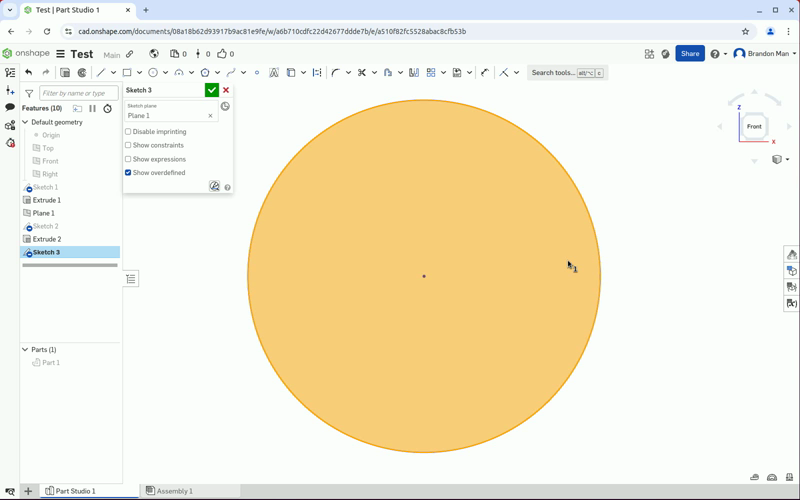
scroll(-6)
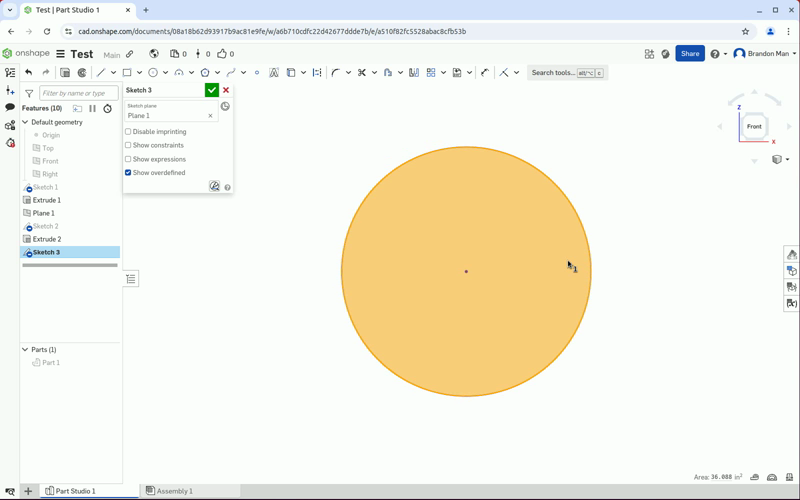
scroll(-6)
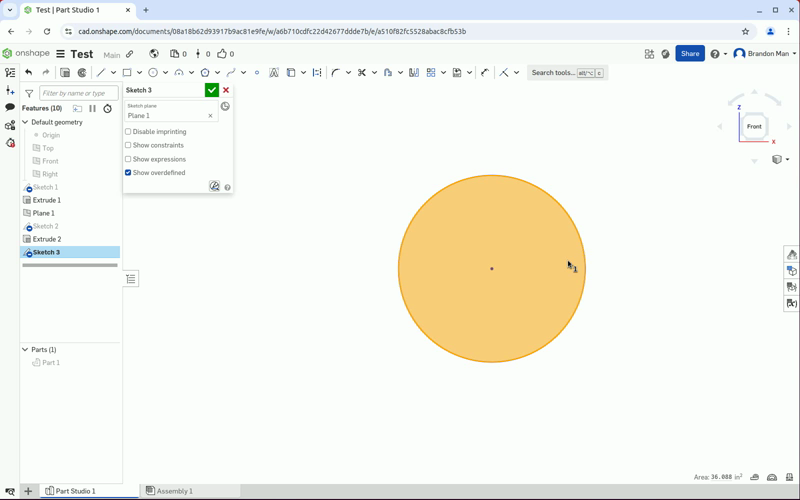
scroll(-6)
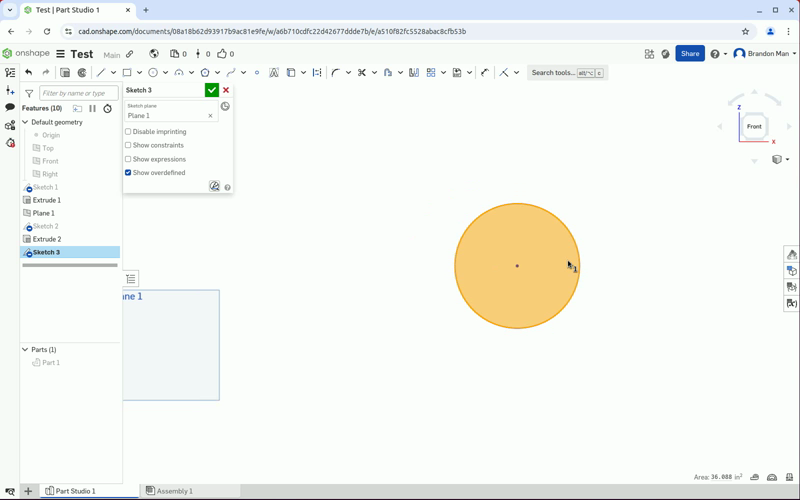
scroll(-6)
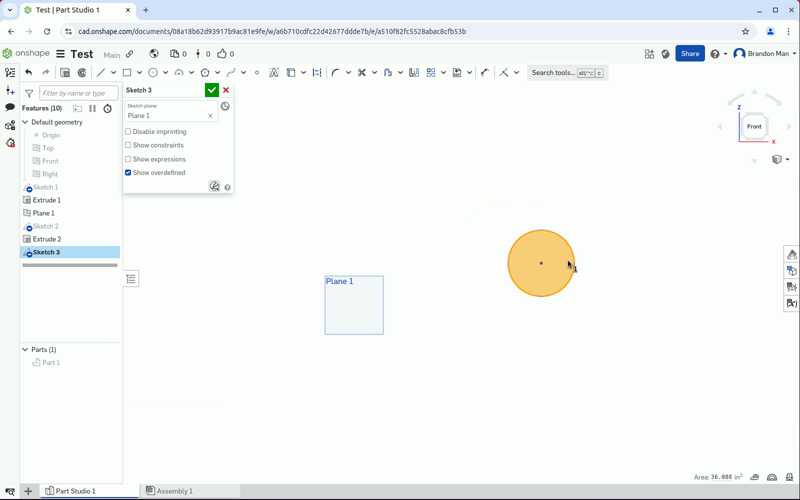
scroll(-6)
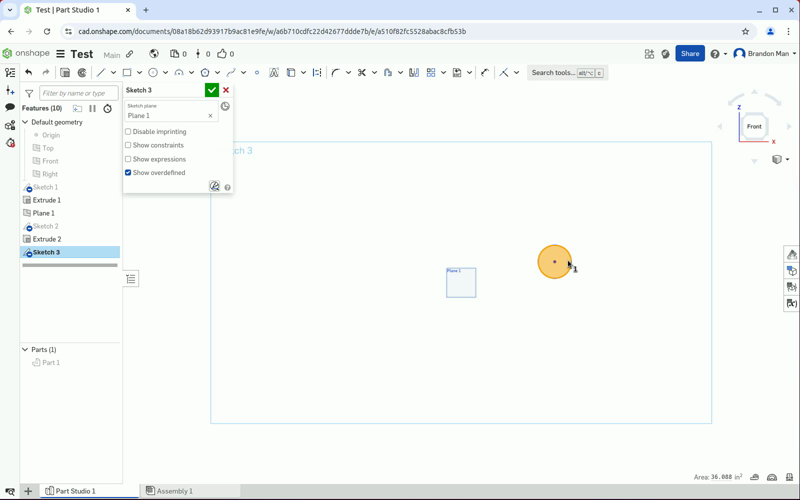
mouse_move(73, 352)
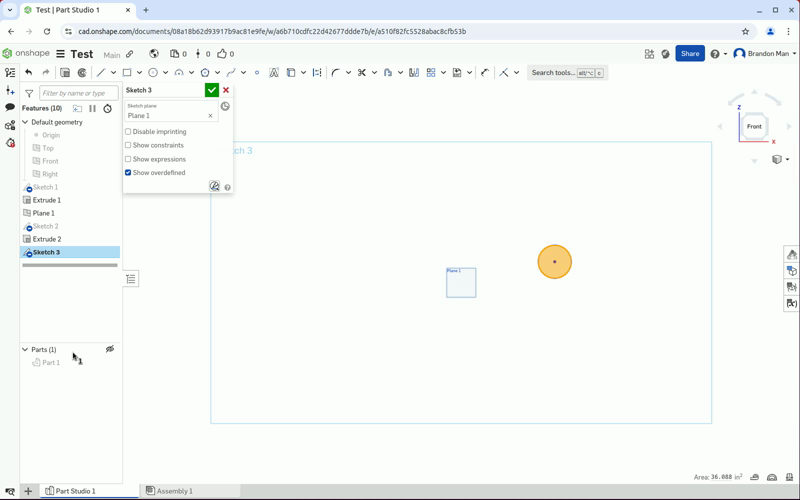
key(shift+y)
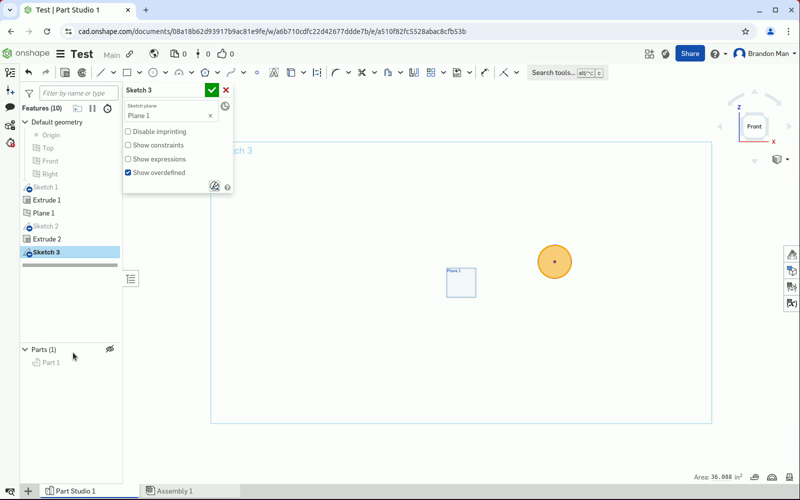
key(shift+e)
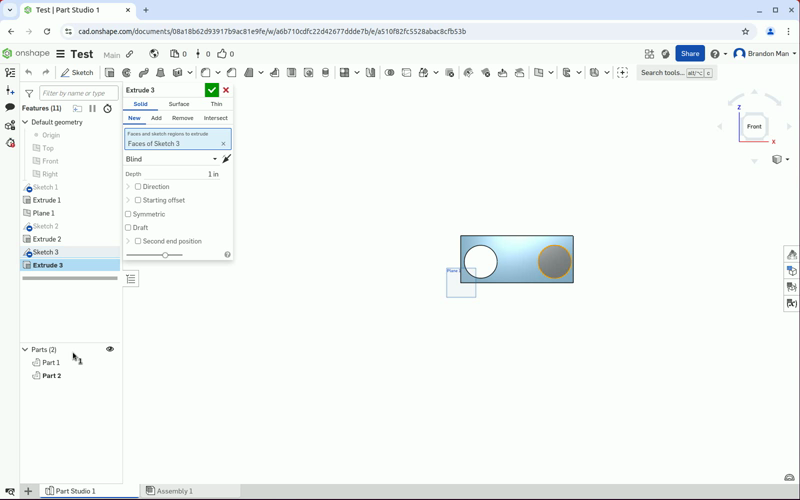
mouse_move(143, 106)
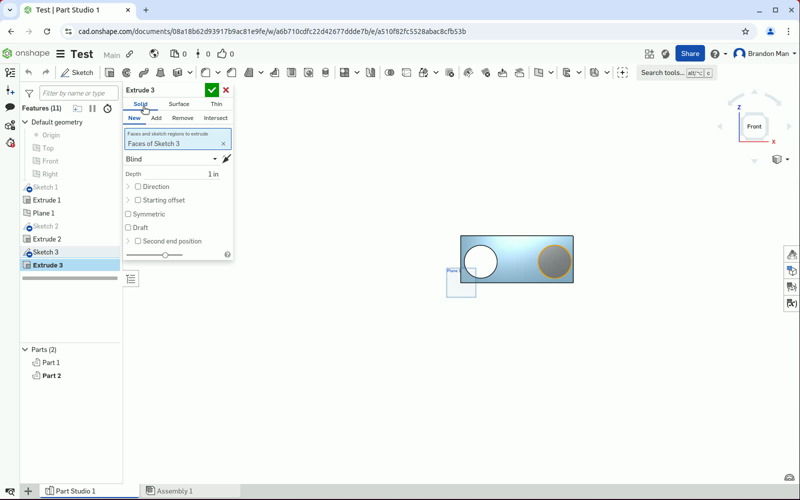
click(143, 106)
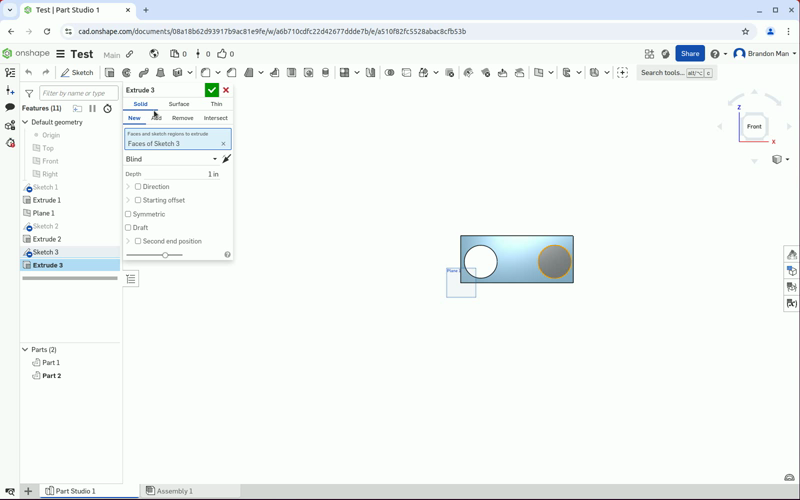
mouse_move(186, 120)
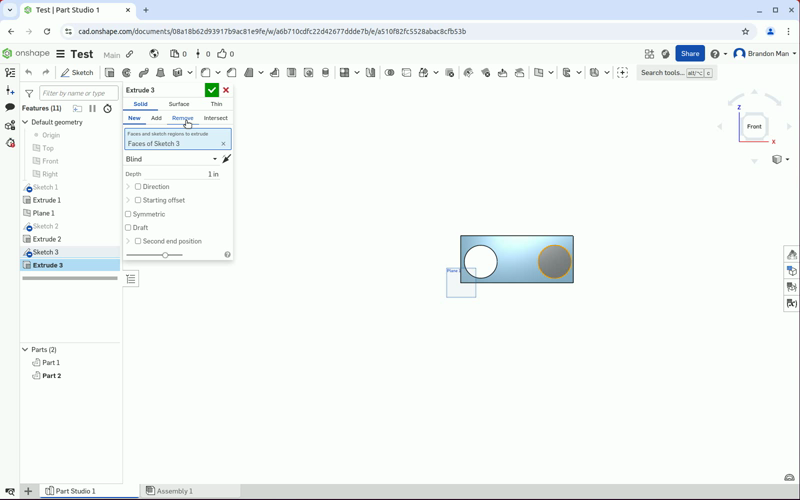
click(186, 120)
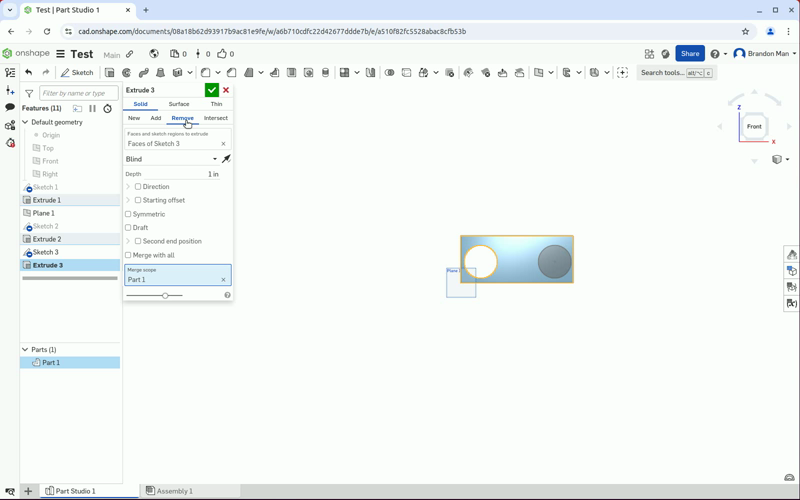
key(tab, 4)
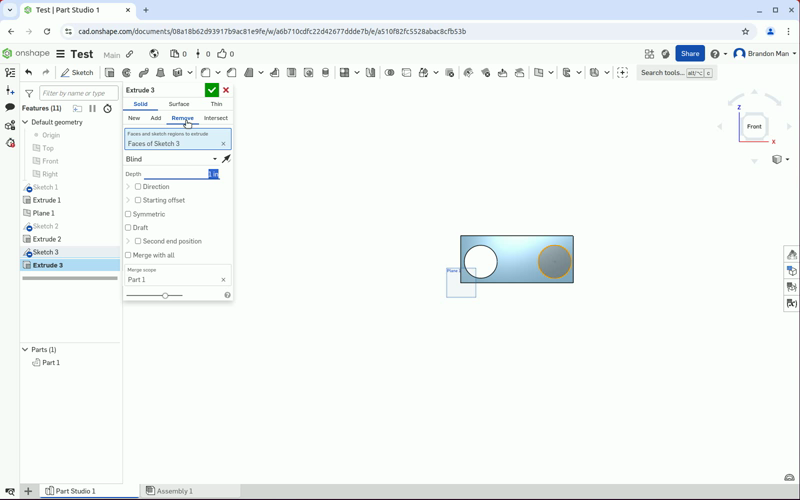
text(2.166)
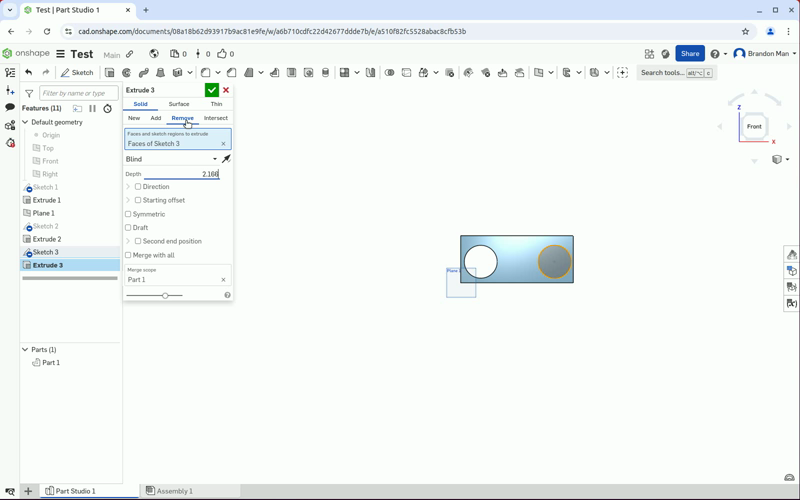
key(tab, 6)
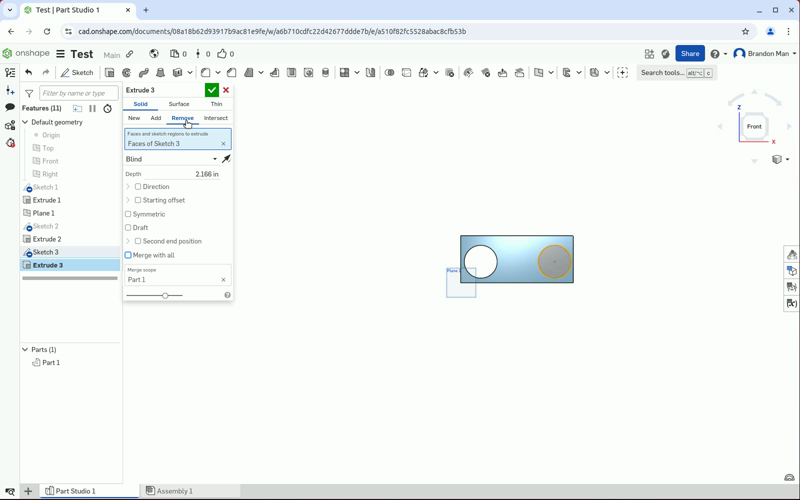
key(space)
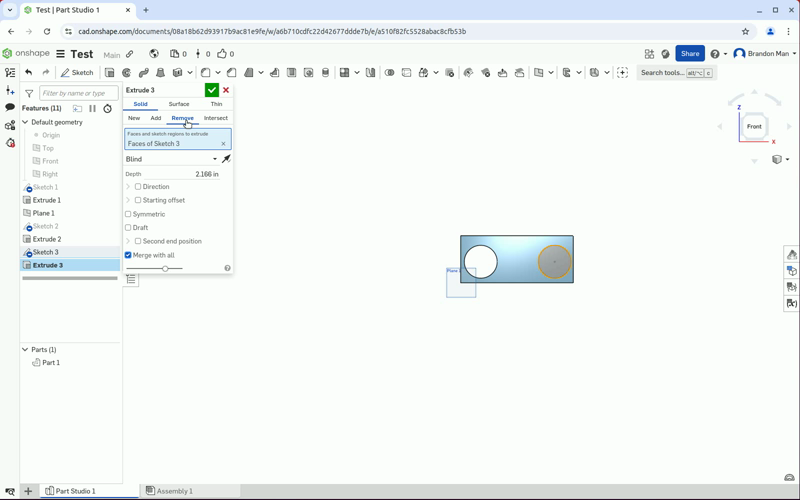
key(enter)
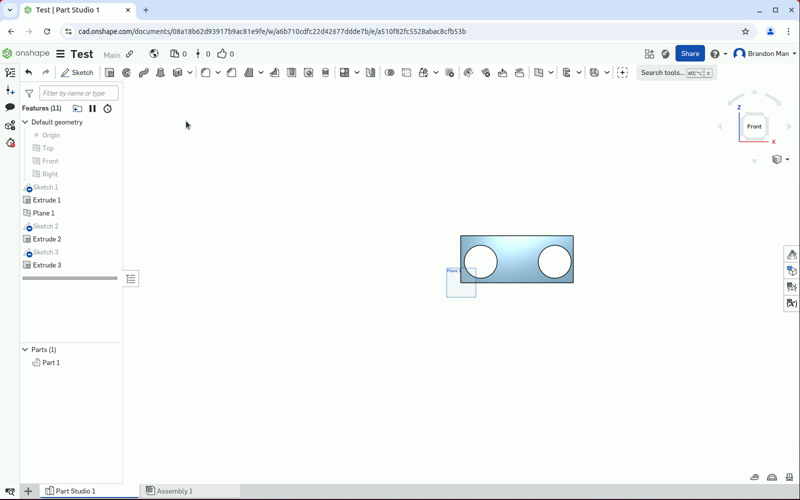
key(shift+h)
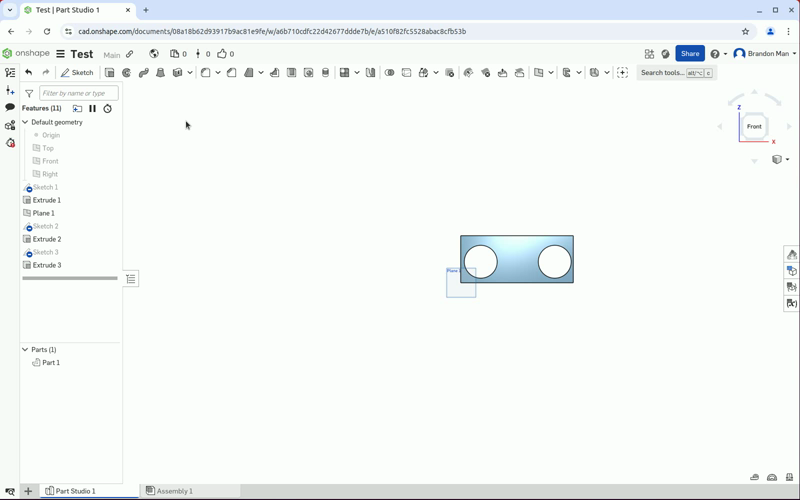
key(shift+h)
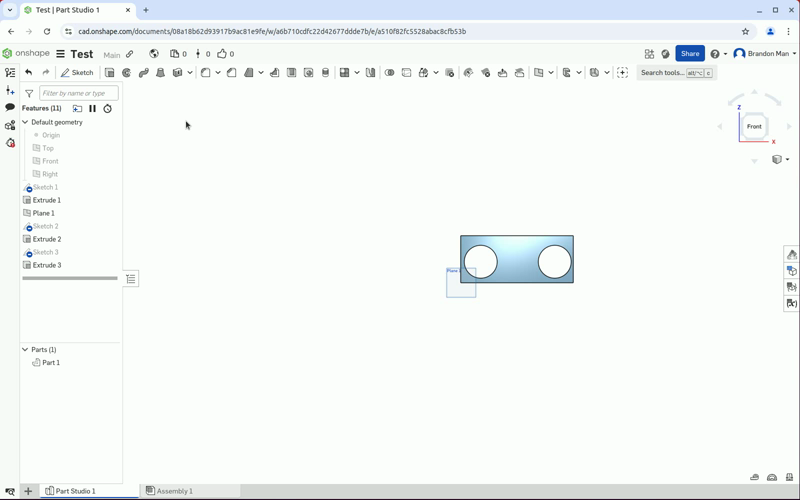
mouse_move(73, 189)
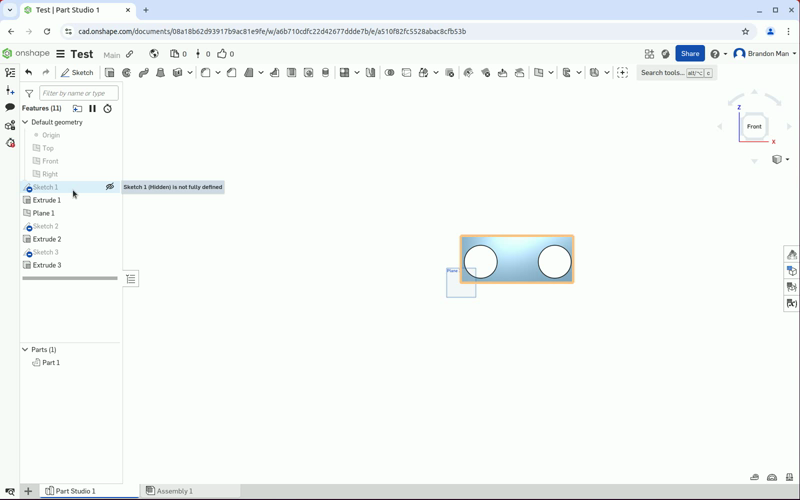
click(73, 189)
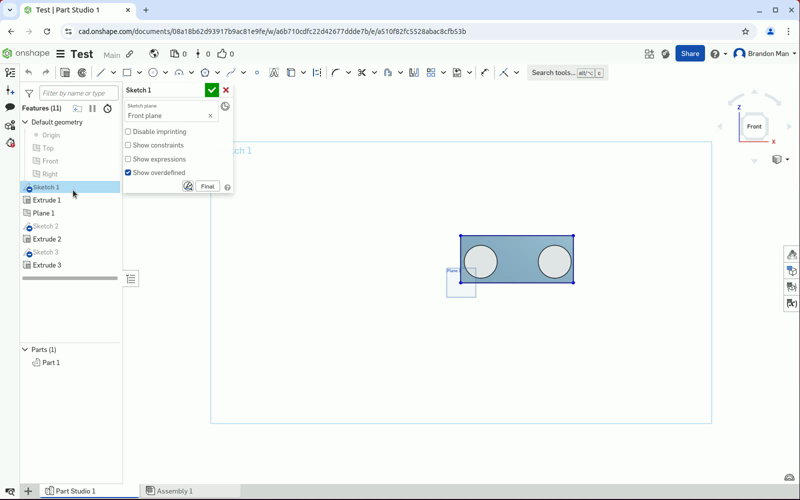
mouse_move(229, 92)
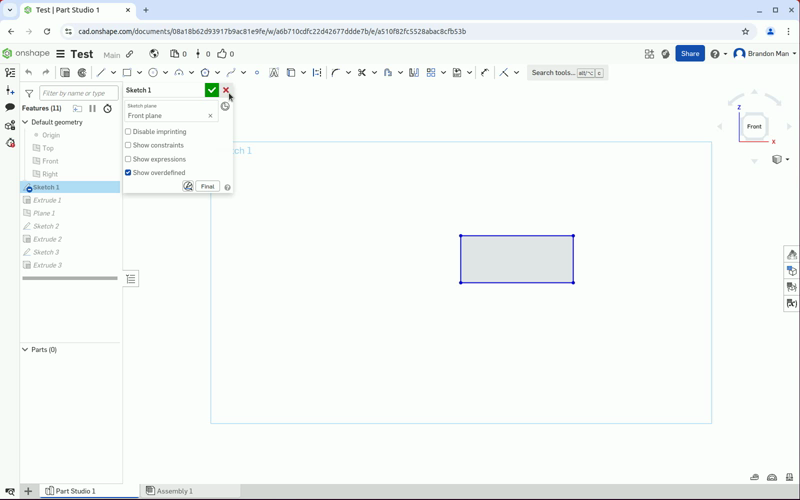
click(229, 92)
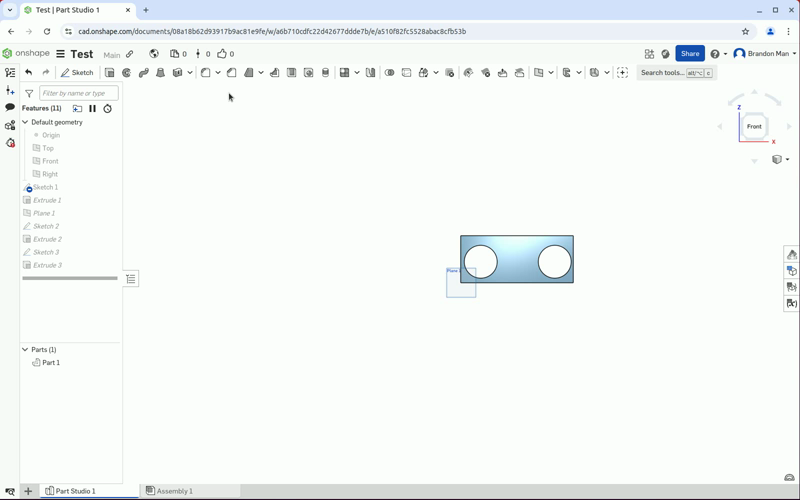
key(shift+s)
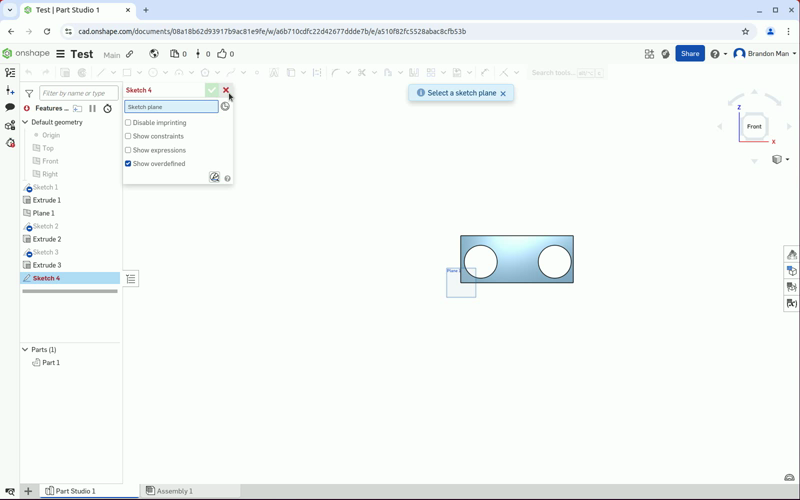
mouse_move(73, 215)
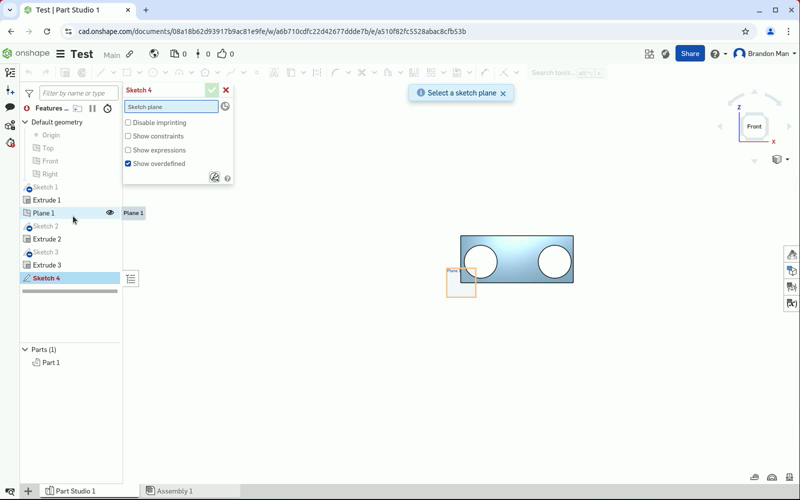
click(73, 215)
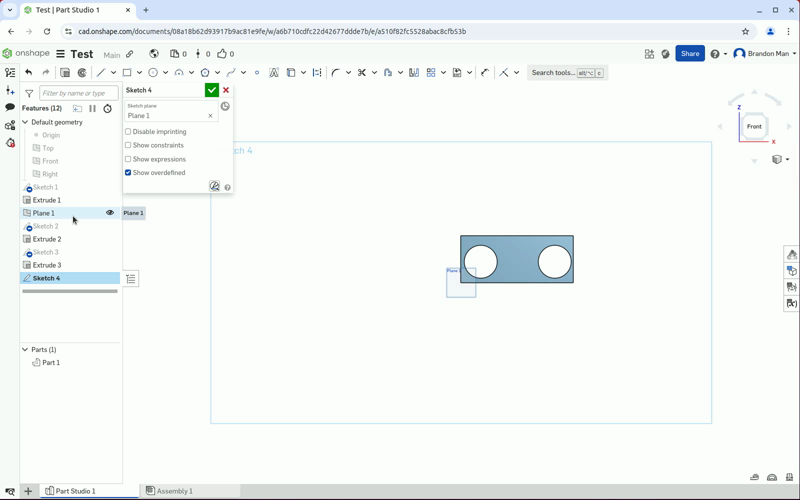
mouse_move(73, 352)
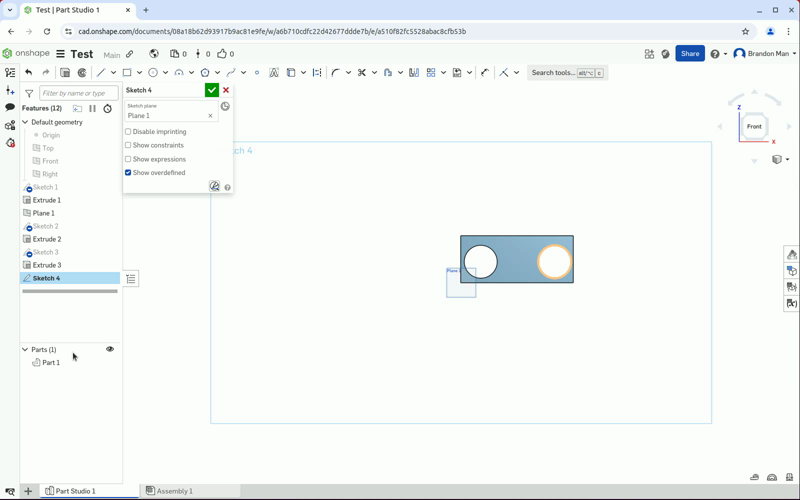
key(y)
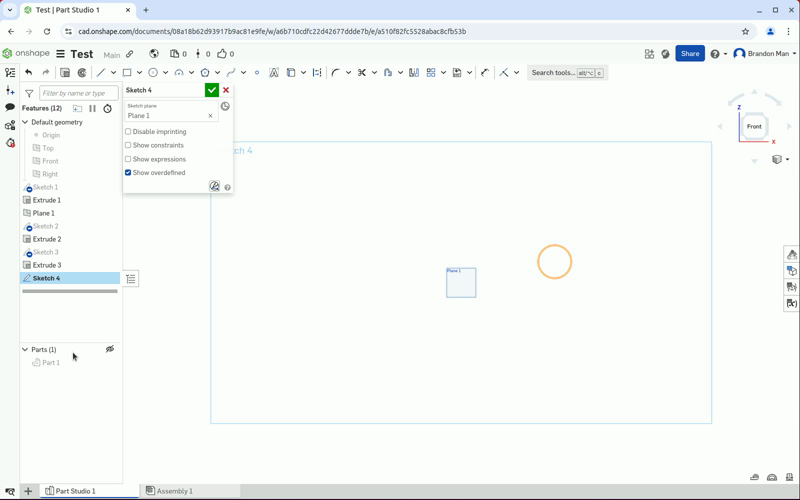
key(a)
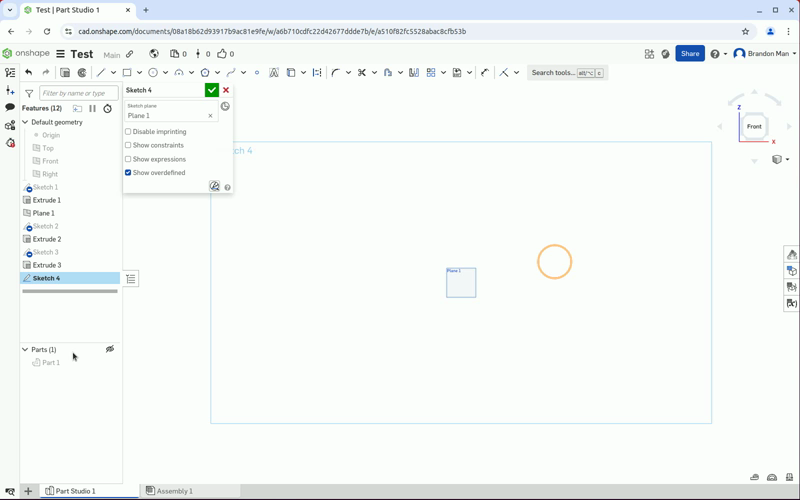
key_down(shift)
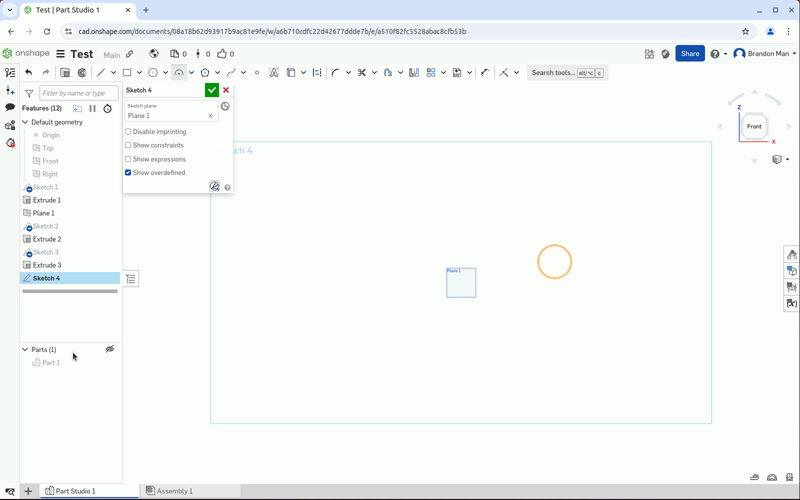
mouse_move(499, 262)
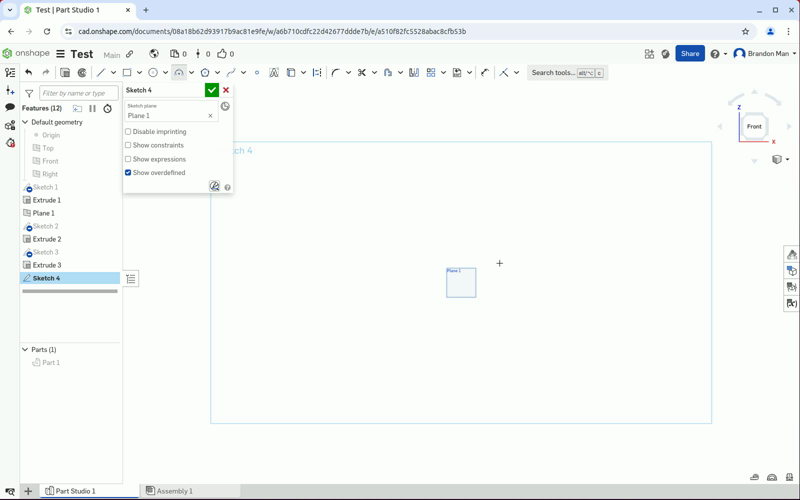
click(499, 262)
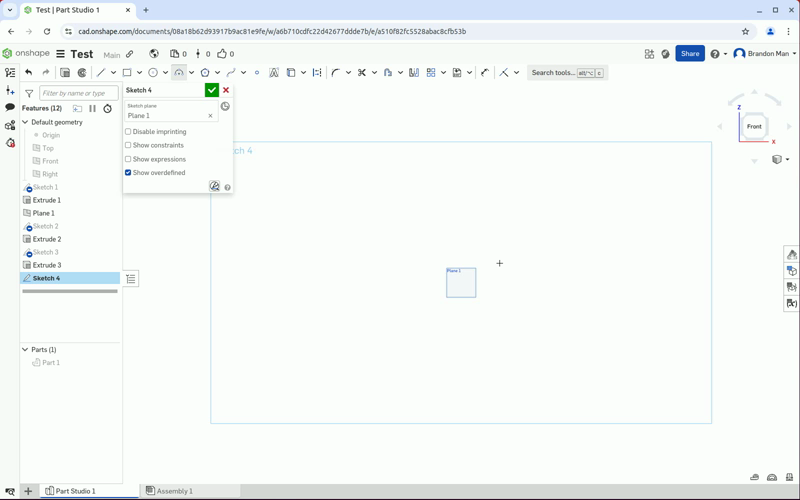
key_up(shift)
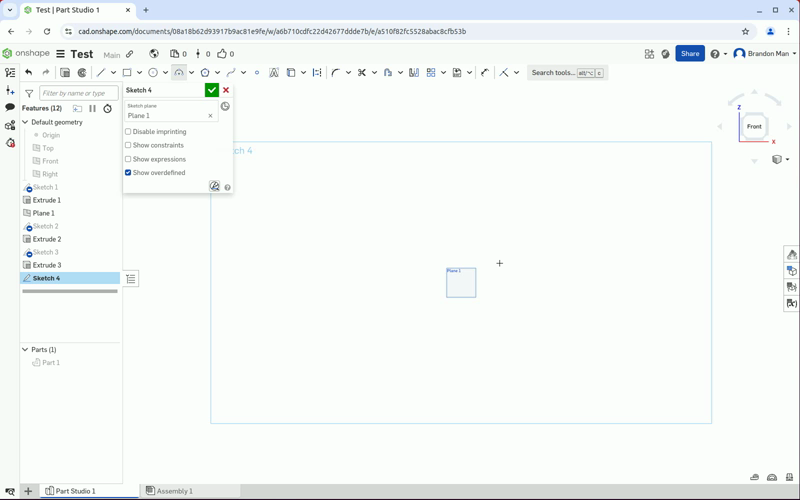
key_down(shift)
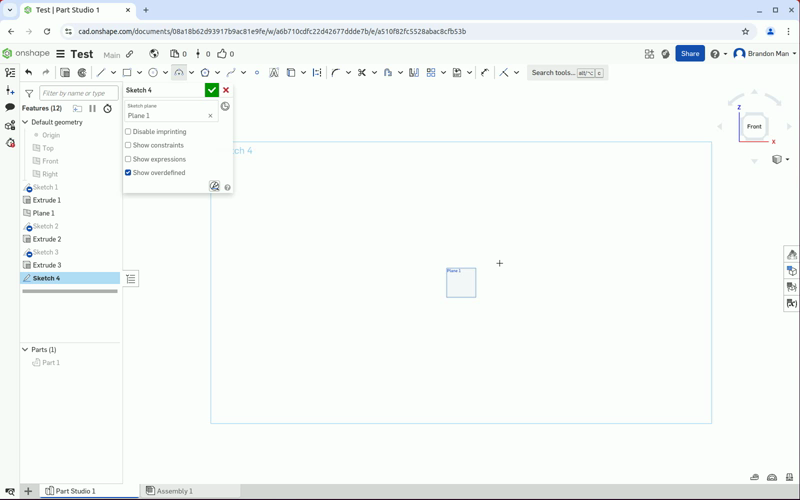
mouse_move(504, 267)
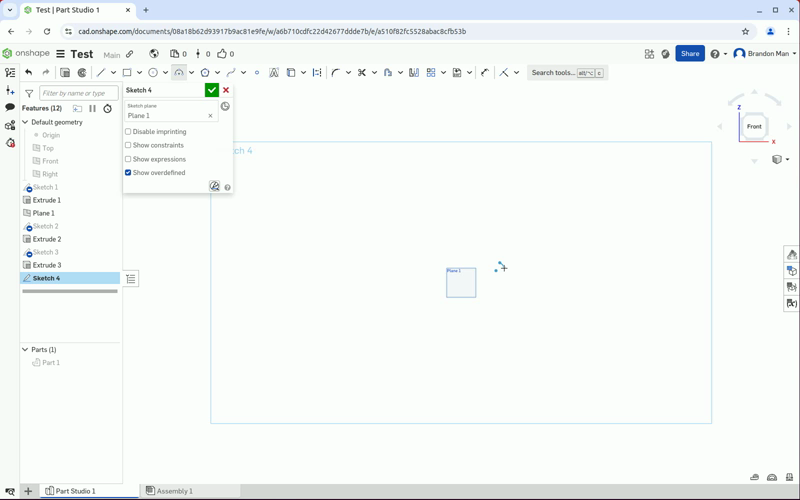
scroll(6)
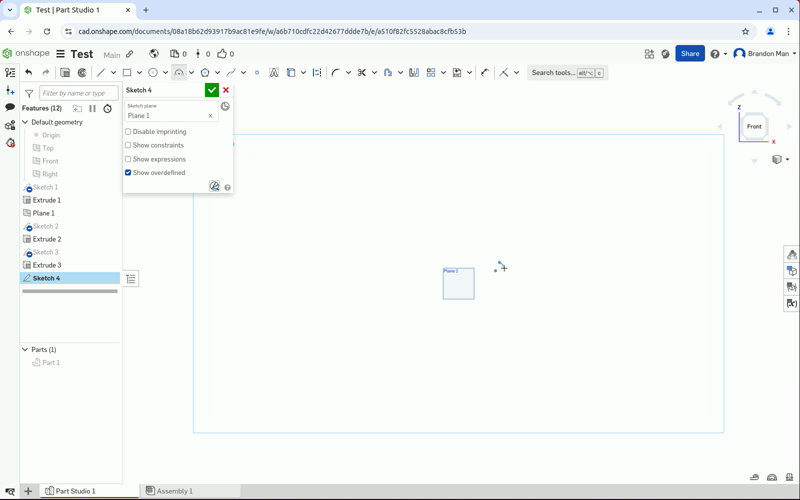
scroll(6)
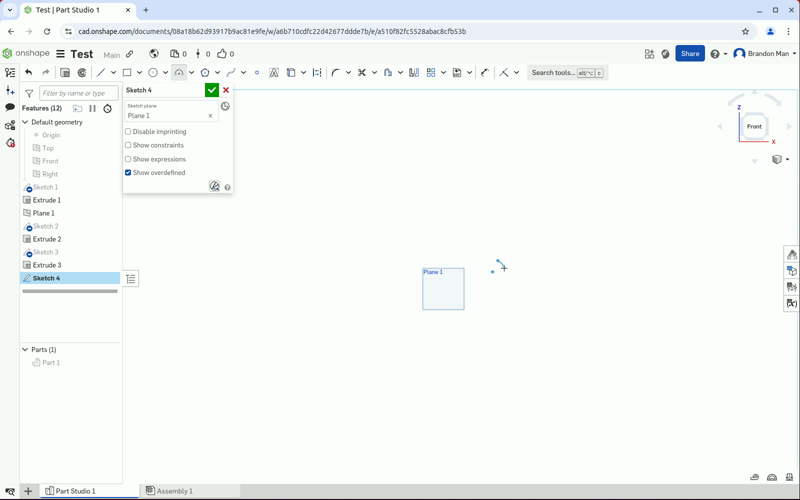
scroll(6)
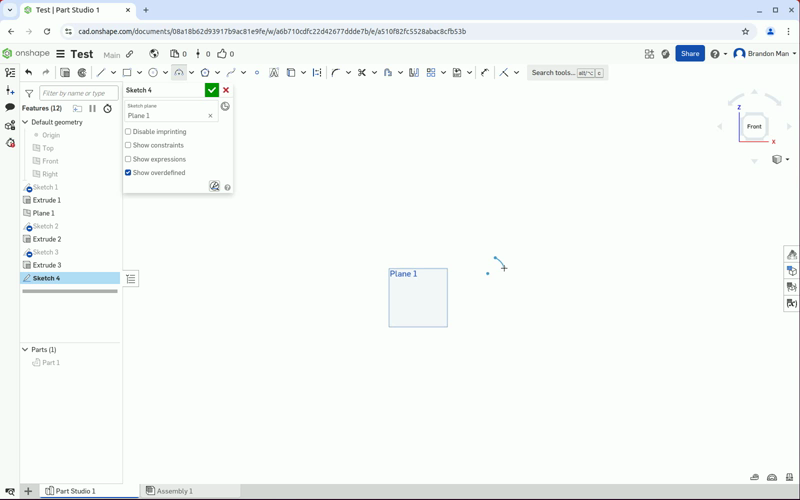
scroll(6)
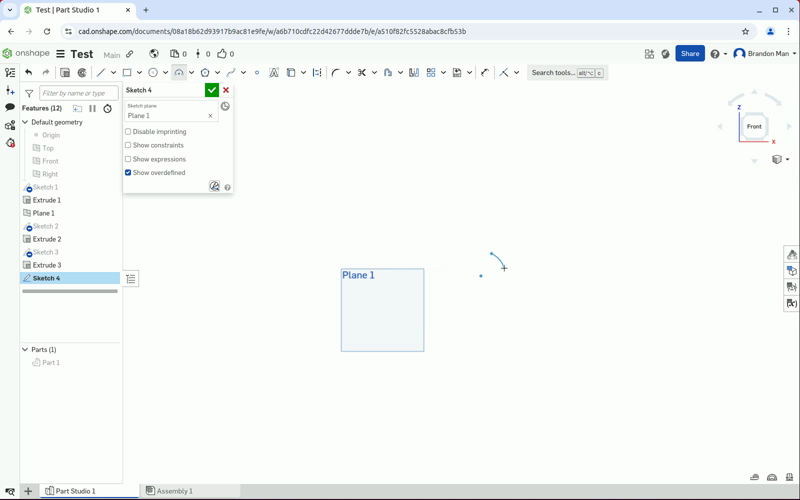
scroll(6)
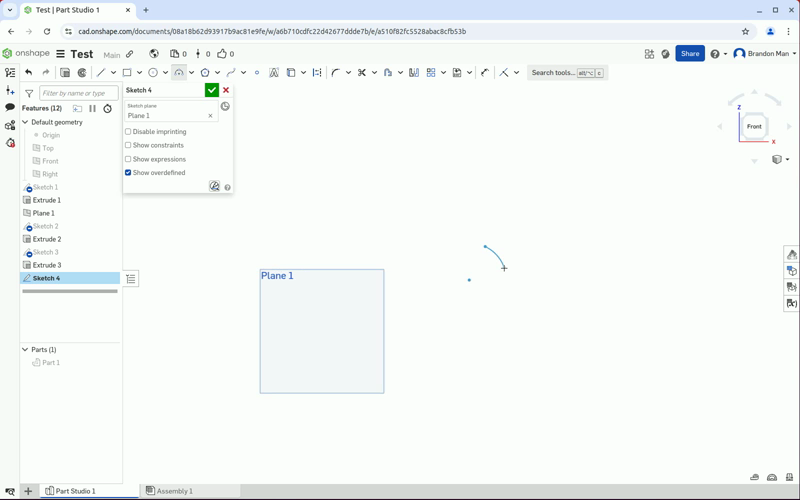
scroll(6)
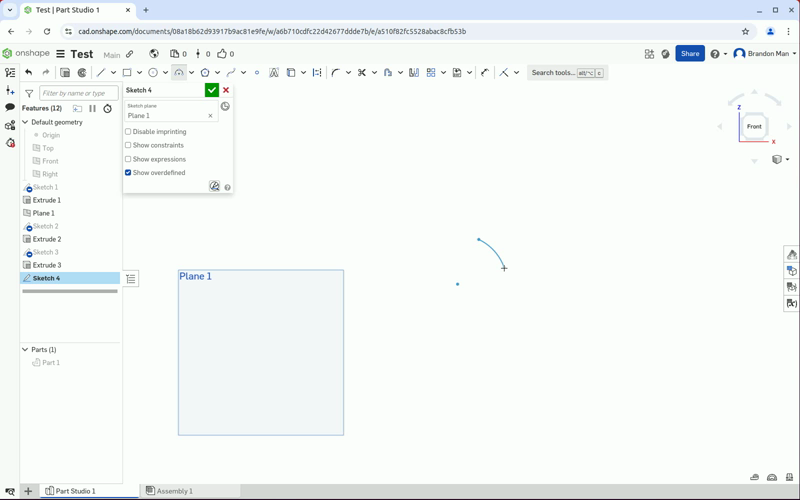
scroll(6)
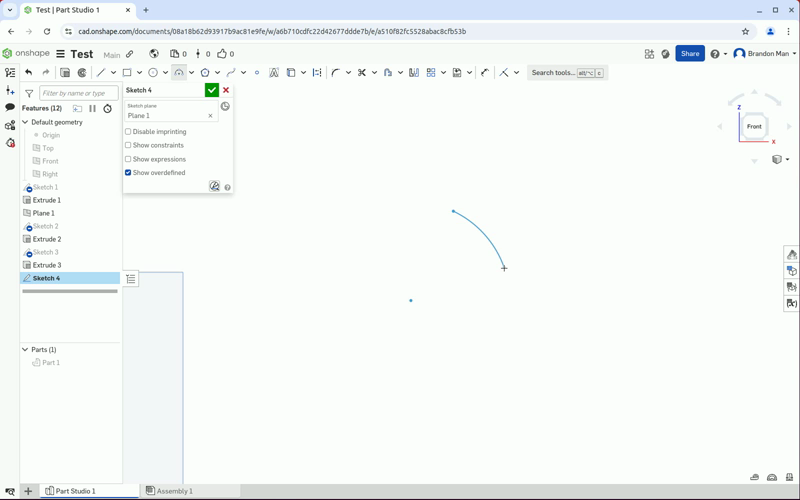
click(504, 267)
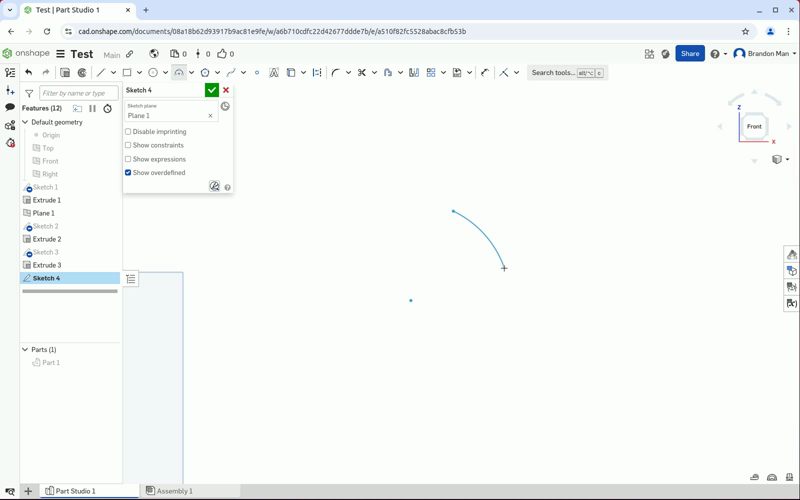
scroll(-6)
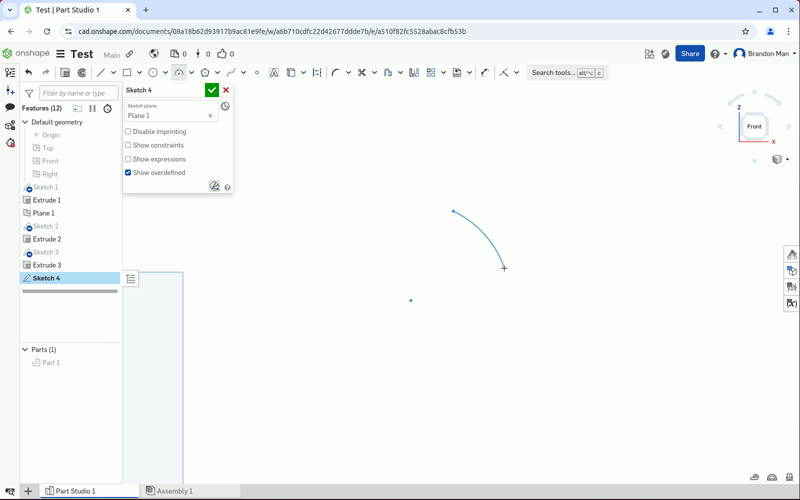
scroll(-6)
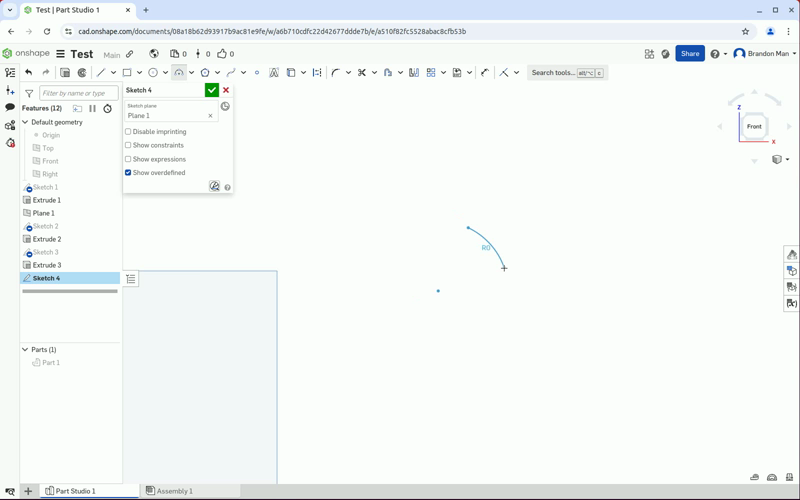
scroll(-6)
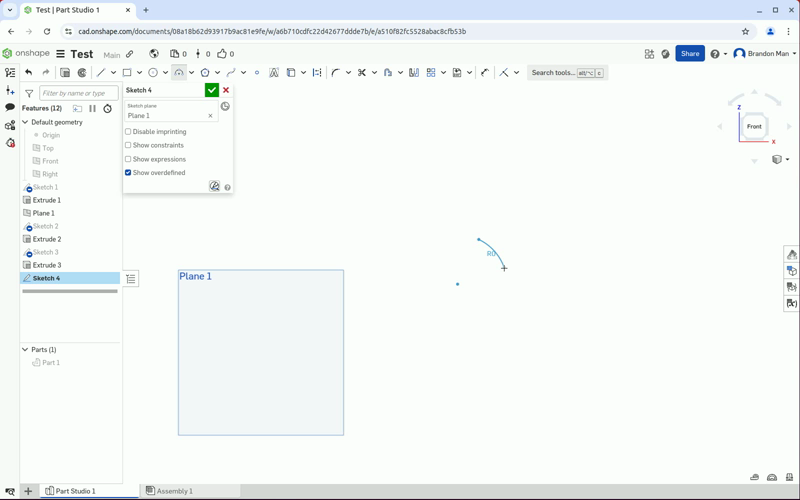
scroll(-6)
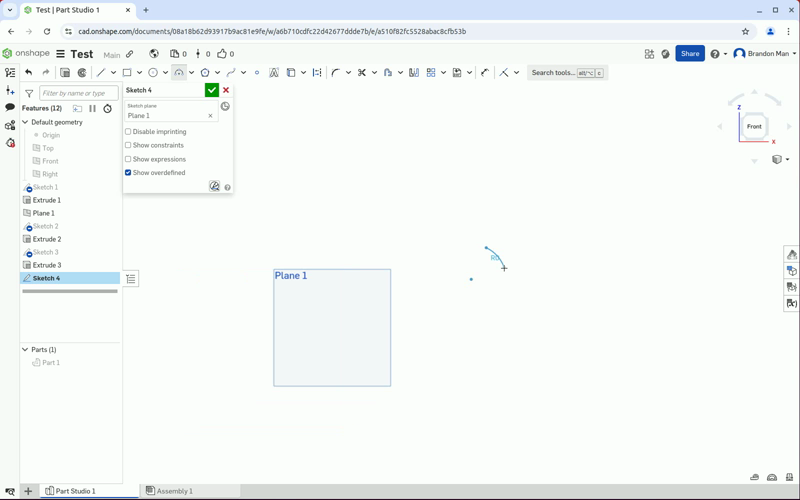
scroll(-6)
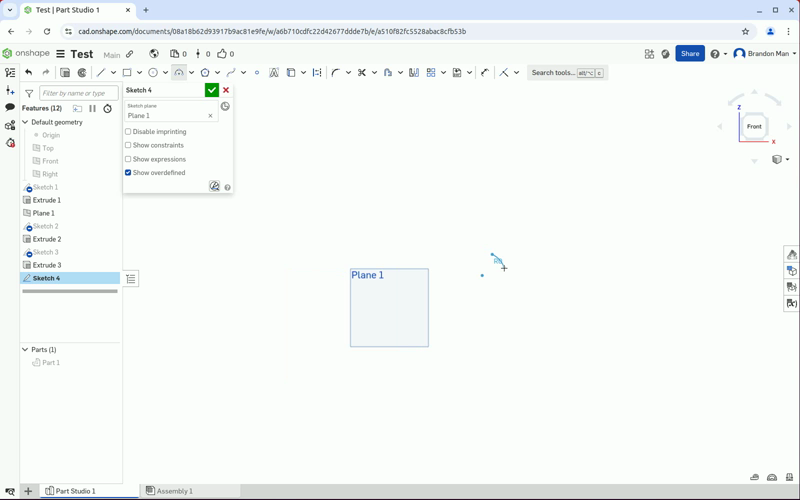
scroll(-6)
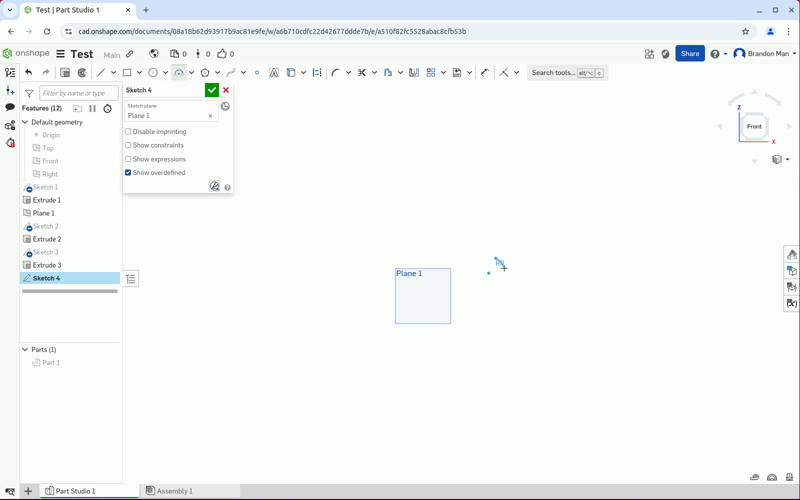
scroll(-6)
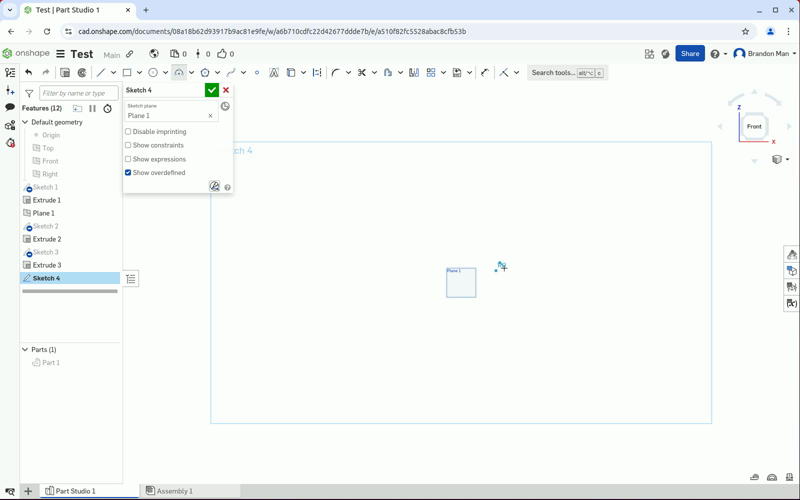
mouse_move(501, 266)
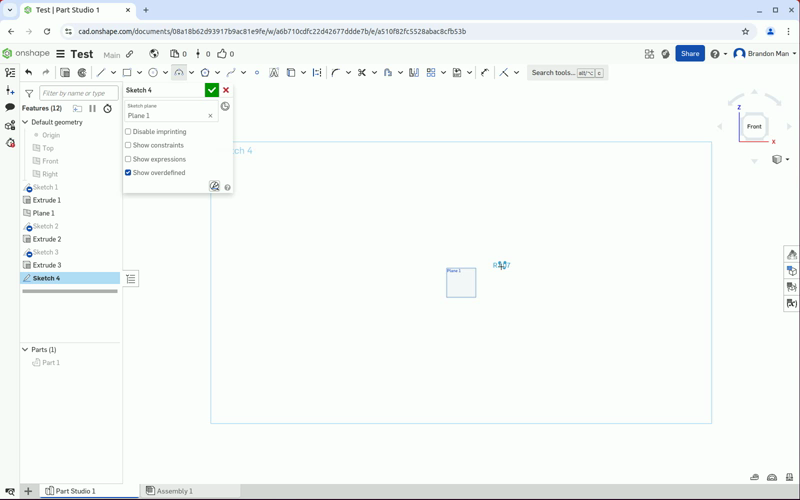
scroll(6)
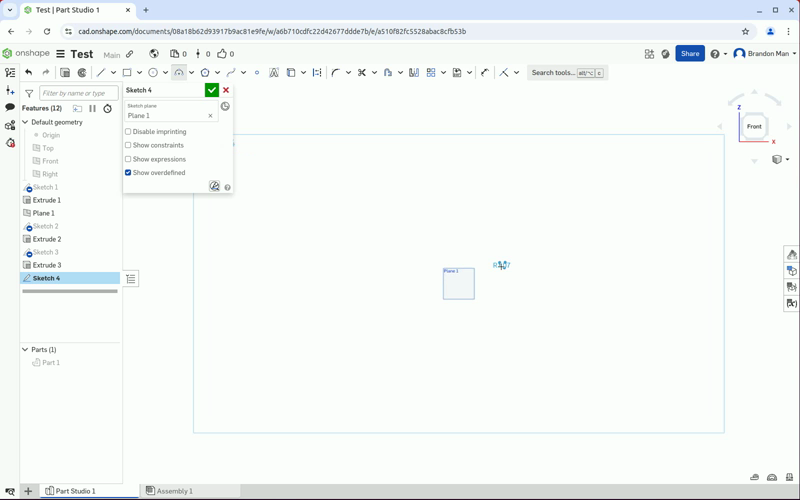
scroll(6)
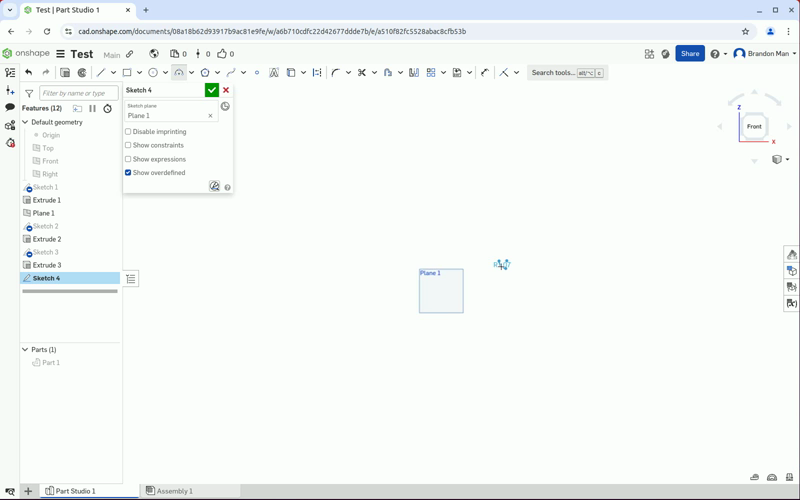
scroll(6)
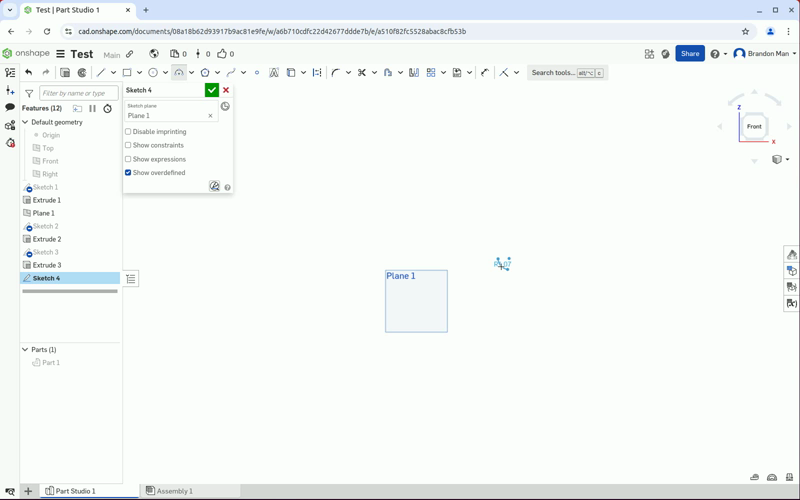
scroll(6)
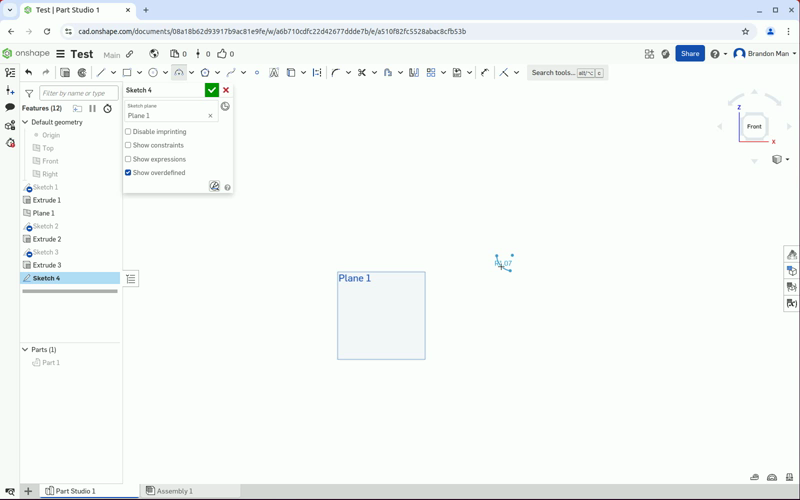
scroll(6)
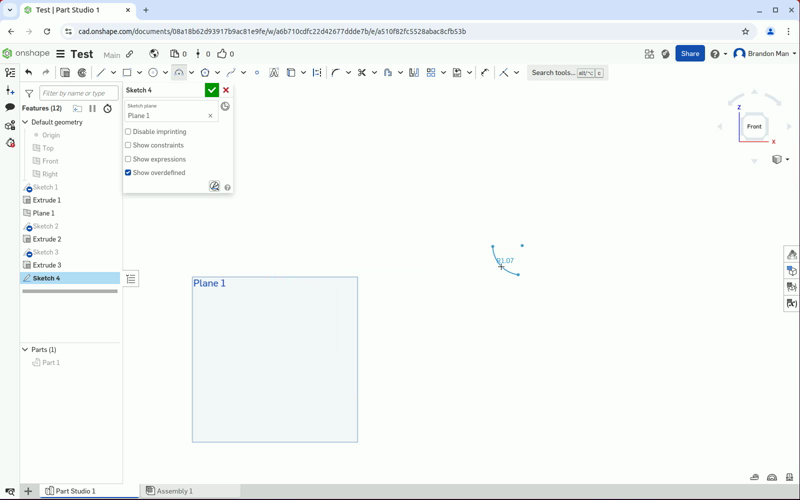
scroll(6)
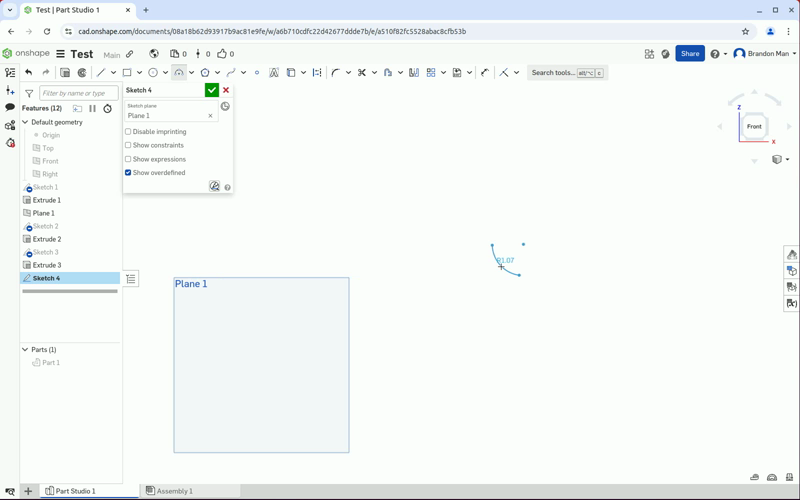
scroll(6)
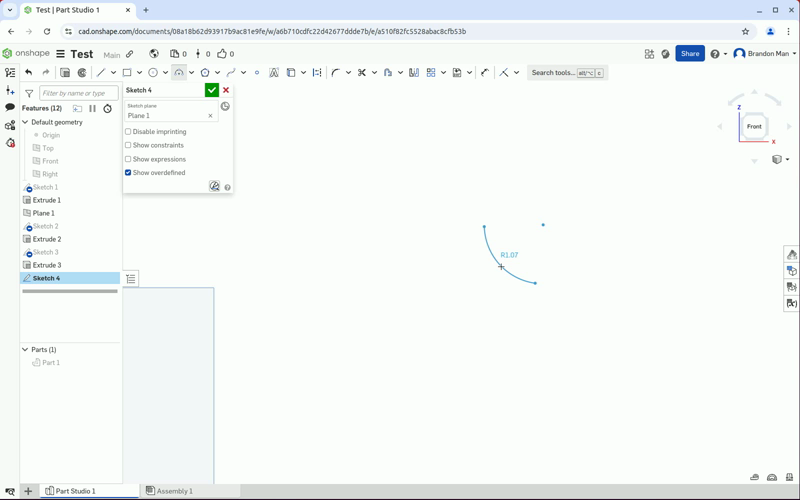
click(501, 266)
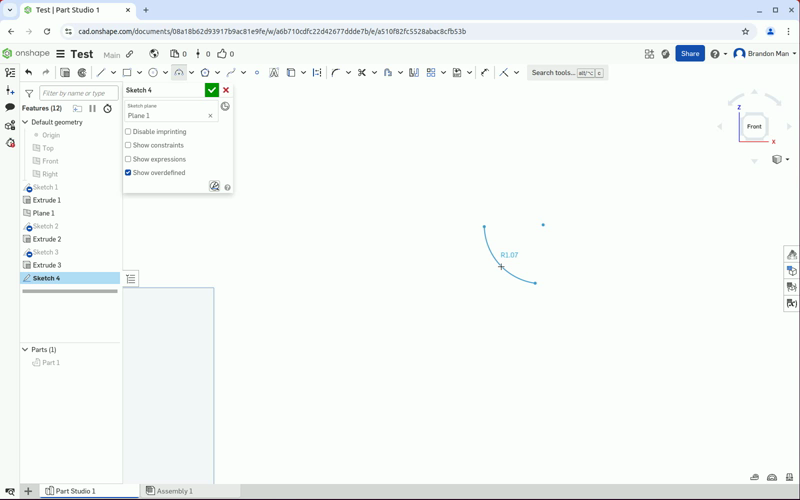
scroll(-6)
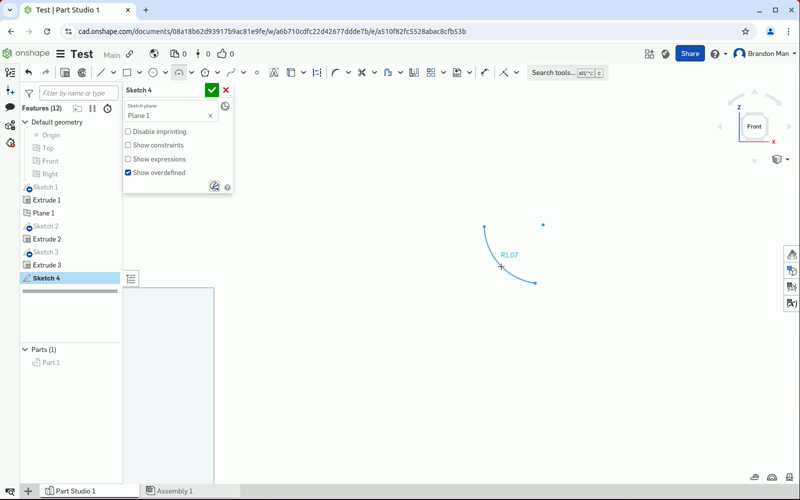
scroll(-6)
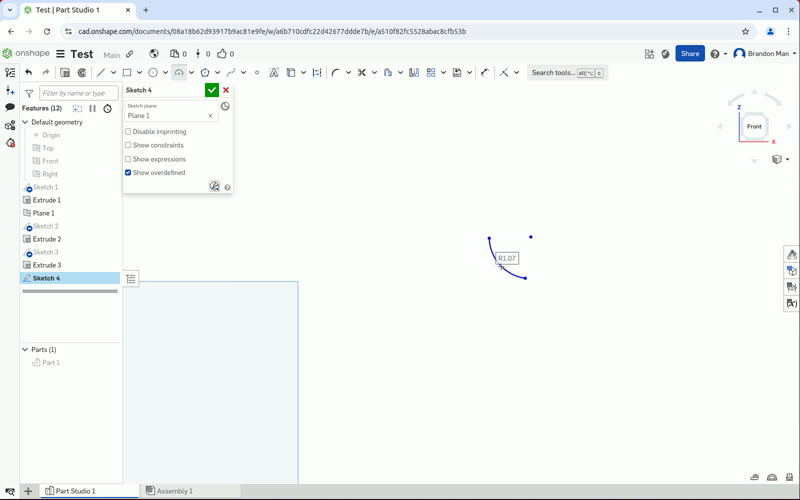
scroll(-6)
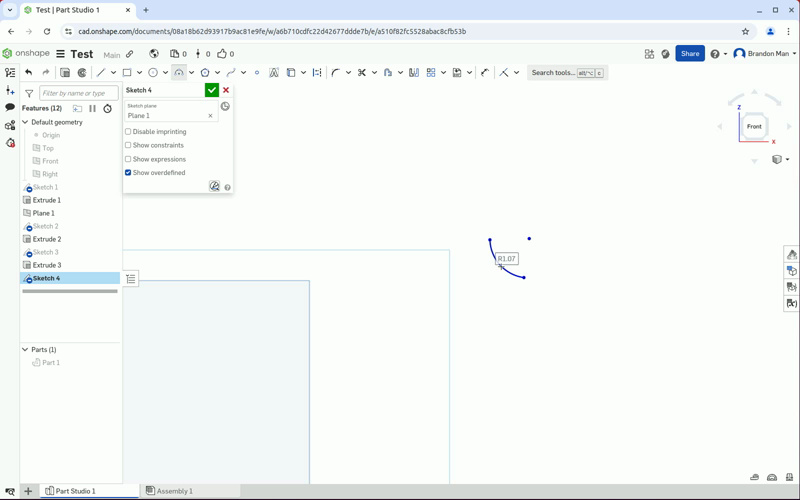
scroll(-6)
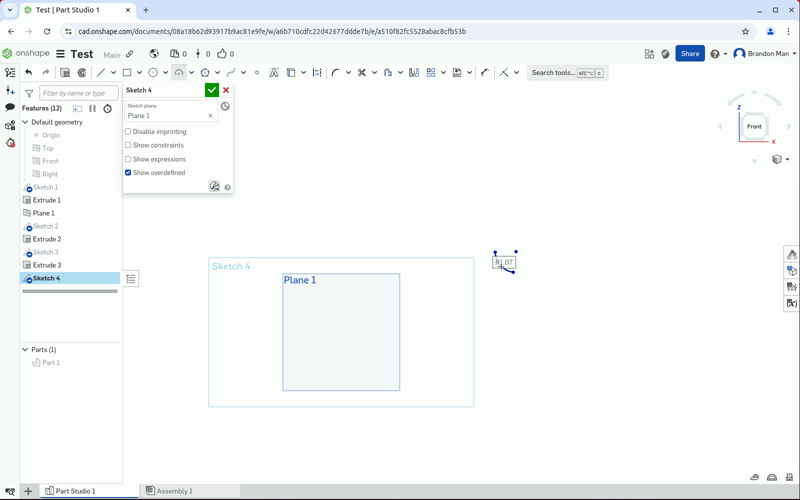
scroll(-6)
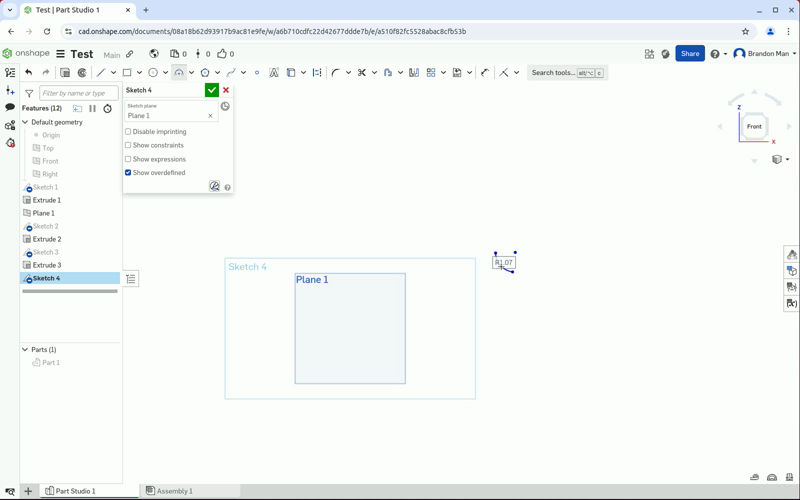
scroll(-6)
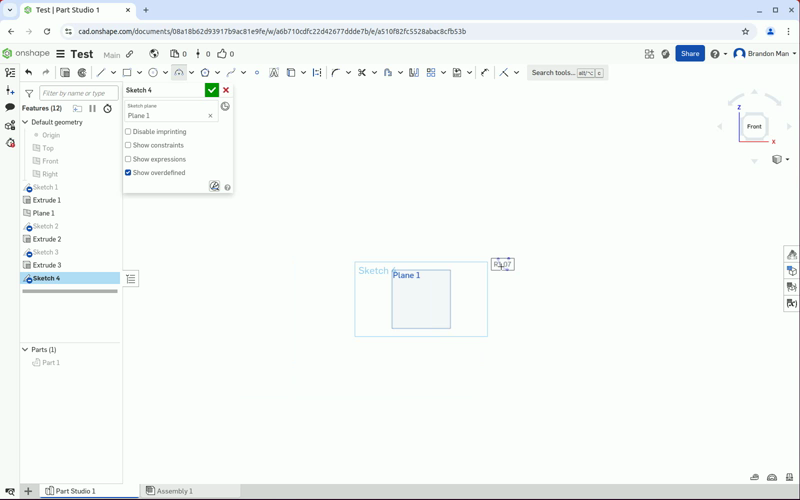
scroll(-6)
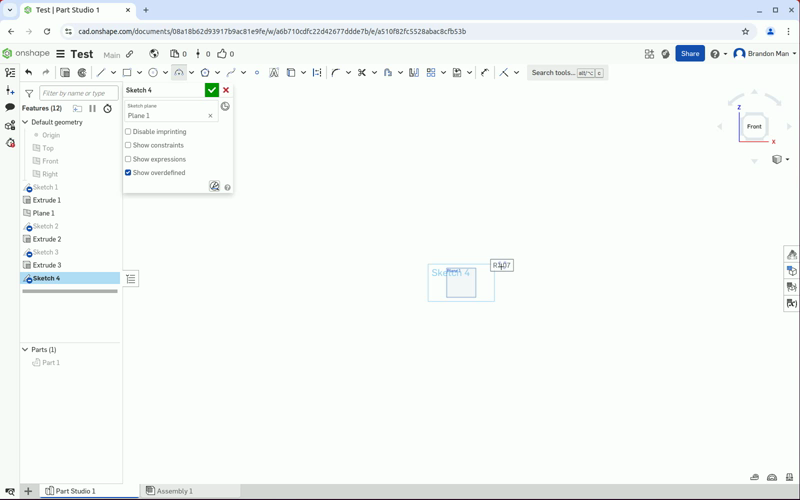
key_up(shift)
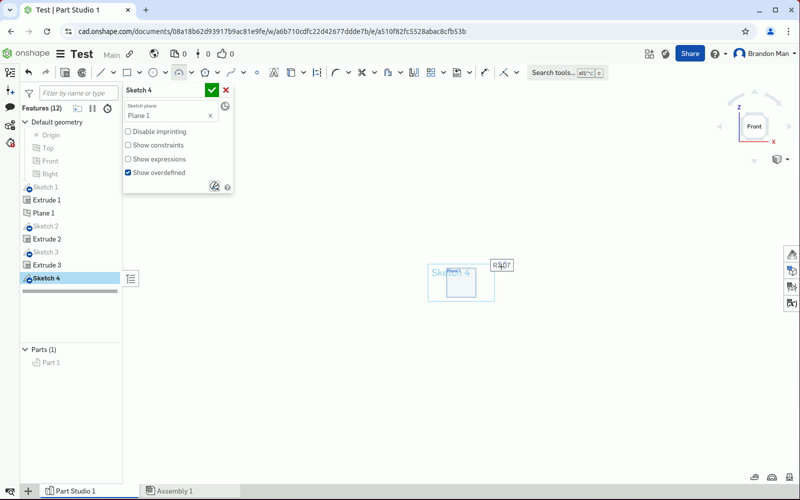
key(esc)
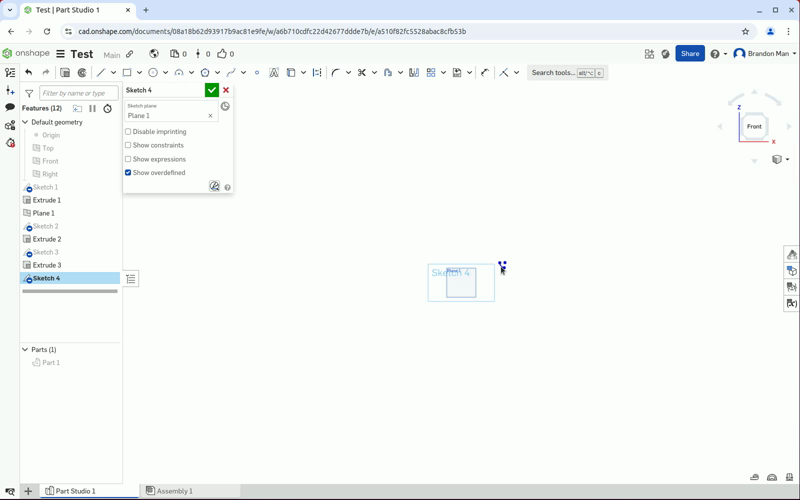
key(l)
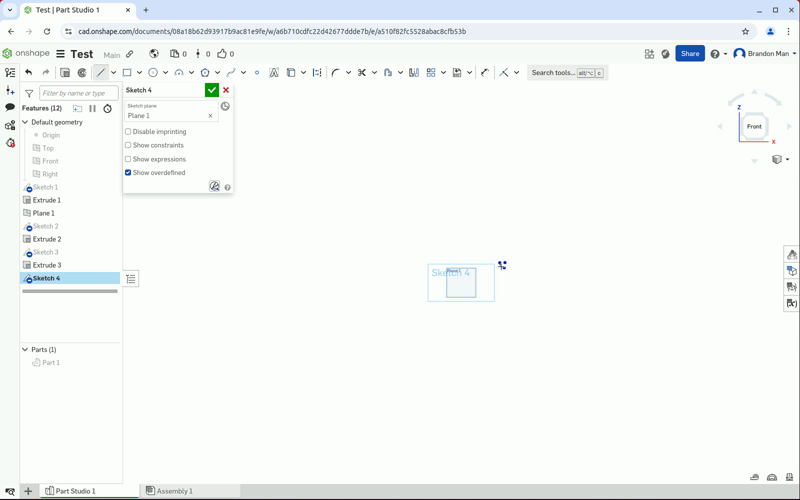
mouse_move(504, 267)
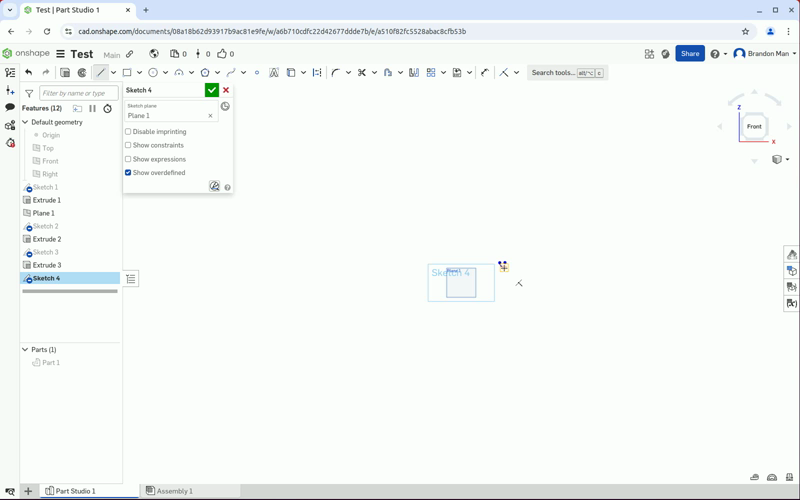
scroll(6)
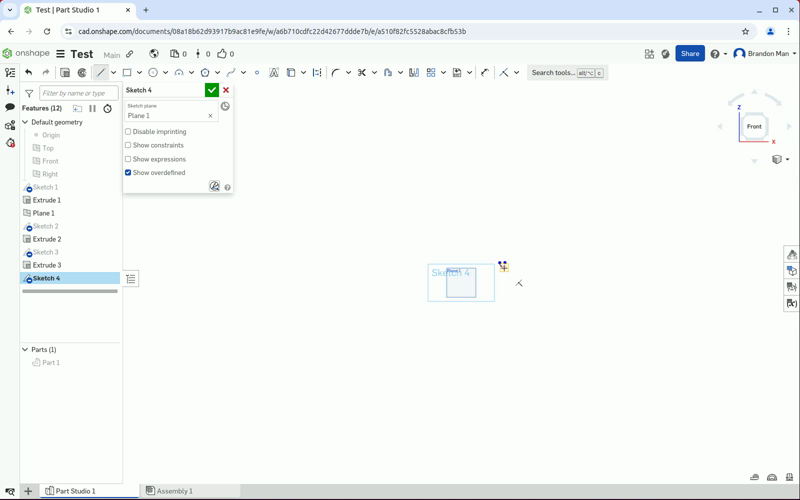
scroll(6)
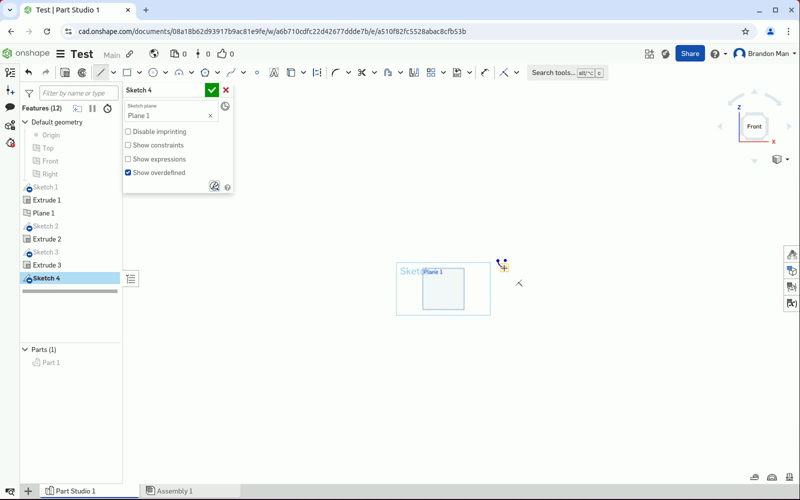
scroll(6)
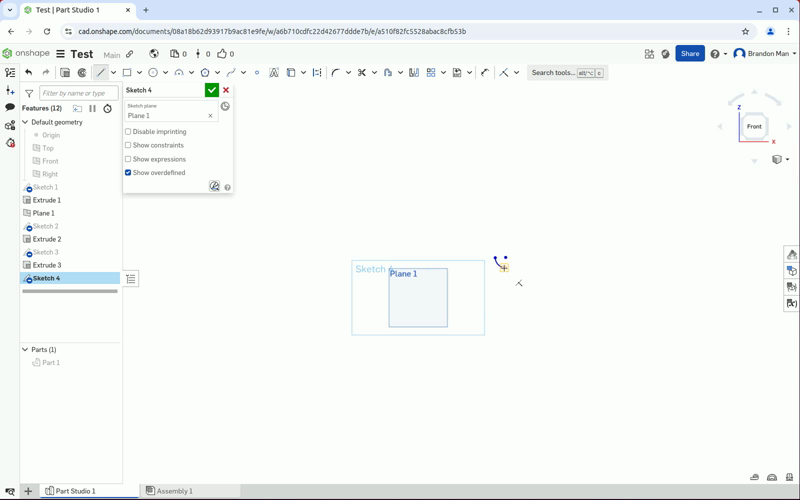
scroll(6)
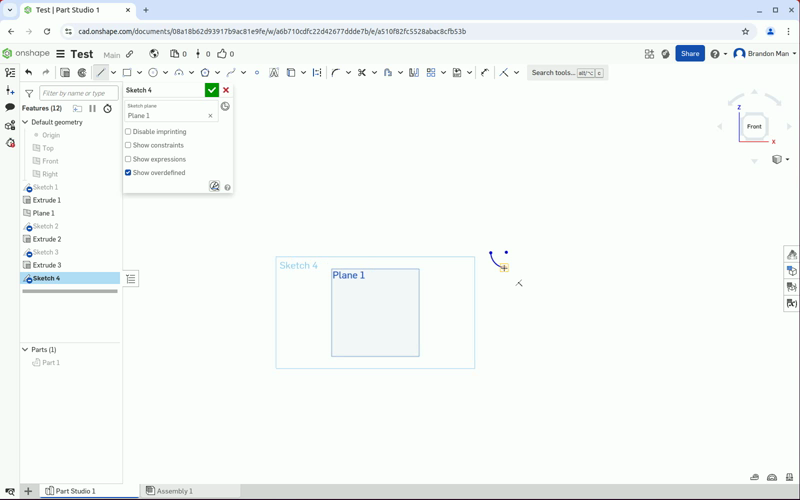
scroll(6)
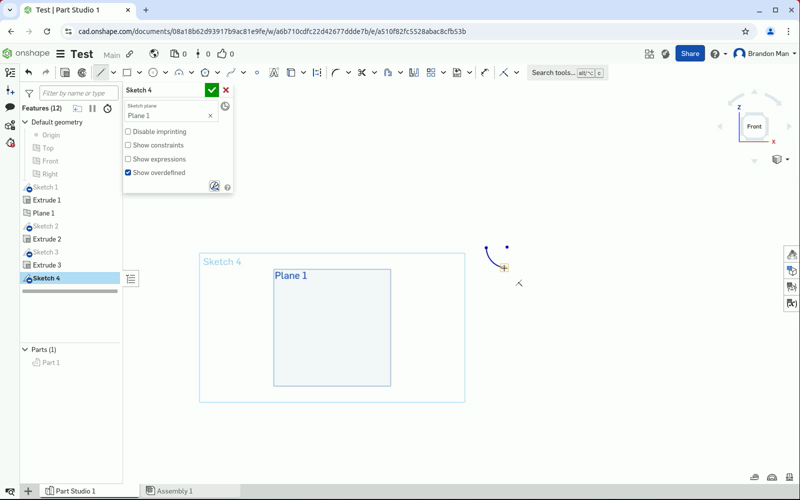
scroll(6)
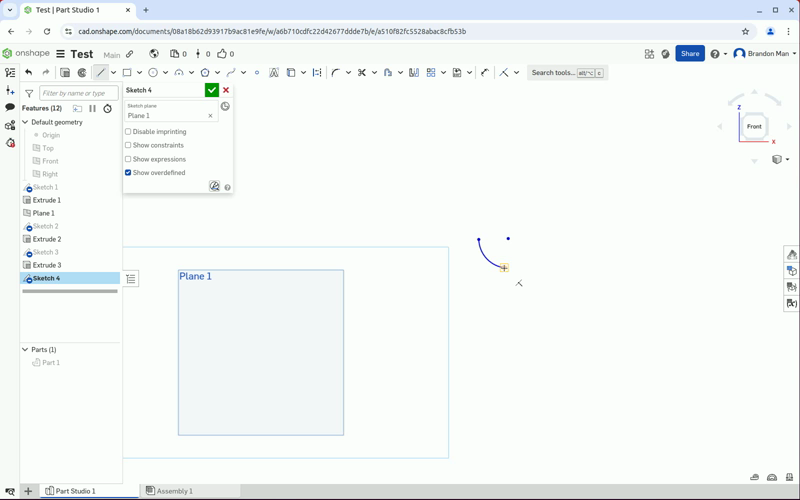
scroll(6)
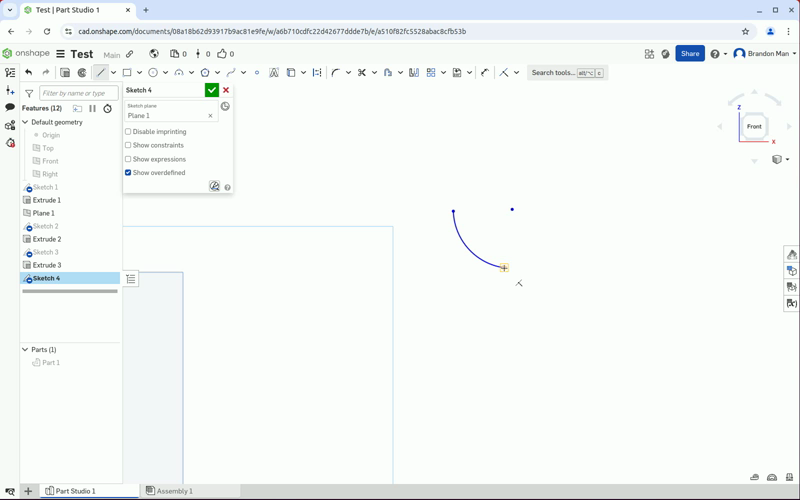
click(504, 267)
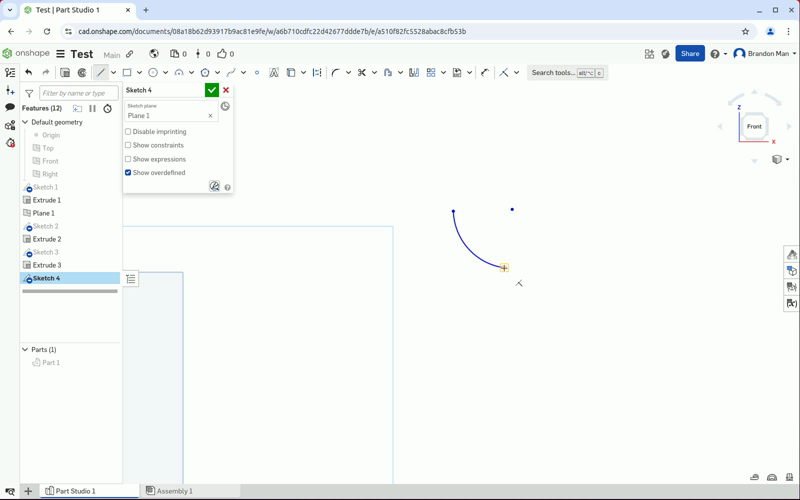
scroll(-6)
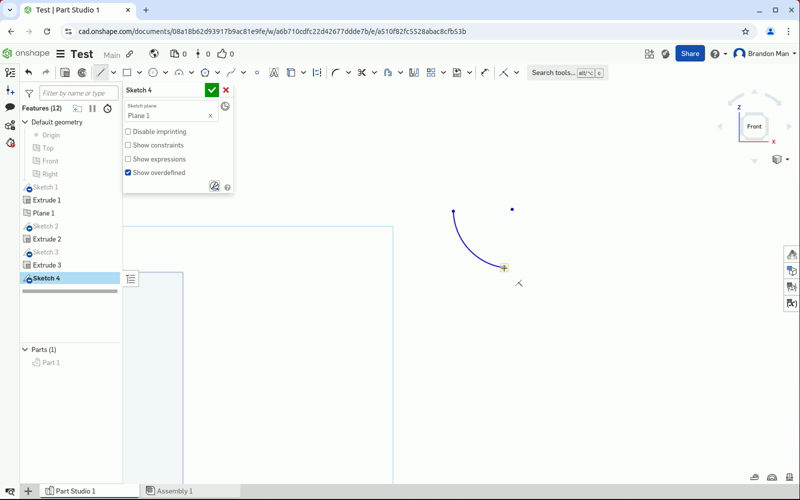
scroll(-6)
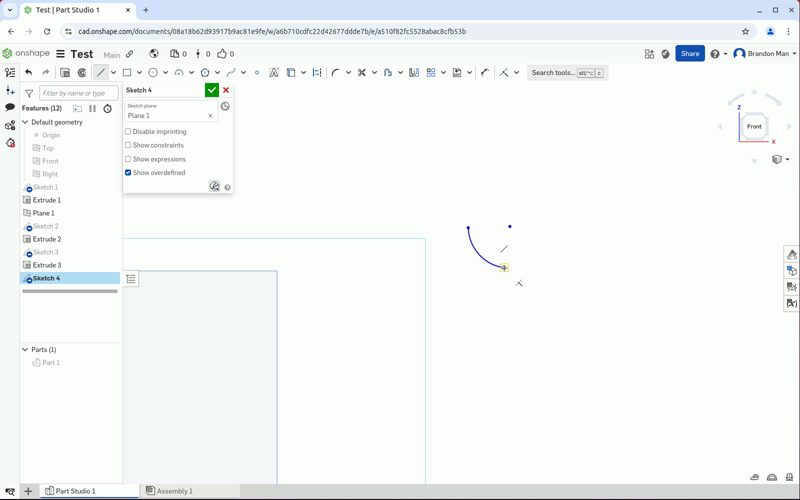
scroll(-6)
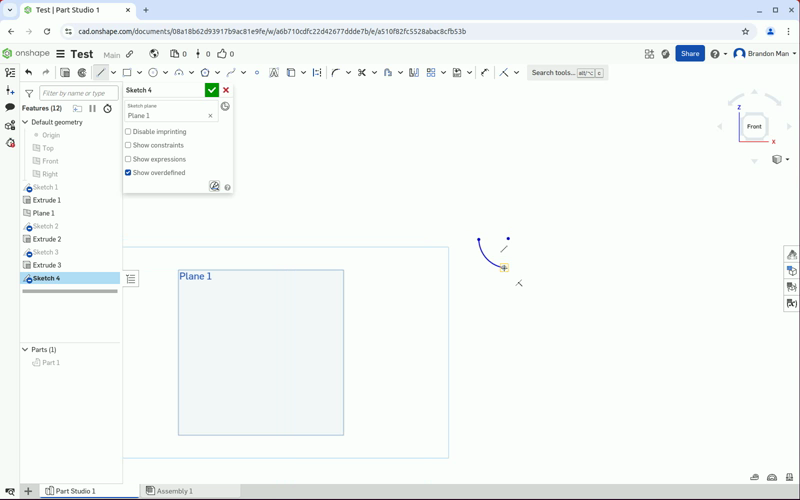
scroll(-6)
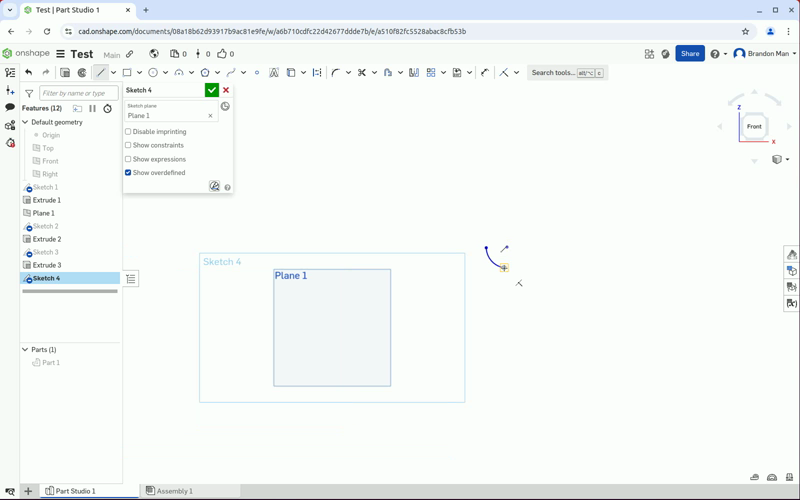
scroll(-6)
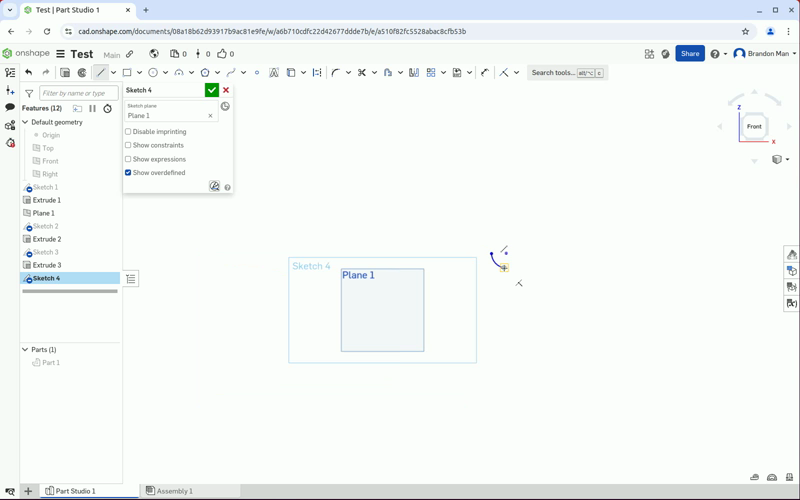
scroll(-6)
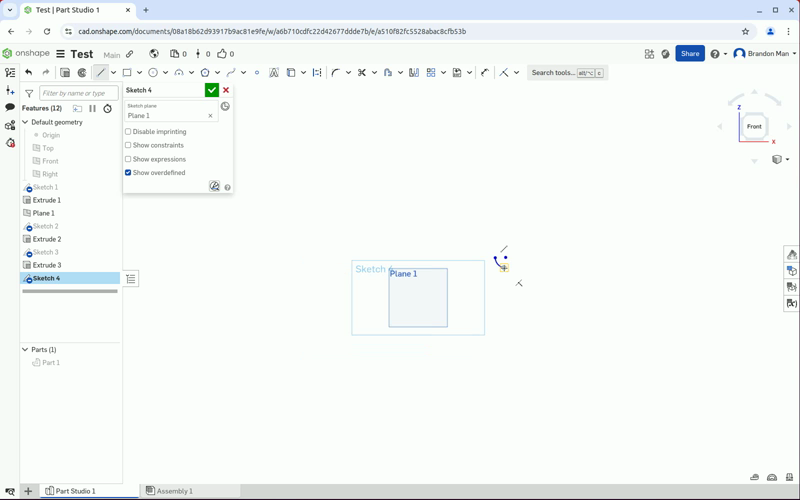
scroll(-6)
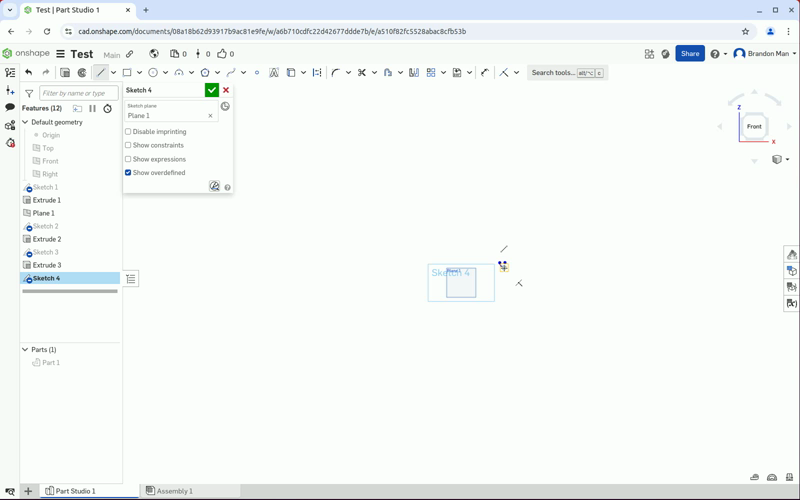
key_down(shift)
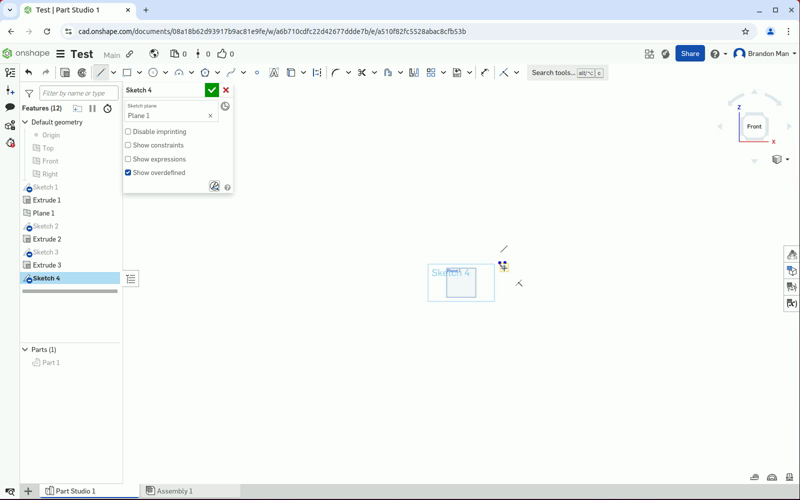
mouse_move(534, 267)
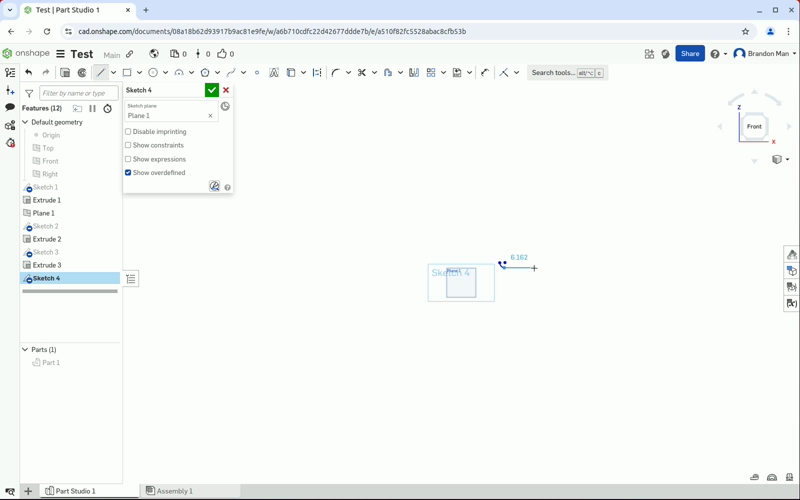
mouse_move(529, 267)
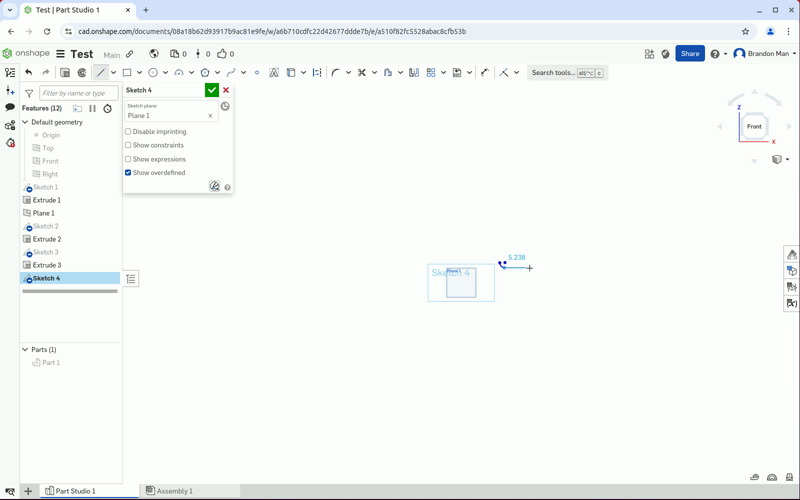
click(529, 267)
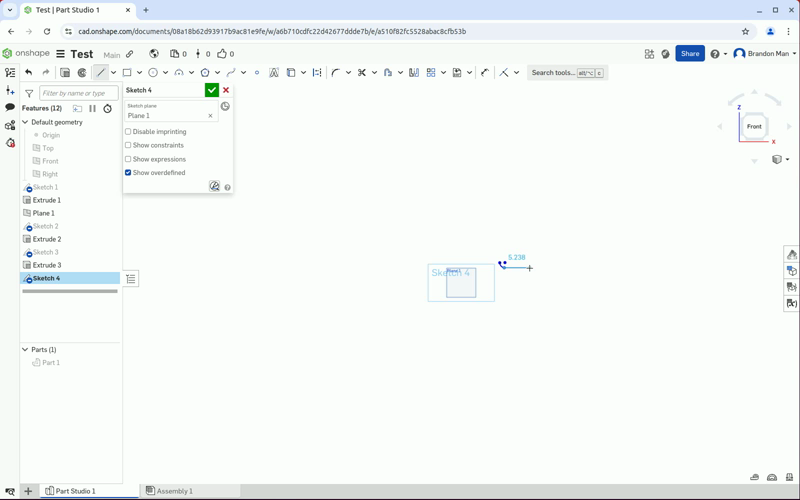
key_up(shift)
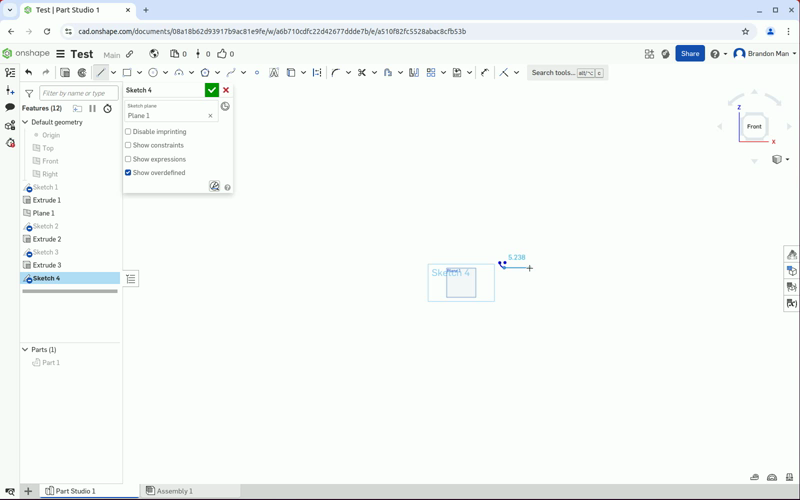
key(esc)
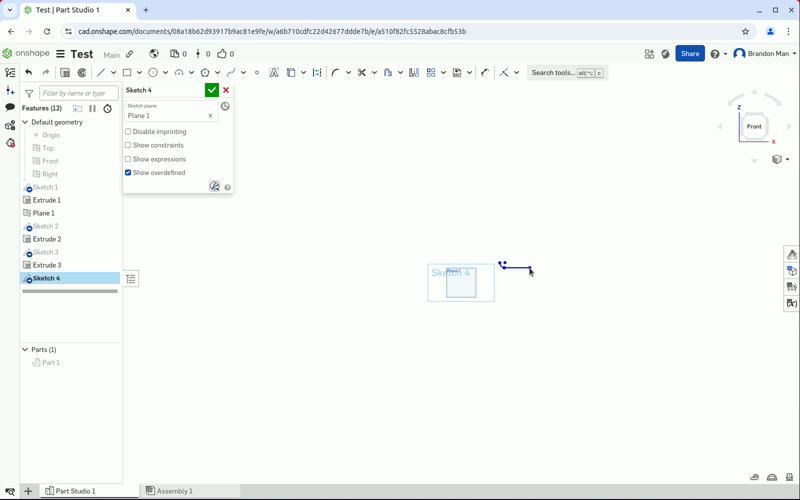
key(a)
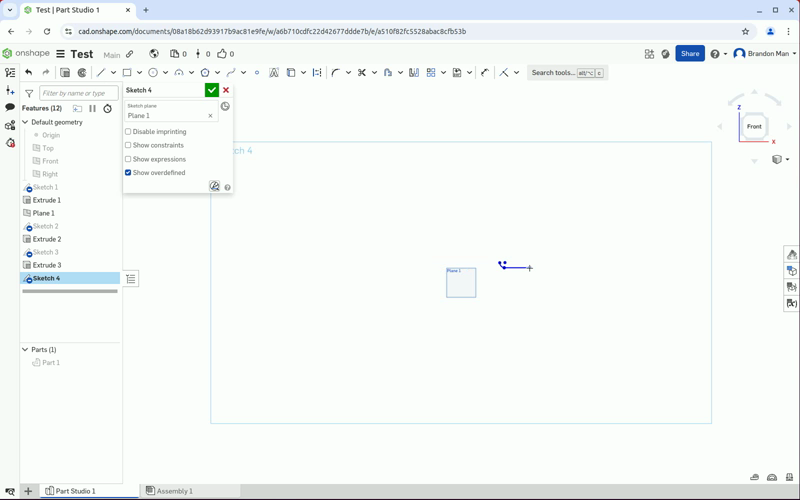
mouse_move(529, 267)
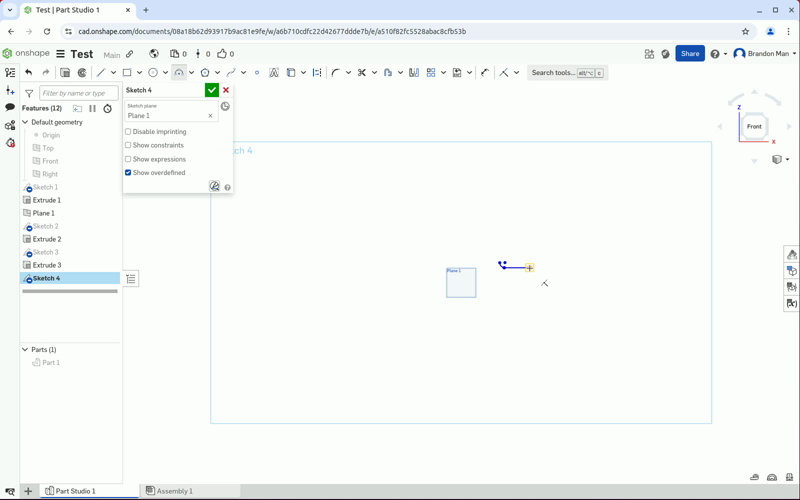
click(529, 267)
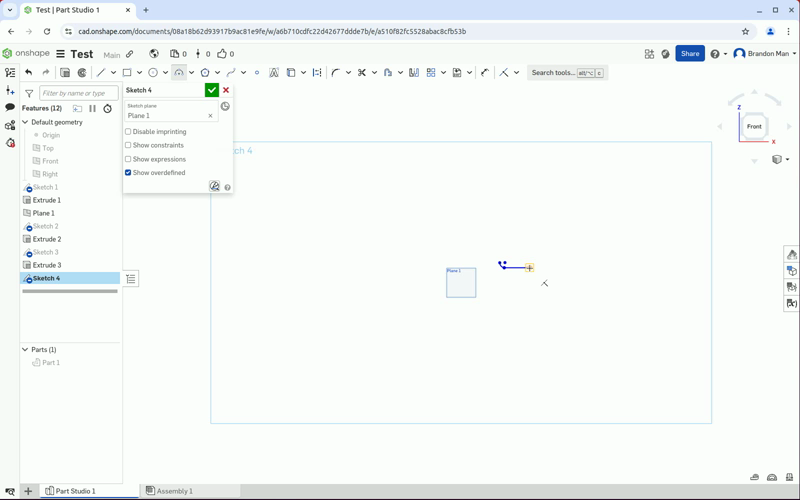
key_down(shift)
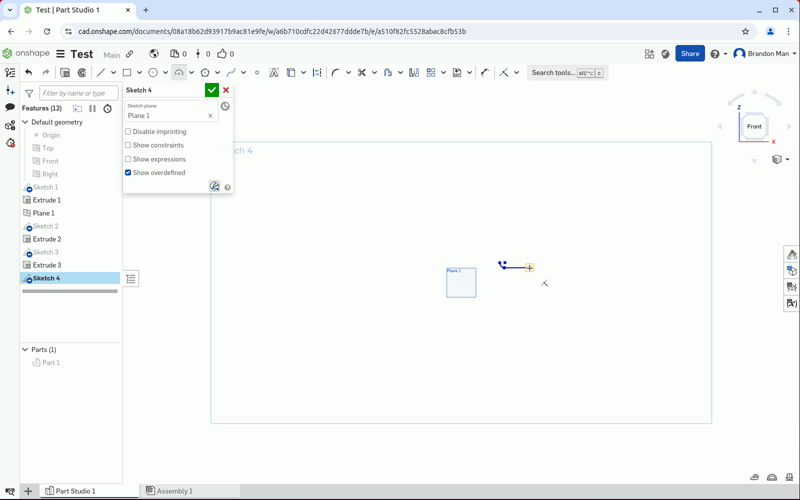
mouse_move(534, 263)
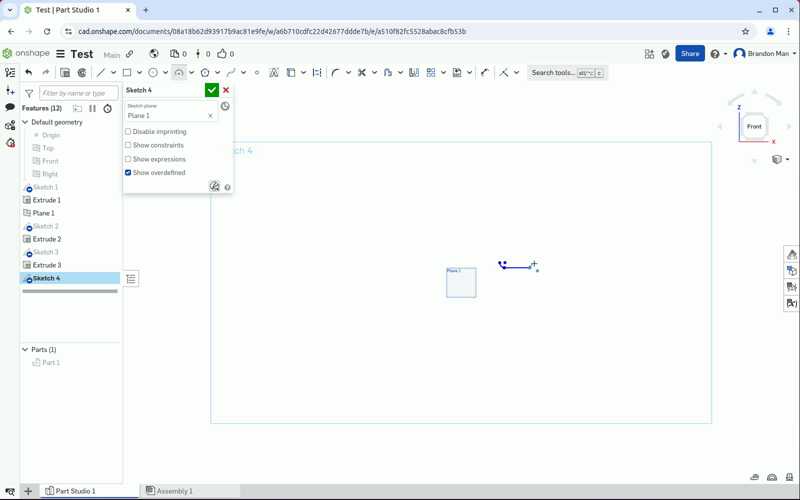
scroll(6)
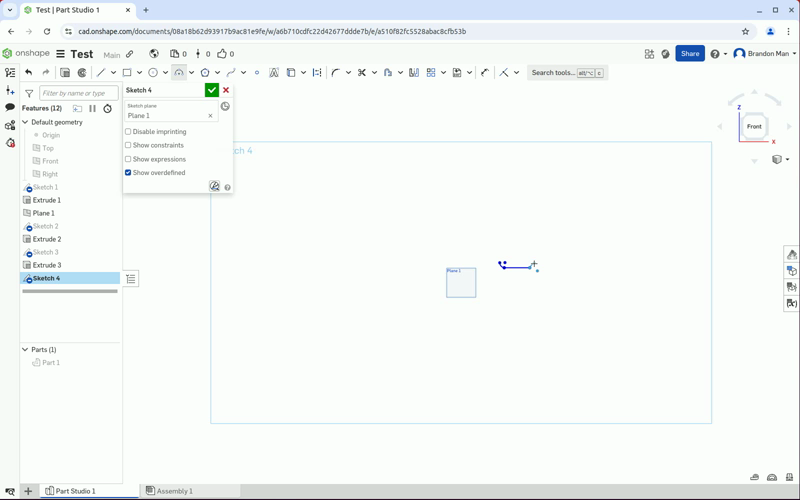
scroll(6)
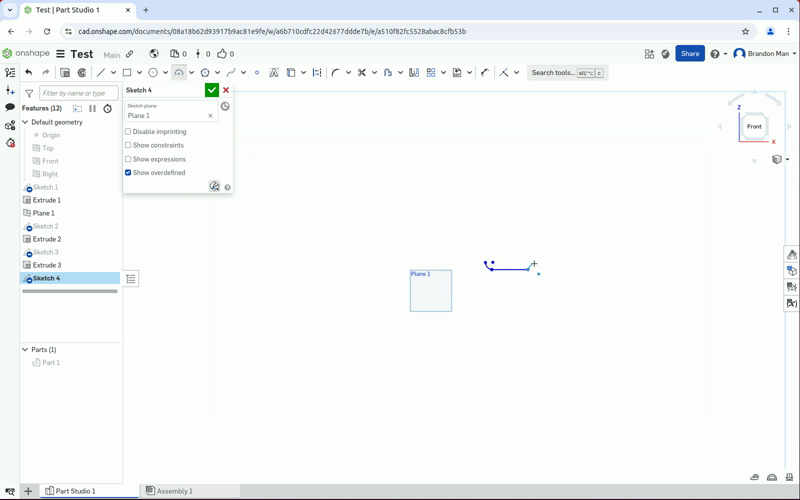
scroll(6)
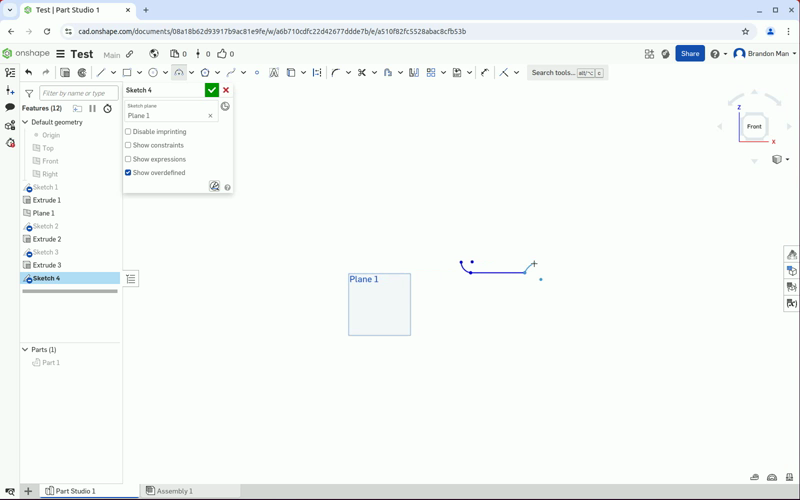
scroll(6)
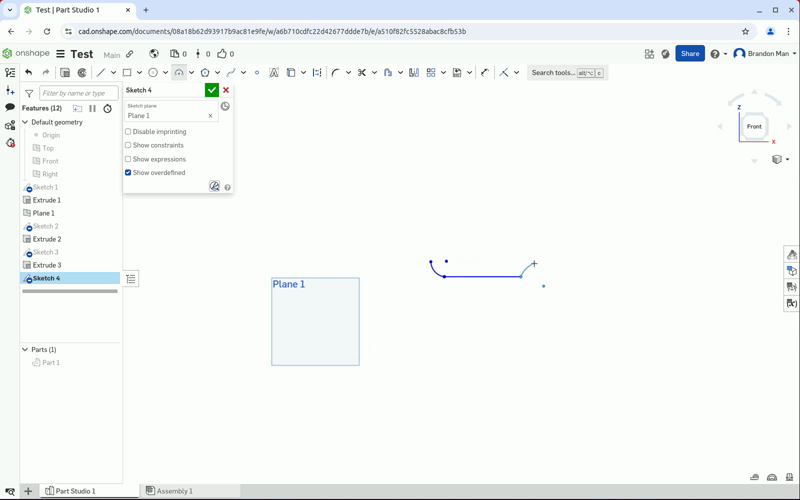
scroll(6)
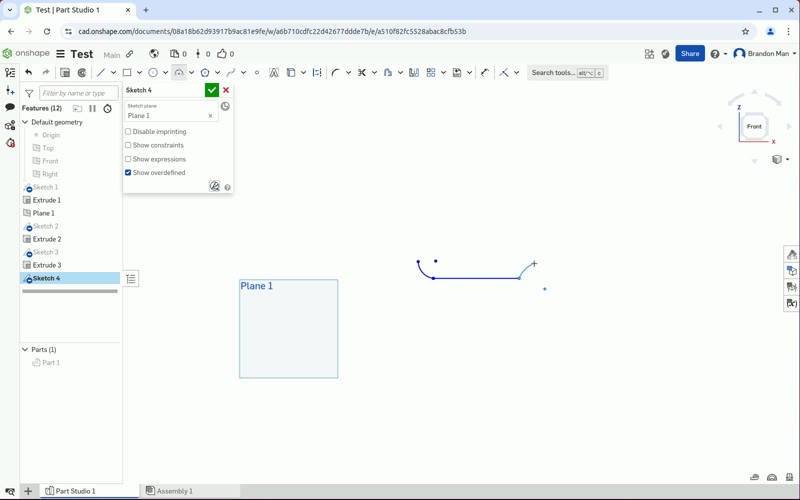
scroll(6)
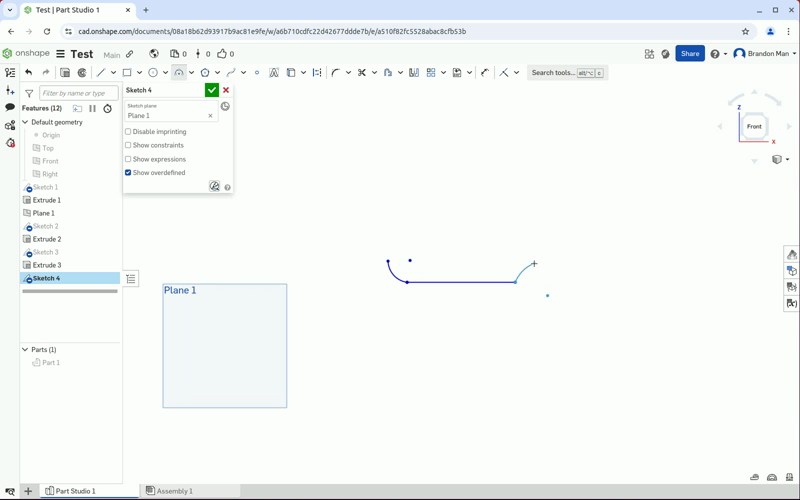
scroll(6)
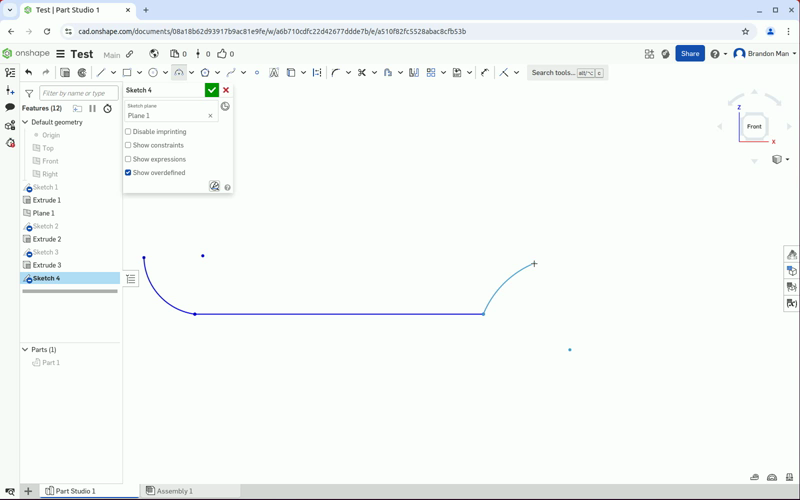
click(534, 263)
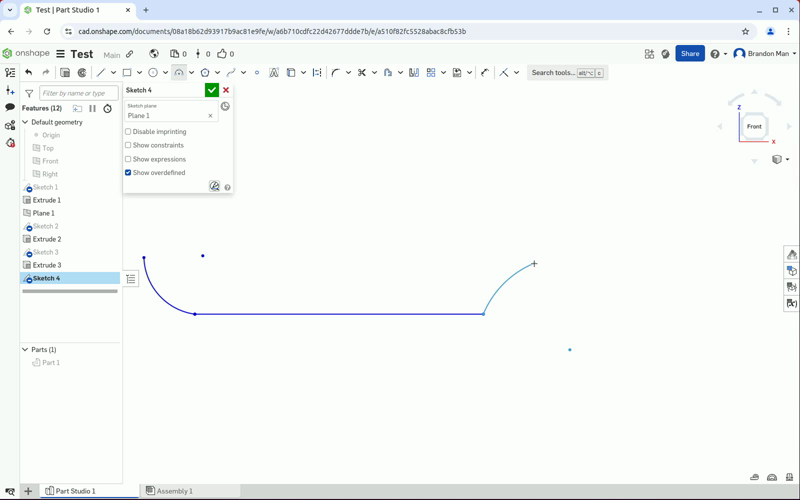
scroll(-6)
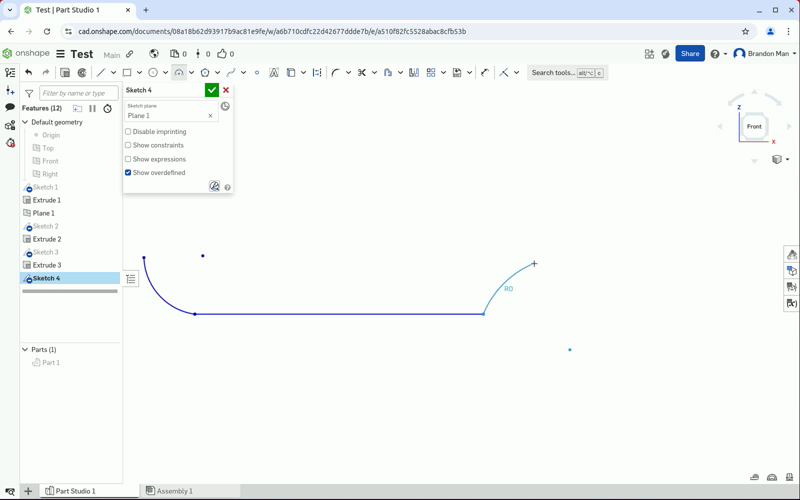
scroll(-6)
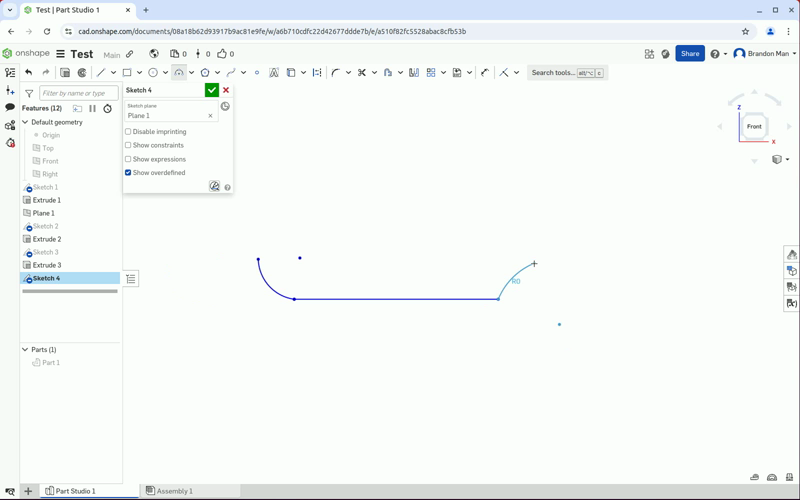
scroll(-6)
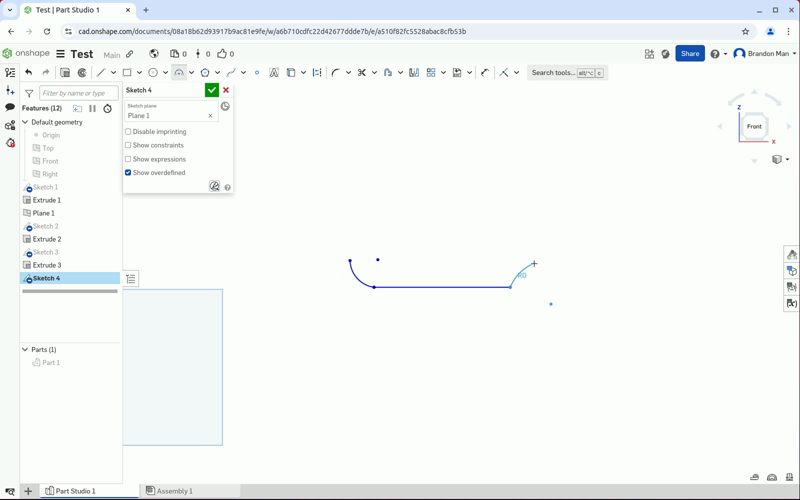
scroll(-6)
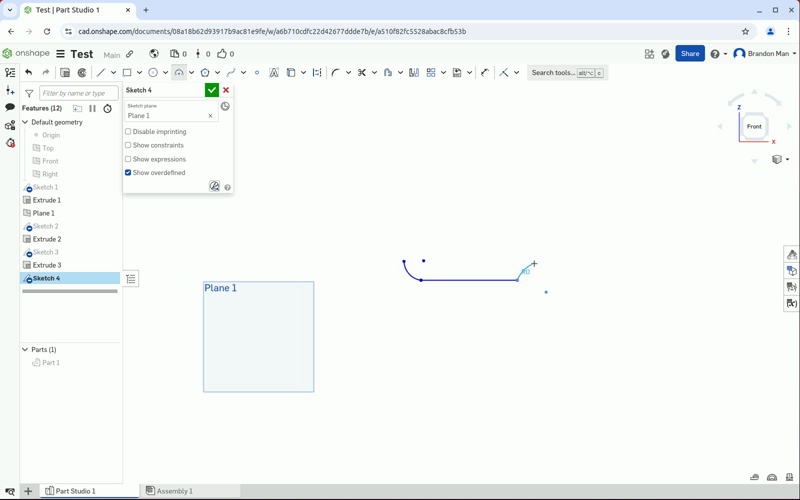
scroll(-6)
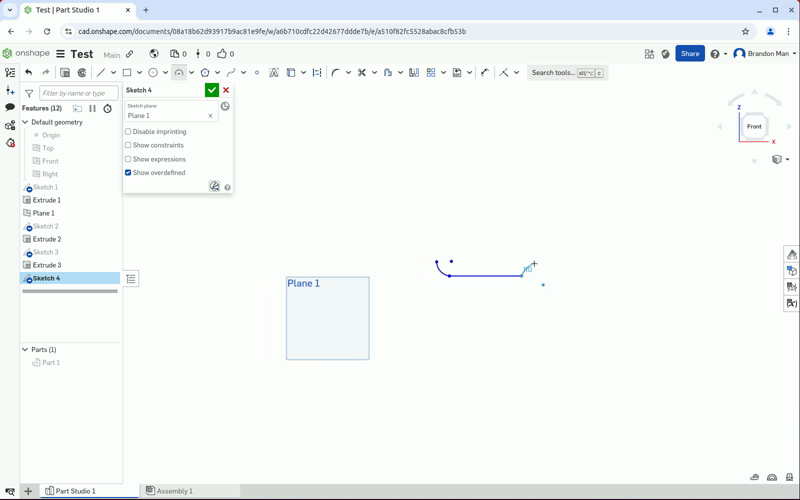
scroll(-6)
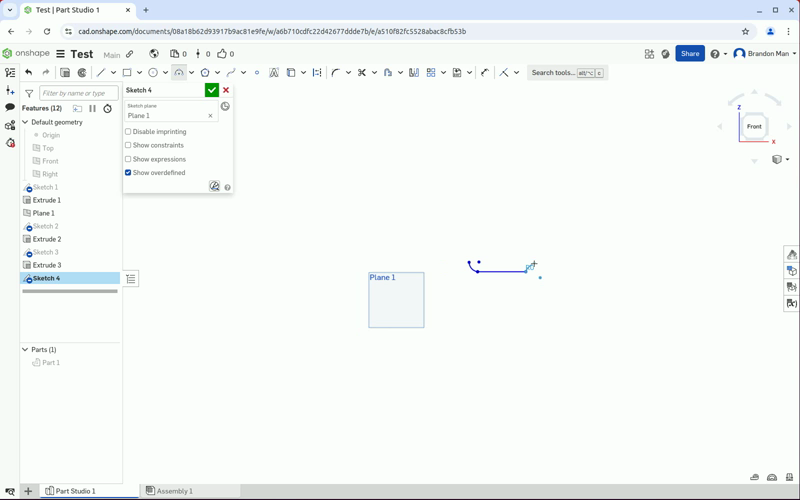
scroll(-6)
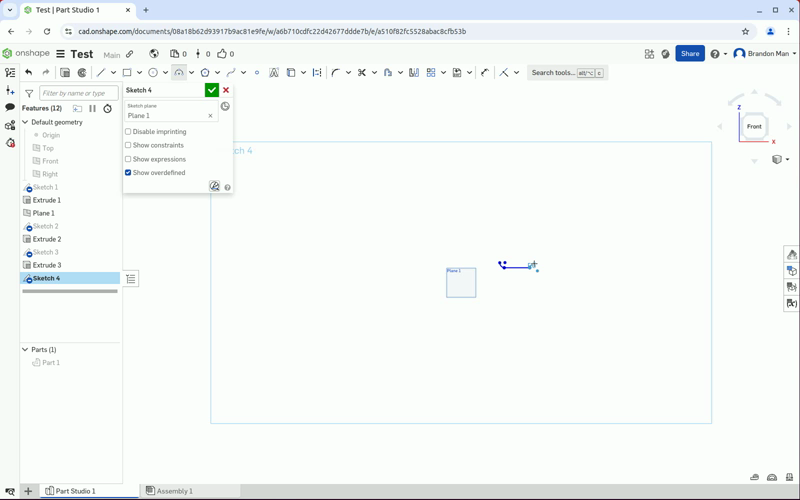
mouse_move(532, 266)
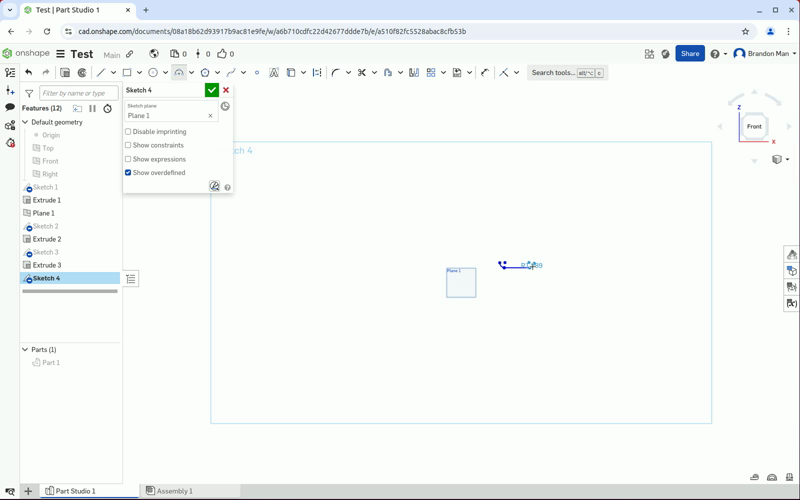
scroll(6)
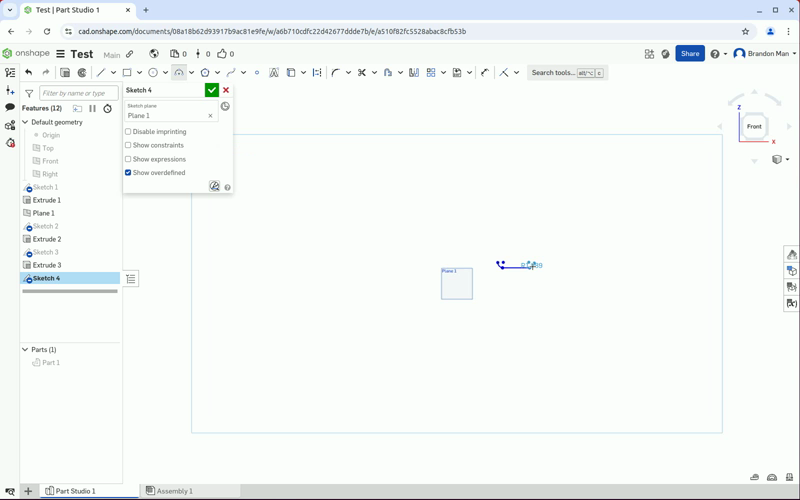
scroll(6)
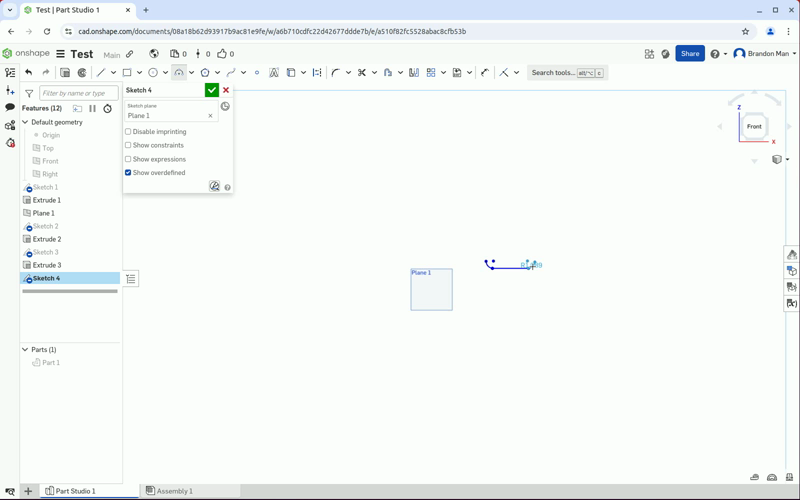
scroll(6)
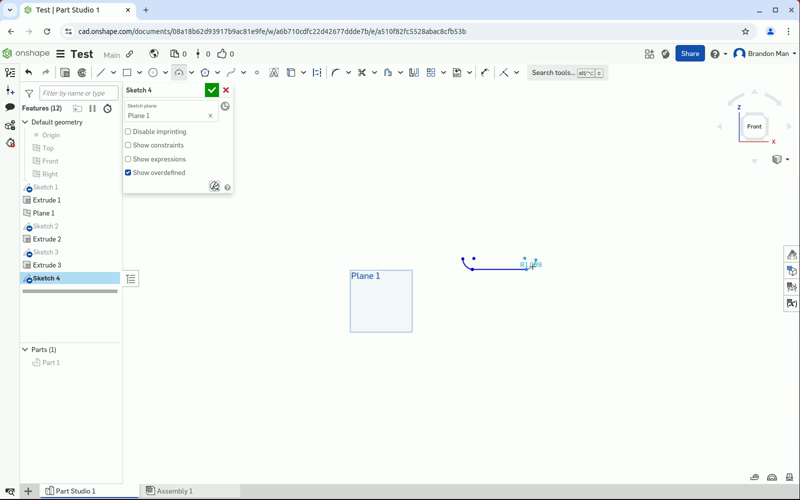
scroll(6)
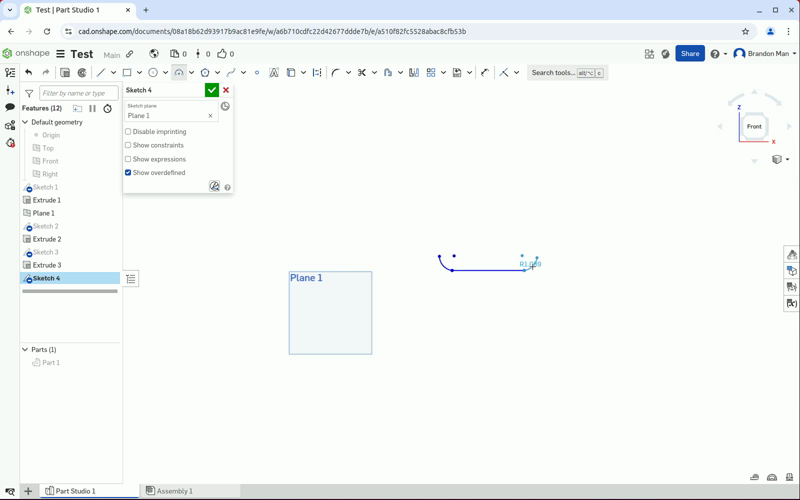
scroll(6)
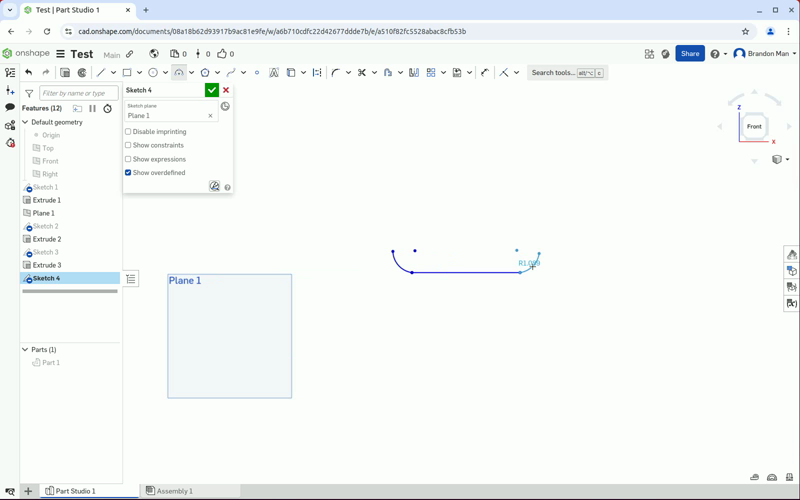
scroll(6)
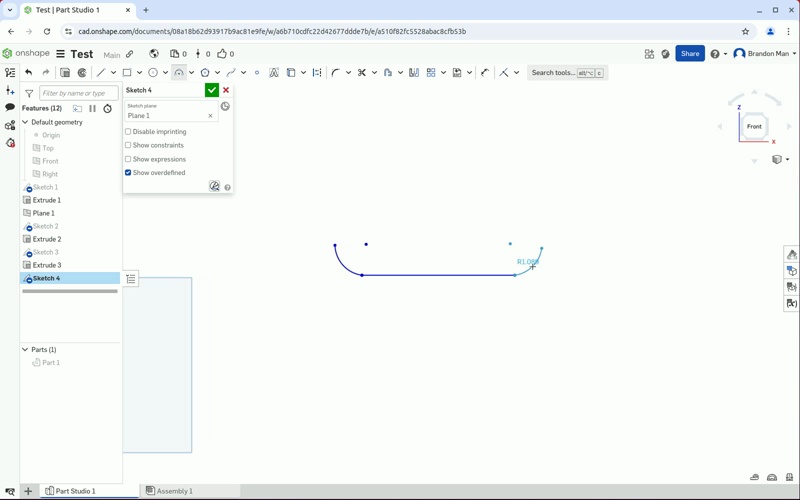
scroll(6)
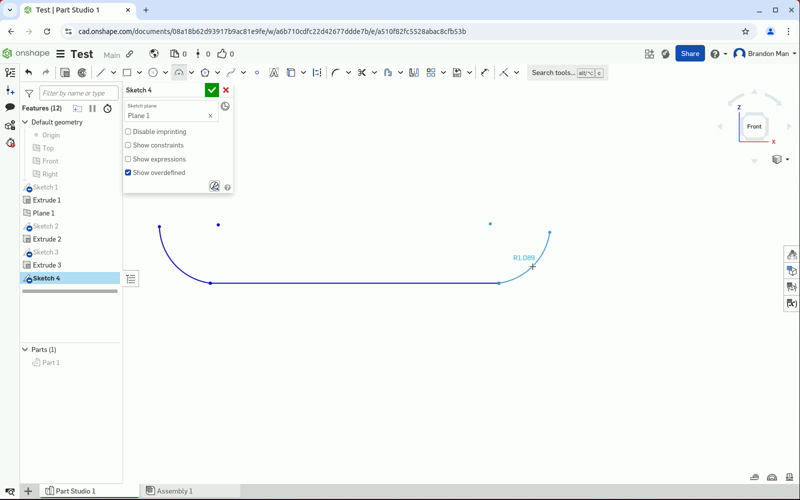
click(532, 266)
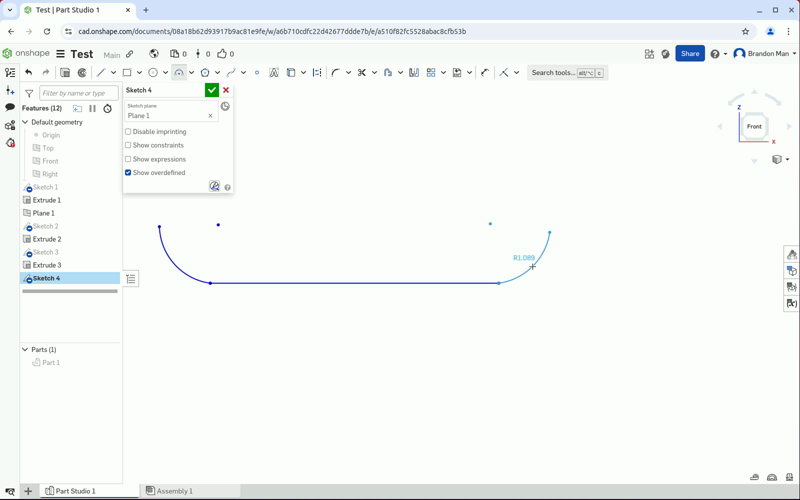
scroll(-6)
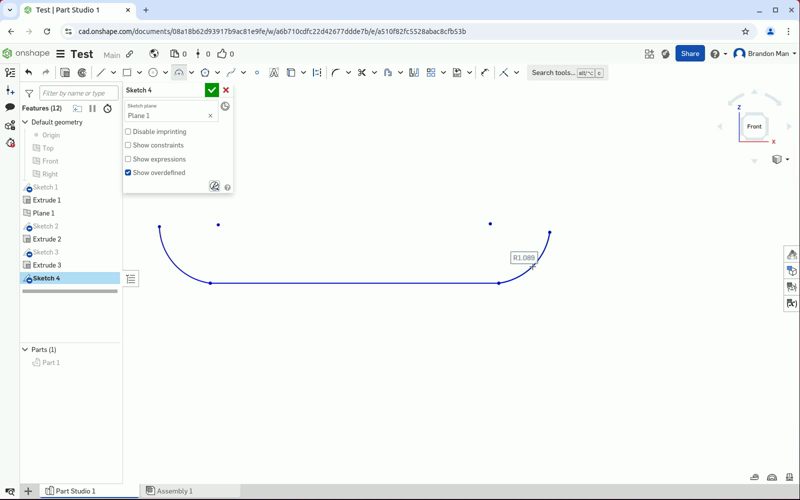
scroll(-6)
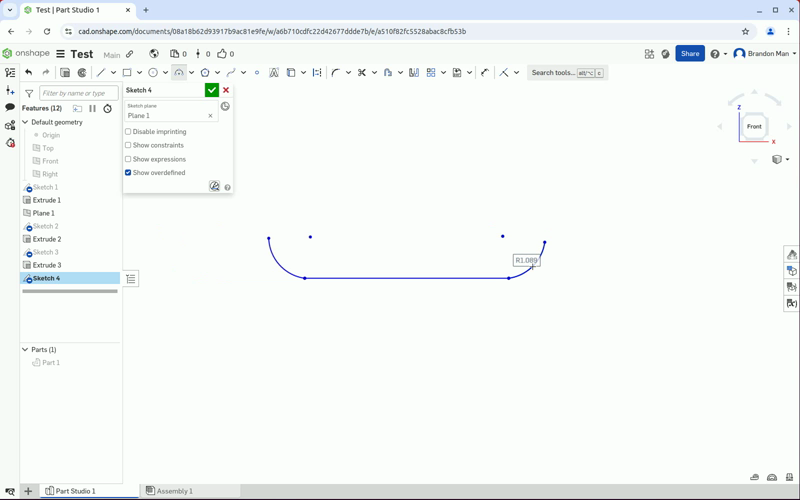
scroll(-6)
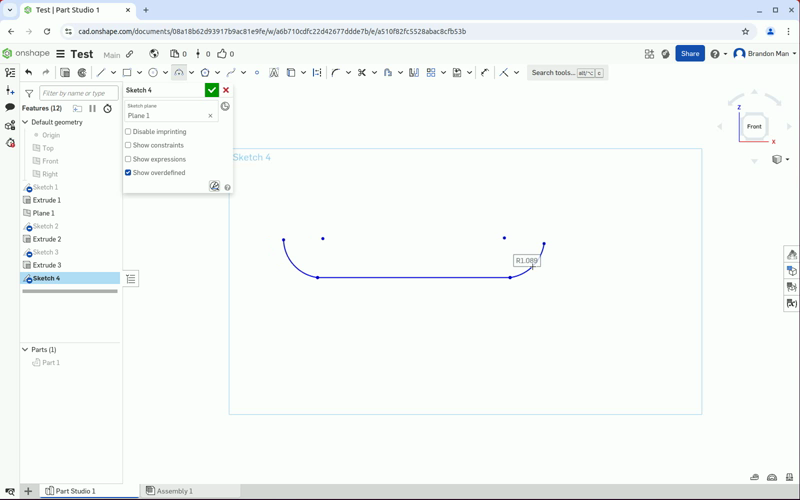
scroll(-6)
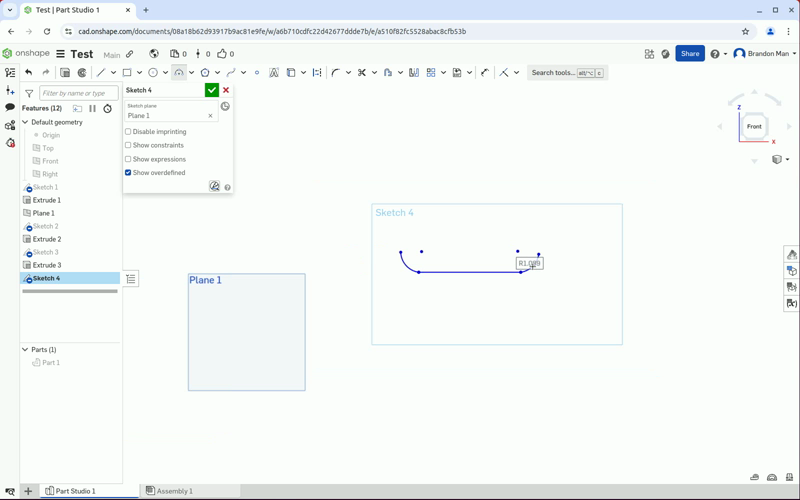
scroll(-6)
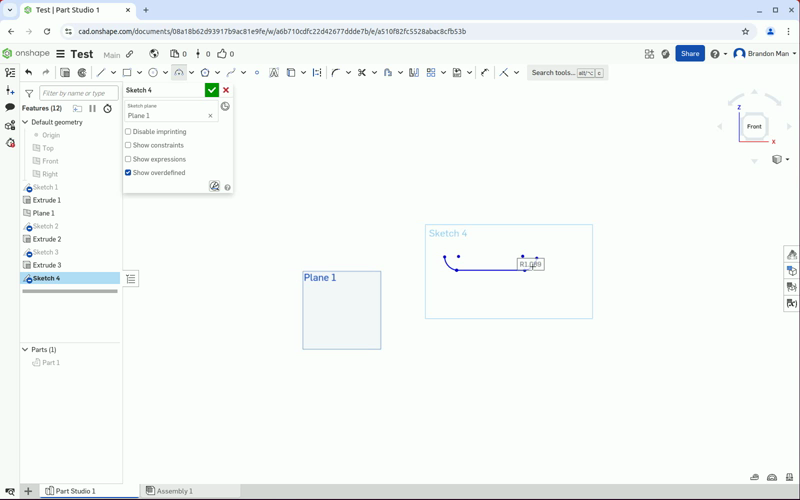
scroll(-6)
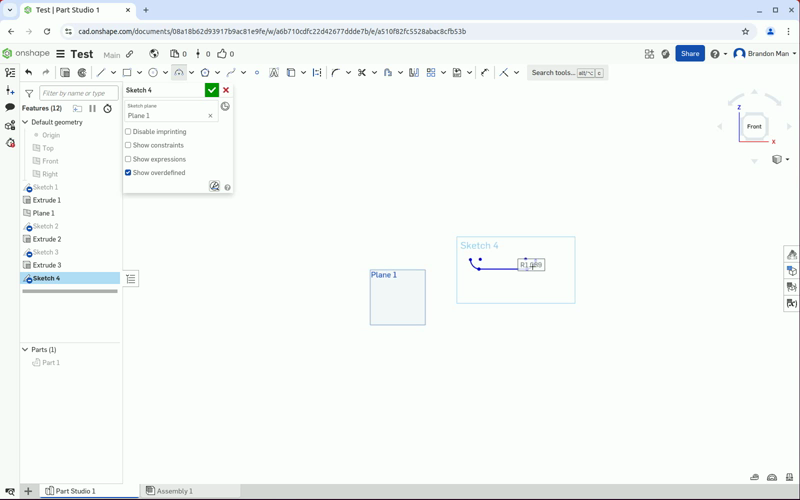
scroll(-6)
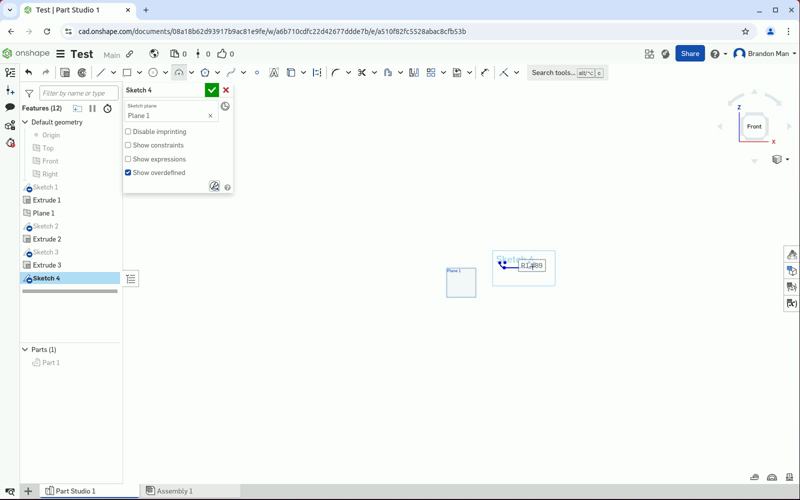
key_up(shift)
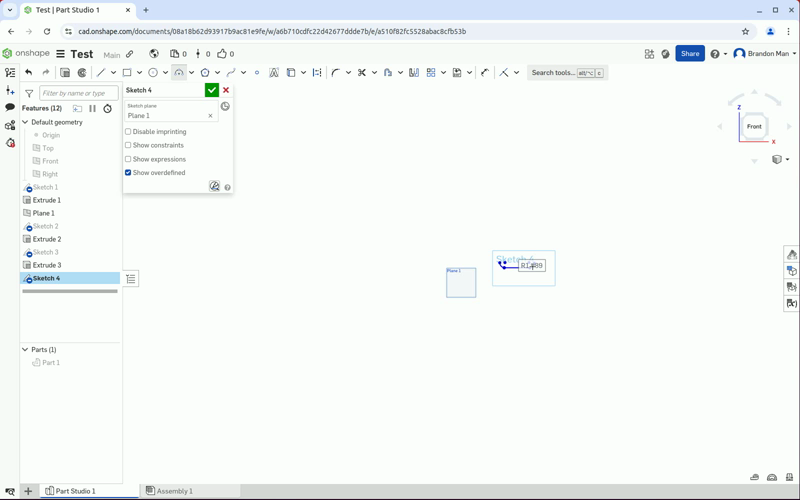
key(esc)
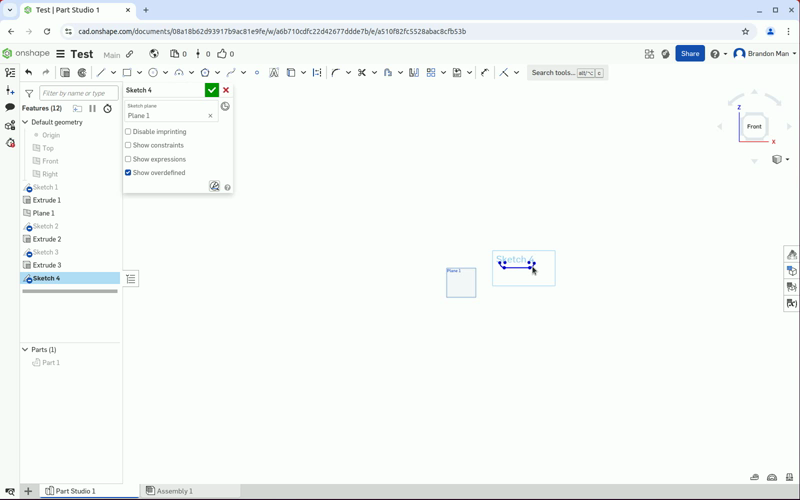
key(l)
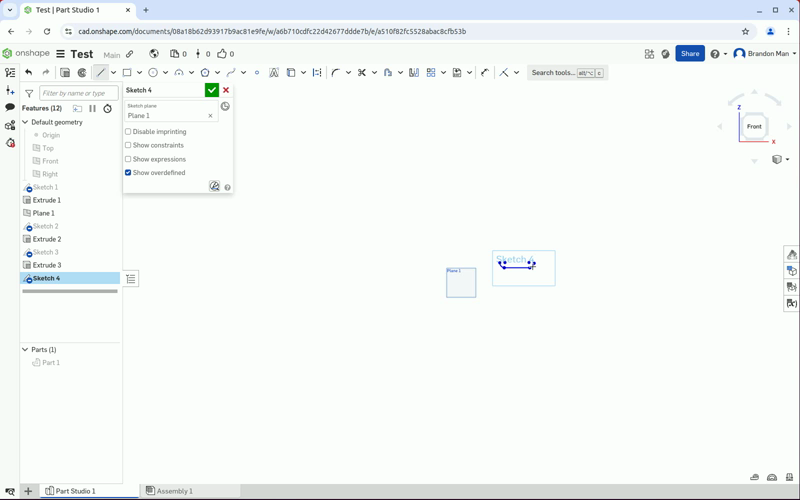
mouse_move(534, 263)
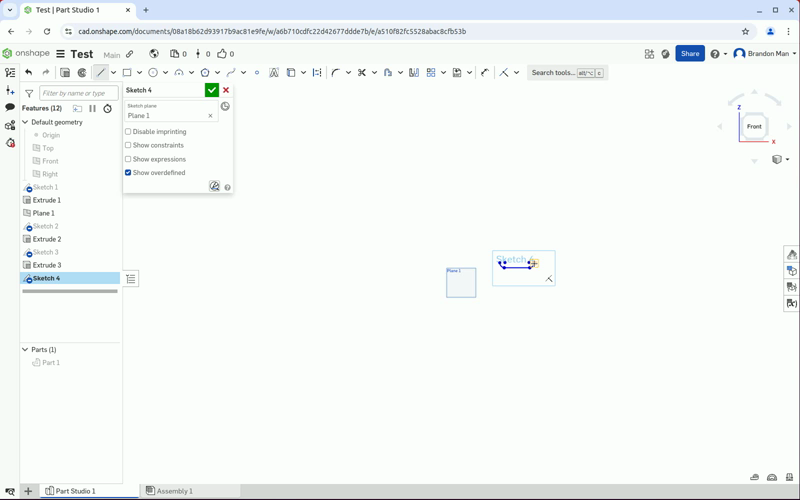
scroll(6)
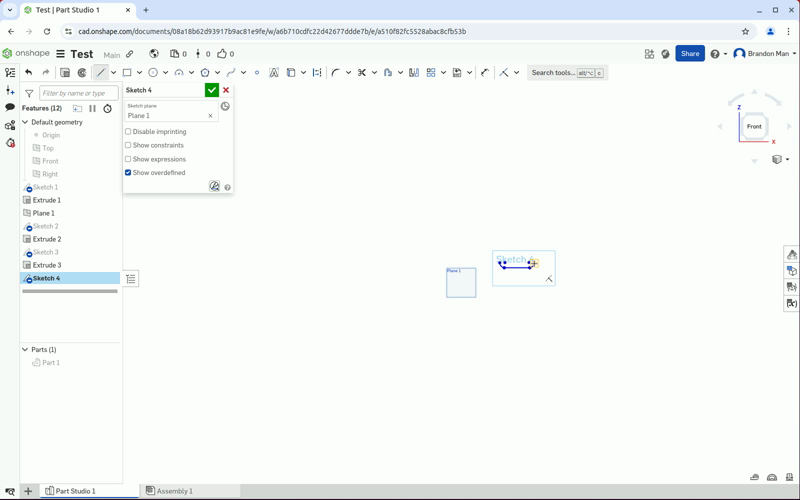
scroll(6)
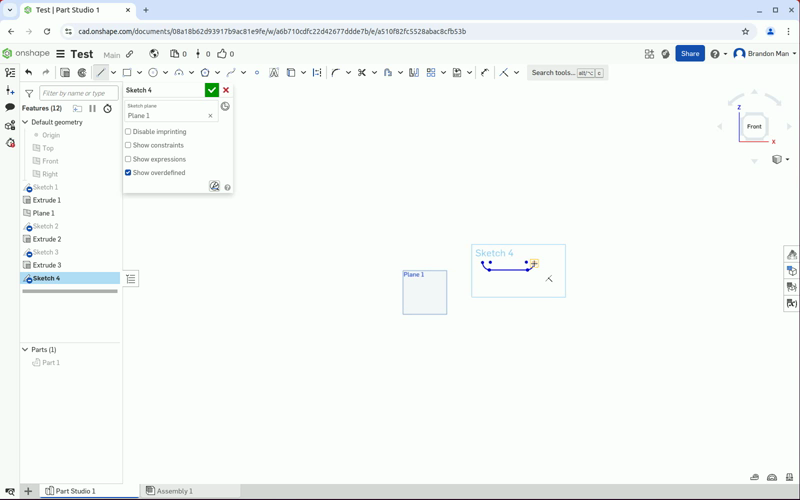
scroll(6)
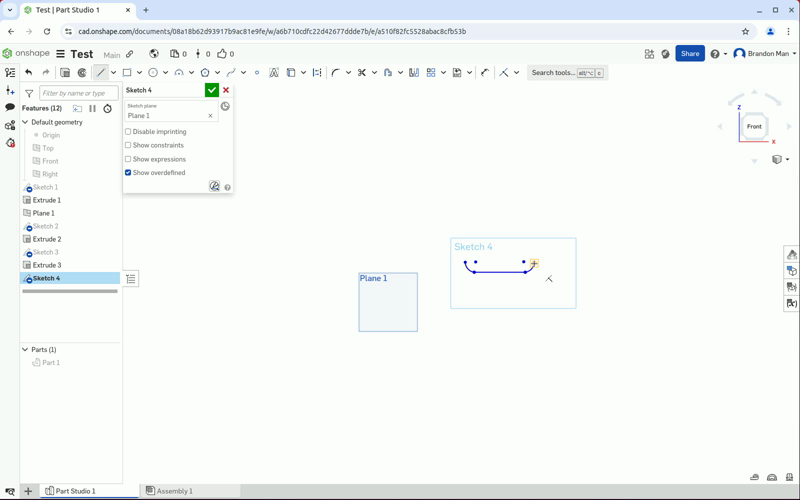
scroll(6)
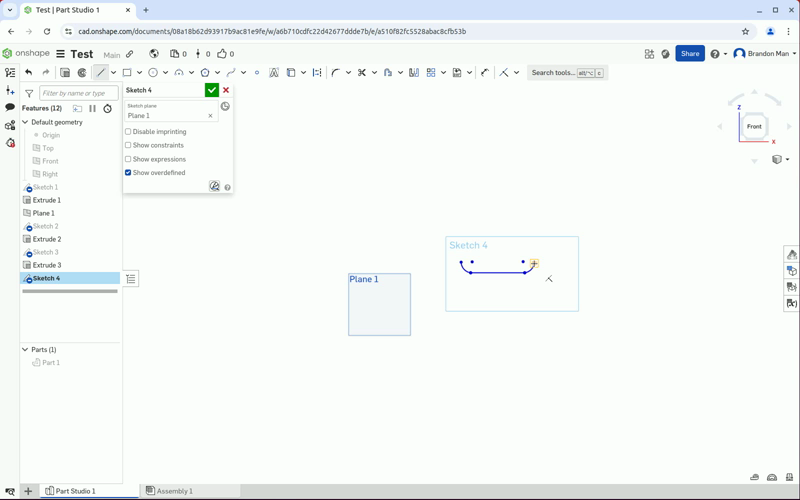
scroll(6)
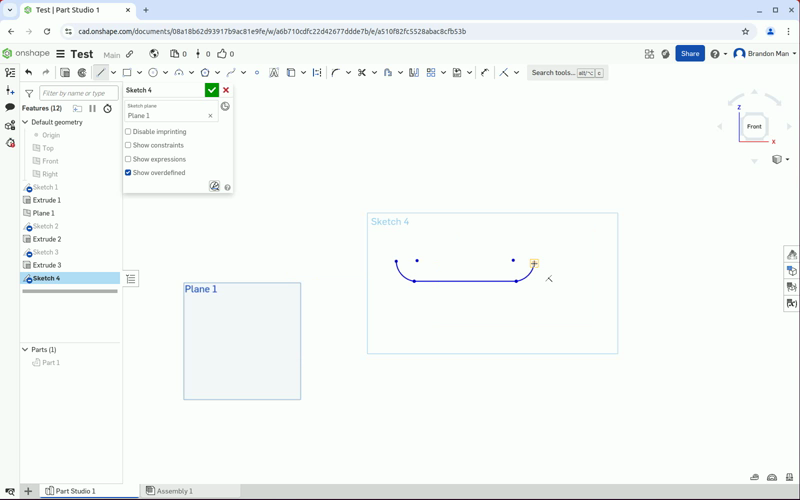
scroll(6)
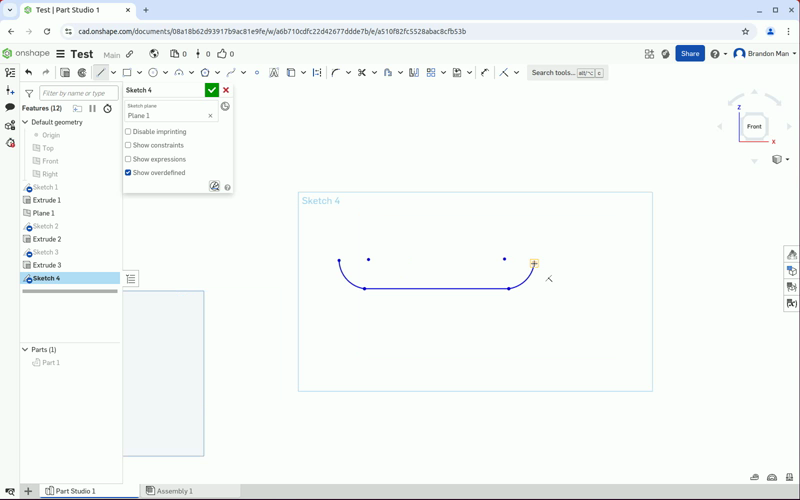
scroll(6)
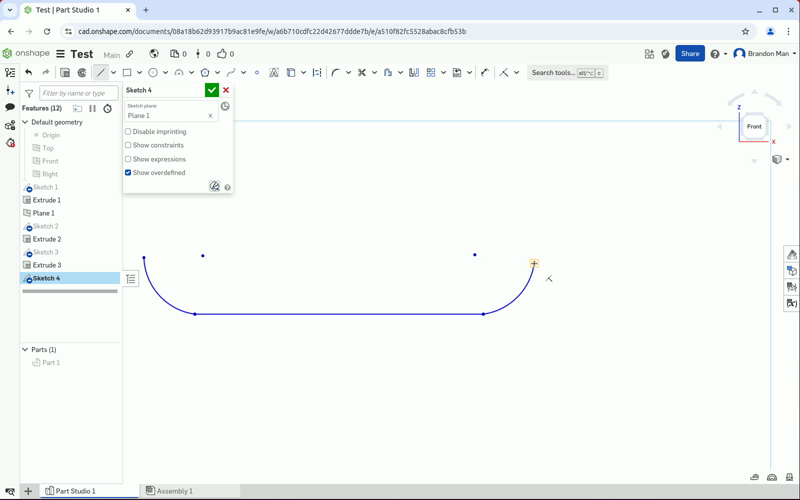
click(534, 263)
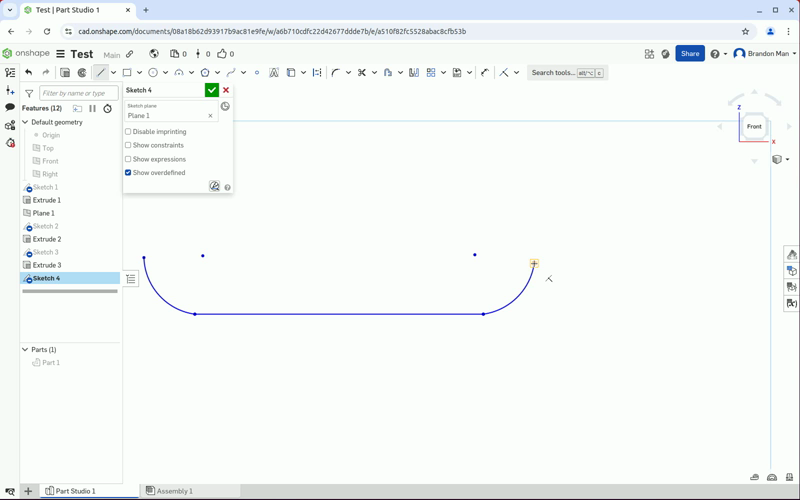
scroll(-6)
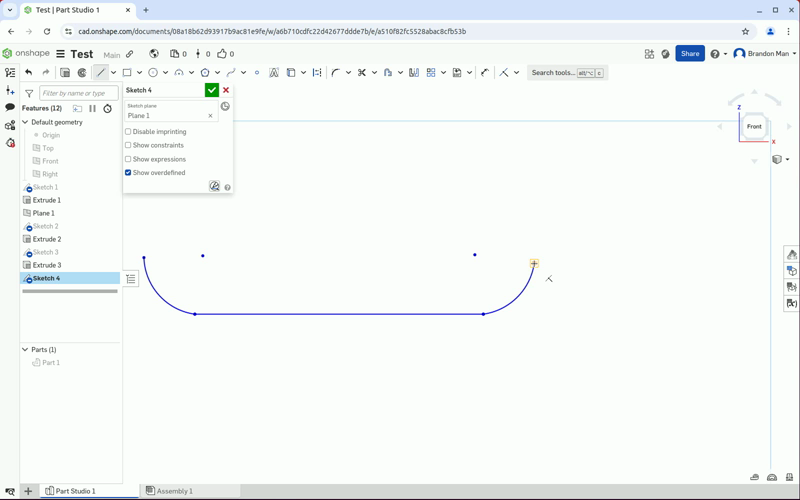
scroll(-6)
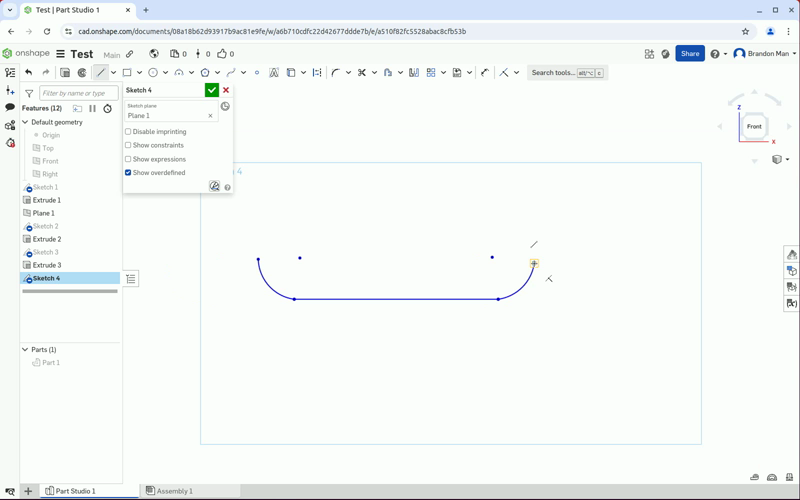
scroll(-6)
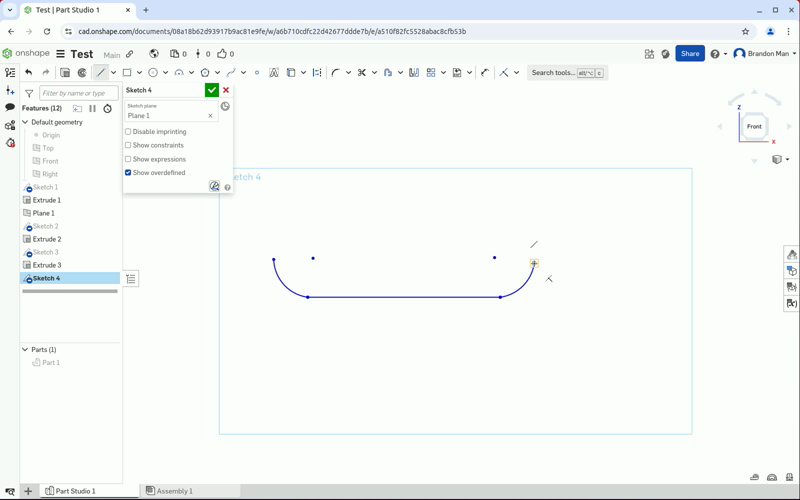
scroll(-6)
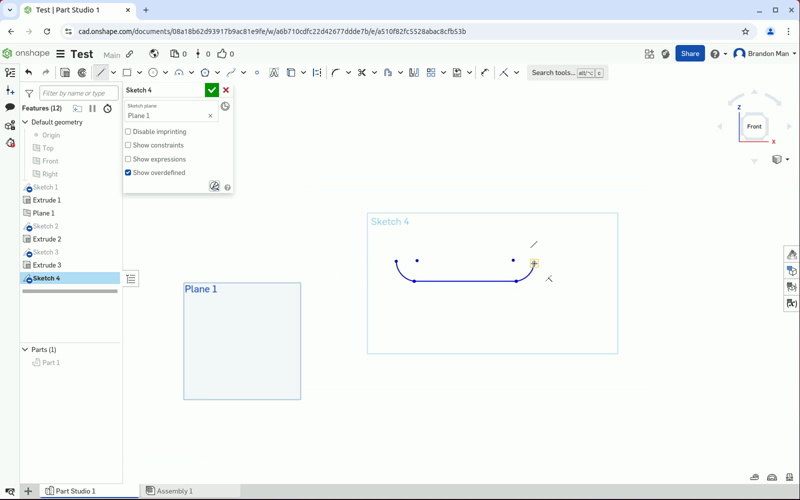
scroll(-6)
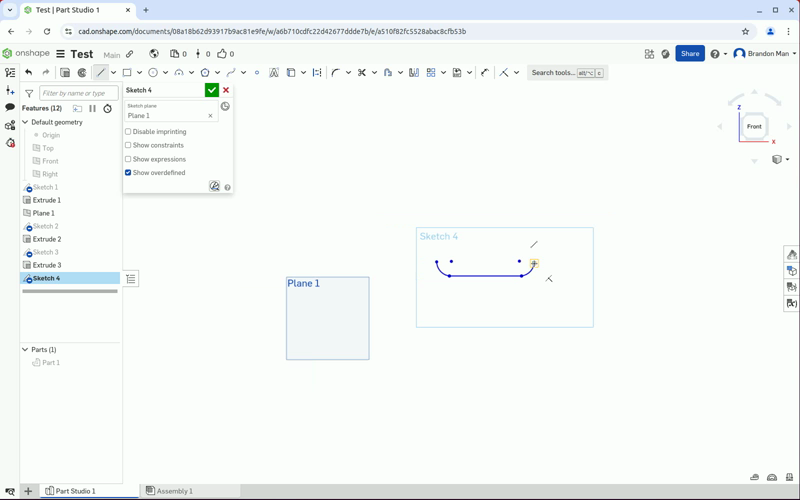
scroll(-6)
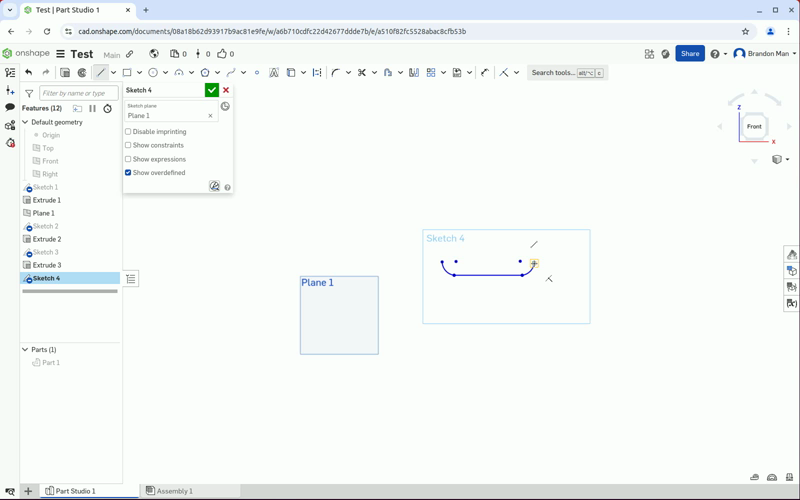
scroll(-6)
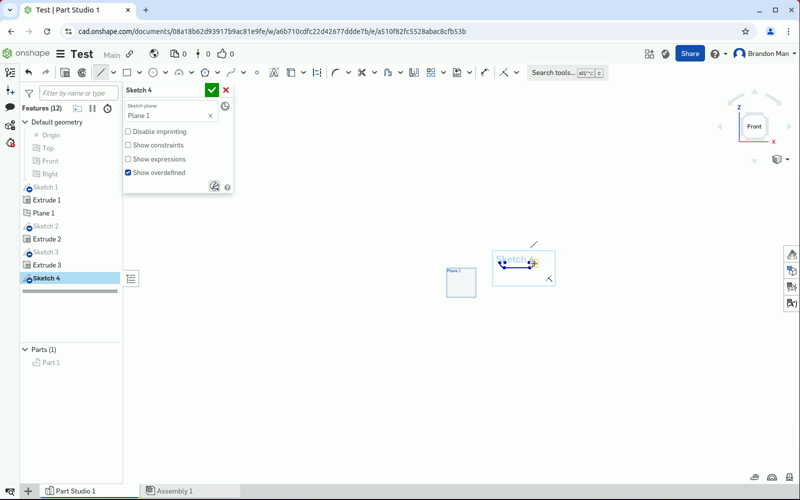
key_down(shift)
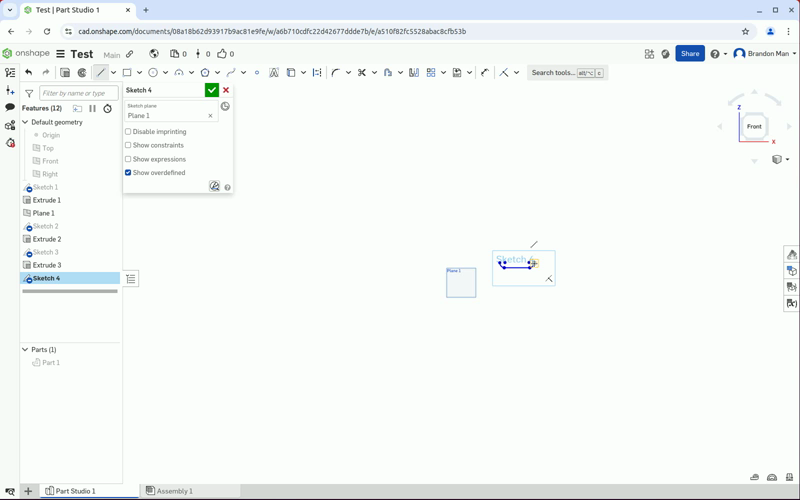
mouse_move(564, 263)
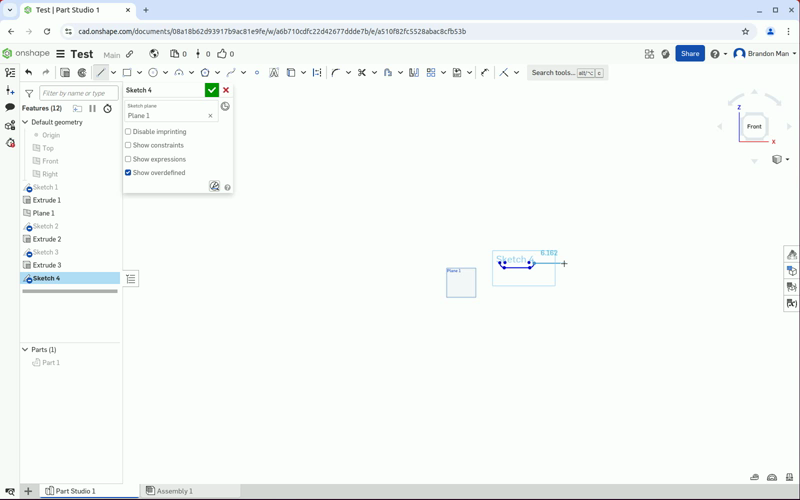
mouse_move(534, 235)
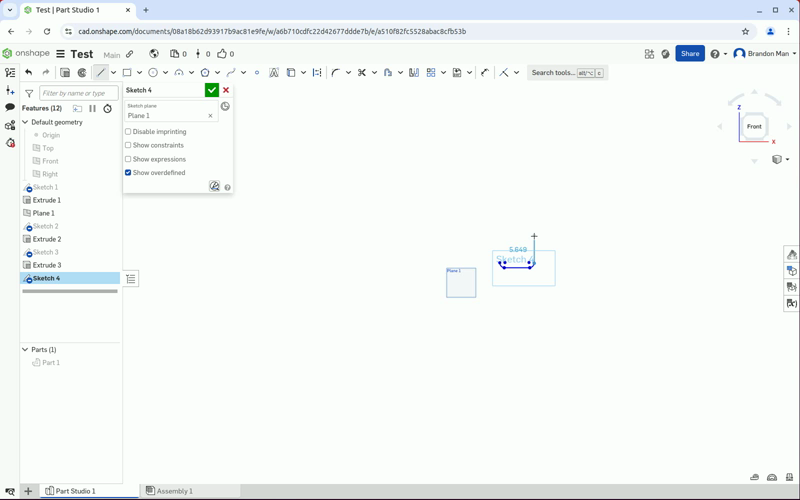
click(534, 235)
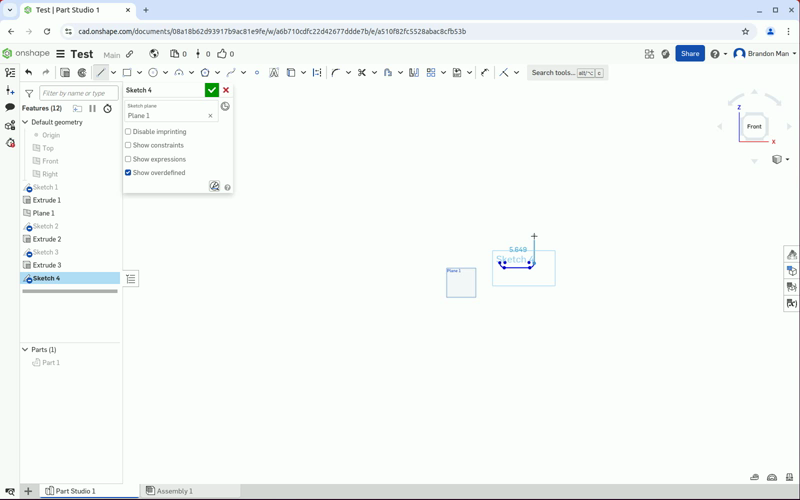
key_up(shift)
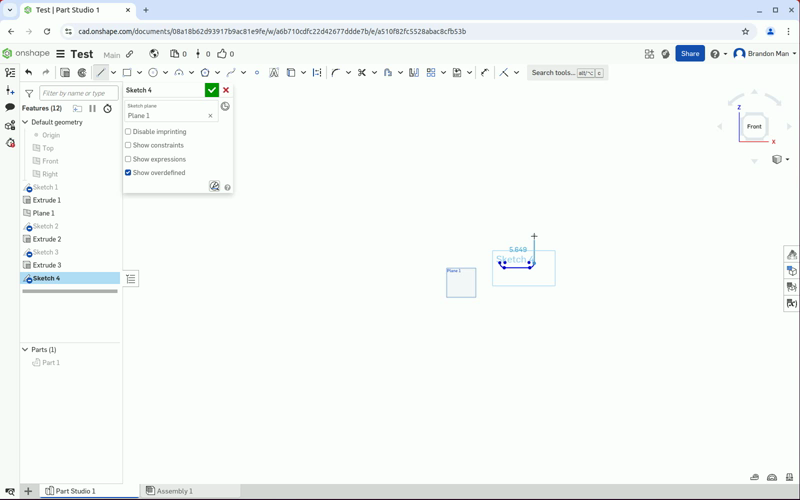
key_down(shift)
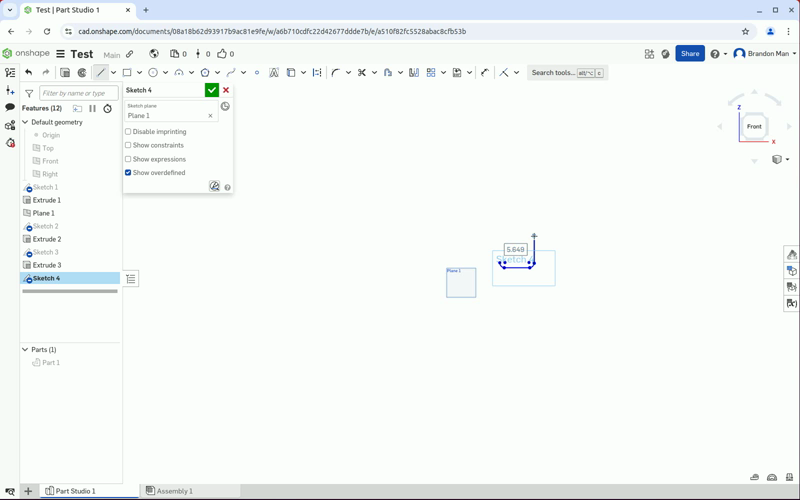
mouse_move(564, 235)
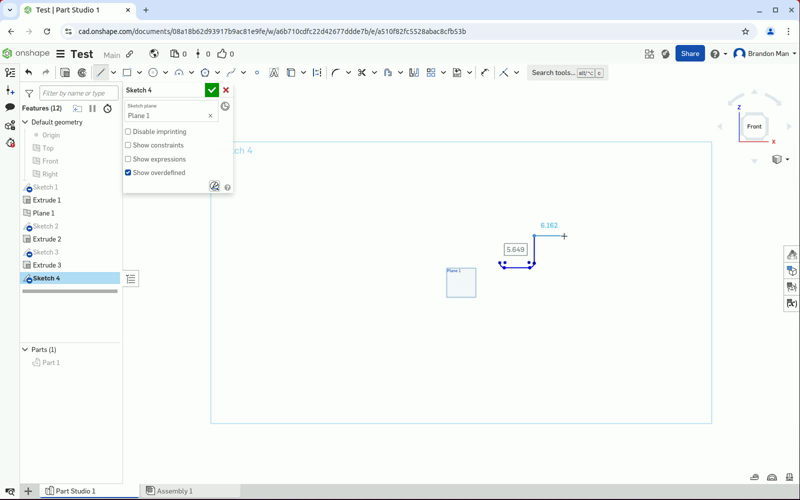
mouse_move(499, 235)
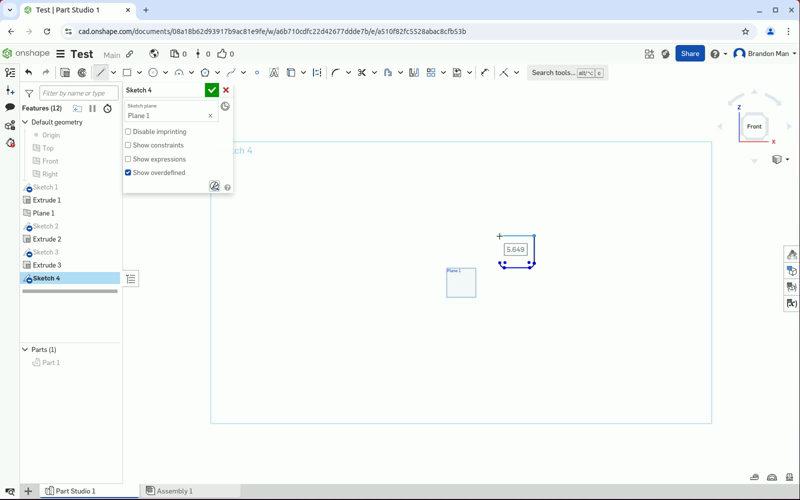
click(499, 235)
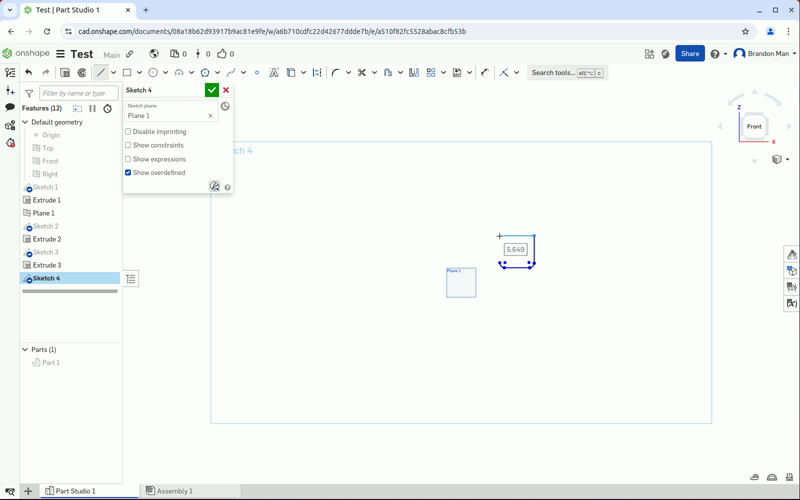
key_up(shift)
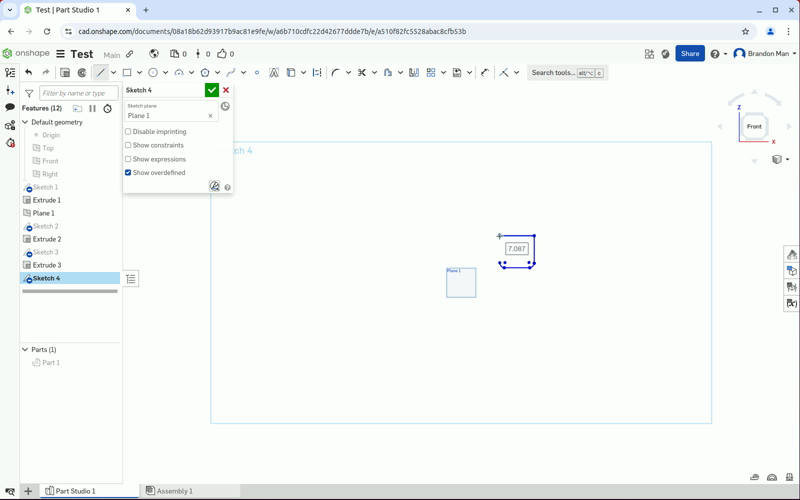
mouse_move(529, 235)
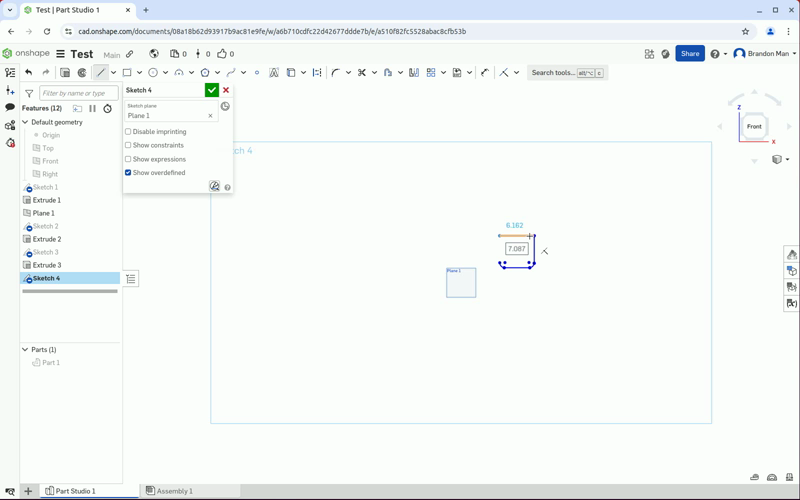
key_down(shift)
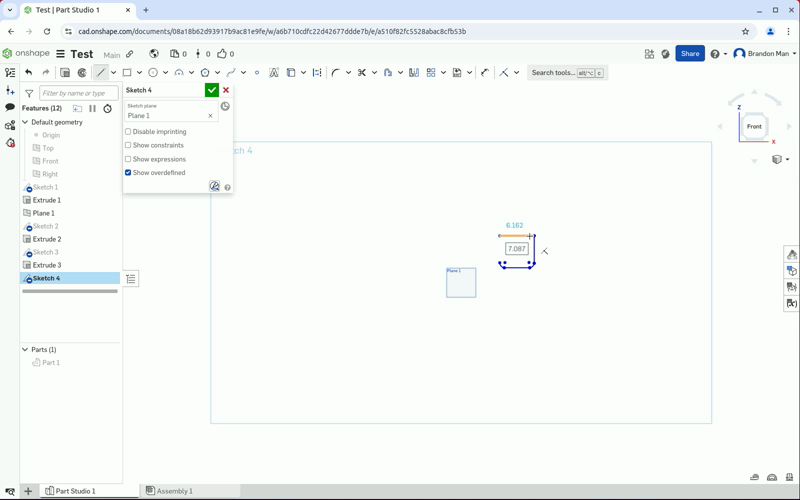
mouse_move(499, 262)
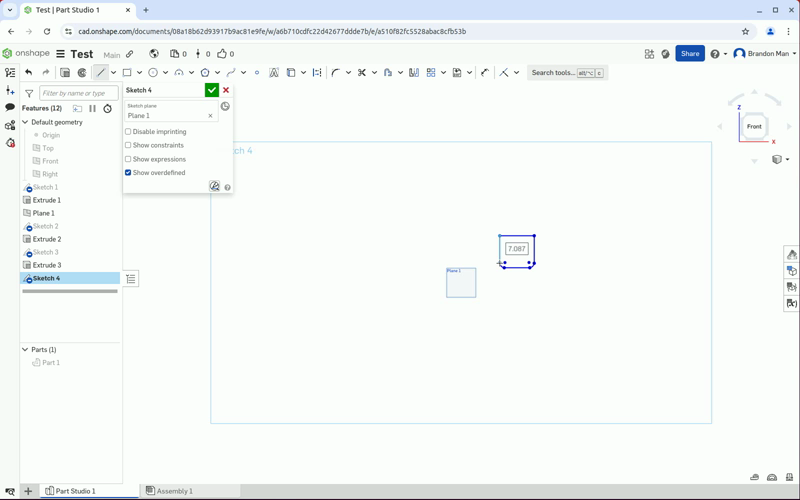
scroll(6)
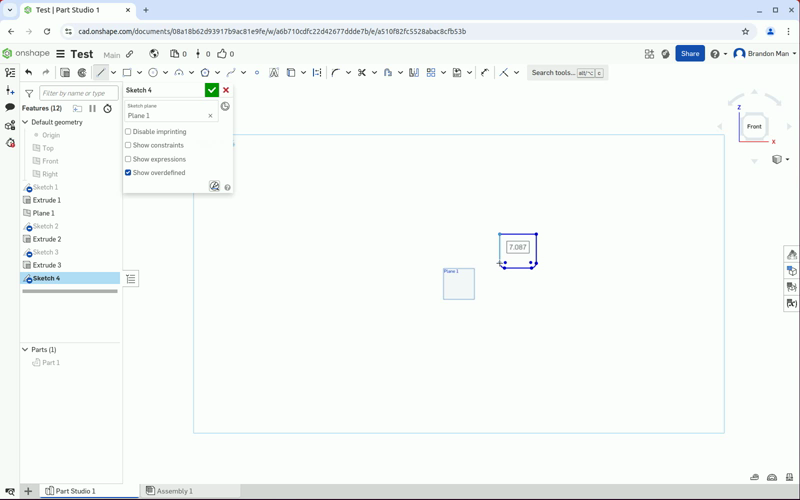
scroll(6)
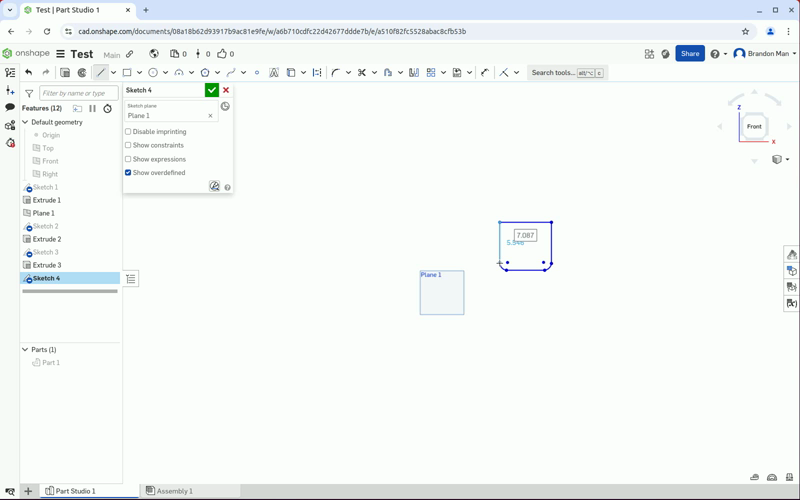
scroll(6)
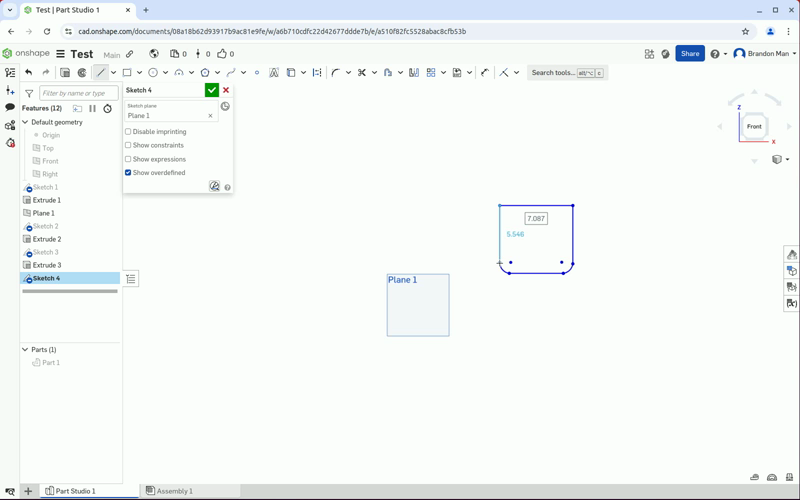
scroll(6)
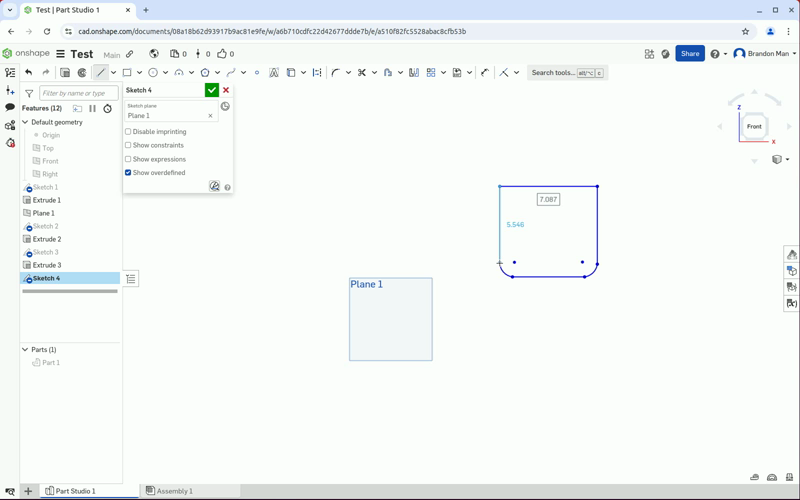
scroll(6)
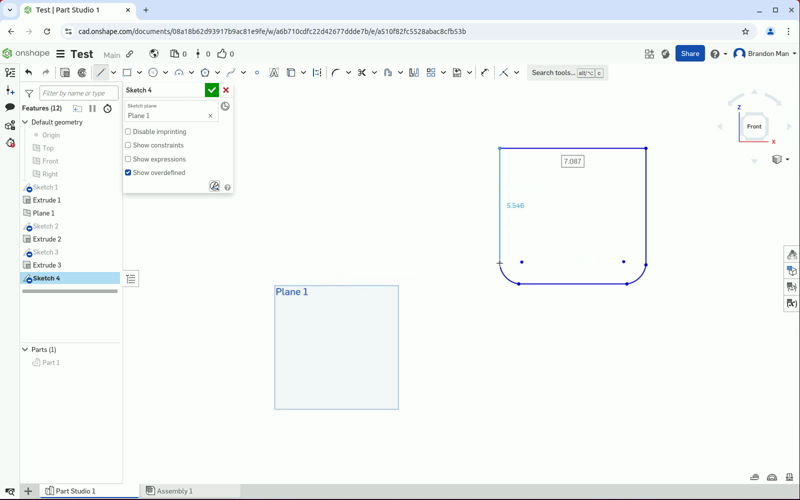
scroll(6)
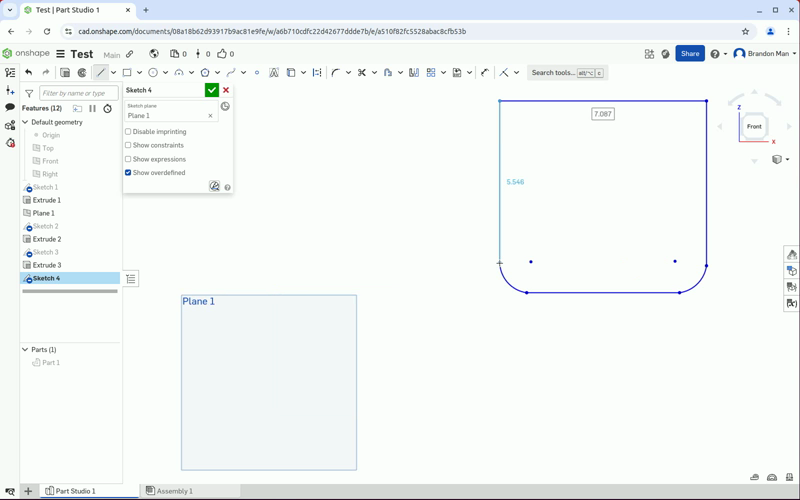
scroll(6)
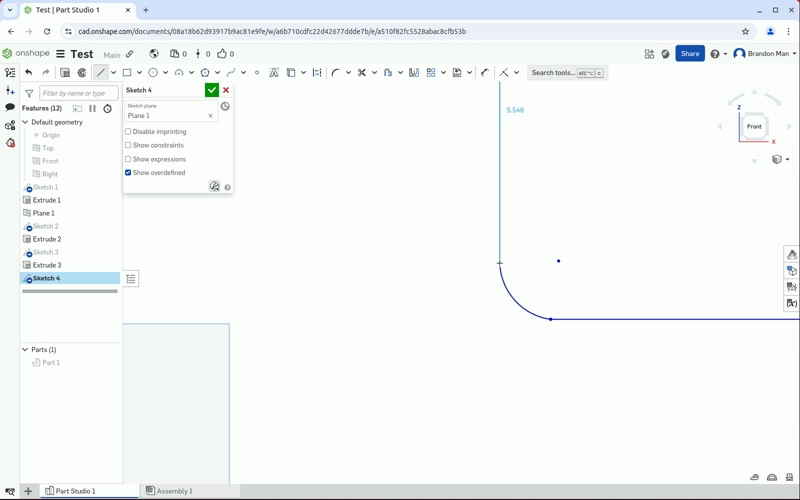
key_up(shift)
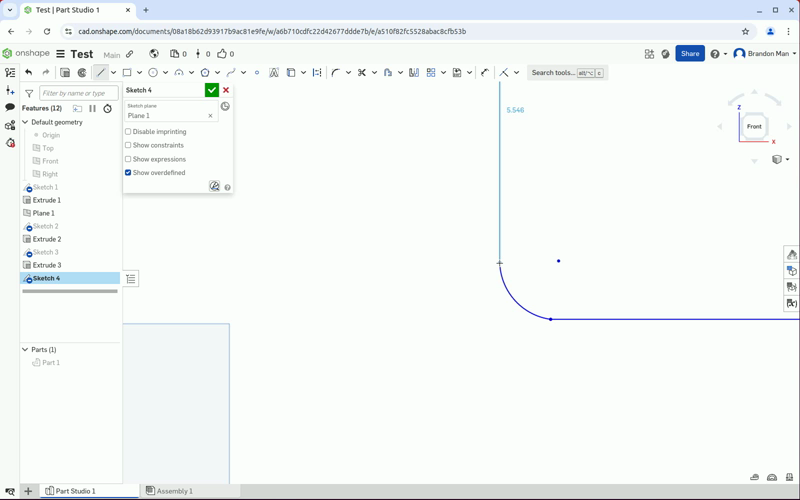
click(499, 262)
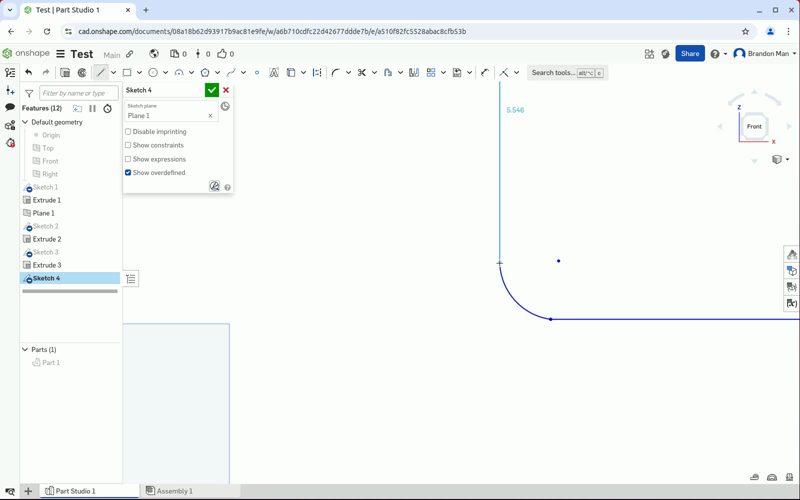
scroll(-6)
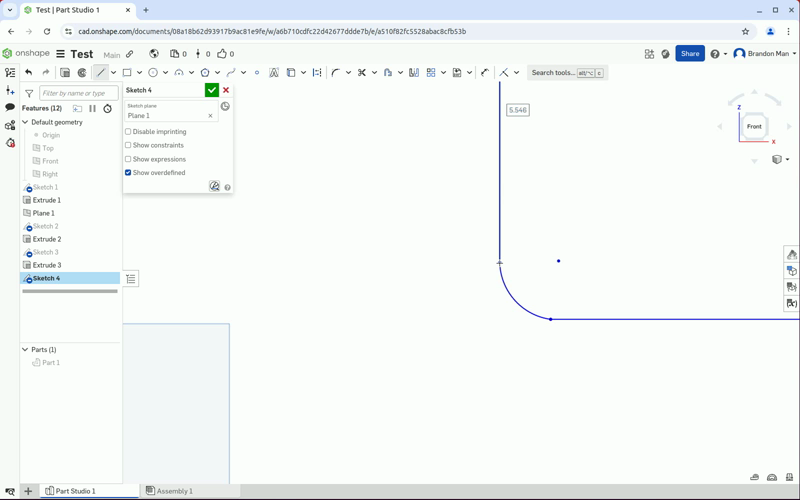
scroll(-6)
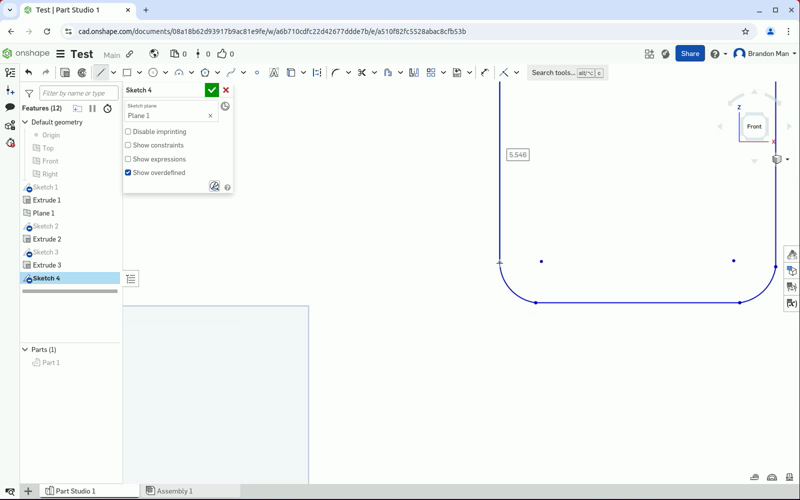
scroll(-6)
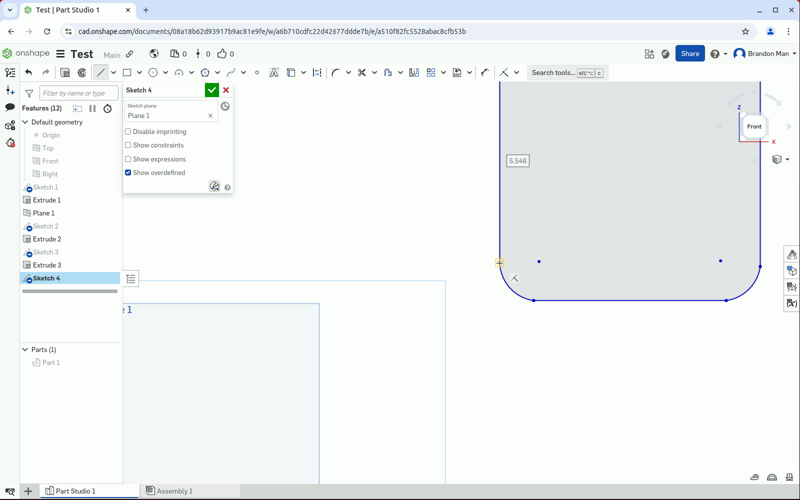
scroll(-6)
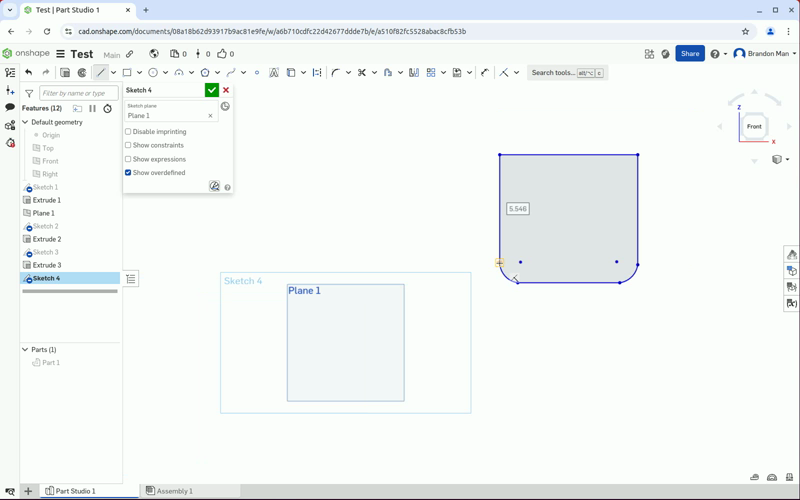
scroll(-6)
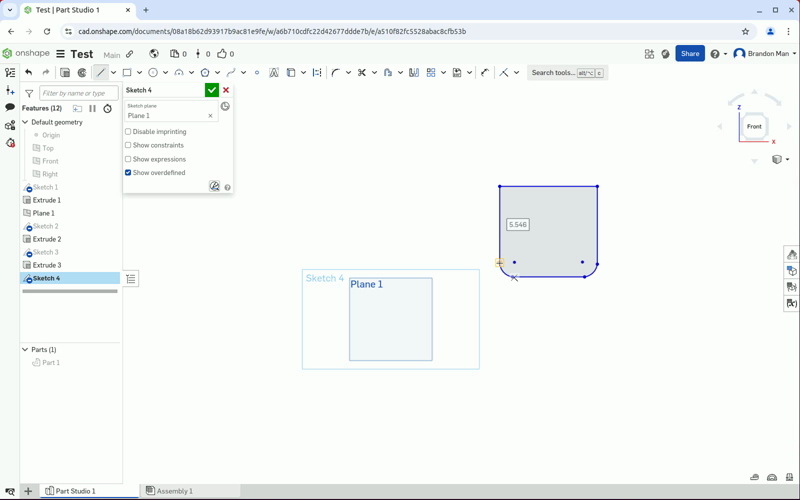
scroll(-6)
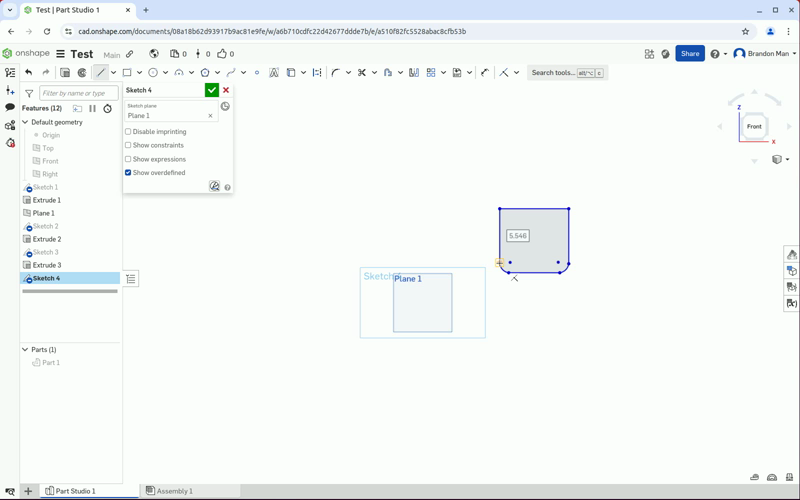
scroll(-6)
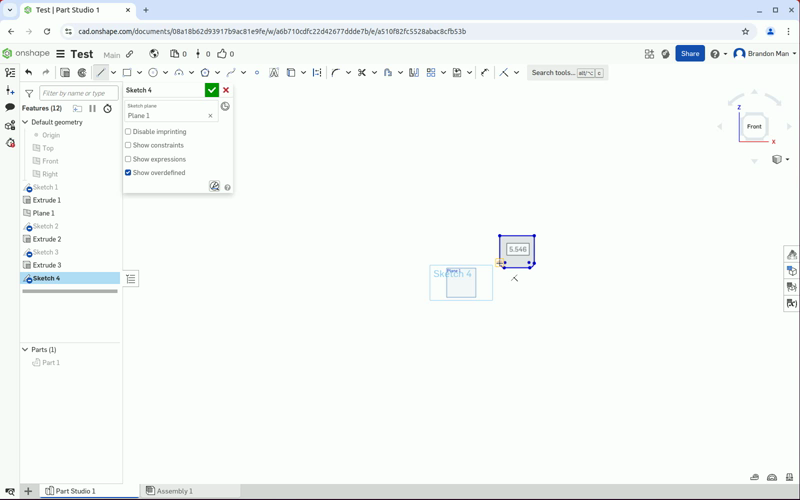
key(esc)
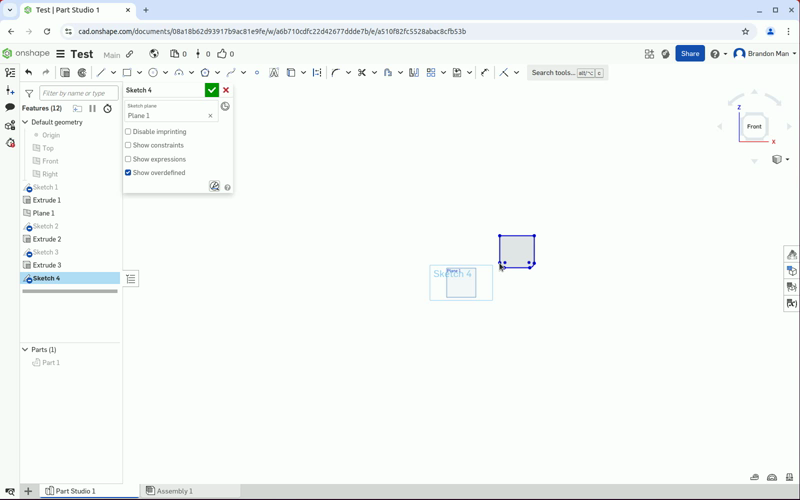
mouse_move(510, 257)
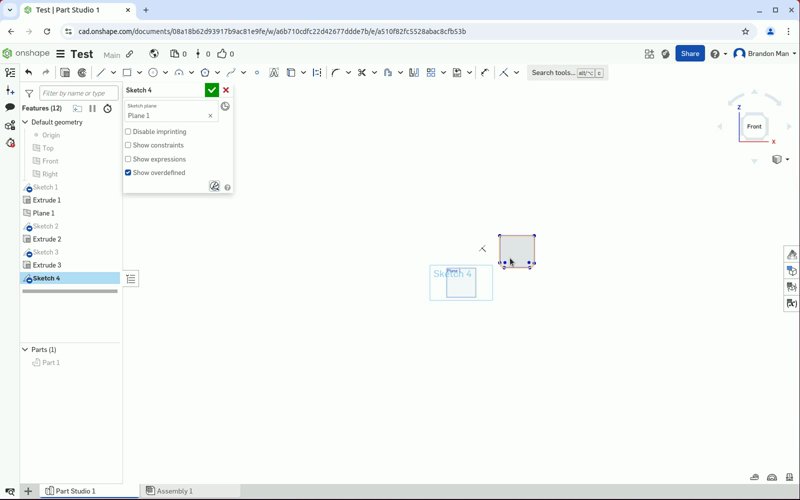
scroll(6)
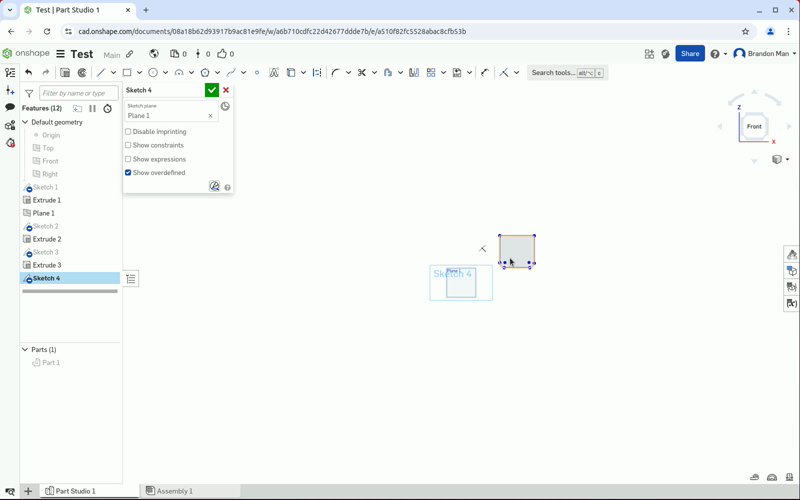
scroll(6)
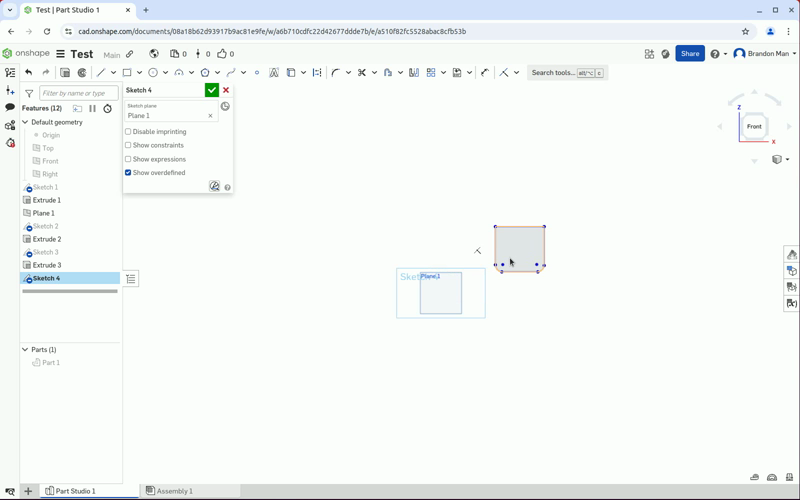
scroll(6)
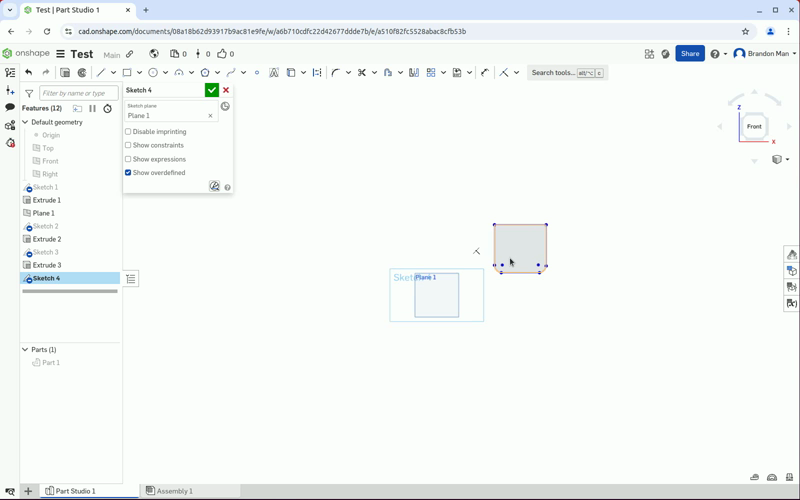
scroll(6)
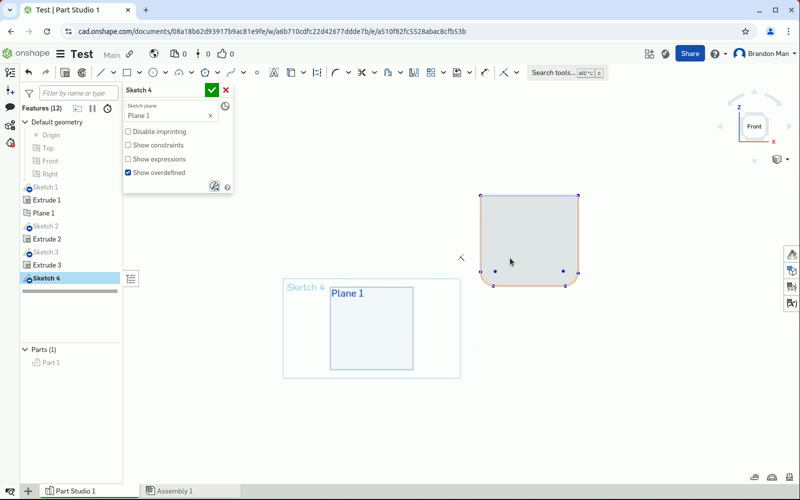
scroll(6)
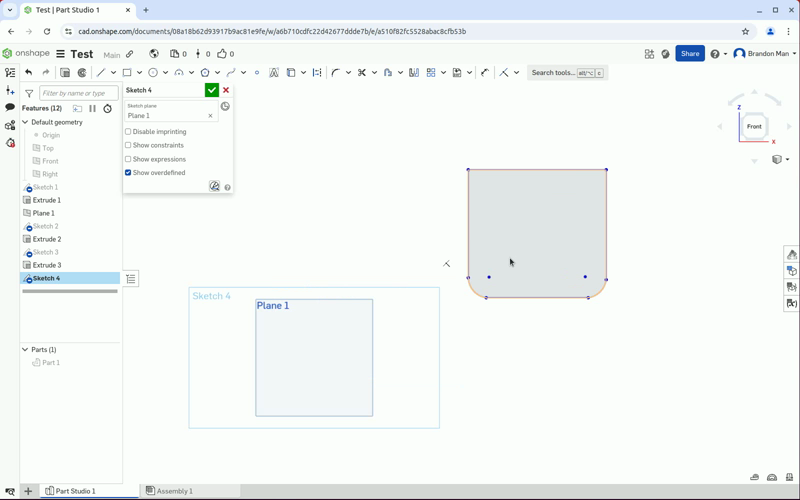
scroll(6)
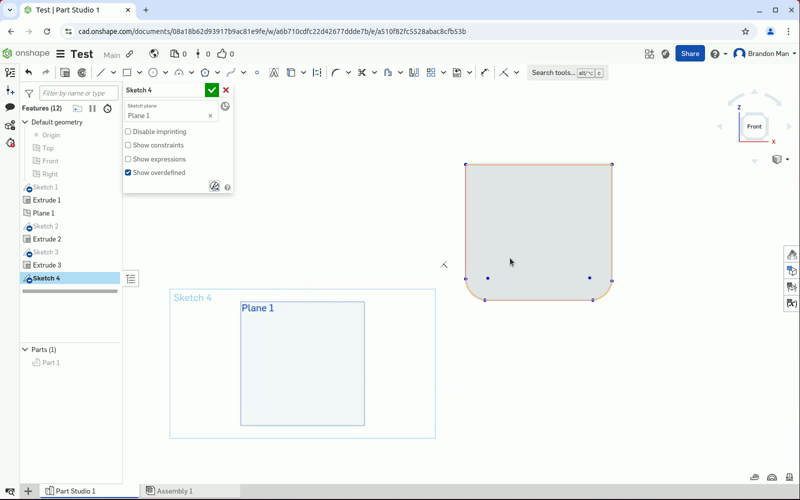
scroll(6)
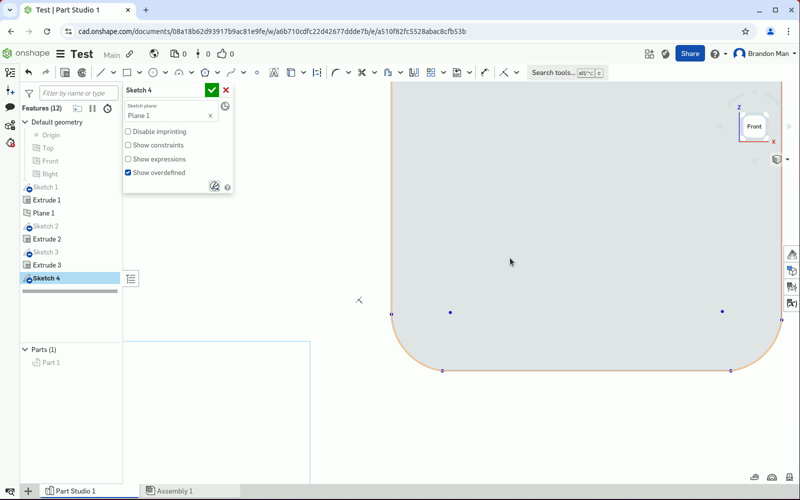
click(510, 257)
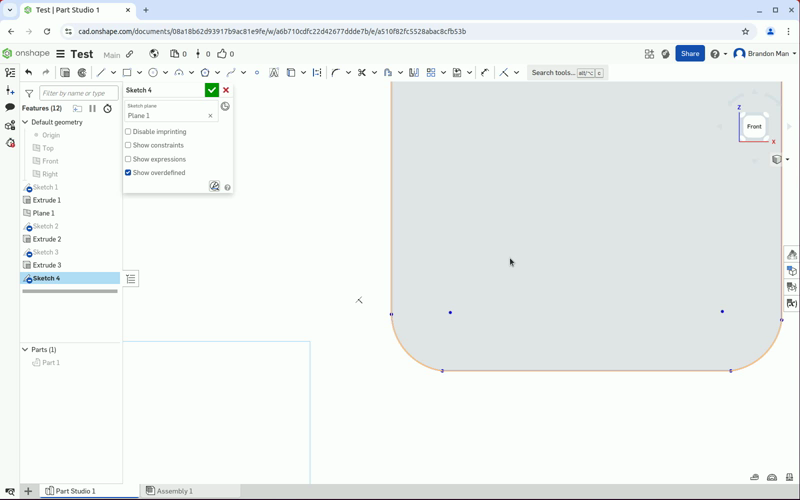
scroll(-6)
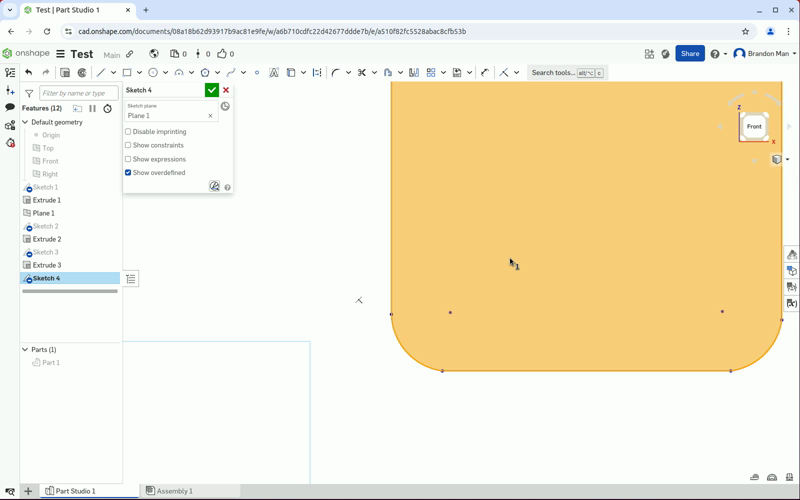
scroll(-6)
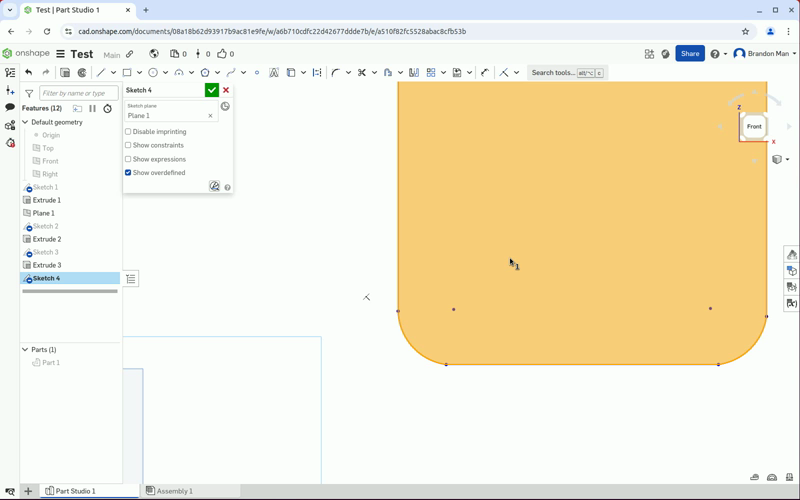
scroll(-6)
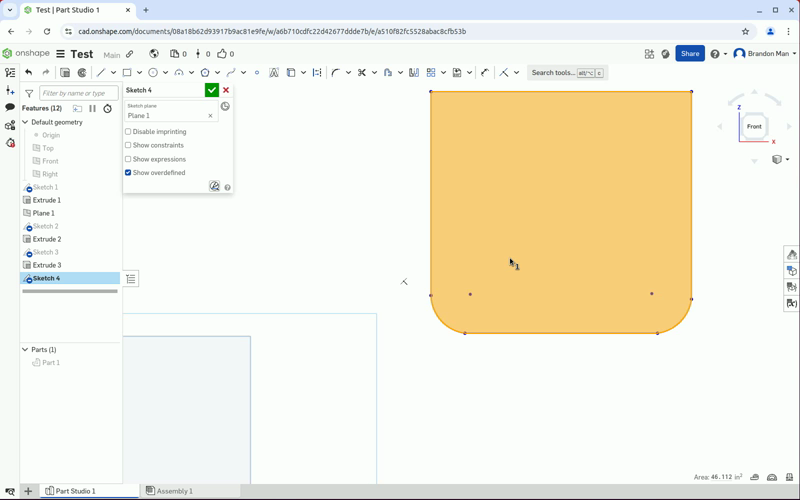
scroll(-6)
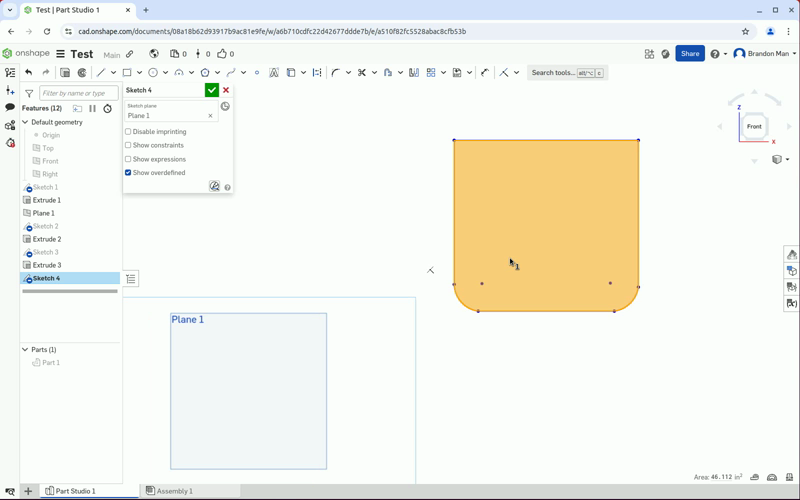
scroll(-6)
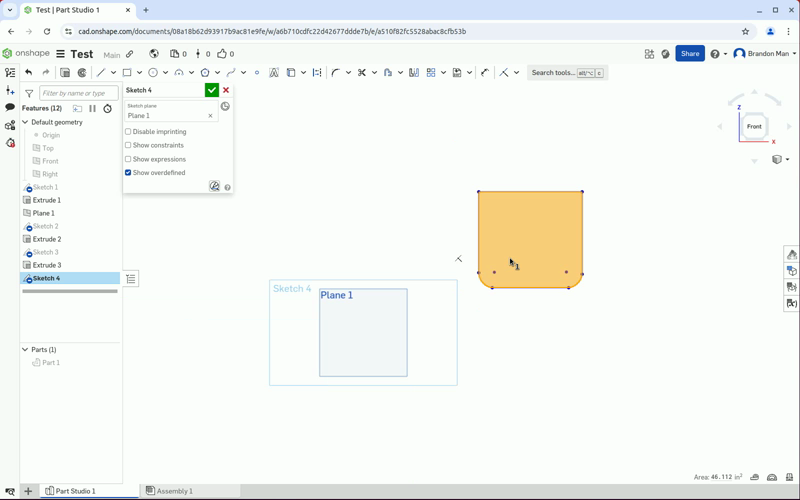
scroll(-6)
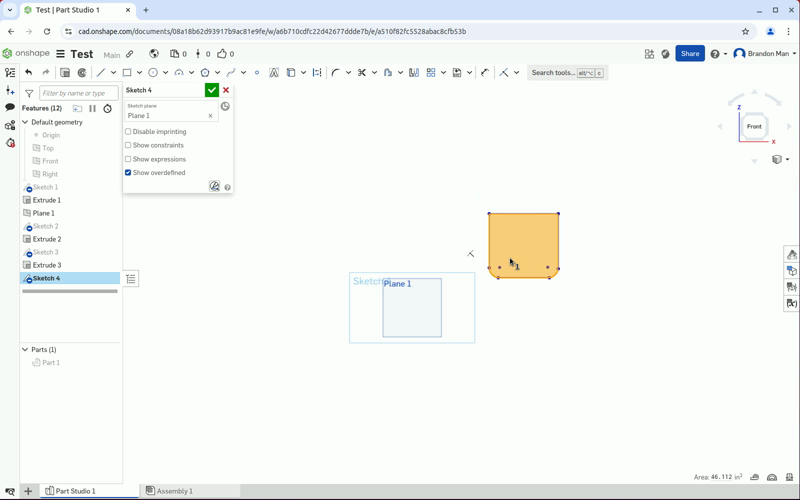
scroll(-6)
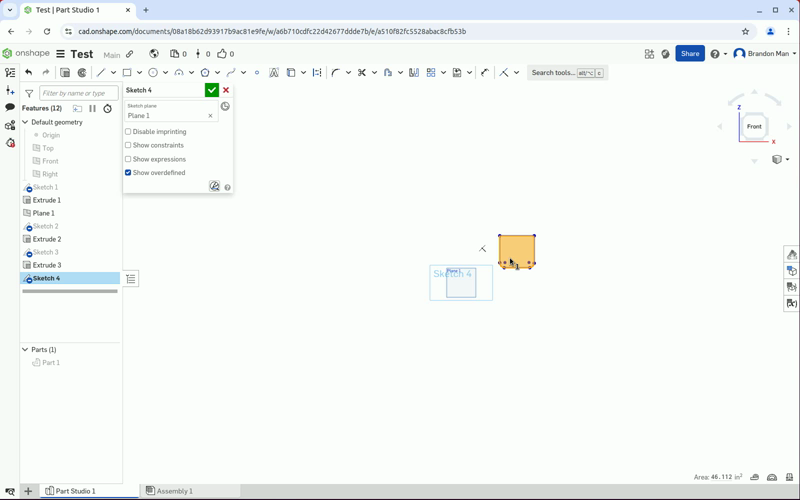
mouse_move(73, 352)
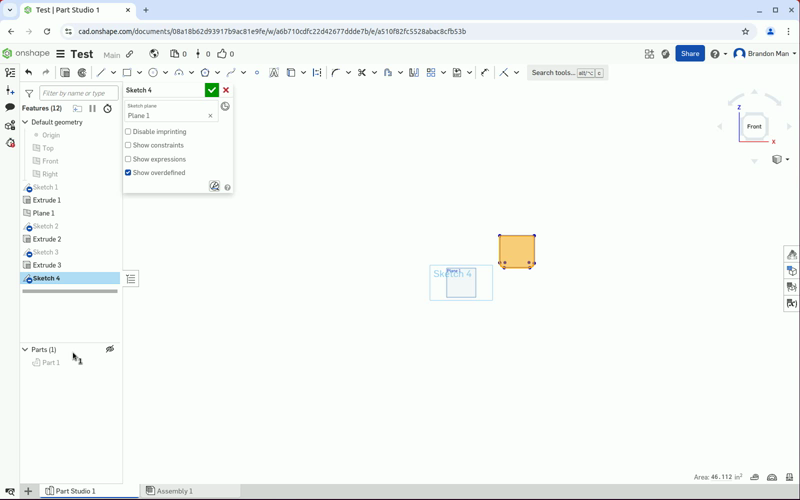
key(shift+y)
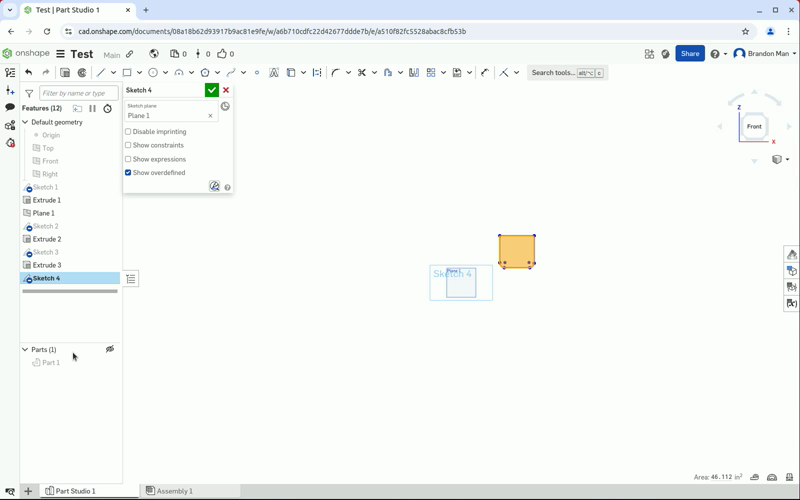
key(shift+e)
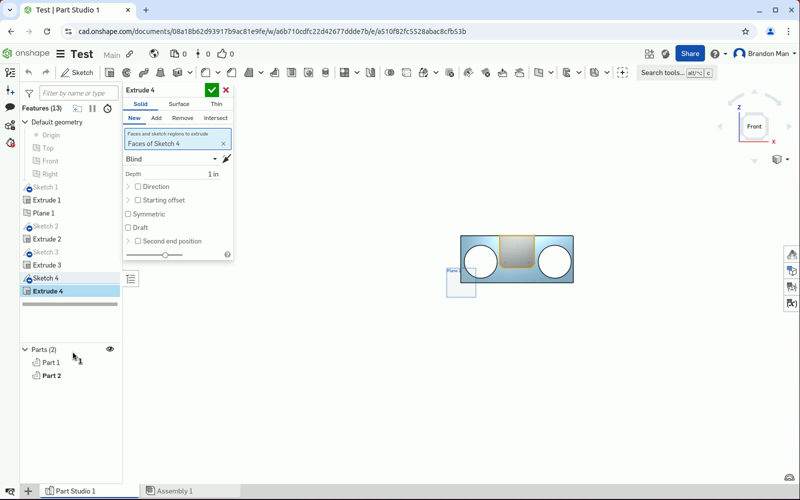
mouse_move(143, 106)
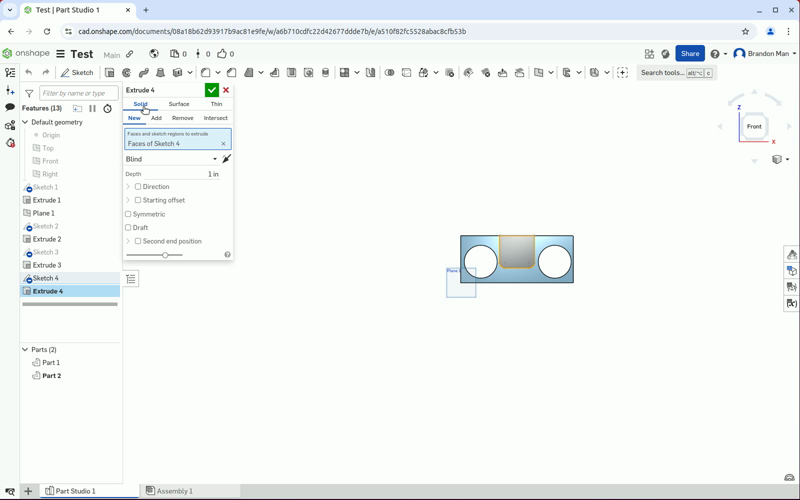
click(143, 106)
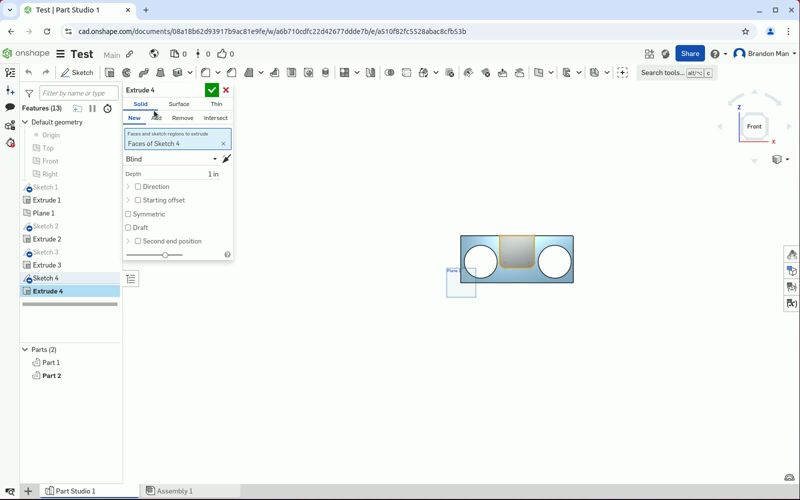
mouse_move(186, 120)
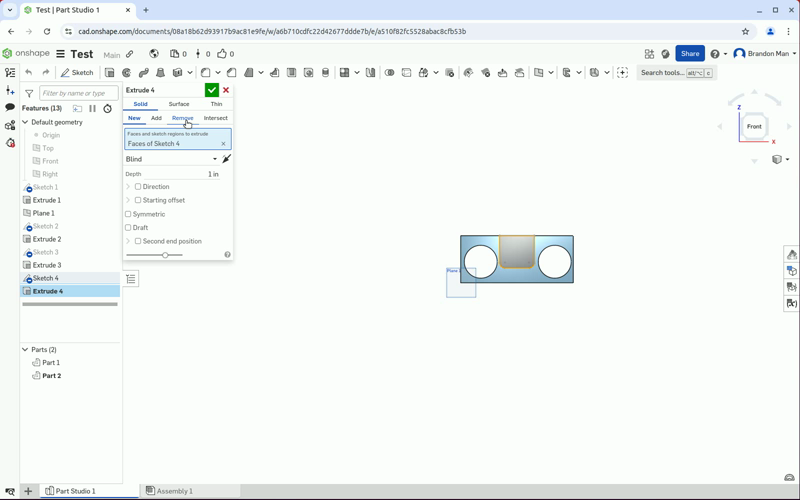
click(186, 120)
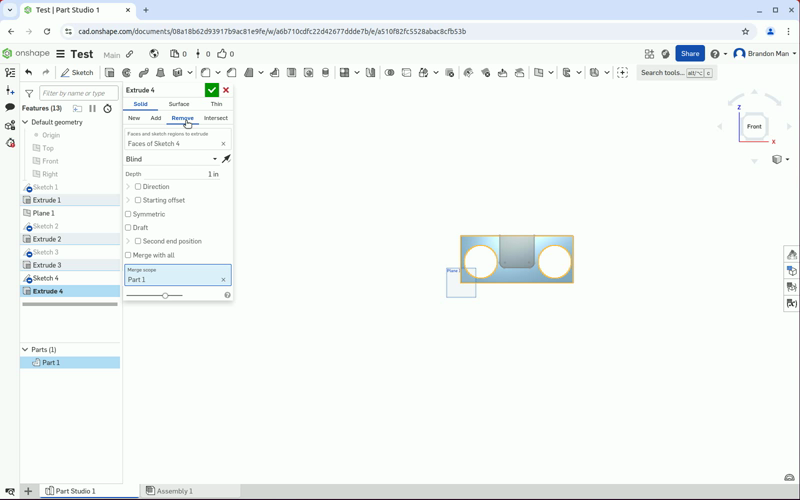
key(tab, 4)
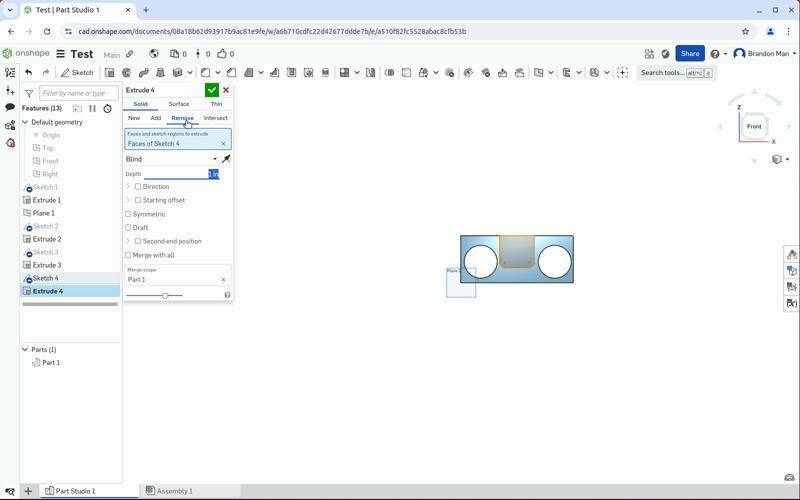
text(2.166)
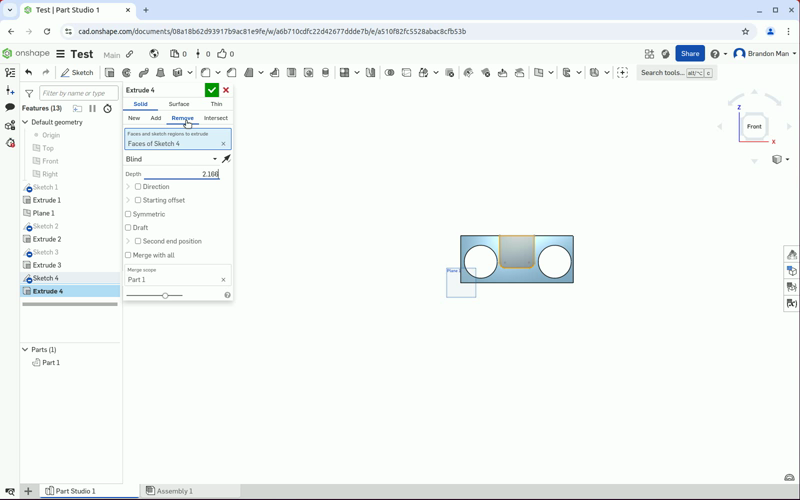
key(tab, 6)
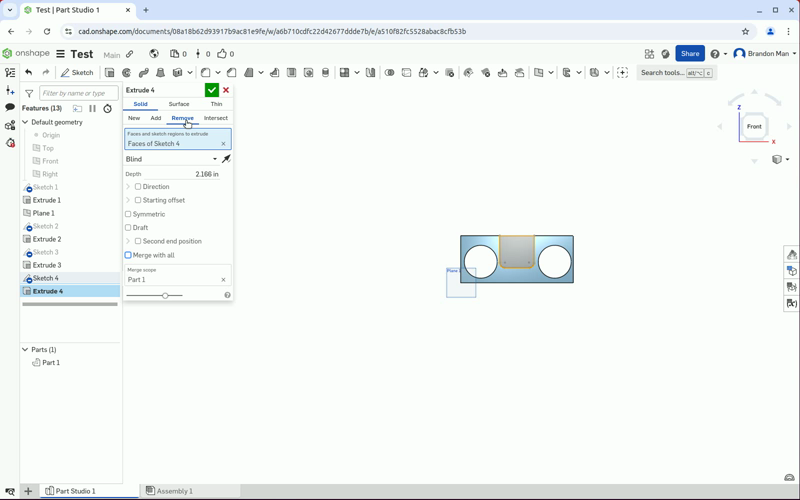
key(space)
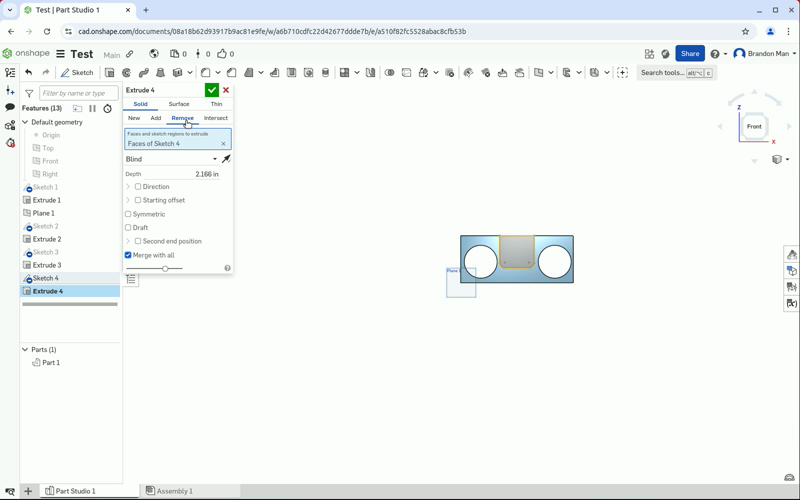
key(enter)
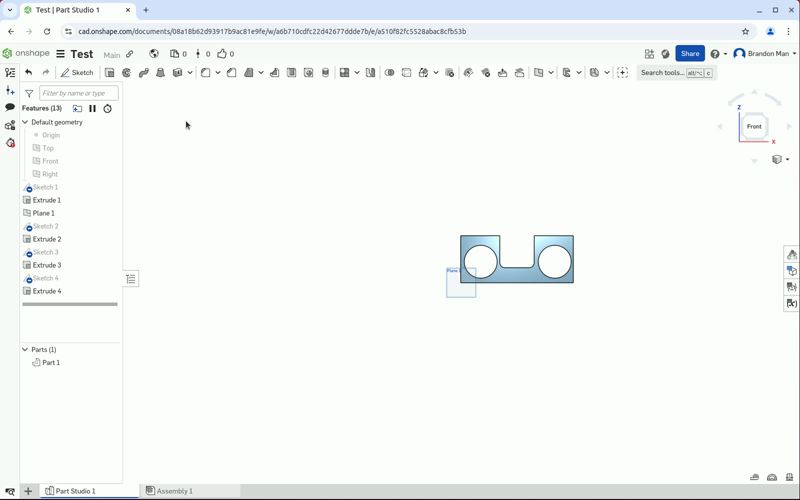
key(shift+h)
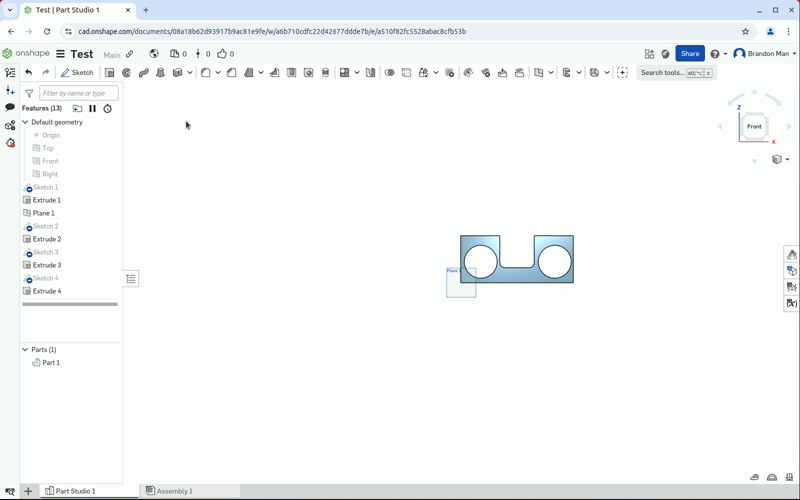
key(shift+h)
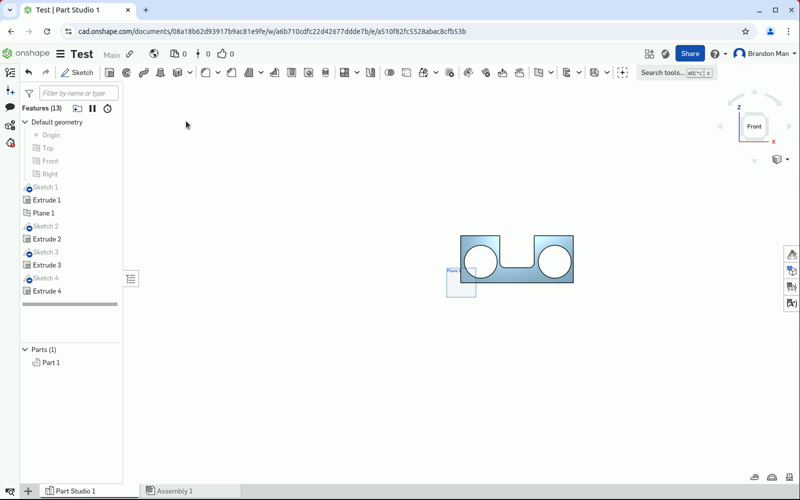
mouse_move(73, 189)
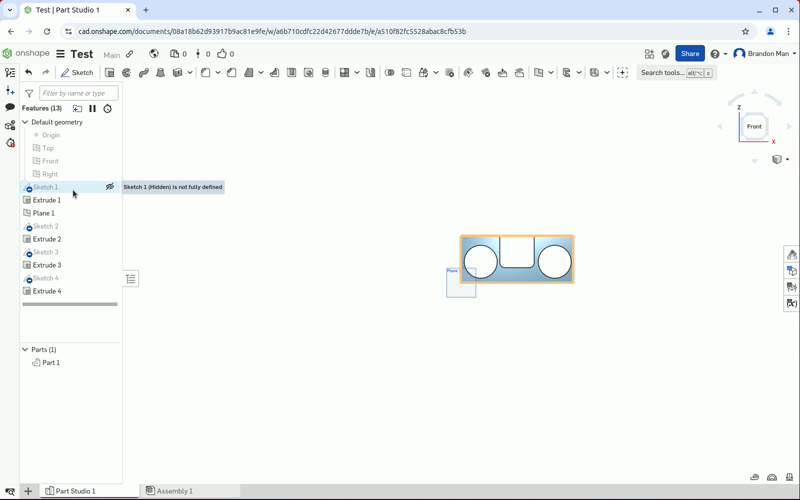
click(73, 189)
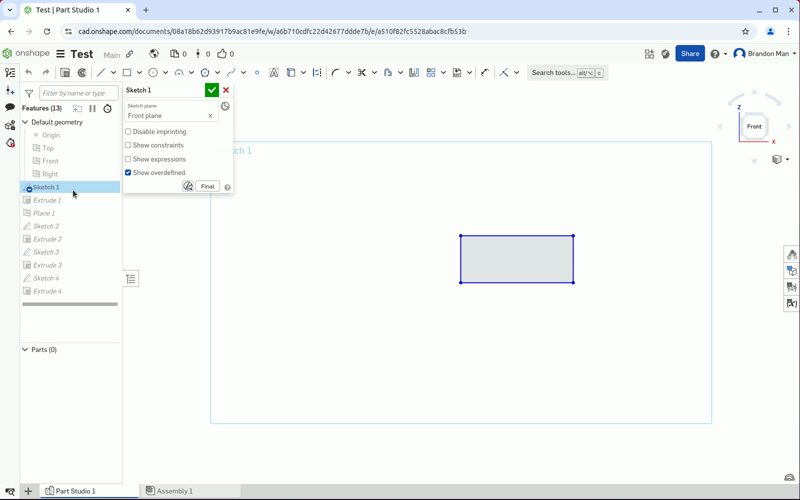
mouse_move(229, 92)
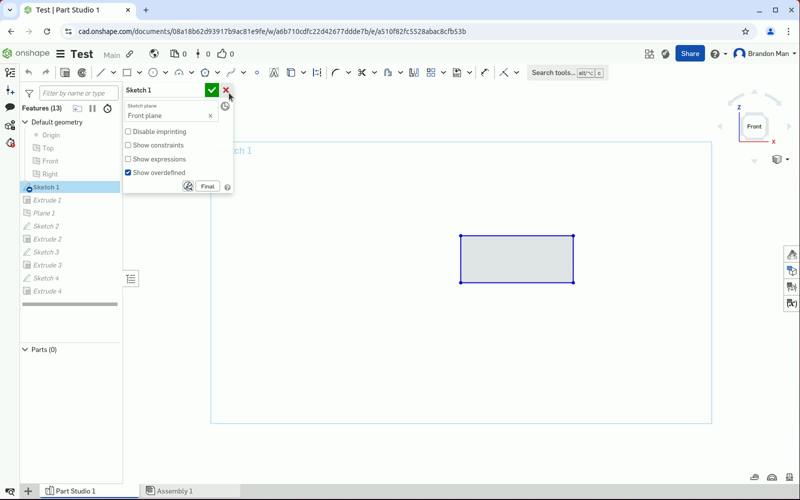
click(229, 92)
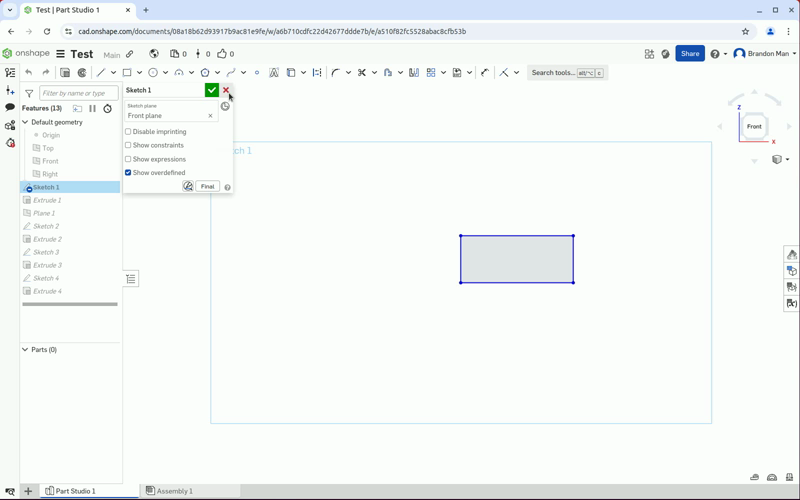
key(shift+s)
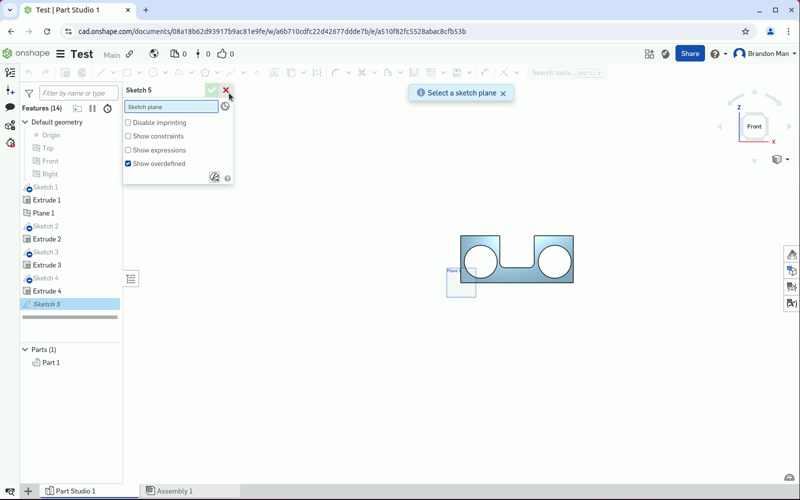
mouse_move(73, 215)
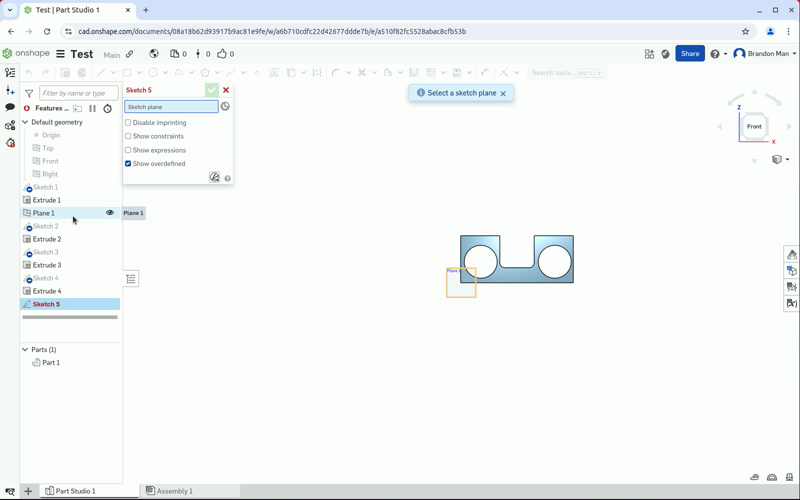
click(73, 215)
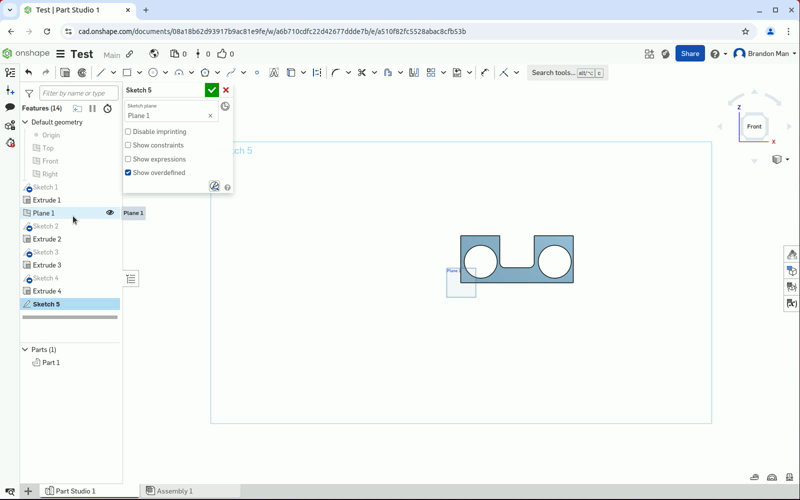
mouse_move(73, 352)
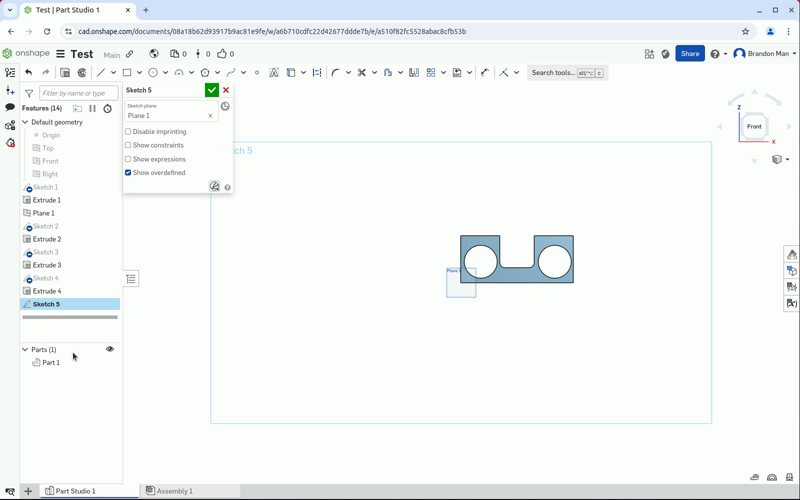
key(y)
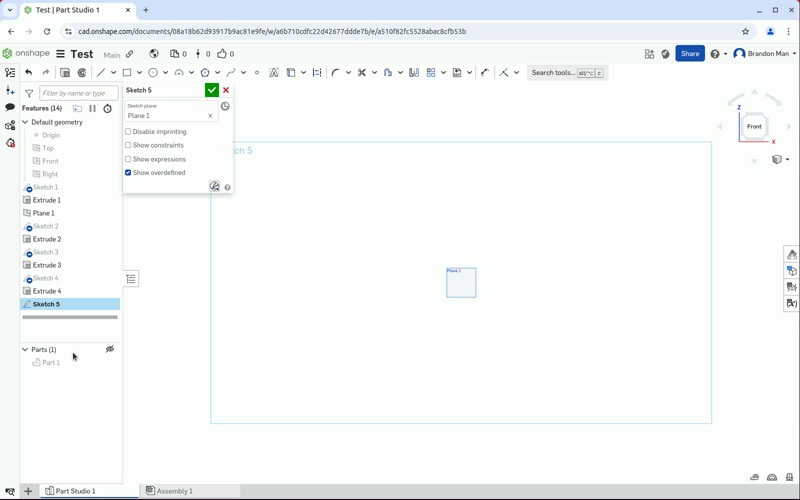
key(l)
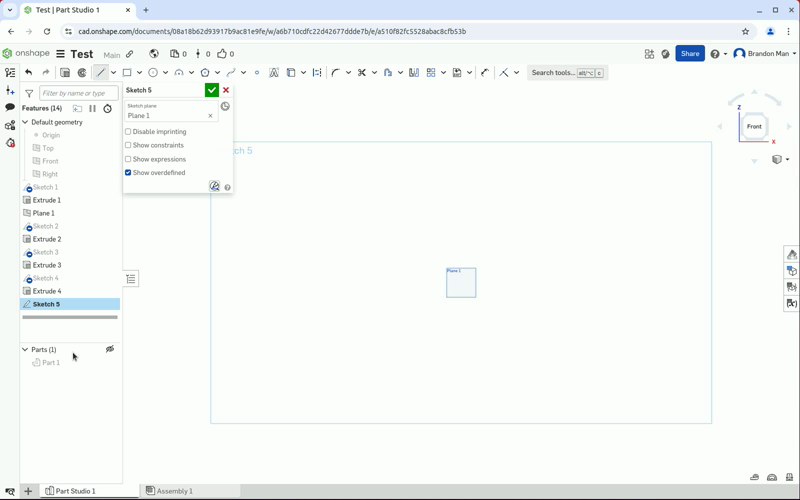
key_down(shift)
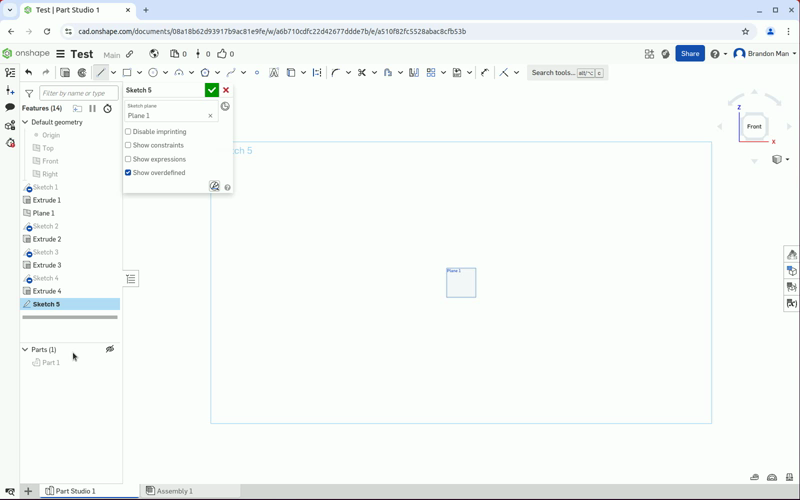
mouse_move(480, 278)
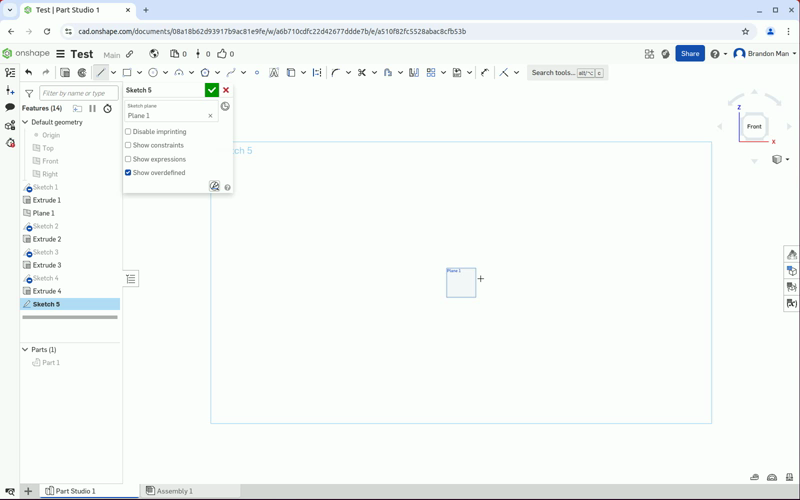
click(480, 278)
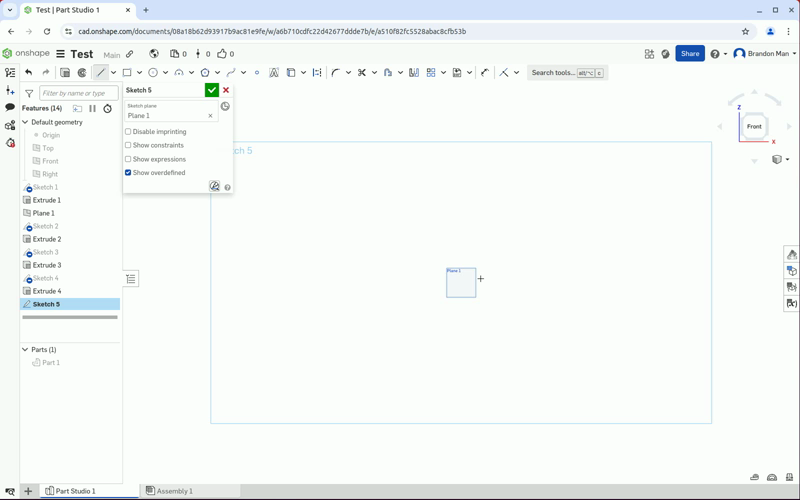
key_up(shift)
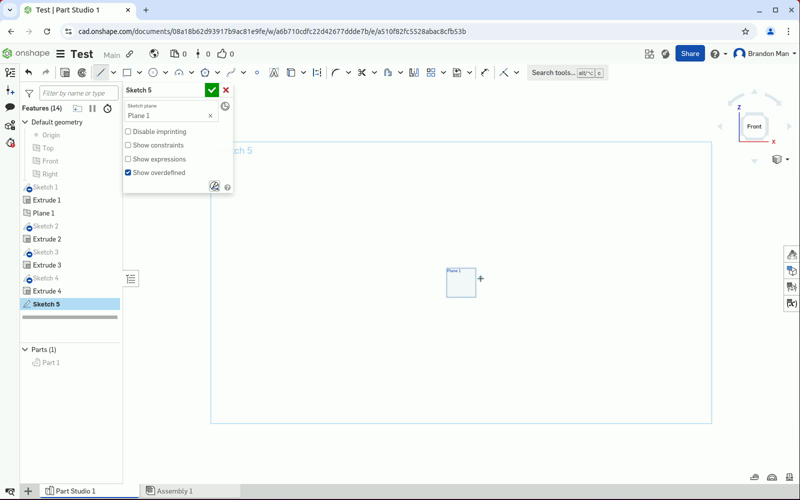
key_down(shift)
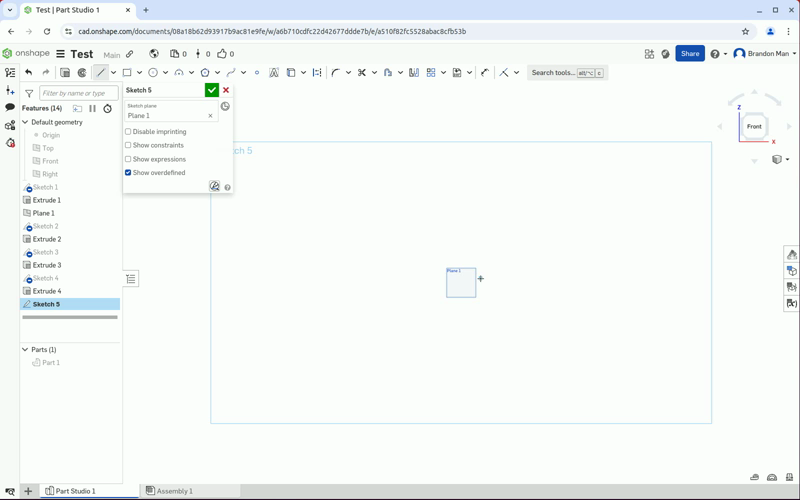
mouse_move(553, 278)
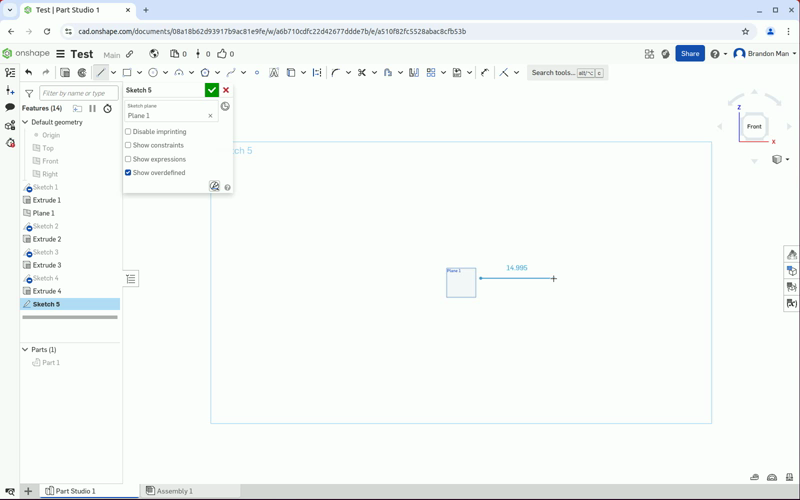
click(553, 278)
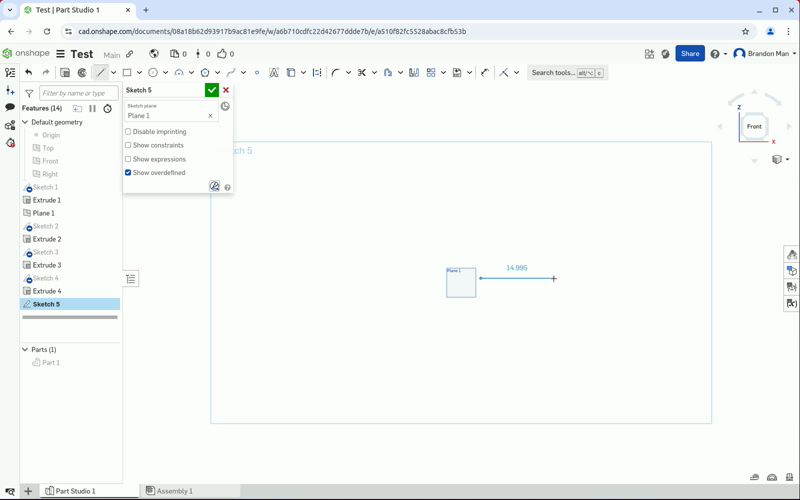
key_up(shift)
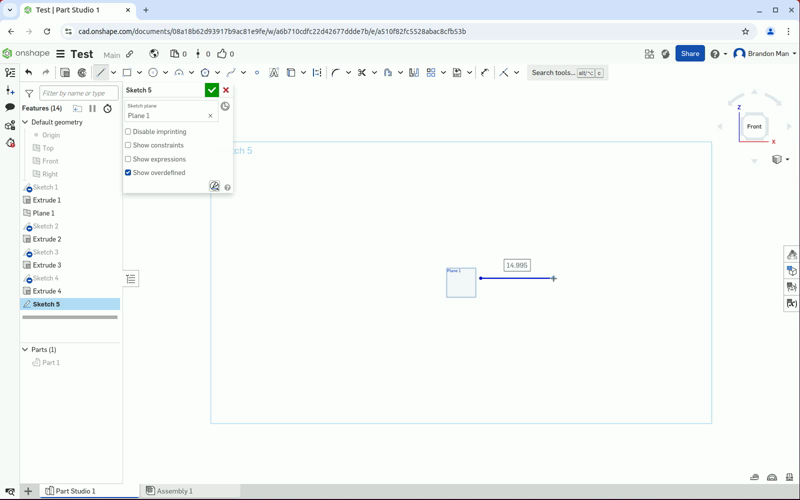
key(esc)
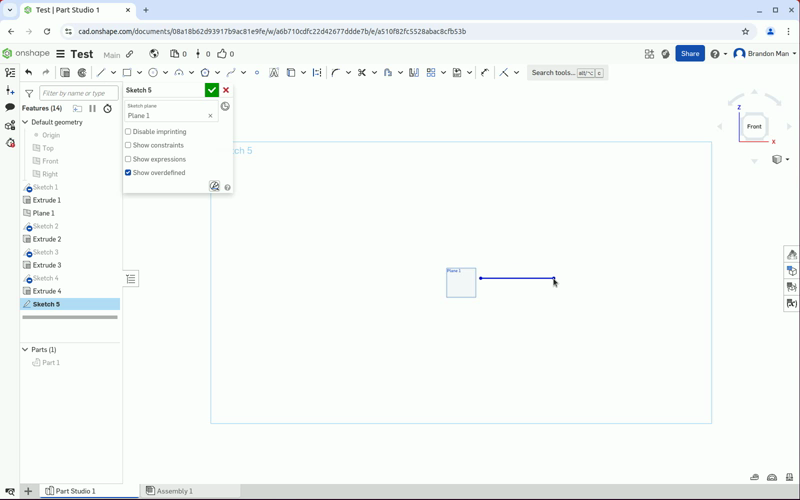
key(a)
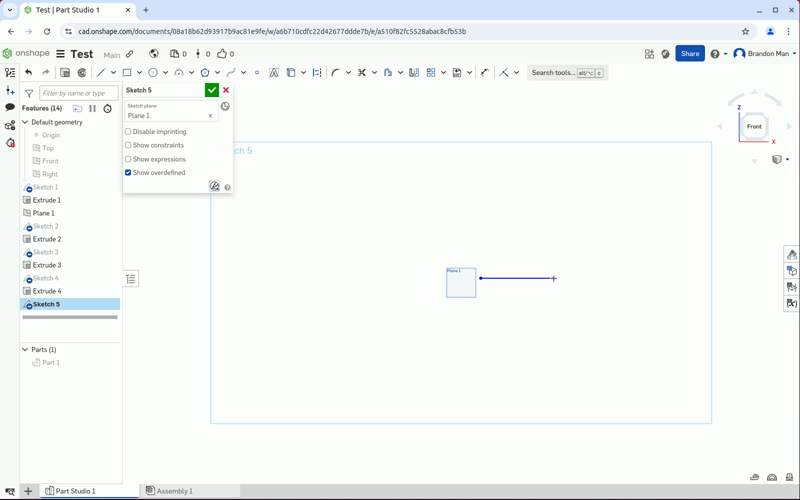
mouse_move(553, 278)
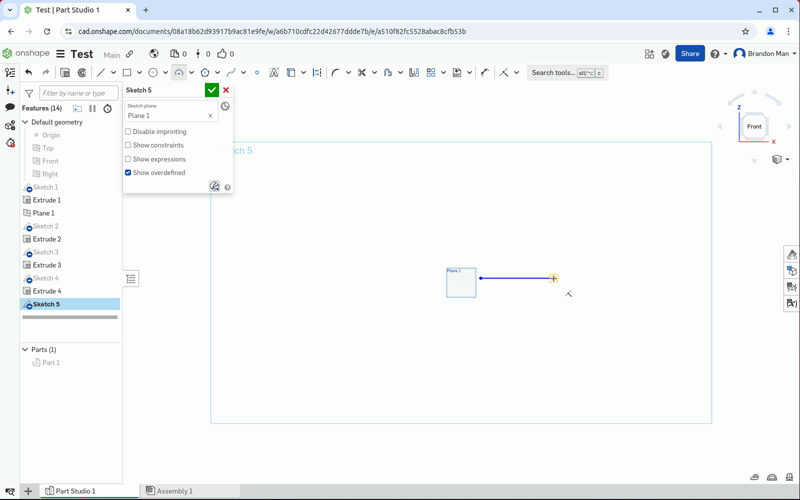
click(553, 278)
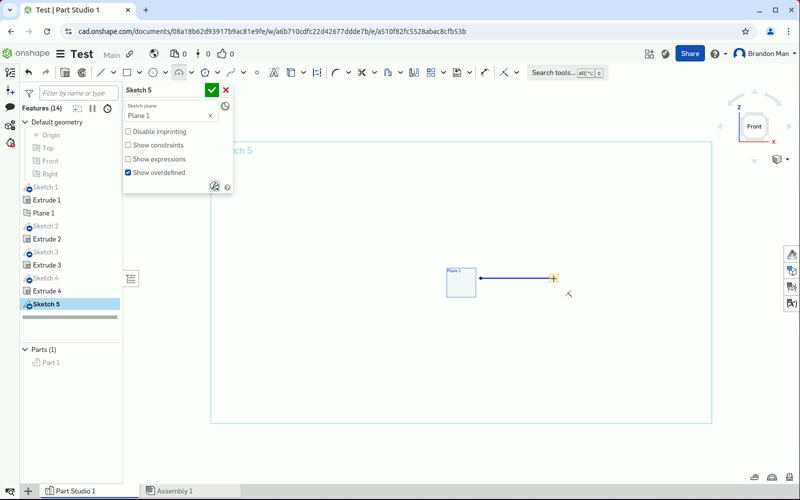
key_down(shift)
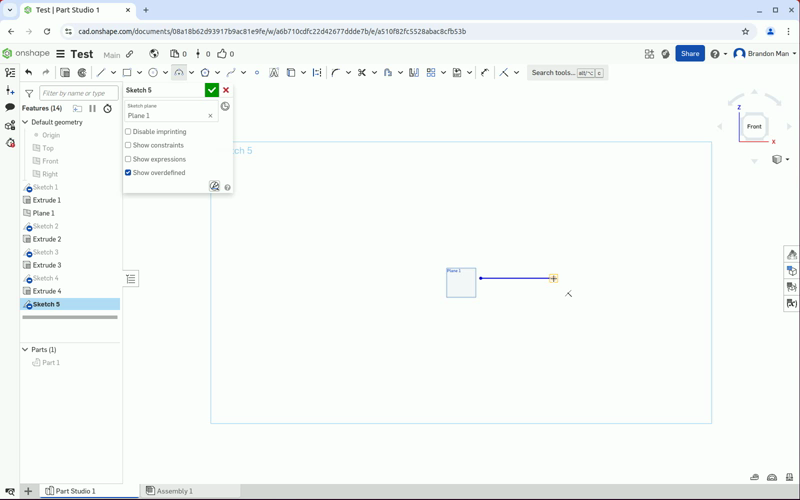
mouse_move(542, 273)
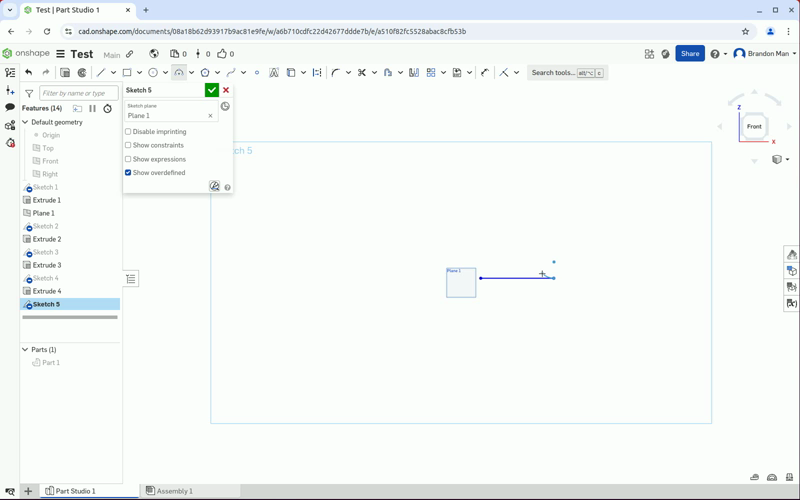
click(542, 273)
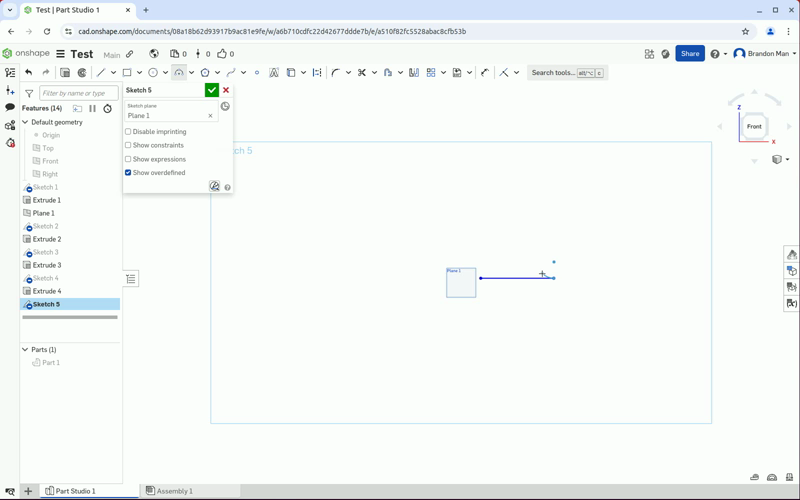
mouse_move(547, 276)
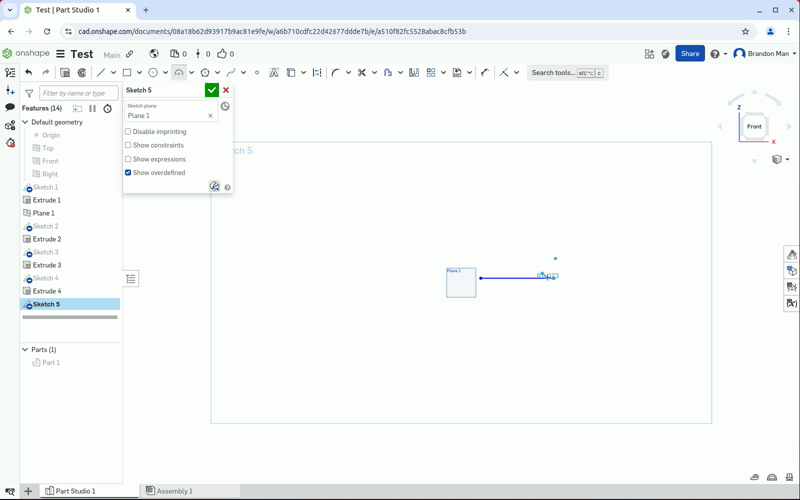
click(547, 276)
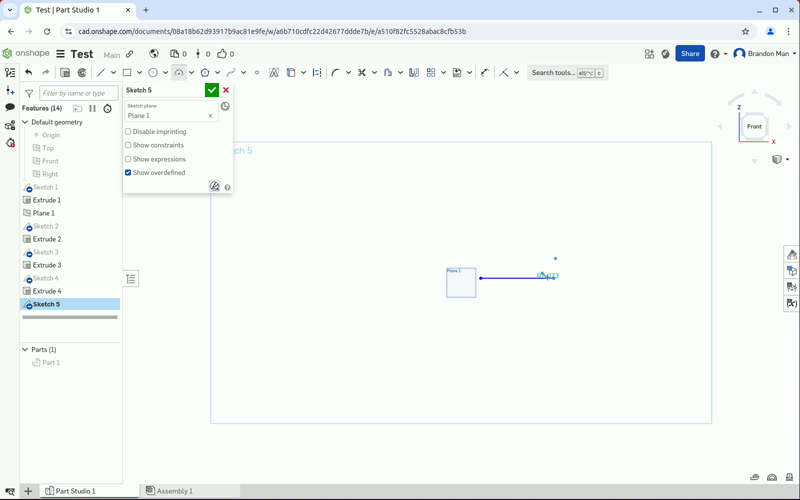
key_up(shift)
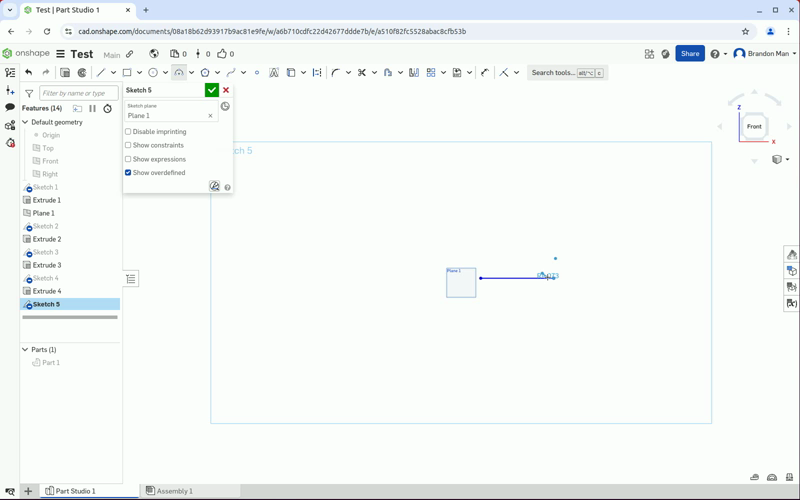
key(esc)
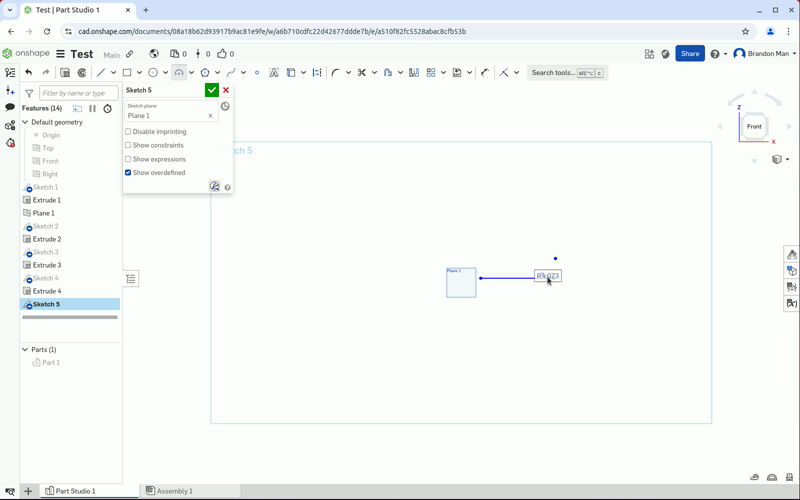
key(l)
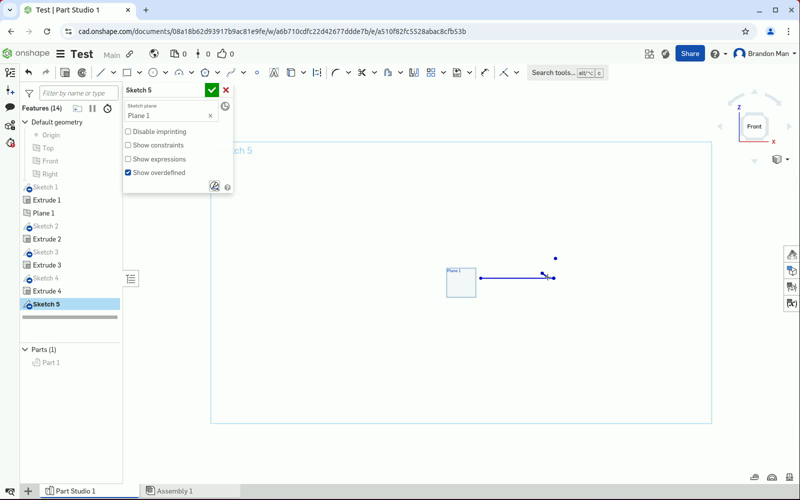
mouse_move(542, 273)
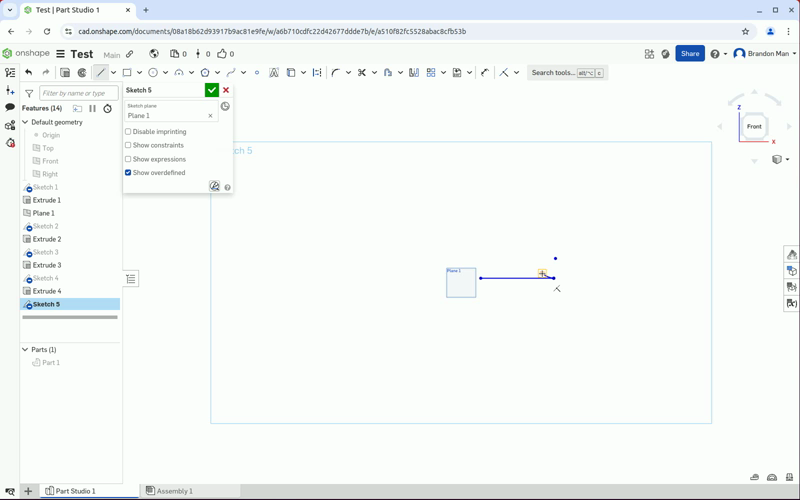
click(542, 273)
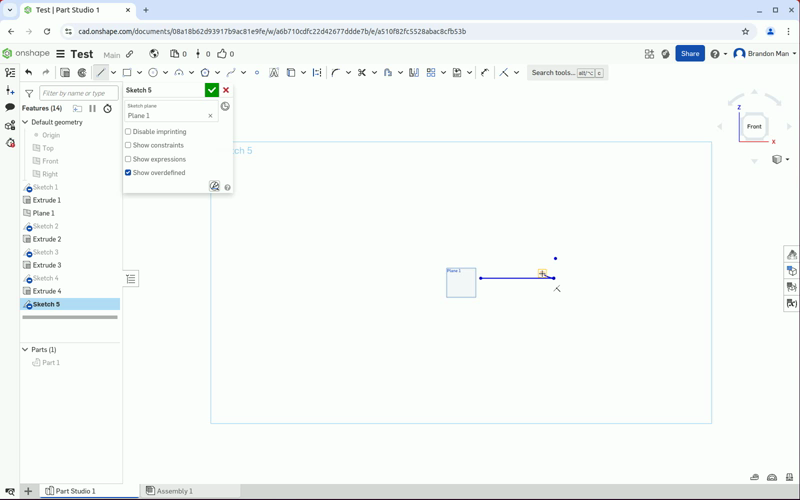
key_down(shift)
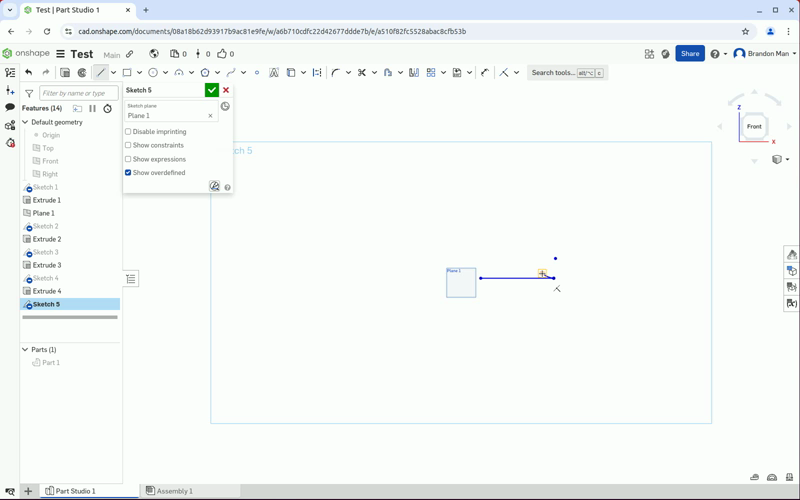
mouse_move(572, 273)
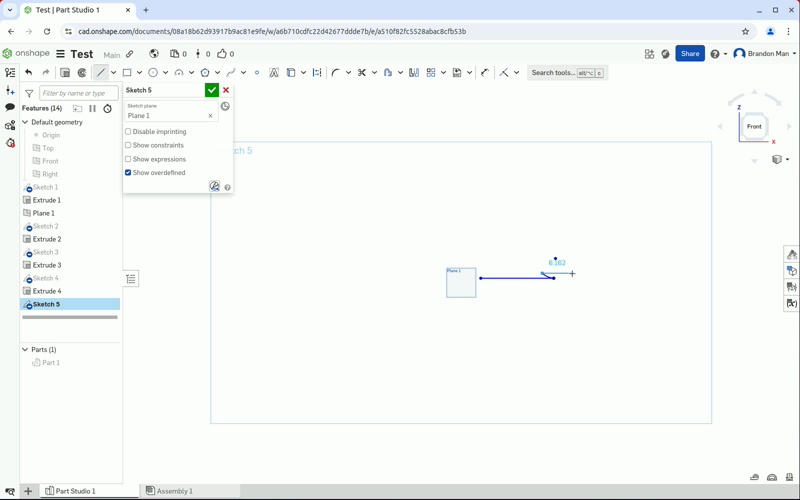
mouse_move(530, 273)
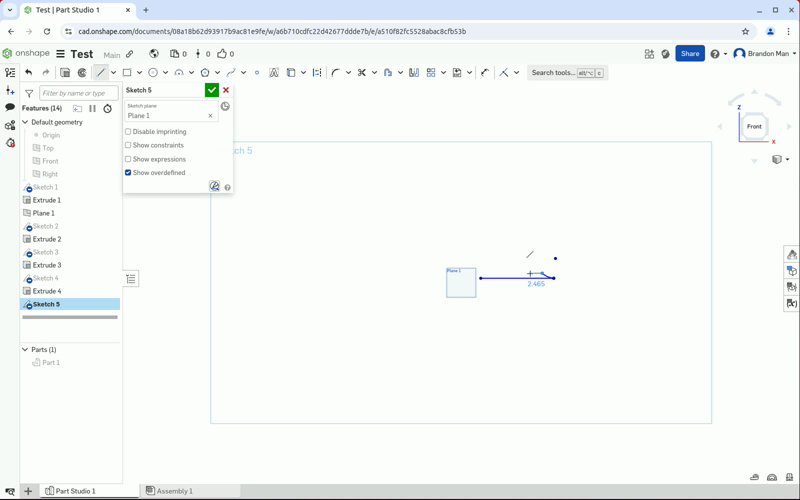
click(530, 273)
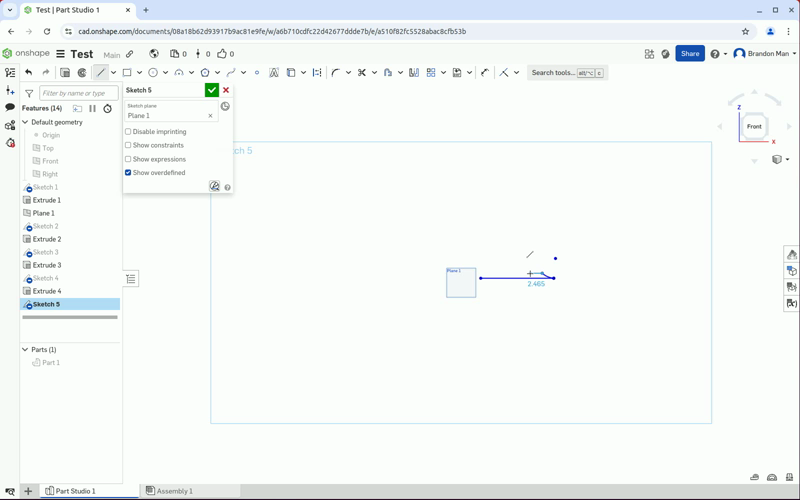
key_up(shift)
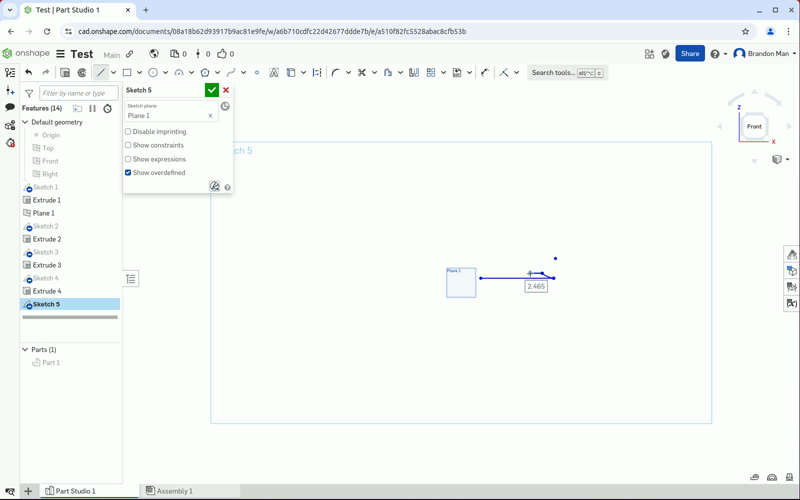
key_down(shift)
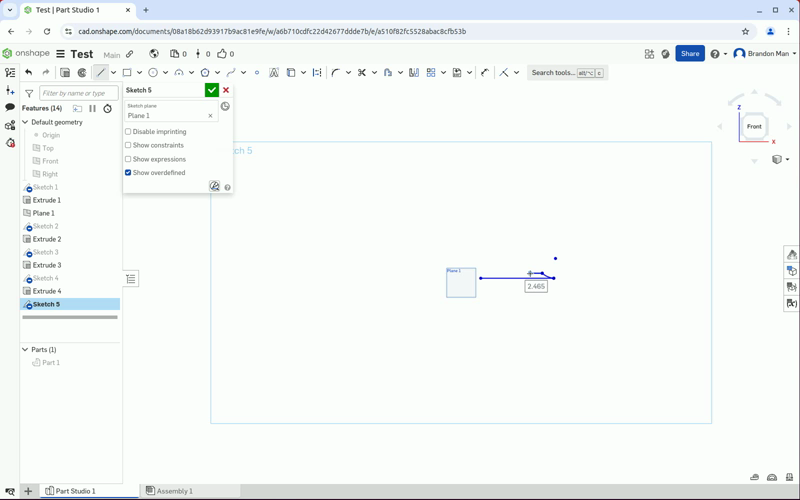
mouse_move(560, 273)
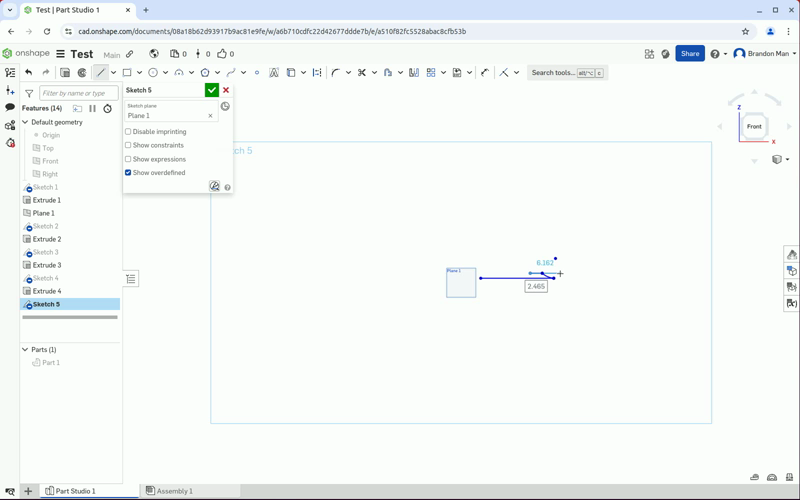
mouse_move(530, 267)
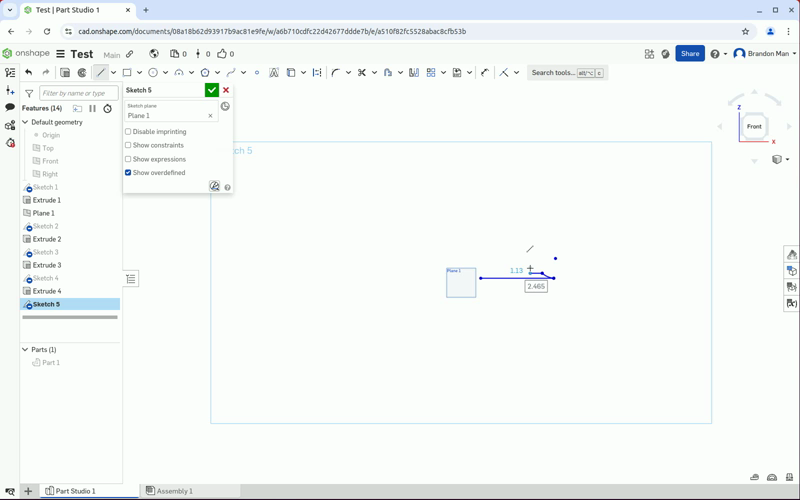
scroll(6)
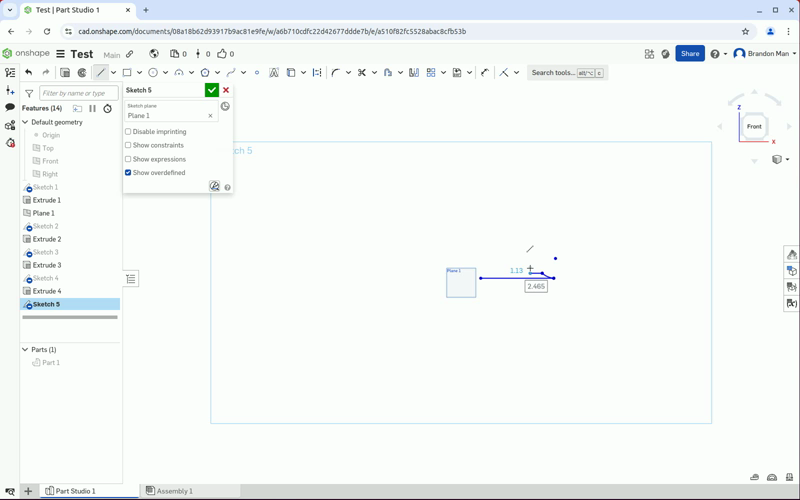
scroll(6)
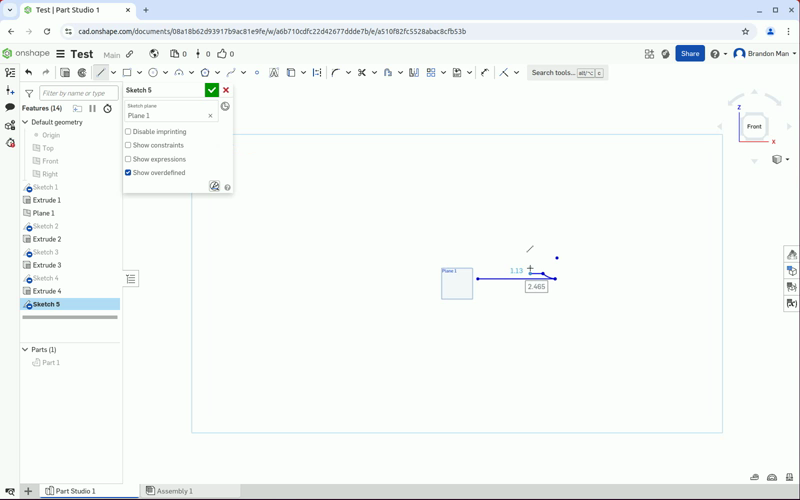
scroll(6)
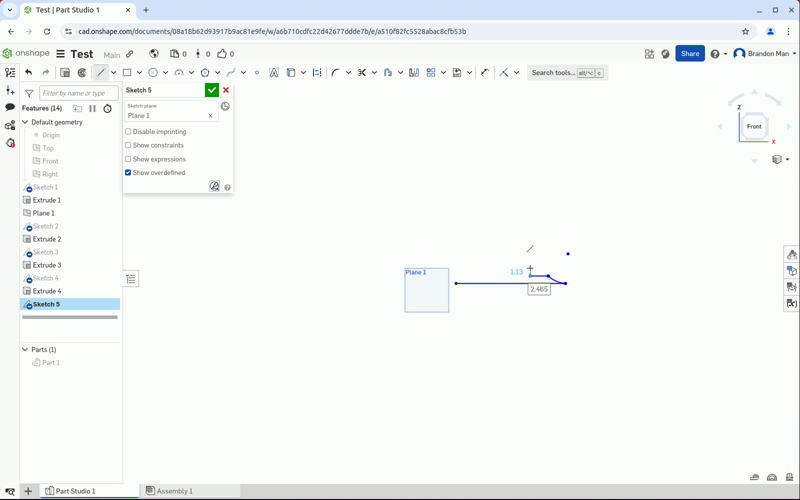
scroll(6)
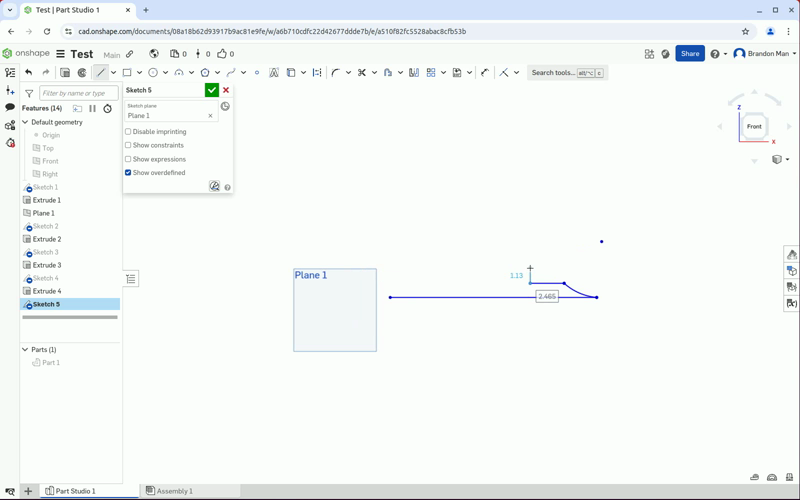
scroll(6)
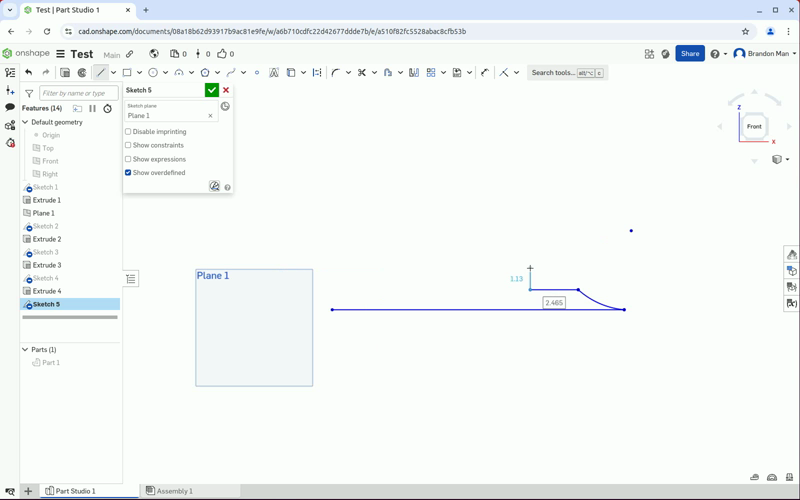
scroll(6)
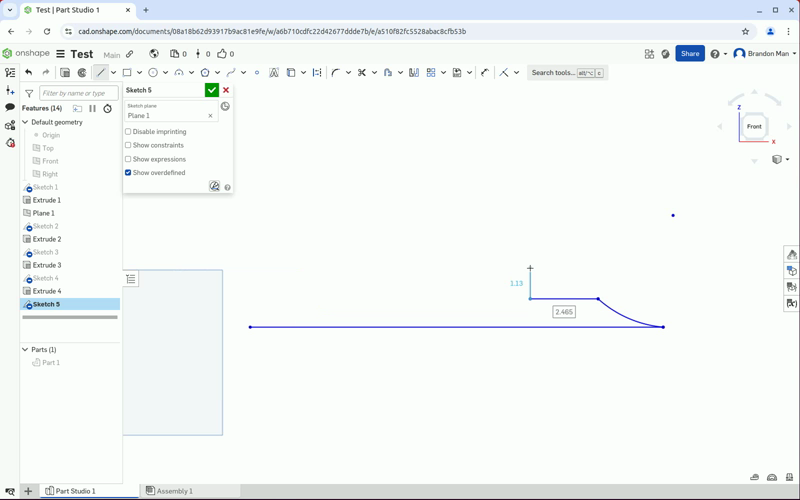
scroll(6)
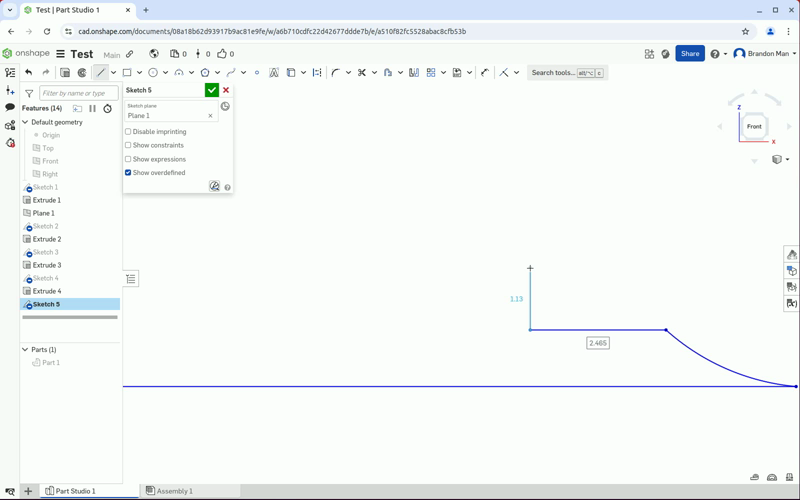
click(530, 267)
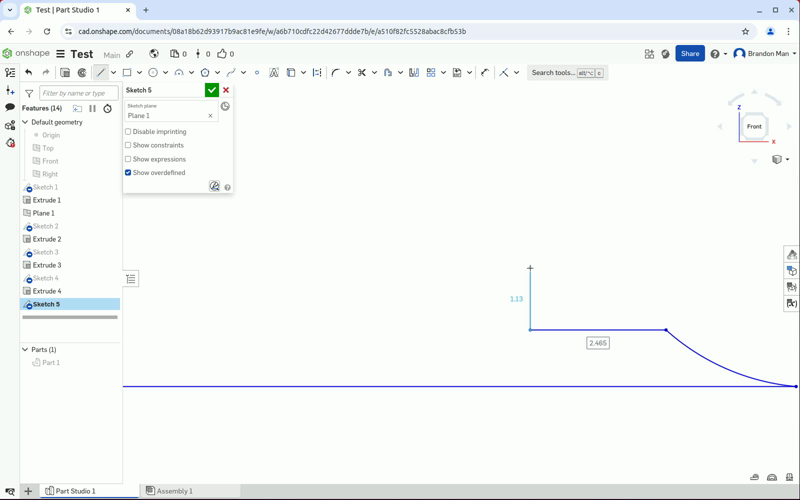
scroll(-6)
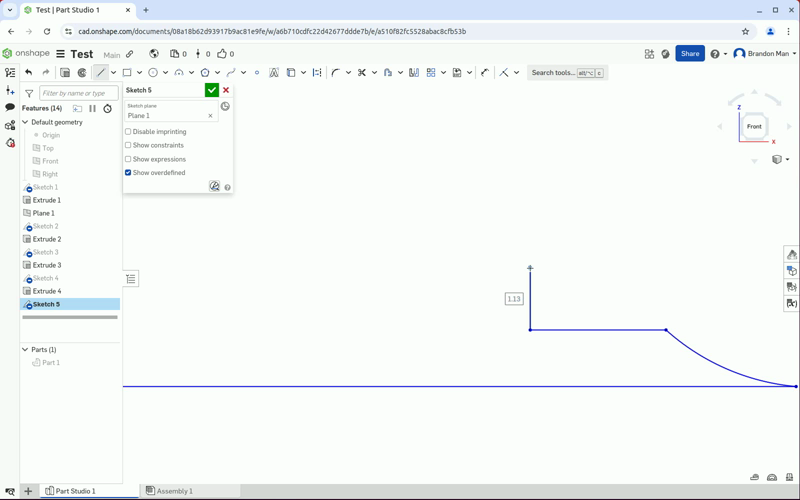
scroll(-6)
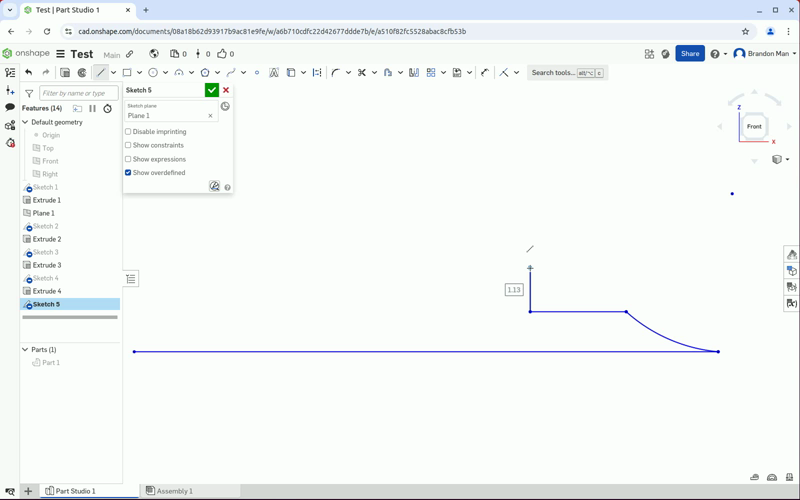
scroll(-6)
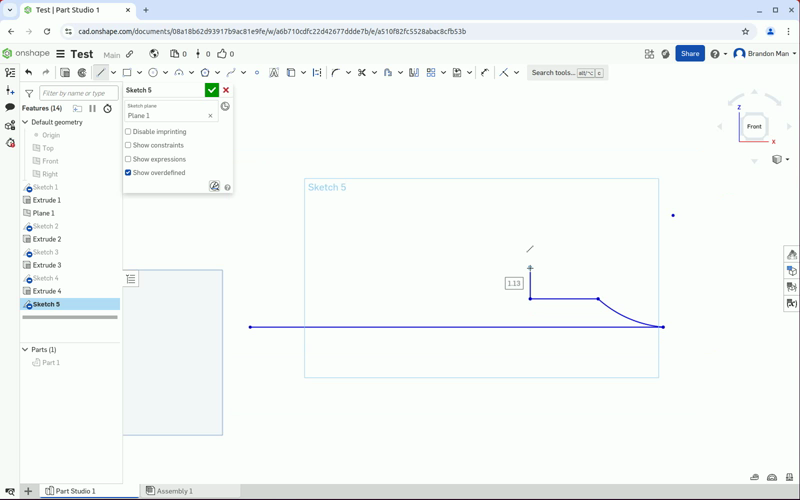
scroll(-6)
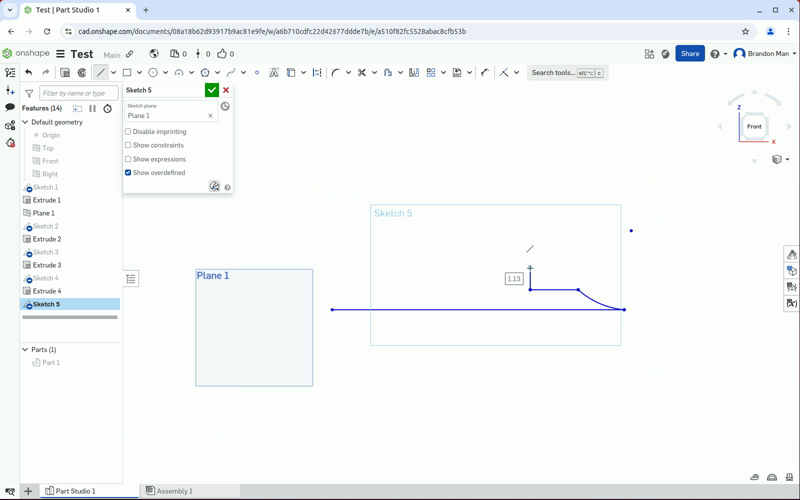
scroll(-6)
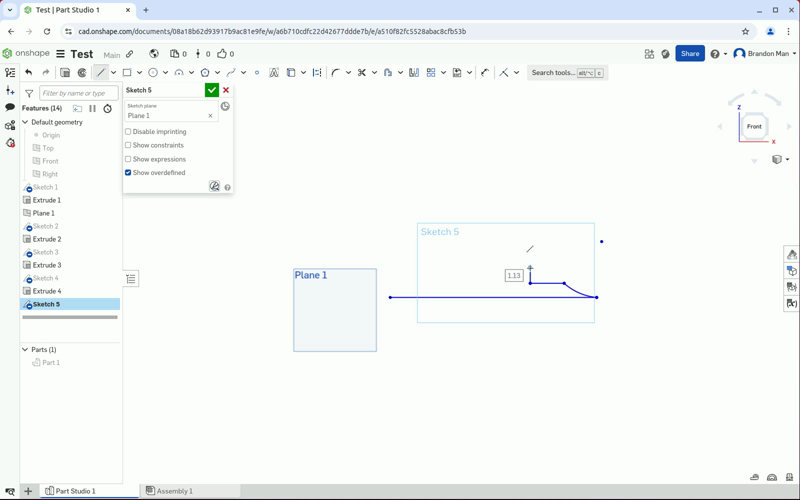
scroll(-6)
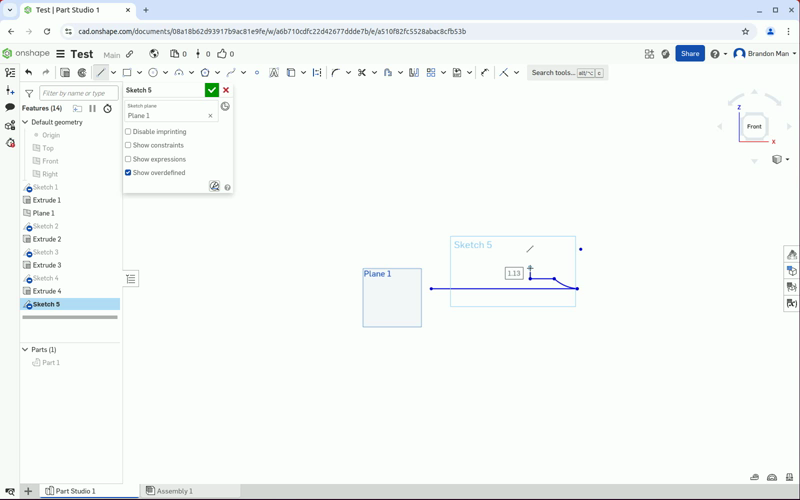
scroll(-6)
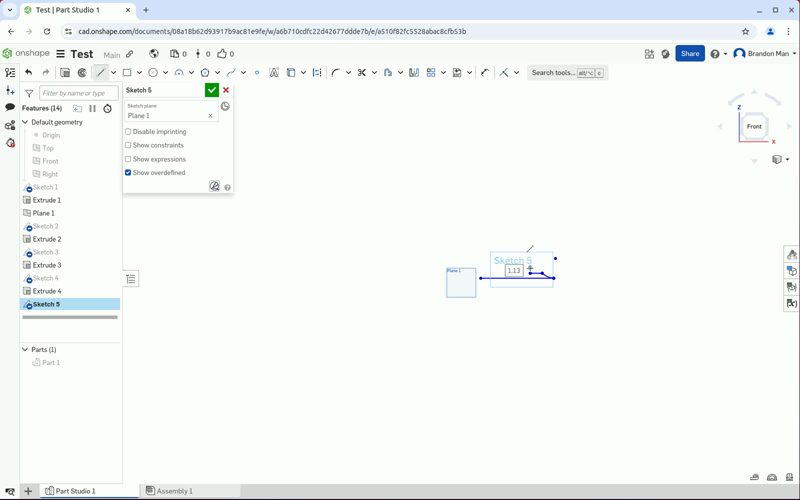
key_up(shift)
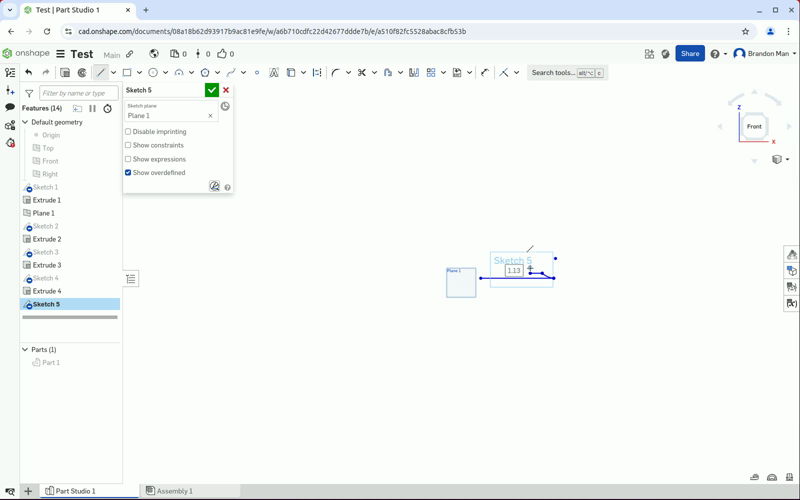
key_down(shift)
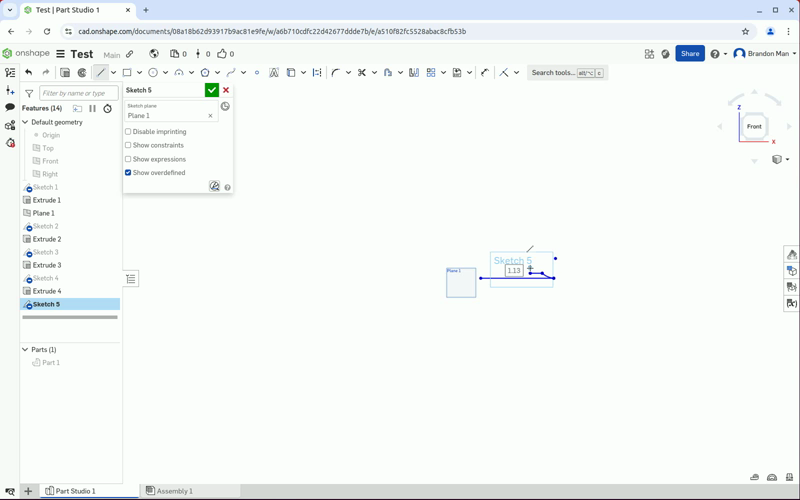
mouse_move(560, 267)
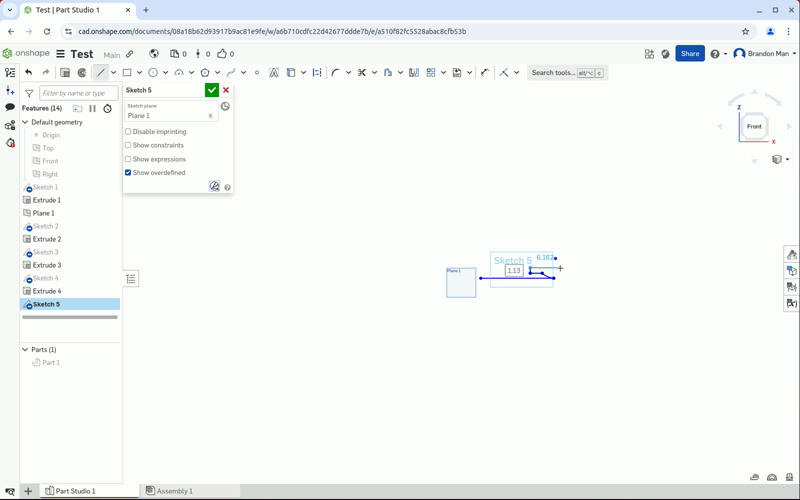
mouse_move(519, 267)
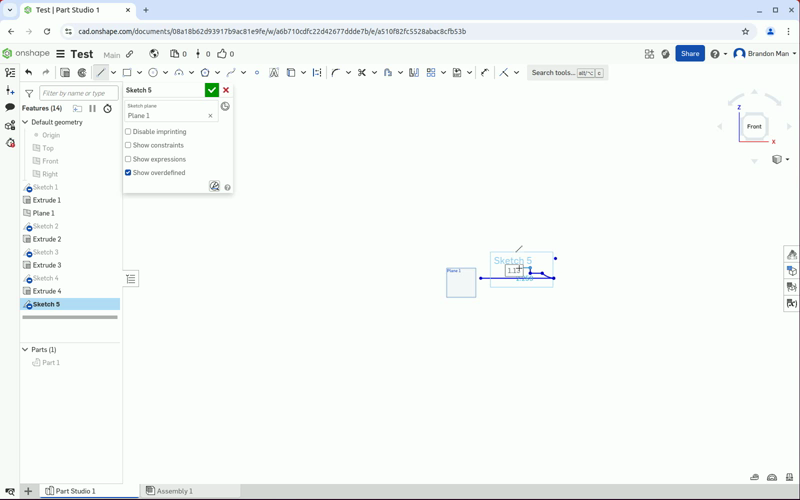
click(519, 267)
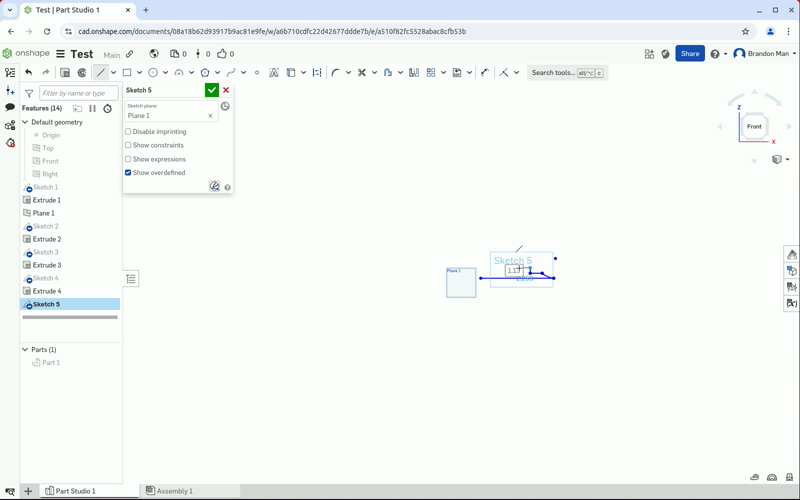
key_up(shift)
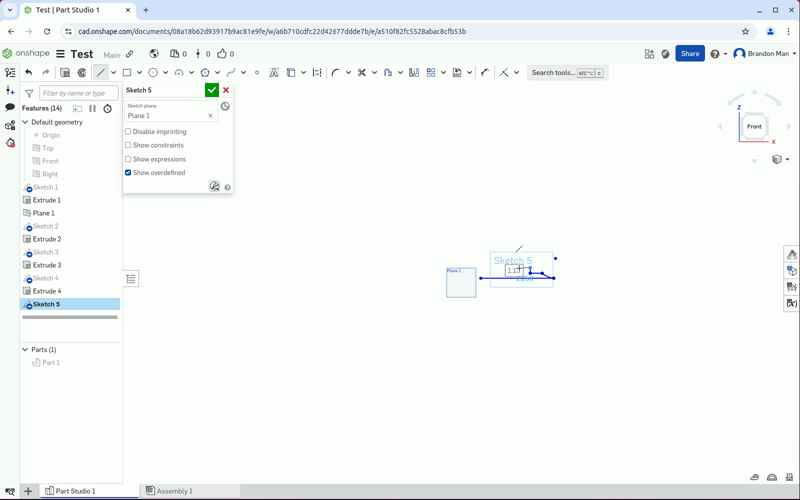
key_down(shift)
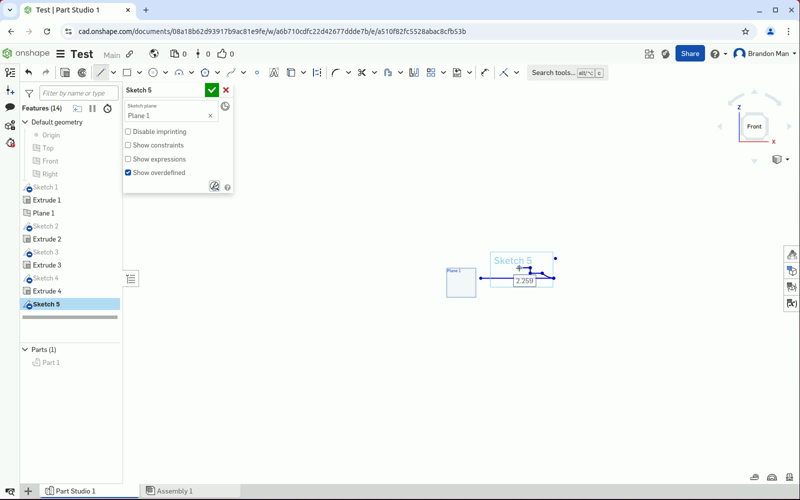
mouse_move(549, 267)
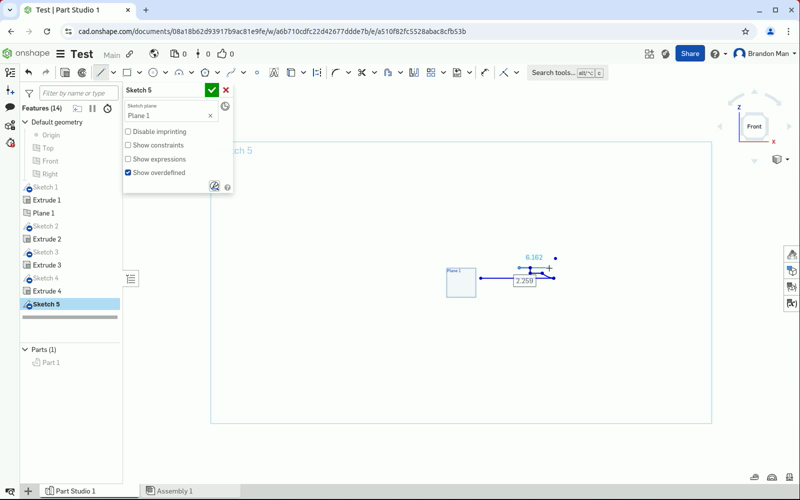
mouse_move(519, 273)
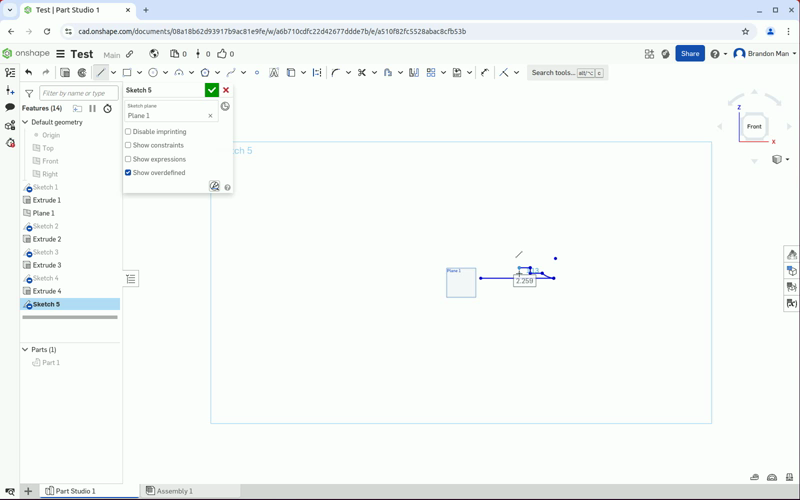
scroll(6)
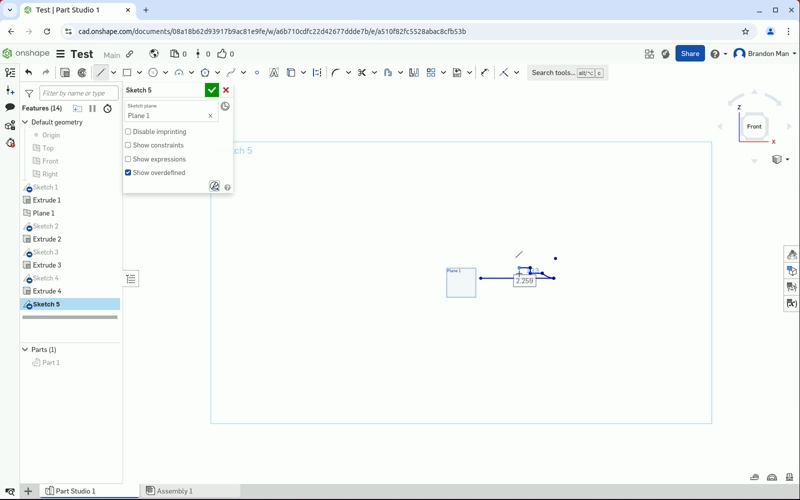
scroll(6)
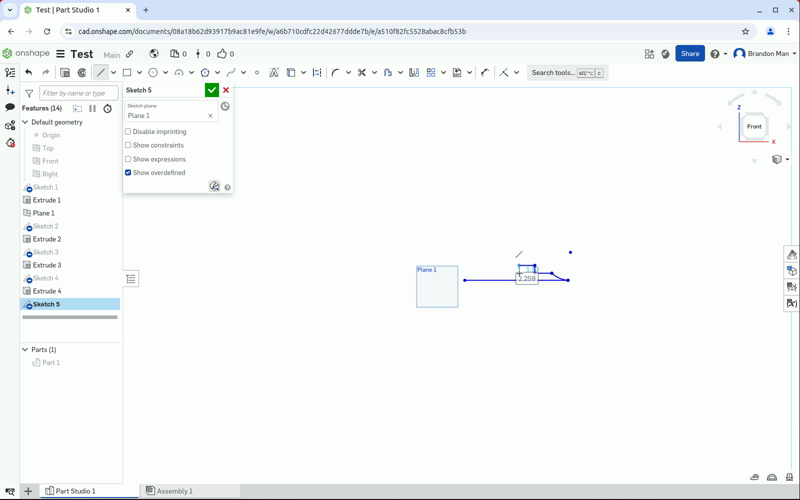
scroll(6)
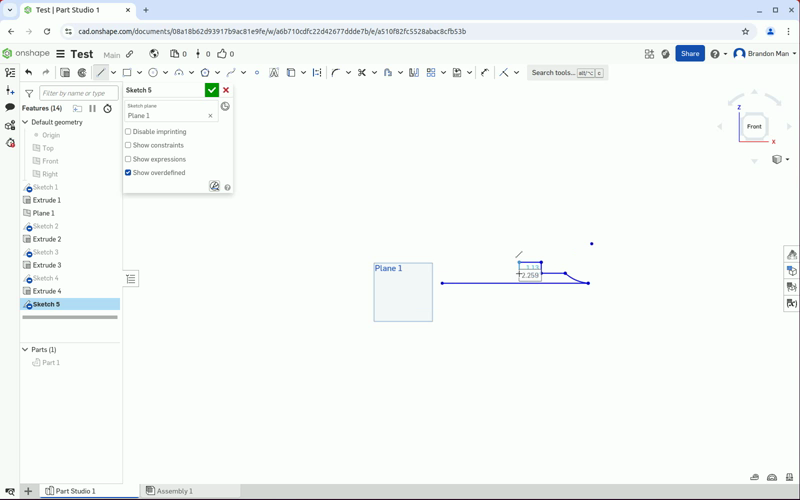
scroll(6)
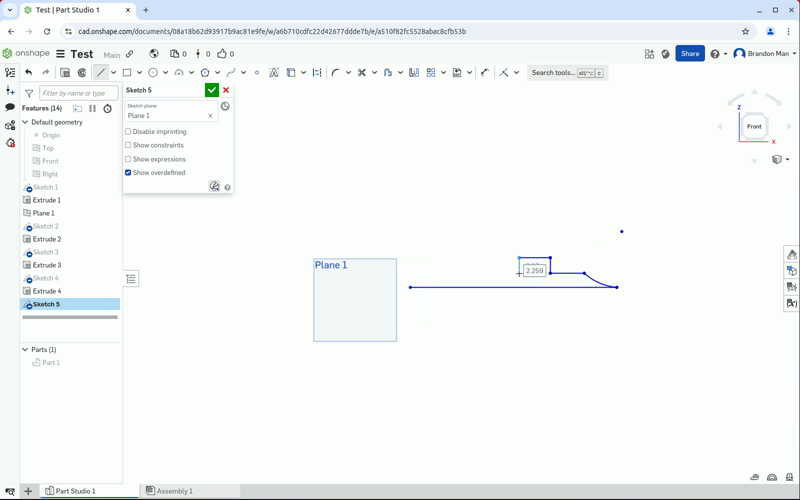
scroll(6)
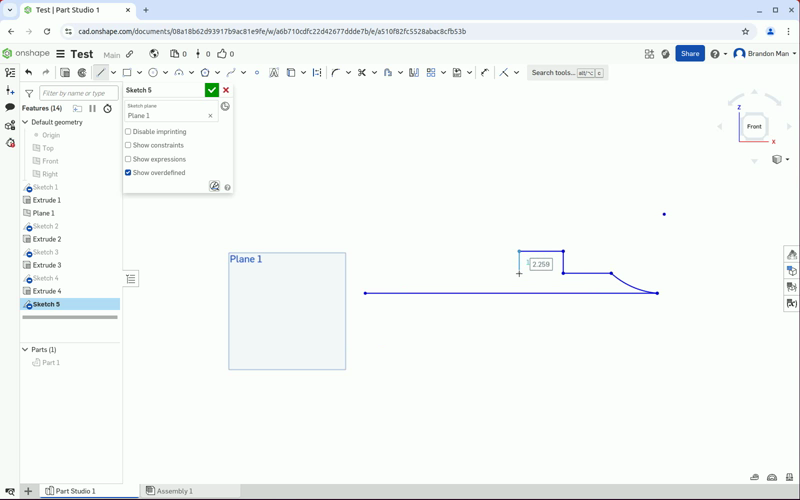
scroll(6)
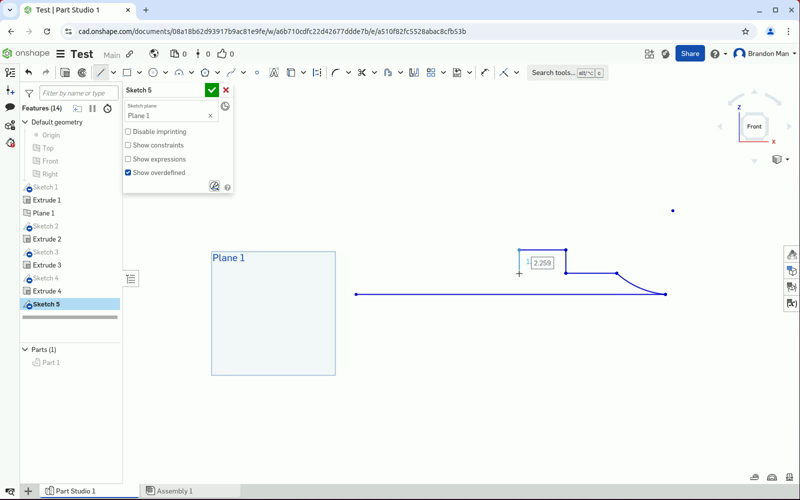
scroll(6)
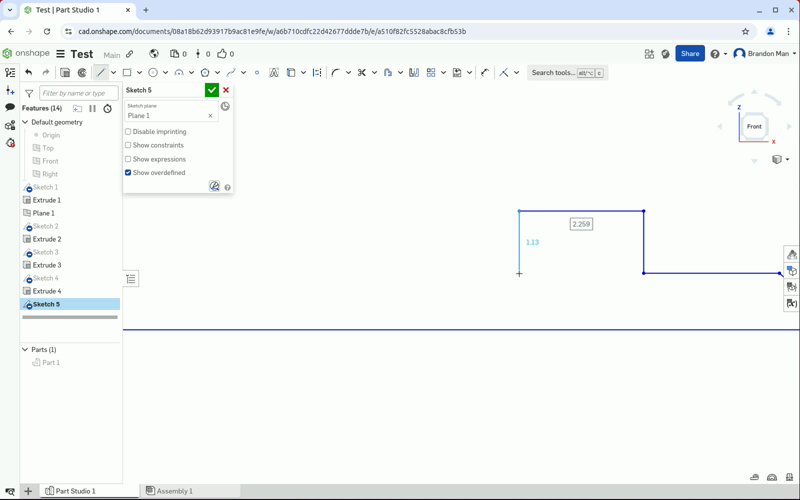
click(519, 273)
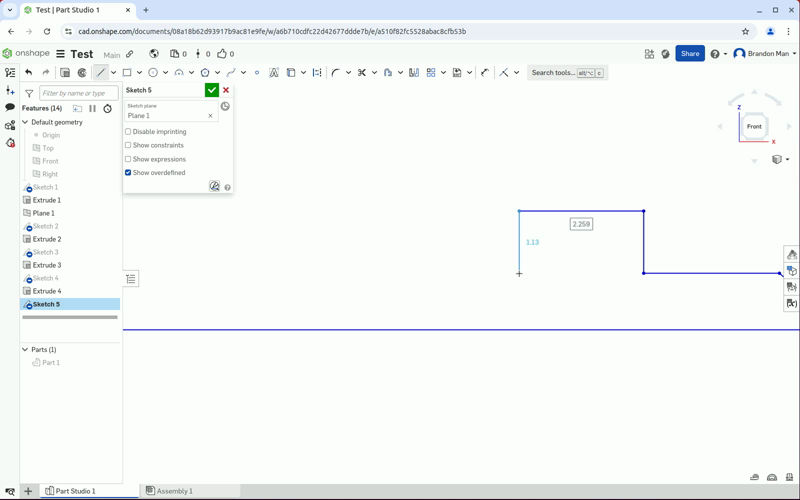
scroll(-6)
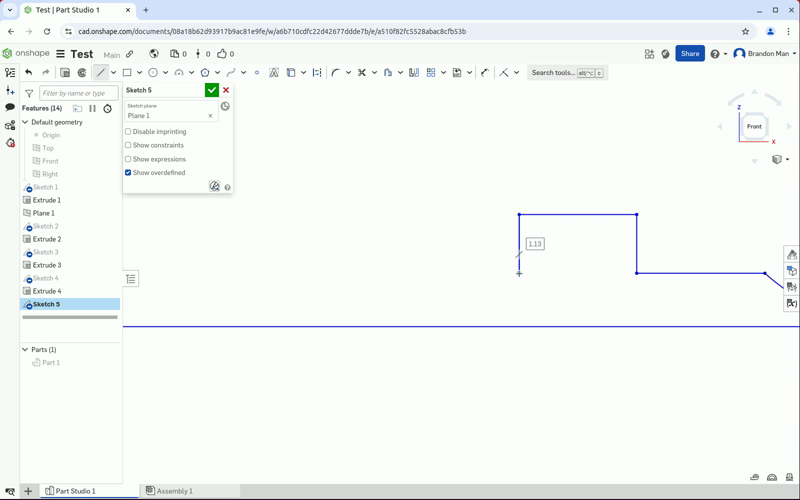
scroll(-6)
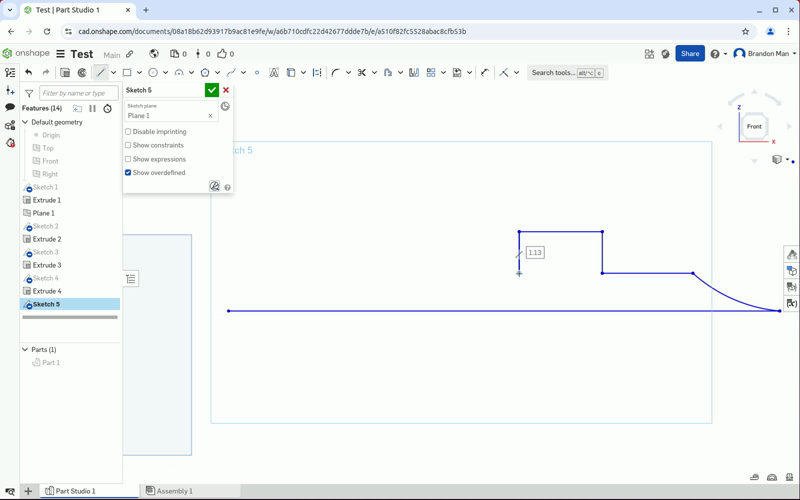
scroll(-6)
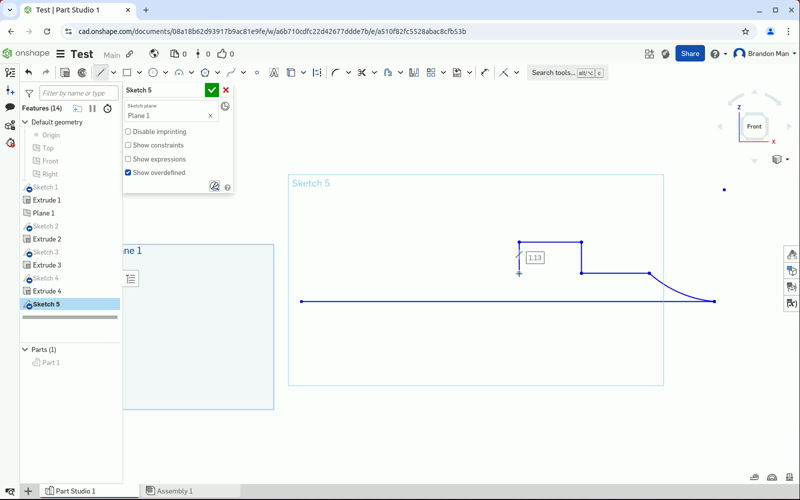
scroll(-6)
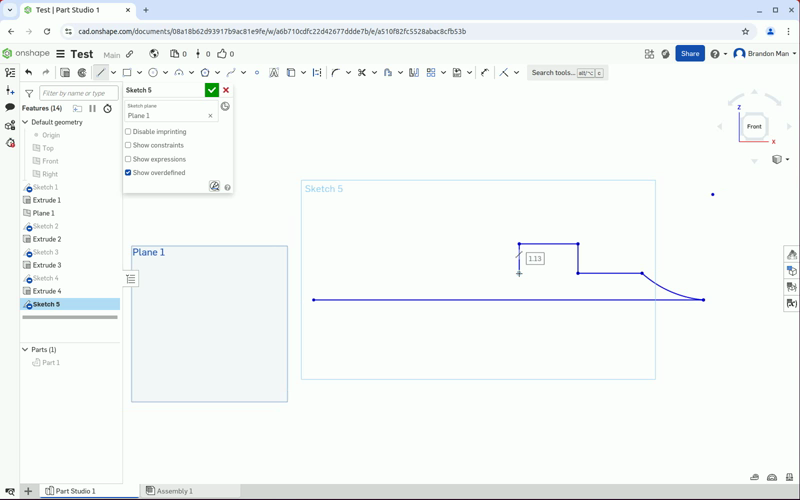
scroll(-6)
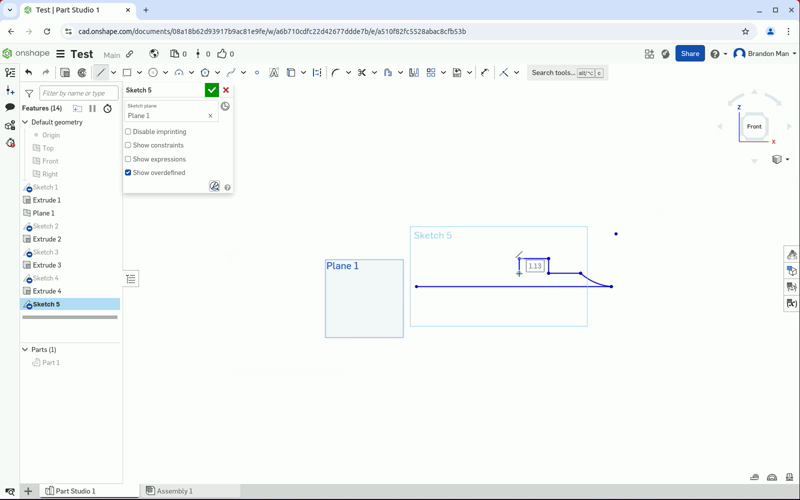
scroll(-6)
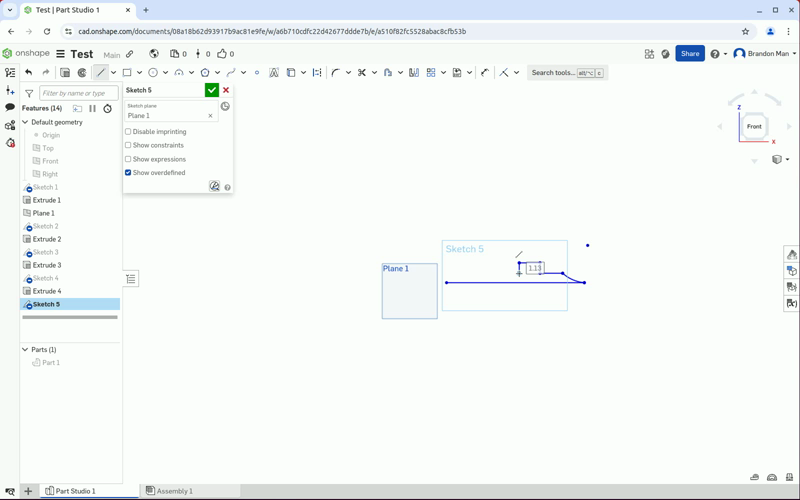
scroll(-6)
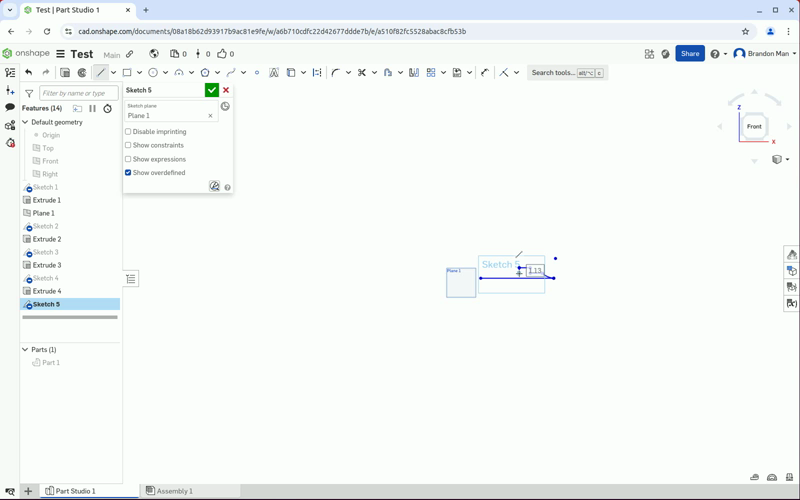
key_up(shift)
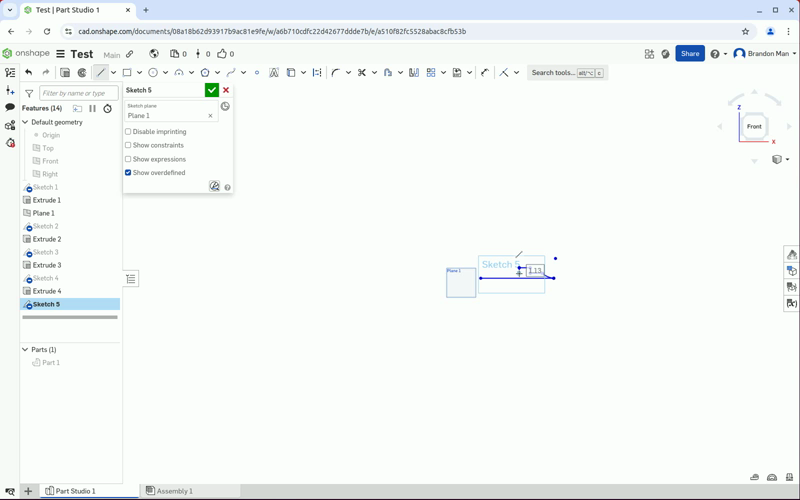
key_down(shift)
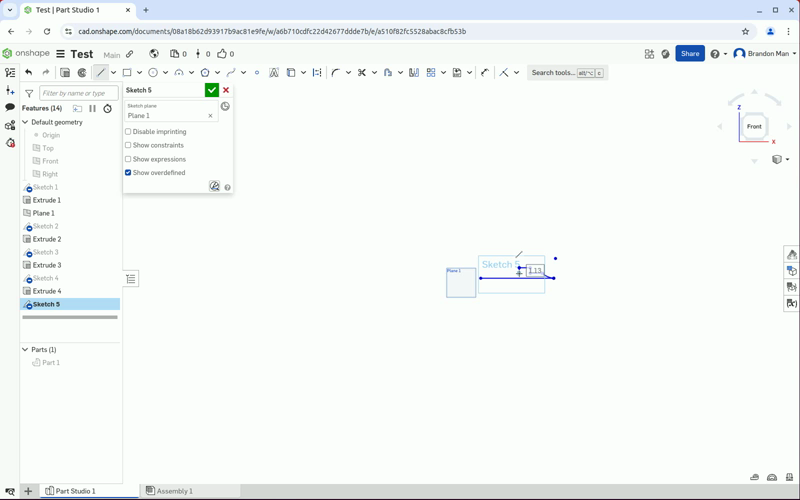
mouse_move(549, 273)
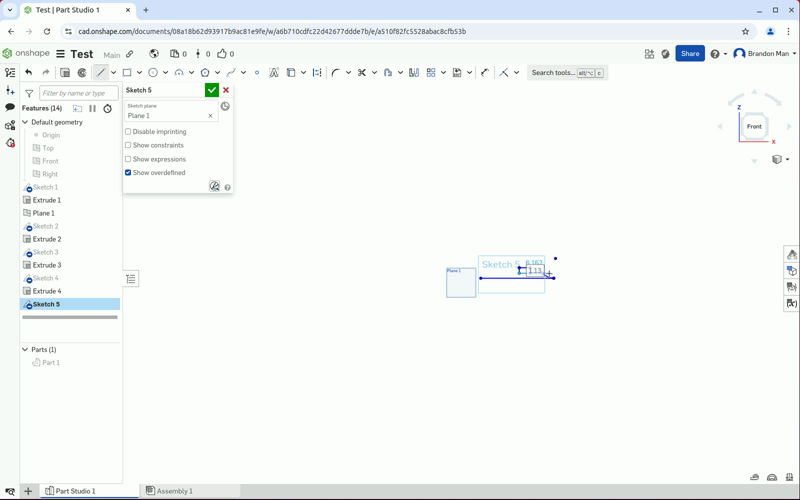
mouse_move(492, 273)
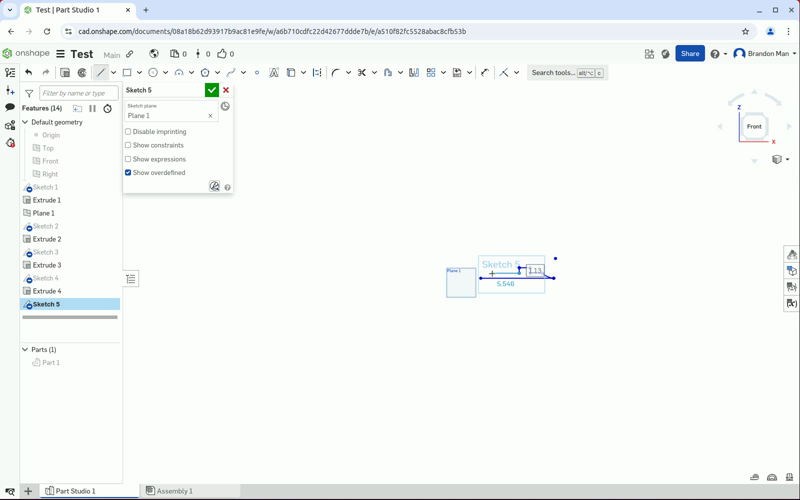
click(492, 273)
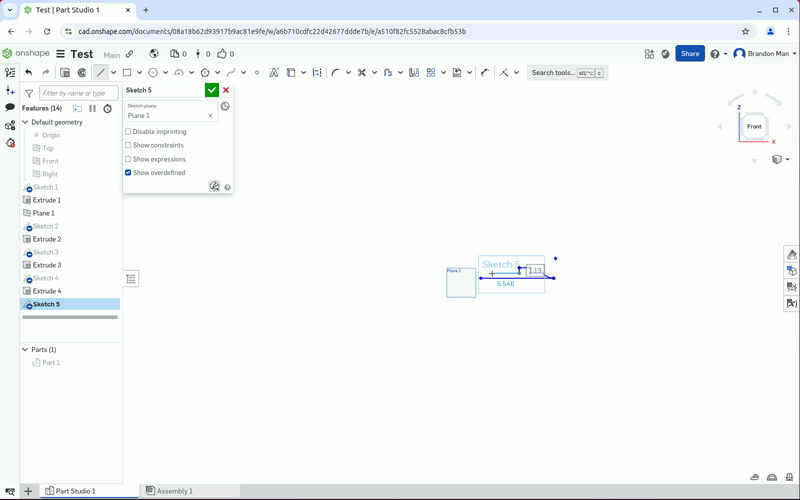
key_up(shift)
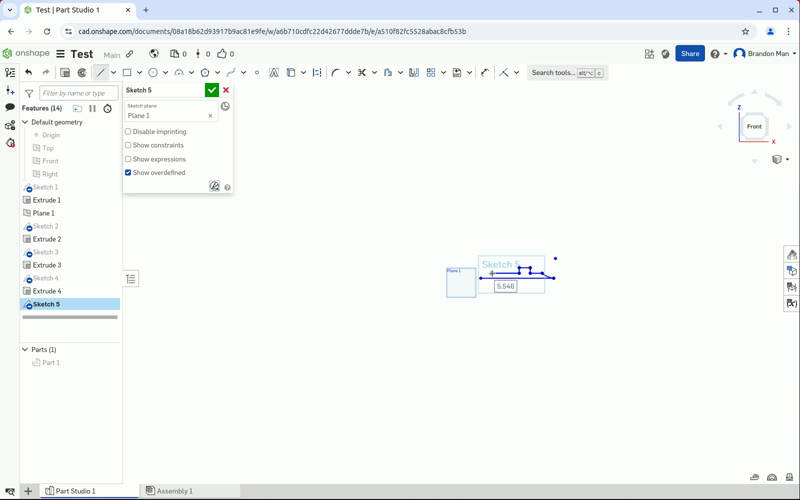
key(esc)
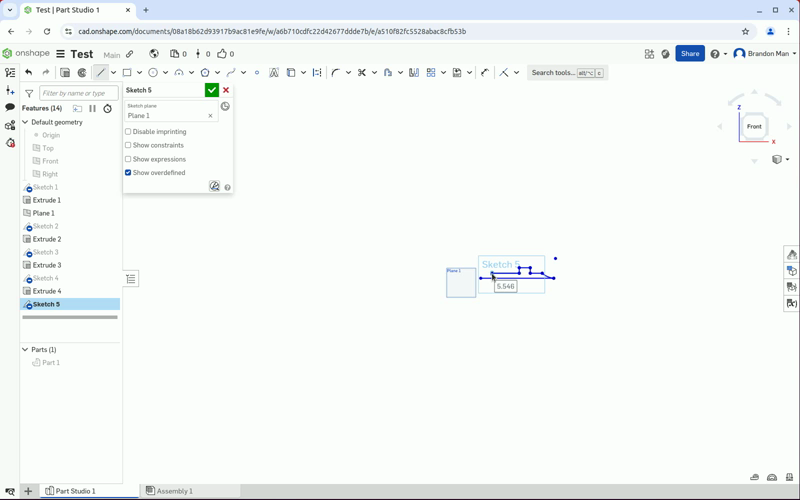
key(a)
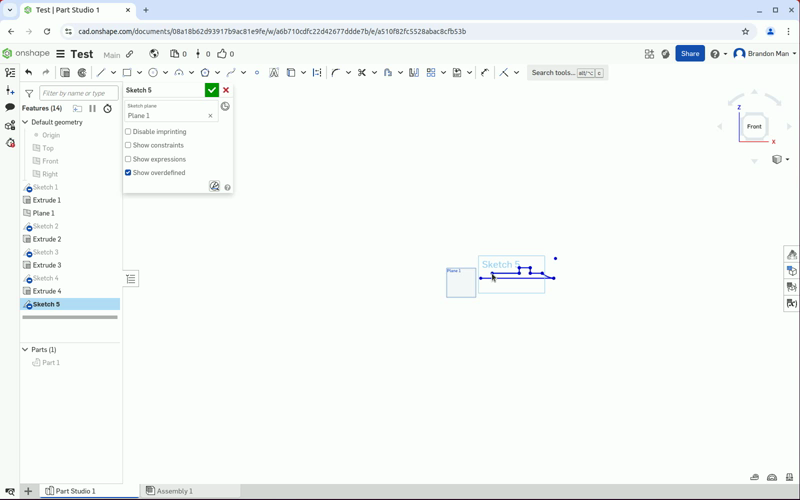
mouse_move(492, 273)
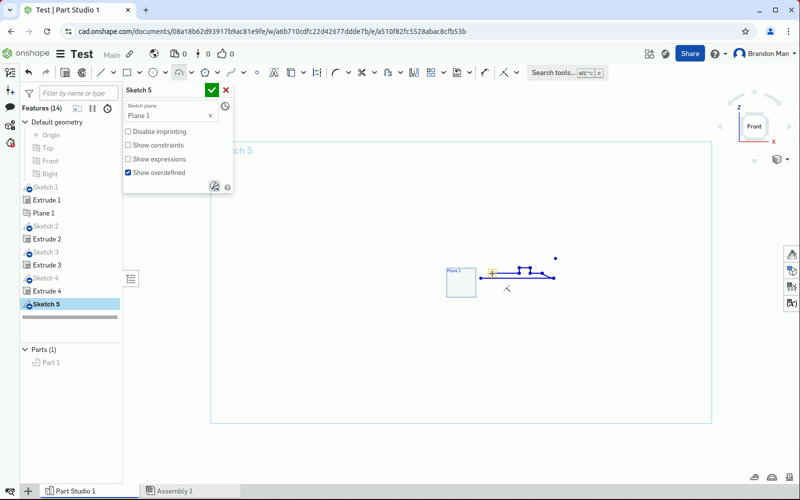
click(492, 273)
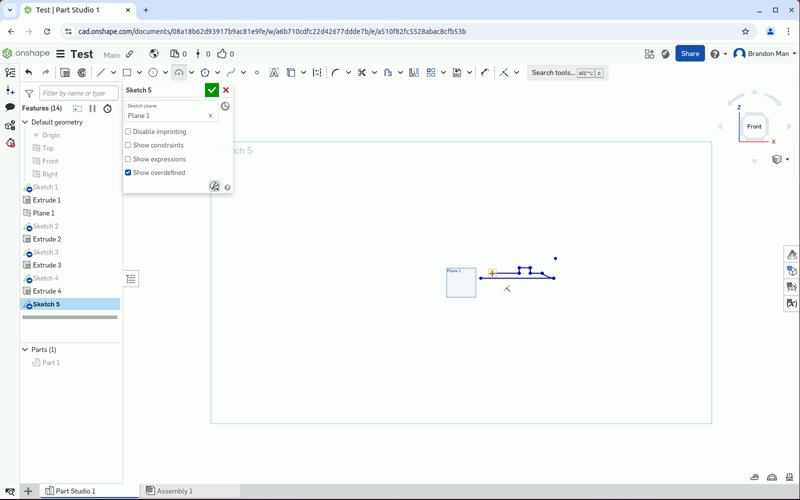
mouse_move(480, 278)
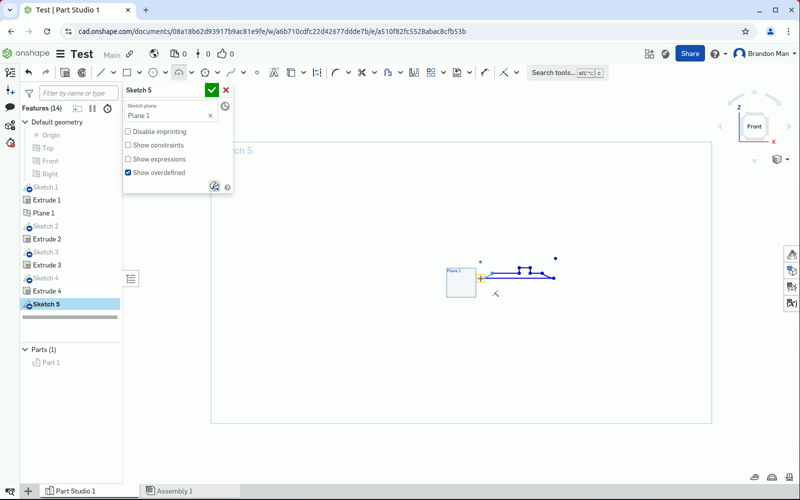
click(480, 278)
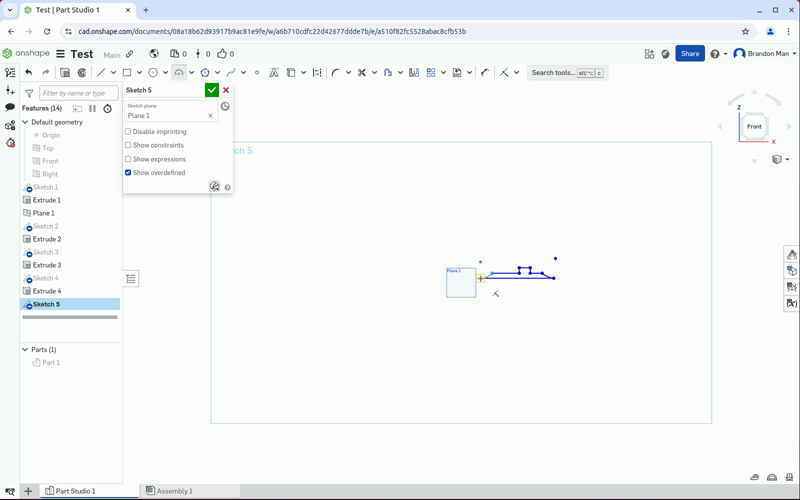
key_down(shift)
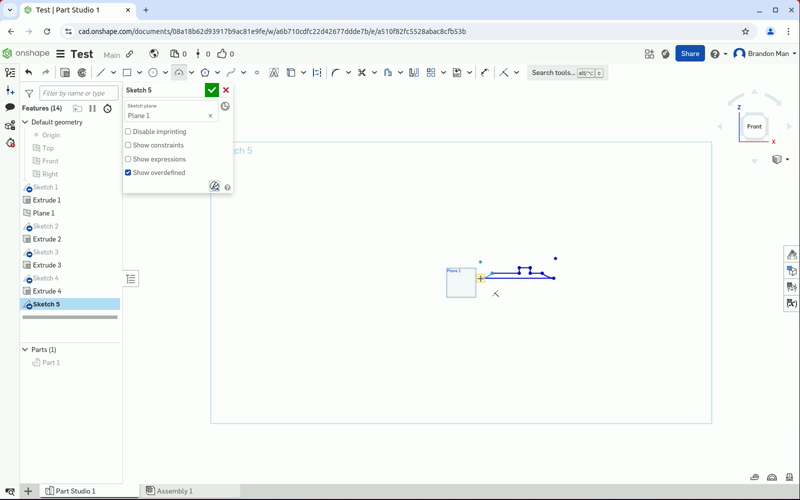
mouse_move(487, 276)
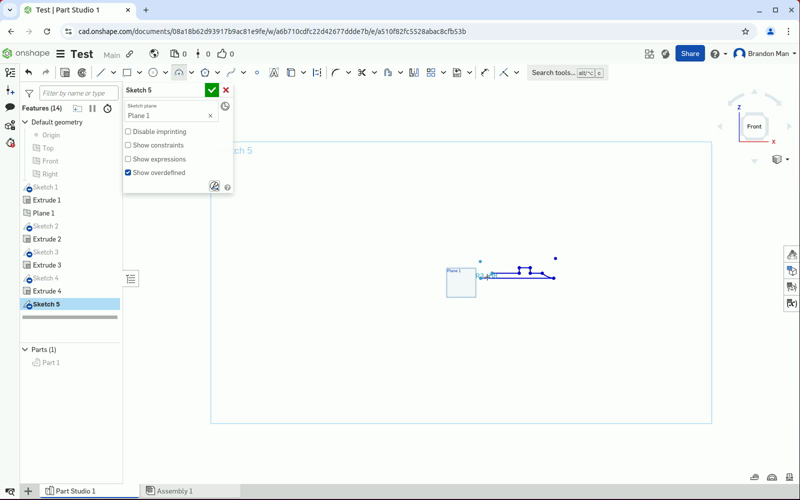
click(487, 276)
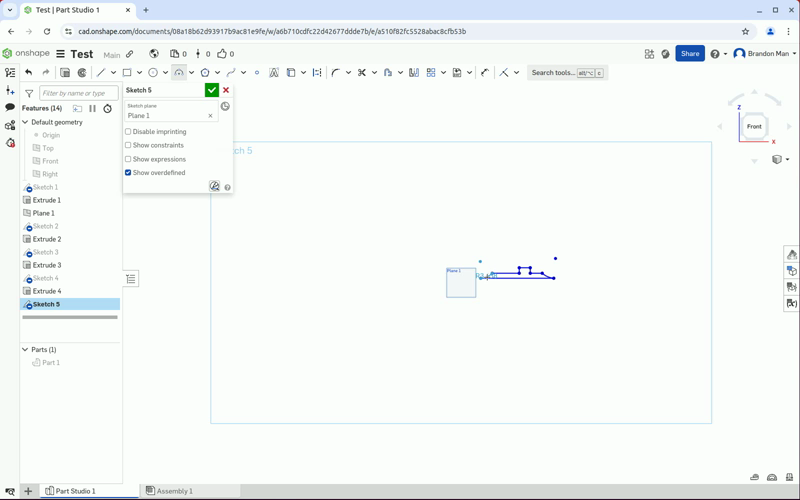
key_up(shift)
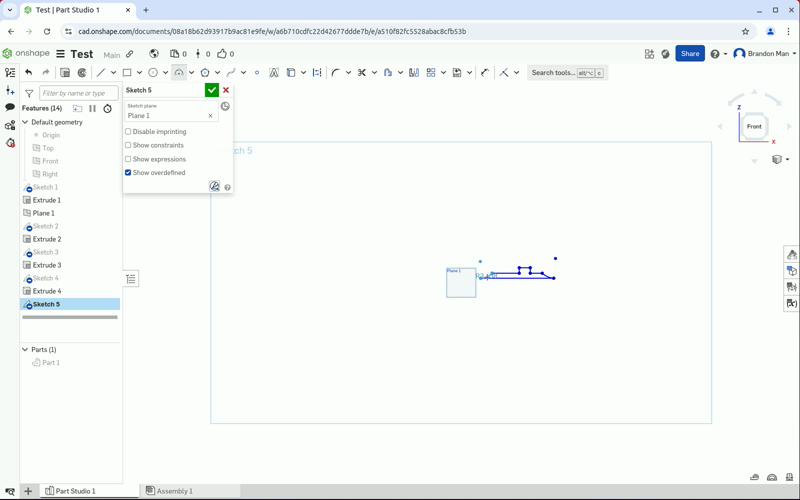
key(esc)
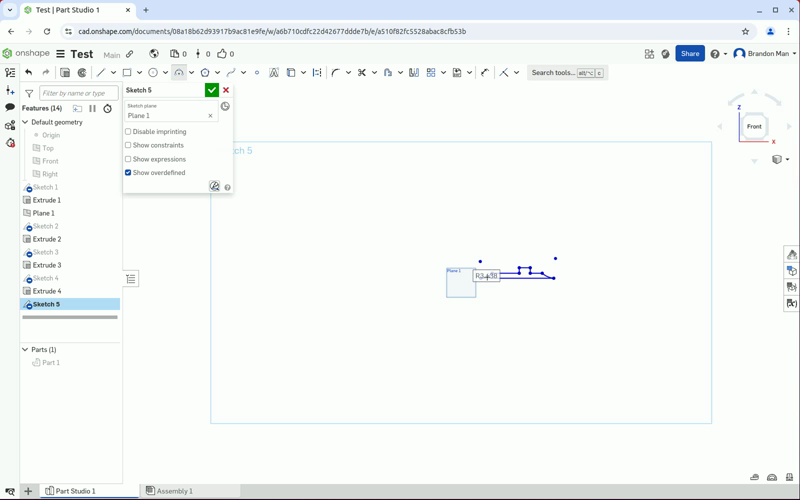
mouse_move(516, 277)
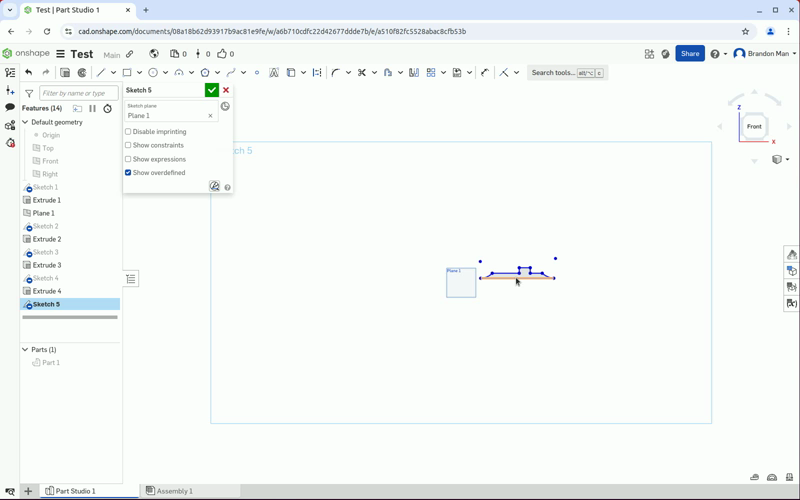
scroll(6)
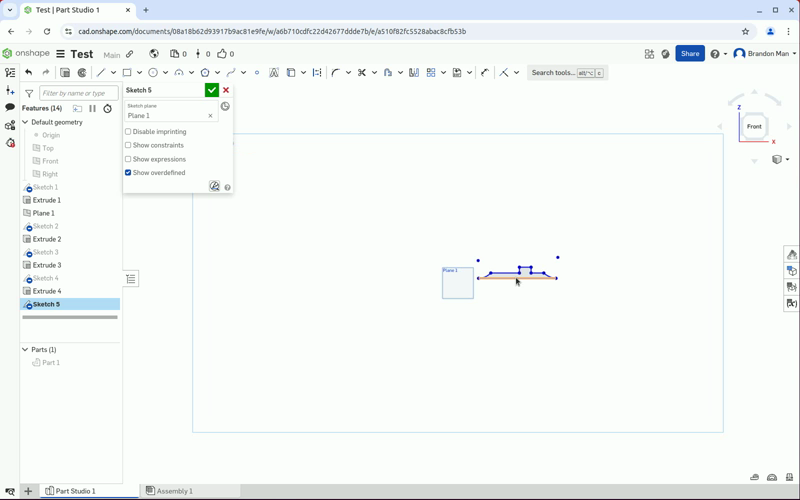
scroll(6)
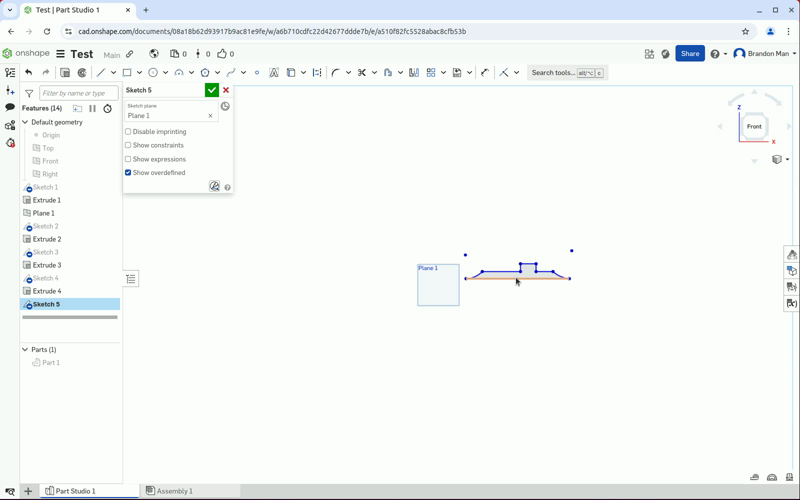
scroll(6)
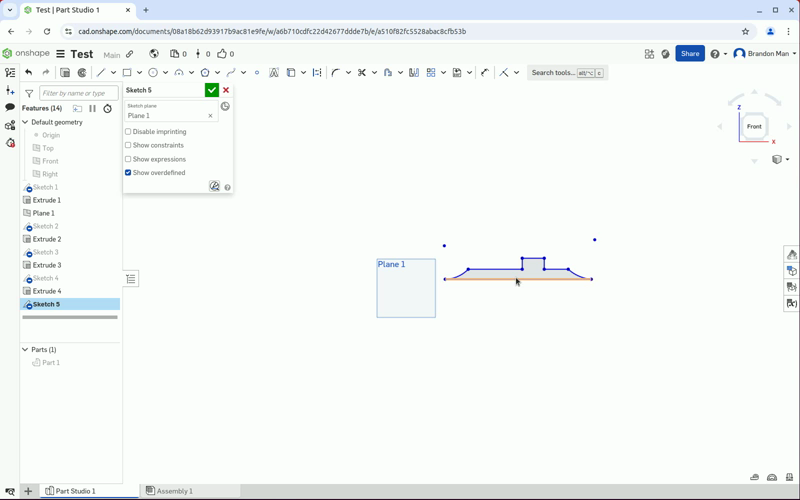
scroll(6)
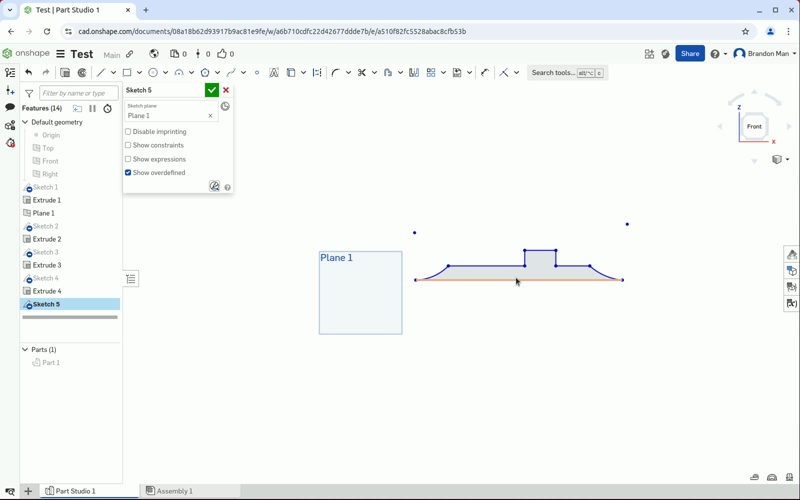
scroll(6)
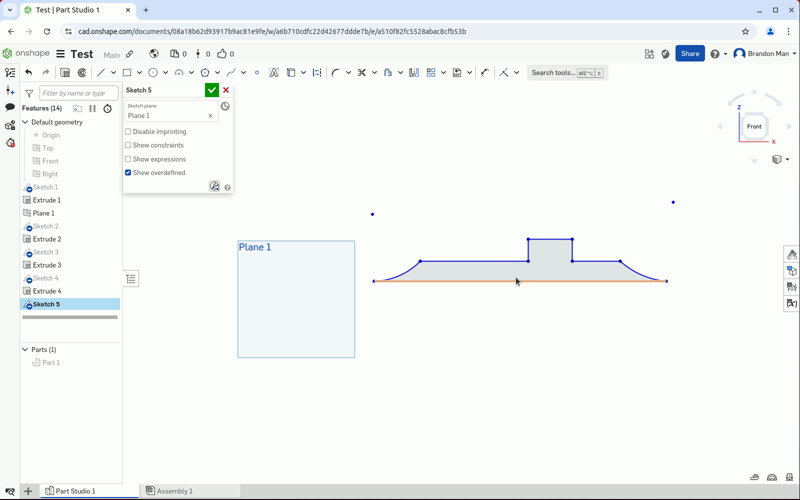
scroll(6)
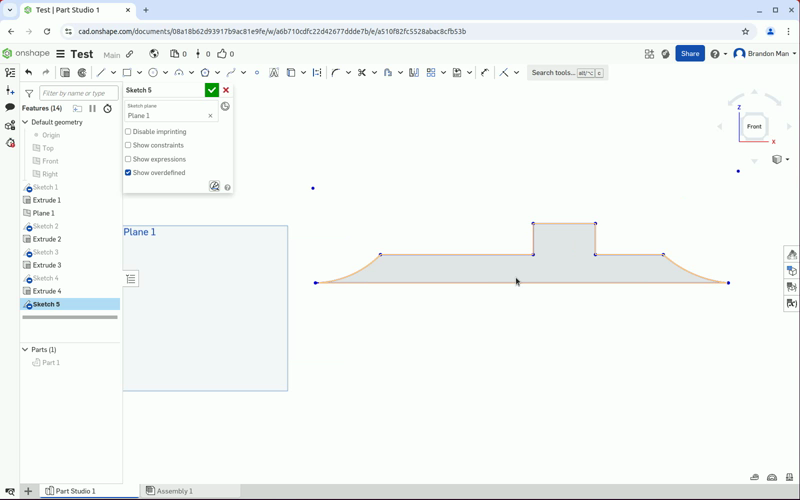
scroll(6)
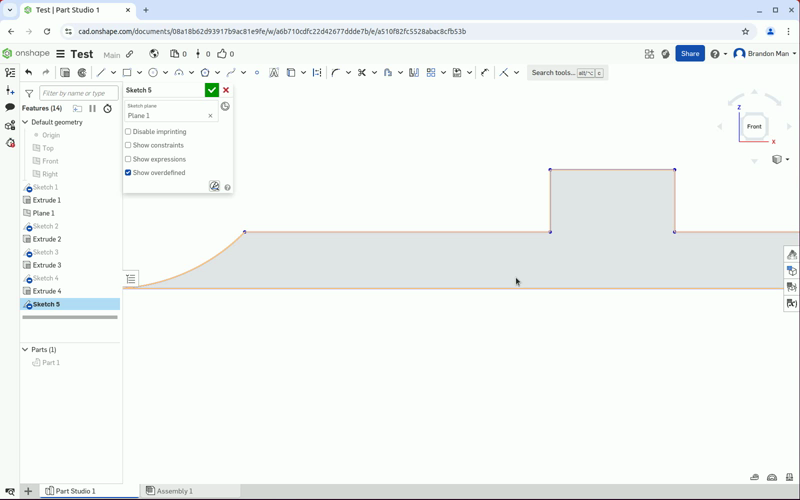
click(516, 277)
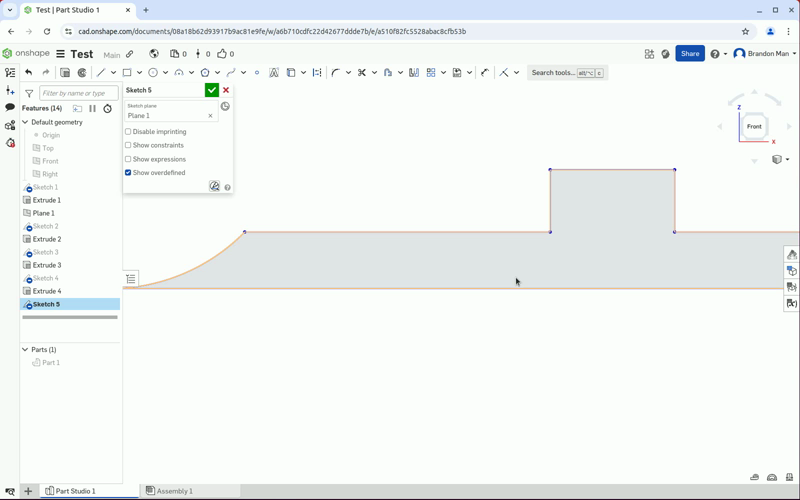
scroll(-6)
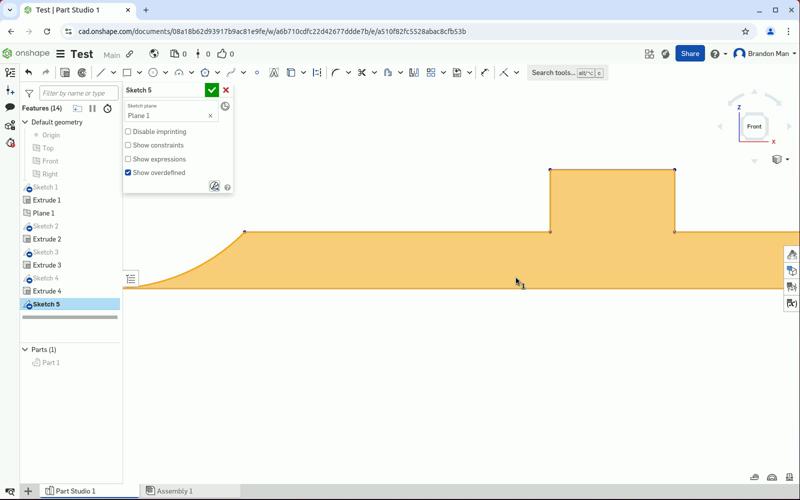
scroll(-6)
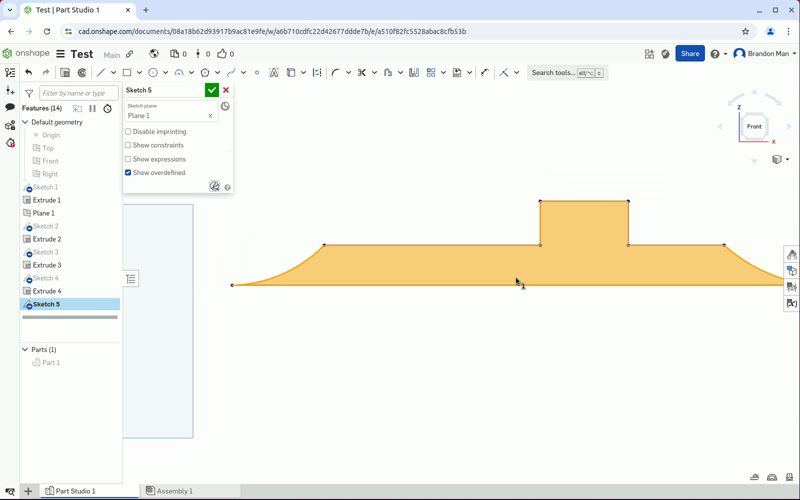
scroll(-6)
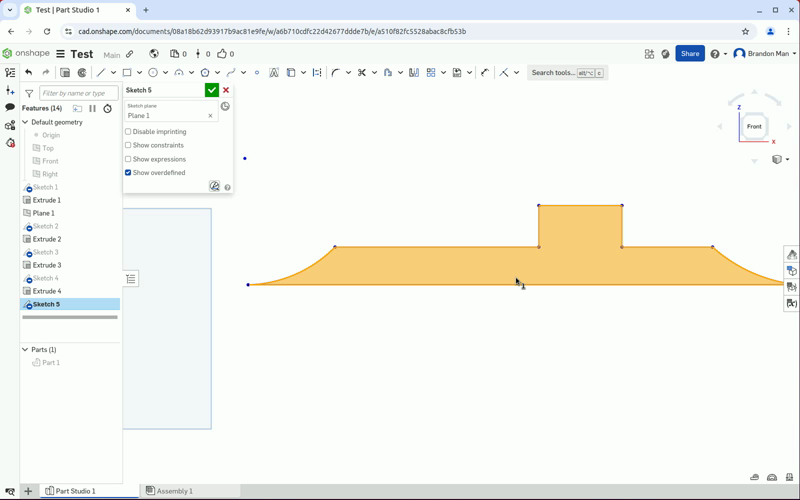
scroll(-6)
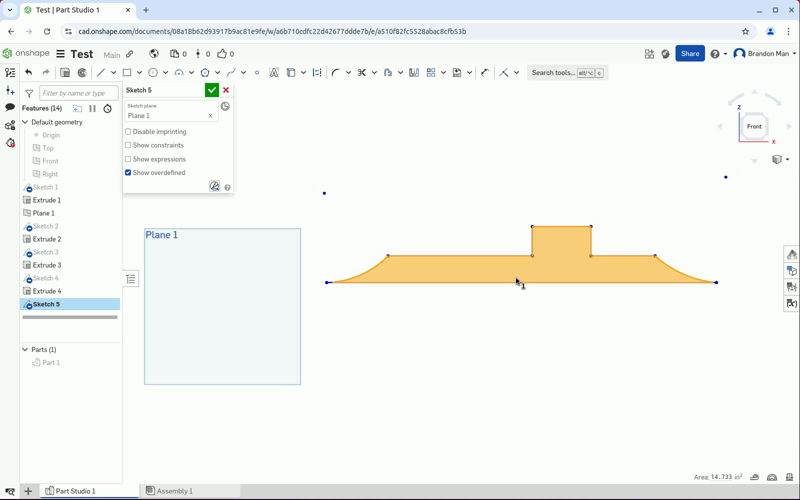
scroll(-6)
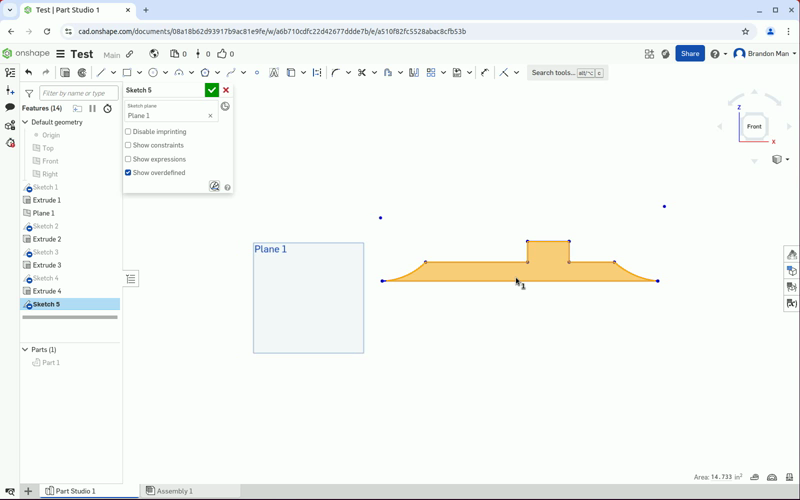
scroll(-6)
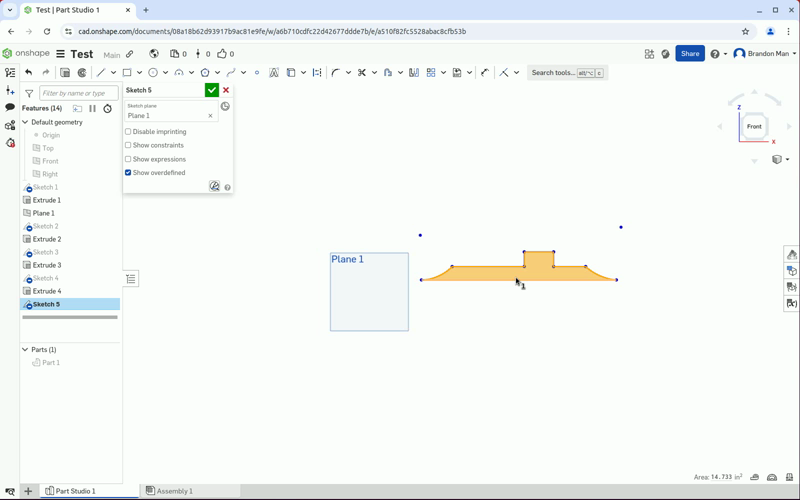
scroll(-6)
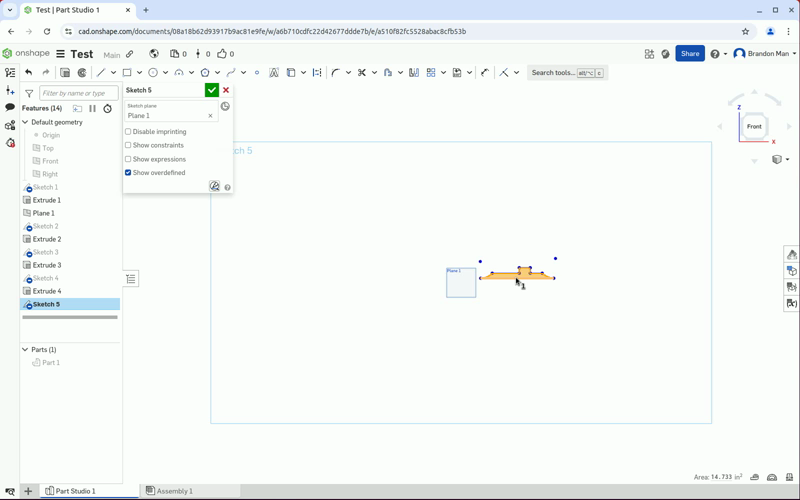
mouse_move(73, 352)
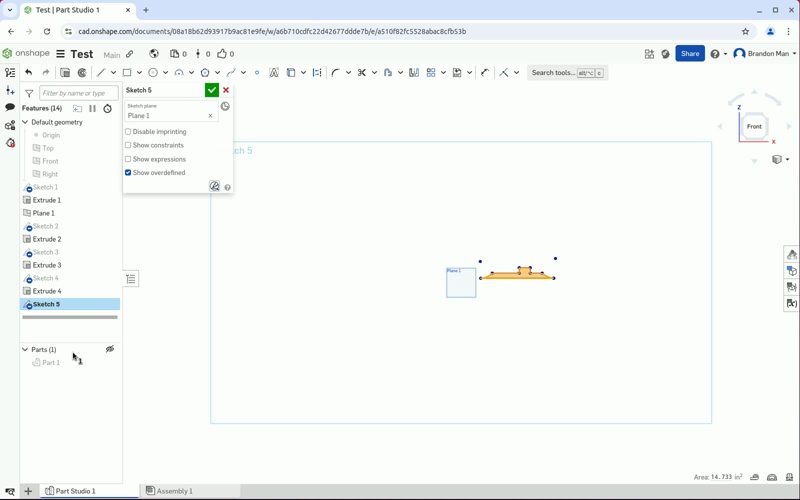
key(shift+y)
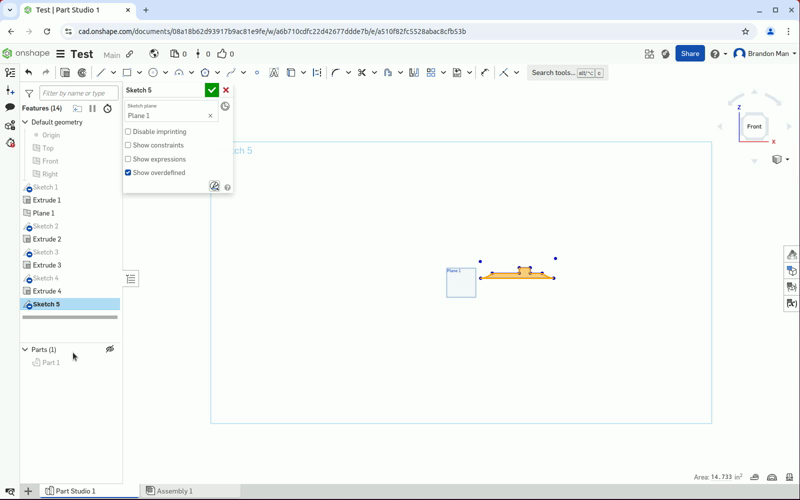
key(shift+e)
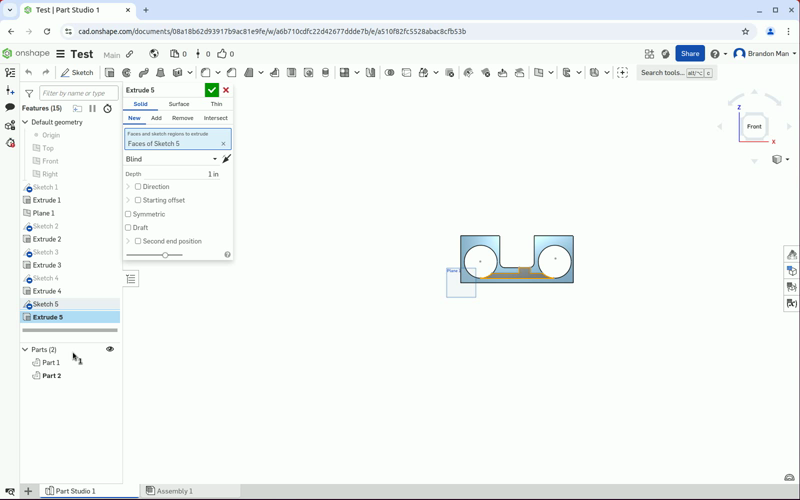
mouse_move(143, 106)
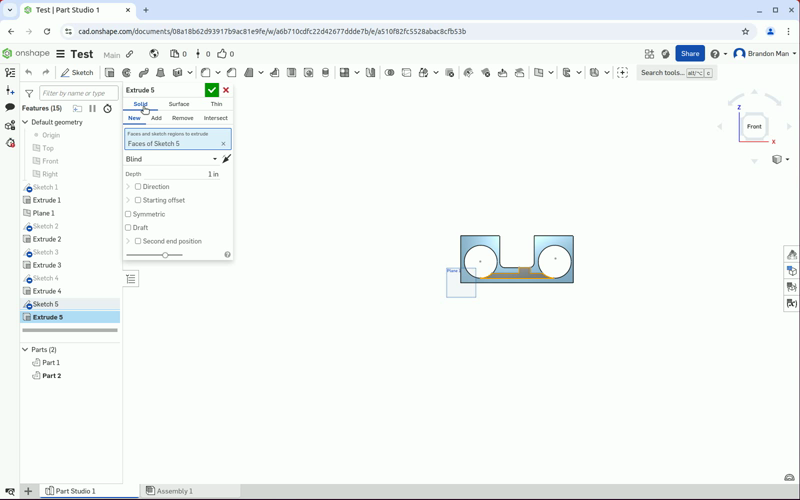
click(143, 106)
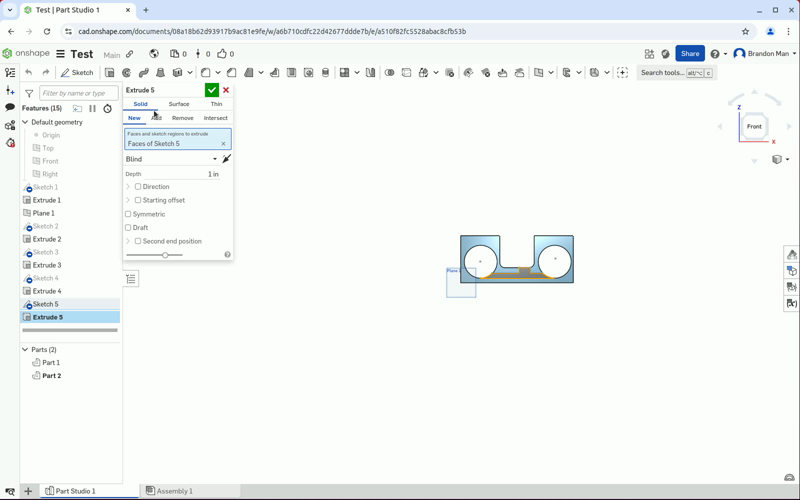
mouse_move(186, 120)
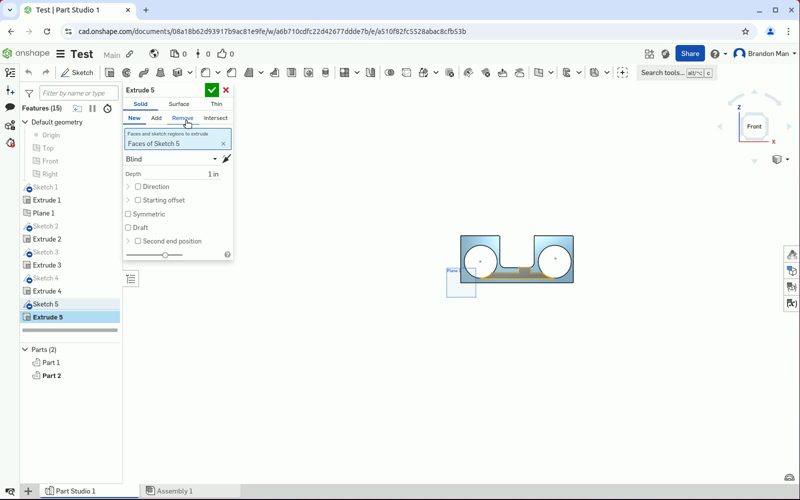
click(186, 120)
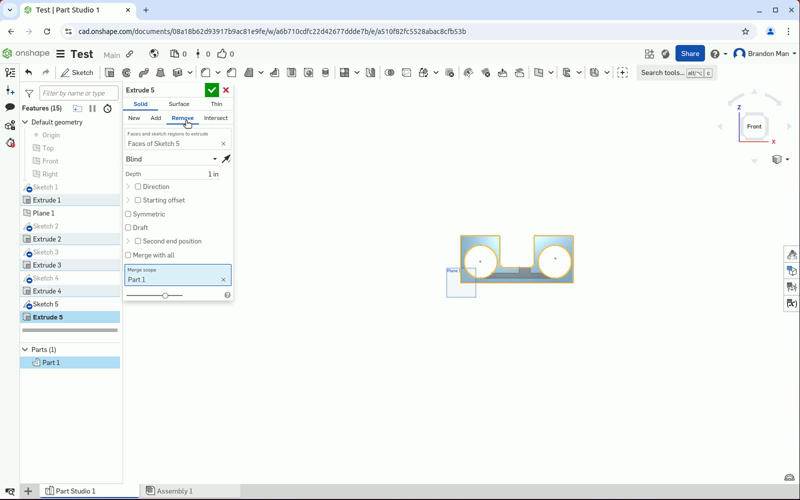
key(tab, 4)
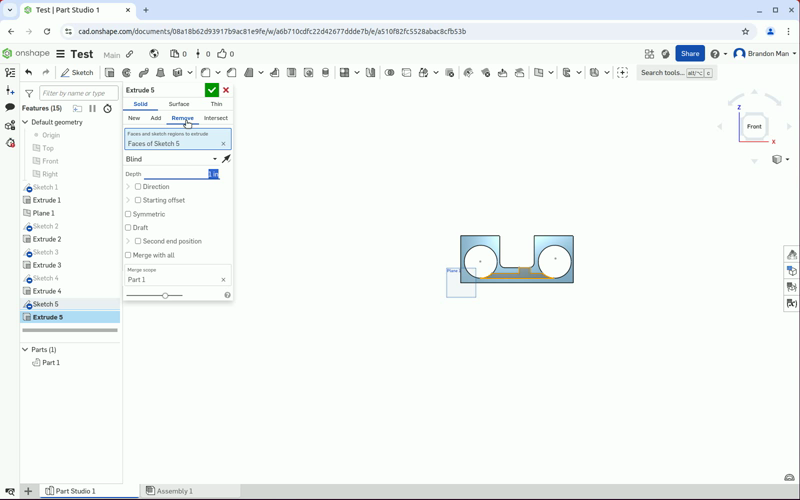
text(2.166)
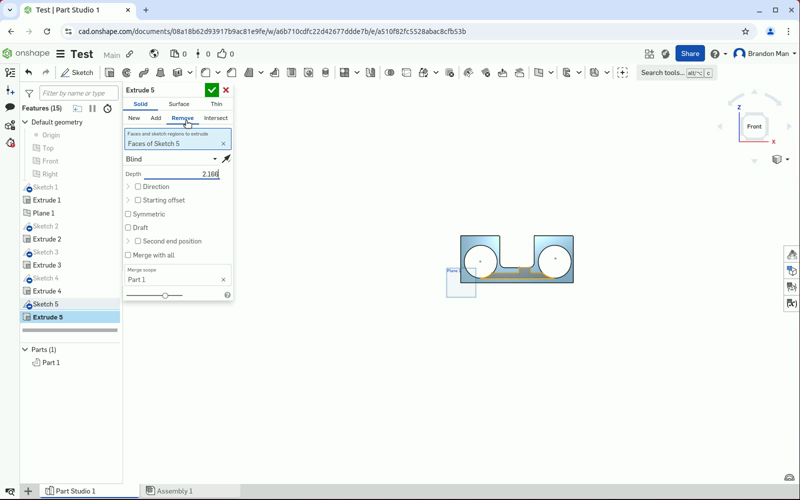
key(tab, 6)
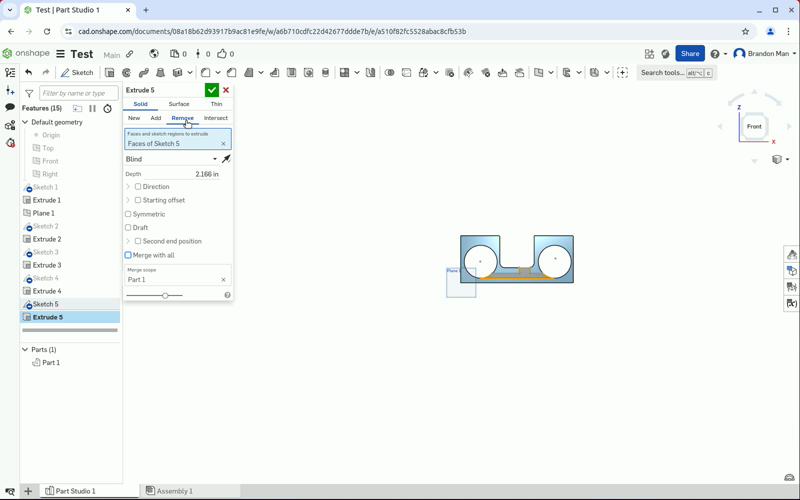
key(space)
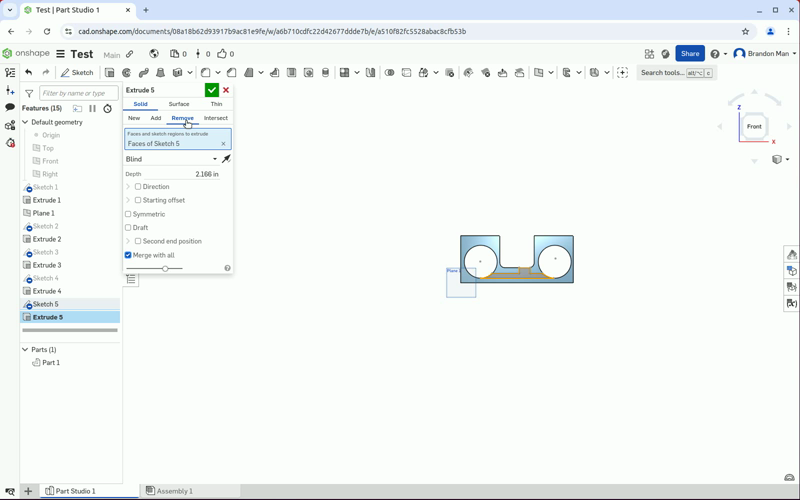
key(enter)
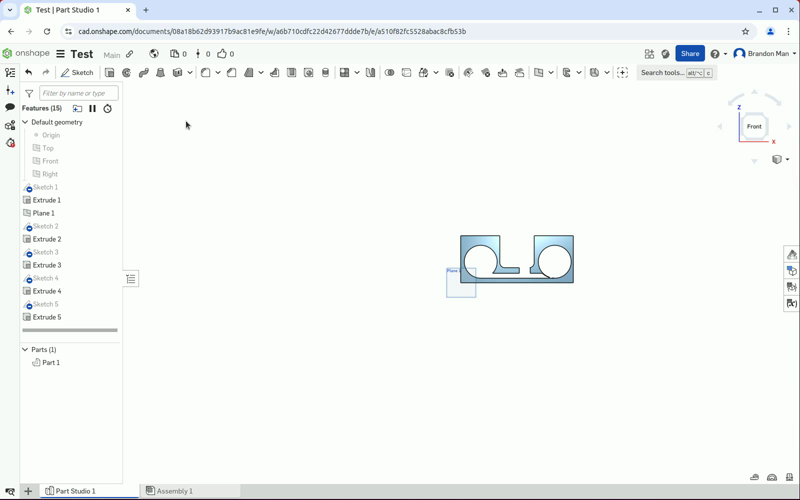
key(shift+h)
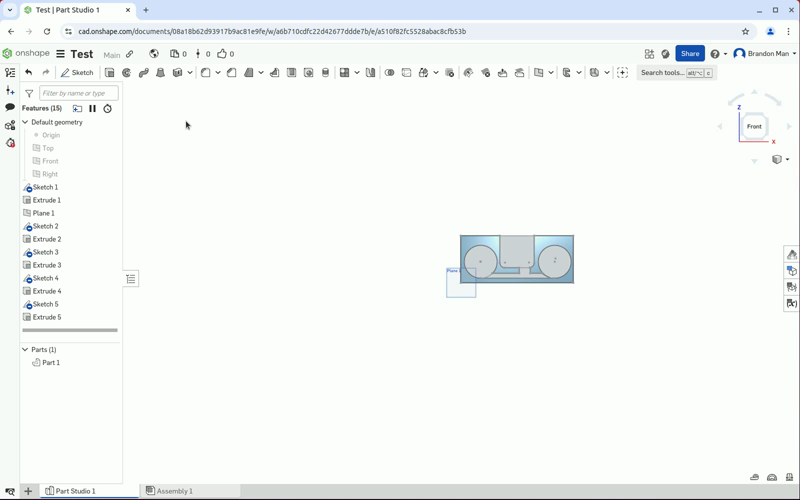
key(shift+h)
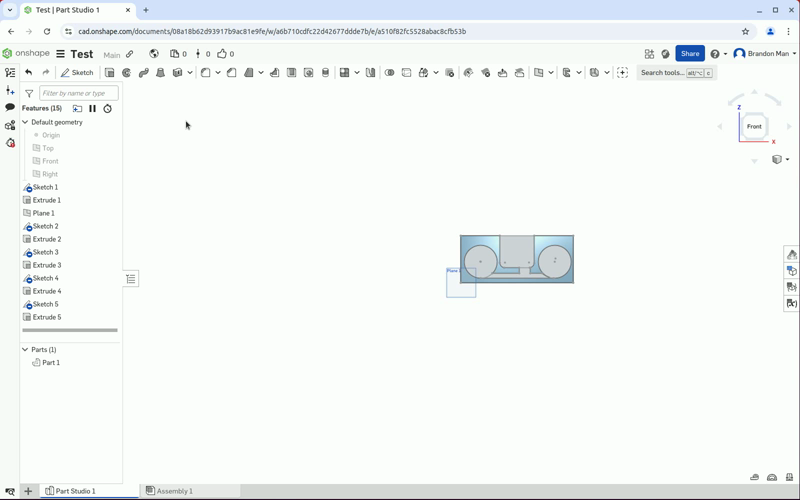
key(shift+7)
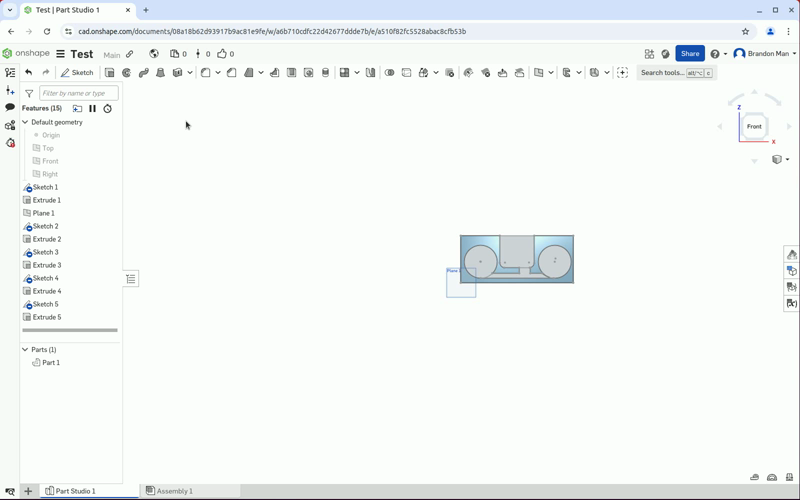
key(left, 2)
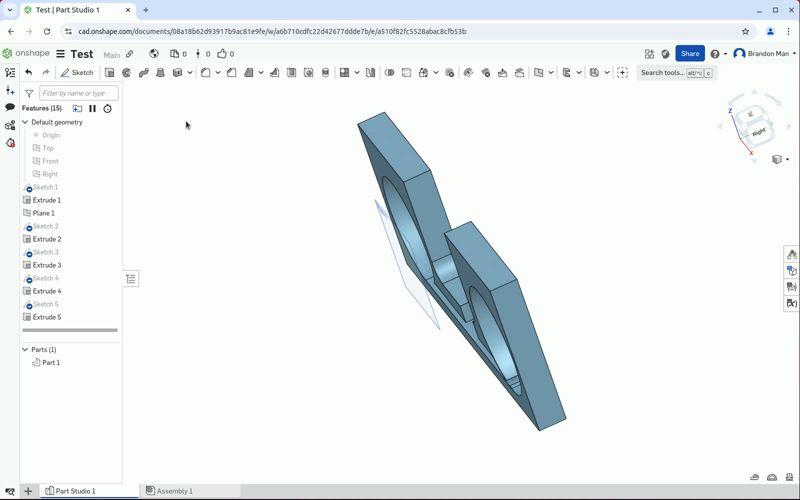
key(down, 2)
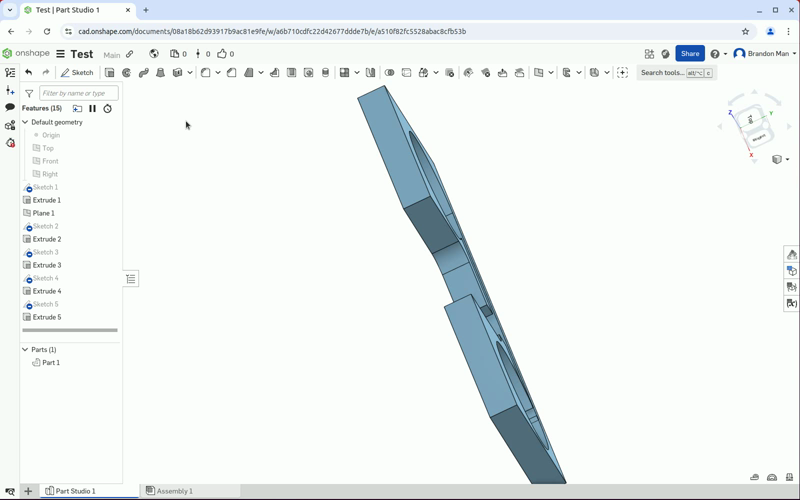
key(up, 2)
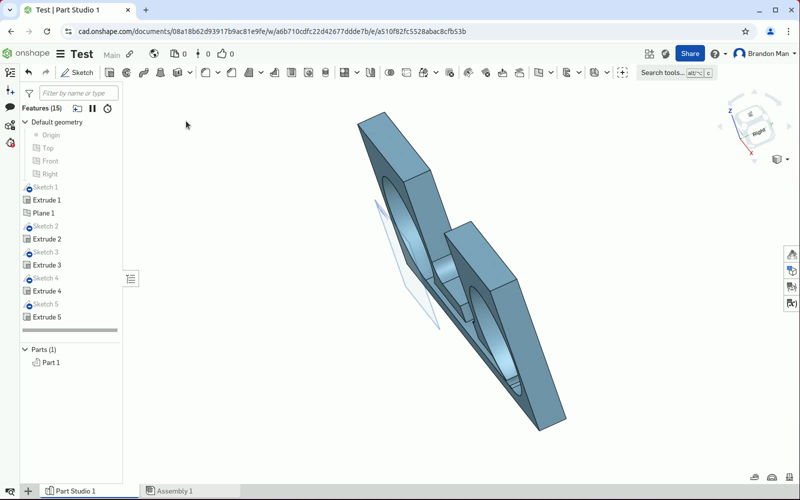
key(right, 2)
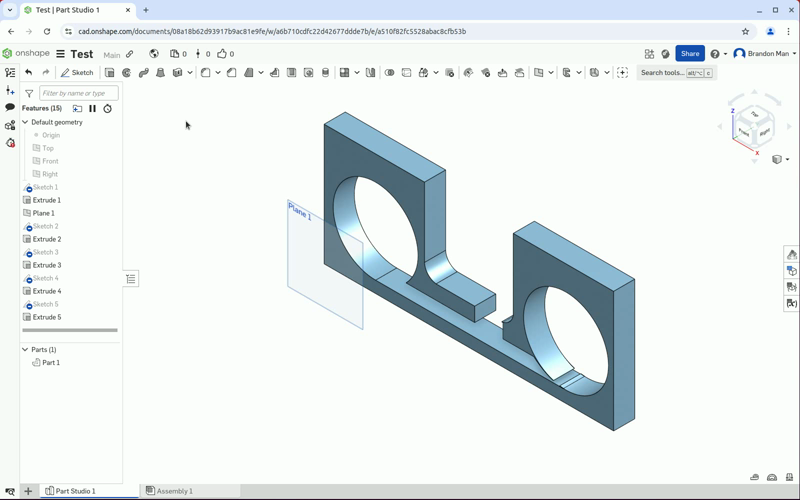
mouse_move(73, 189)
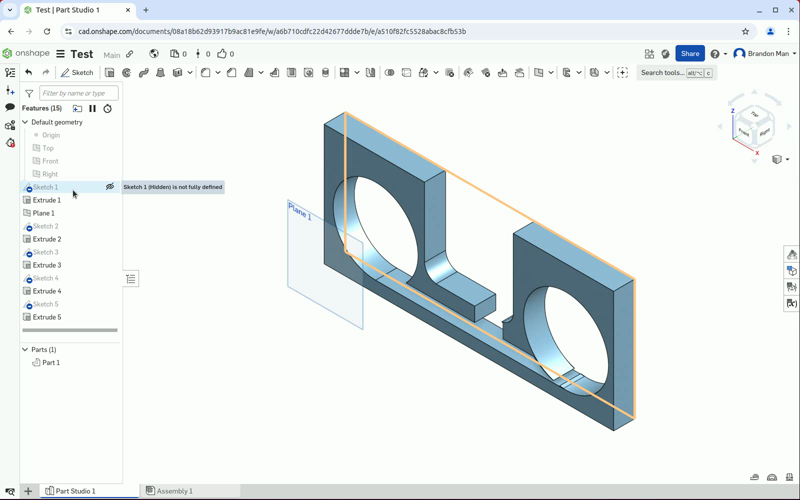
click(73, 189)